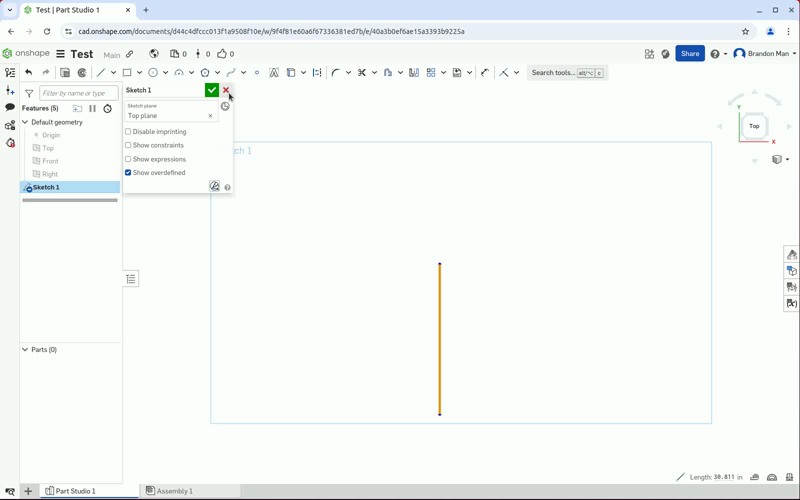
key(shift+h)
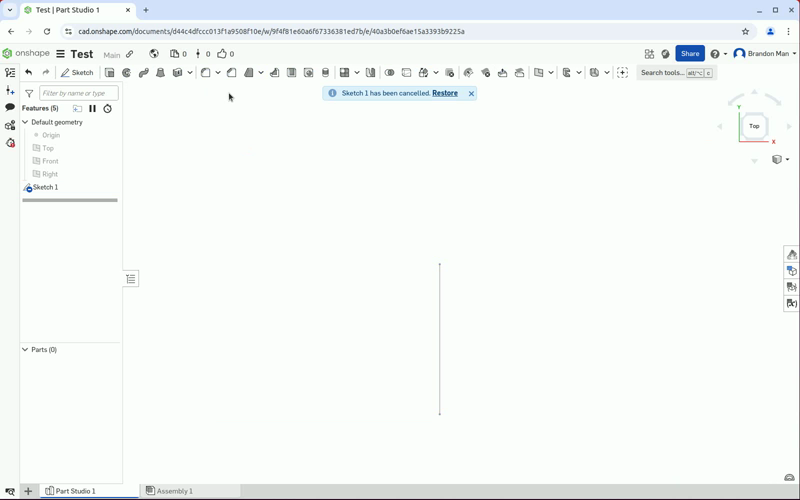
key(shift+s)
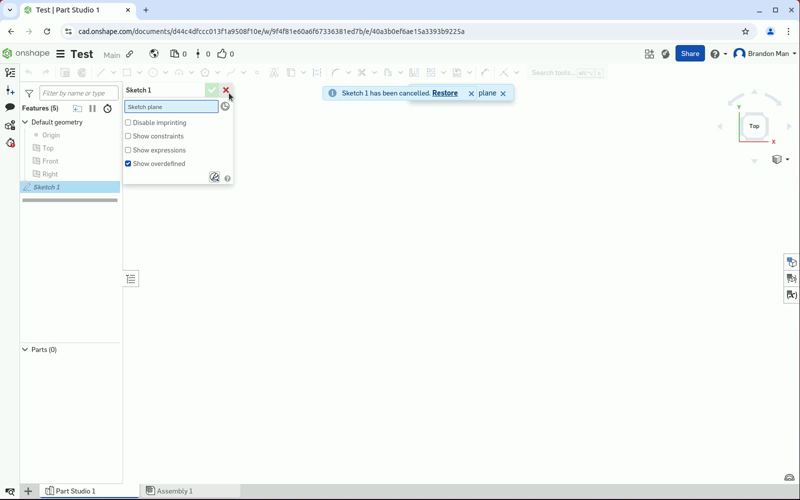
mouse_move(73, 150)
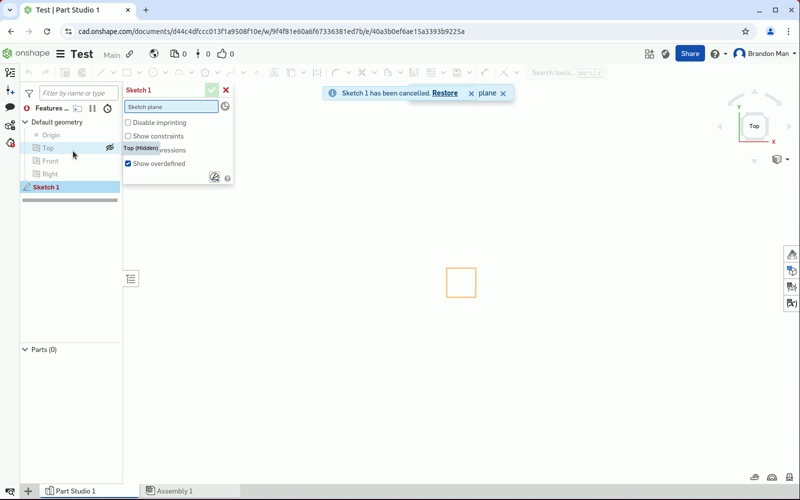
click(73, 150)
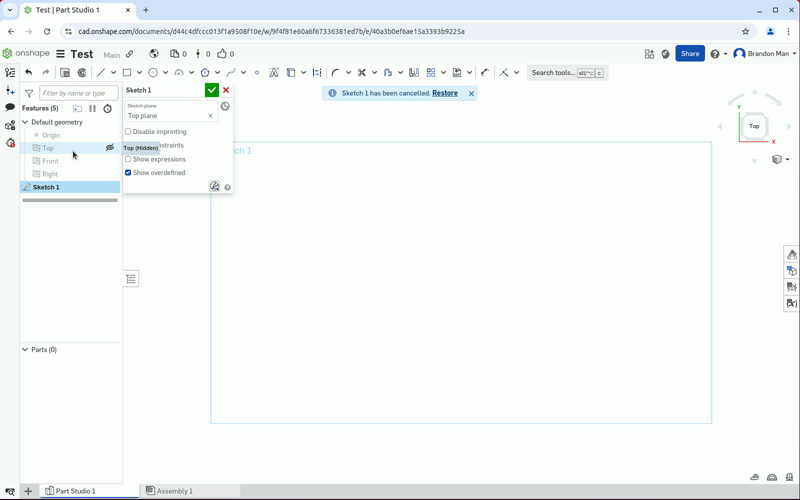
mouse_move(73, 352)
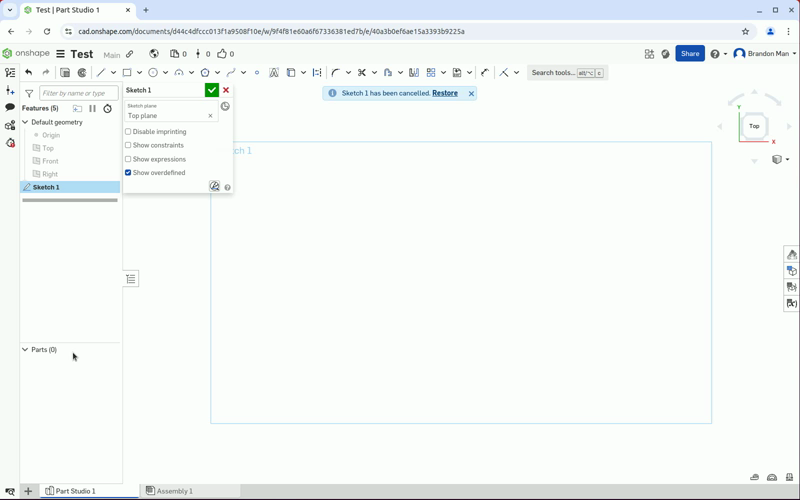
key(y)
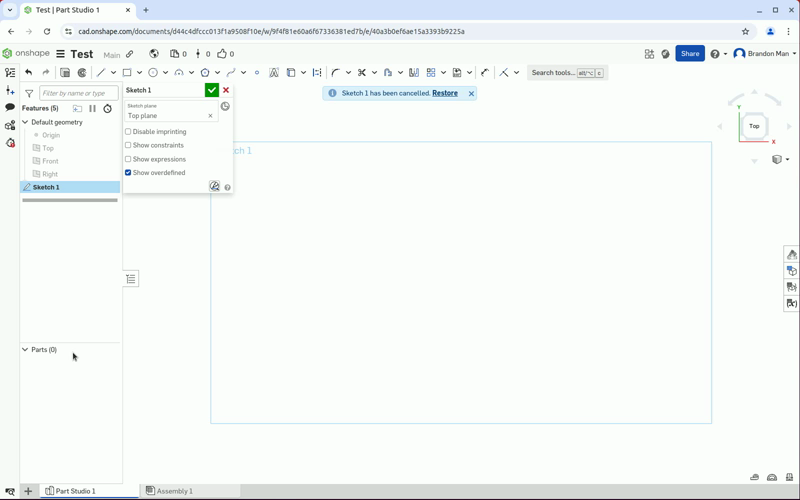
key(l)
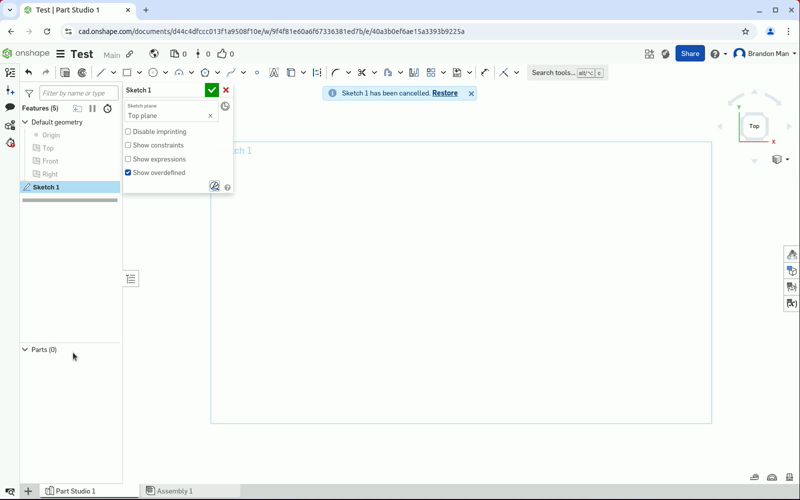
key_down(shift)
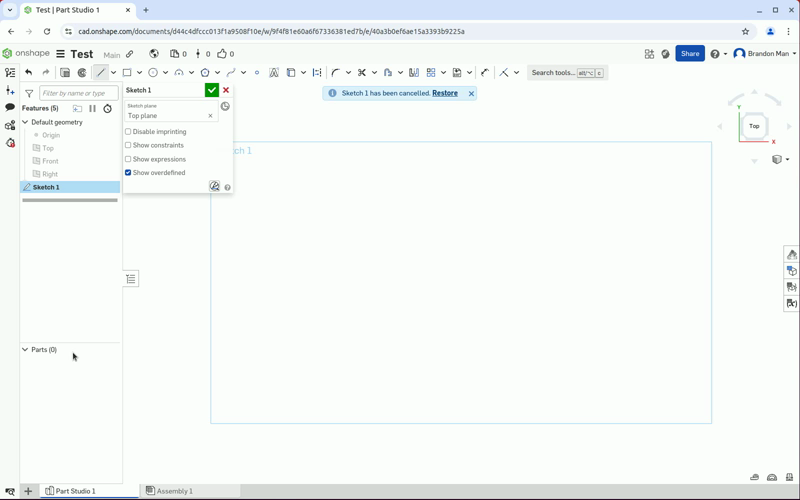
mouse_move(351, 335)
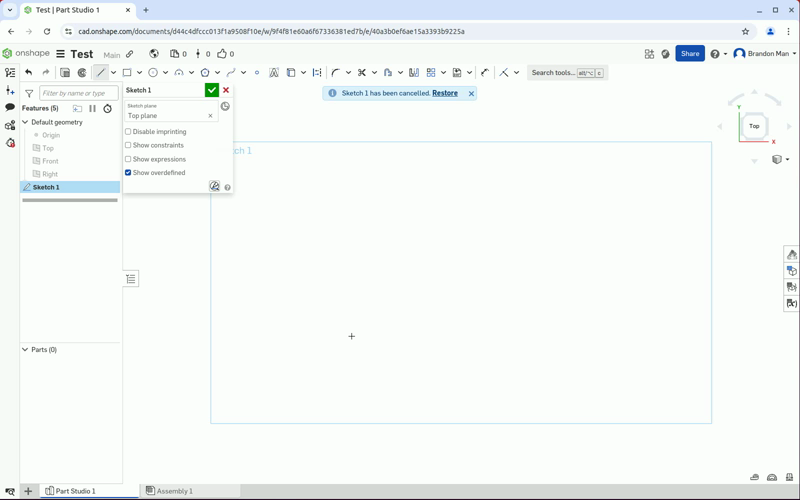
click(351, 335)
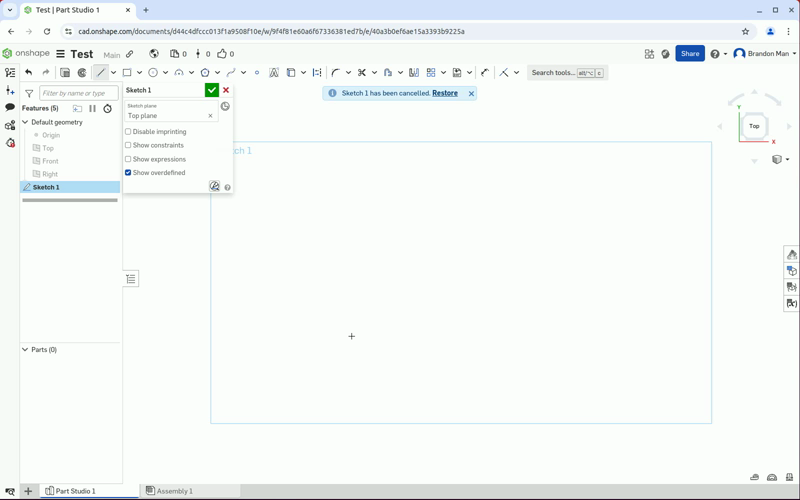
key_up(shift)
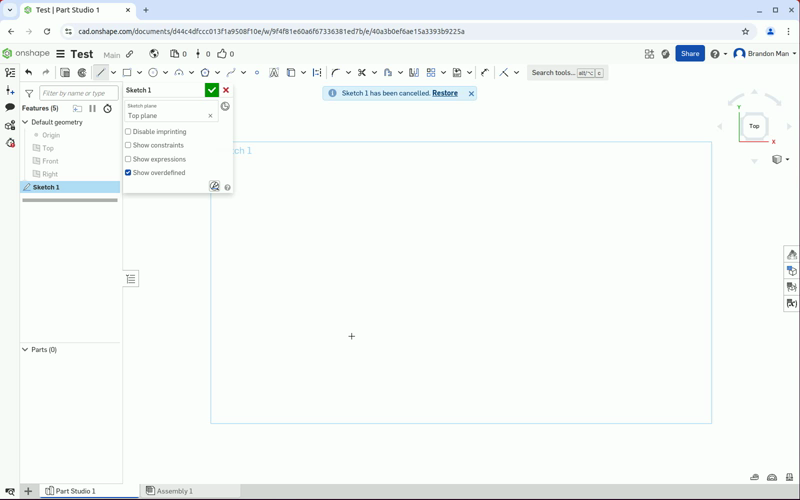
key_down(shift)
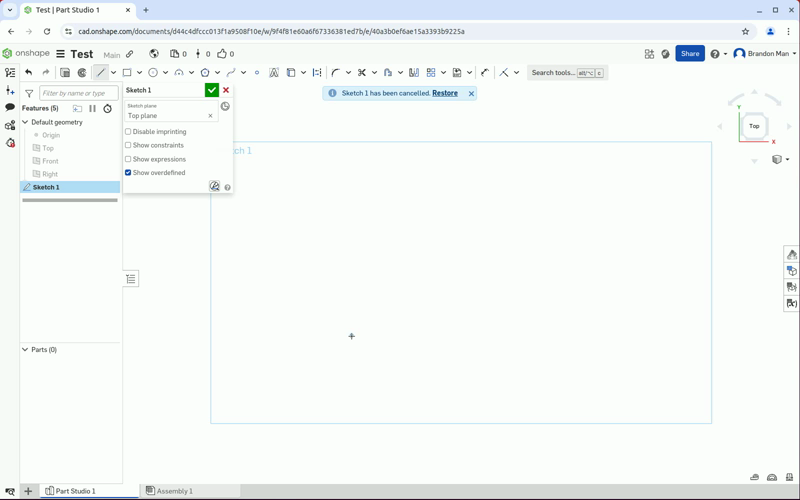
mouse_move(569, 335)
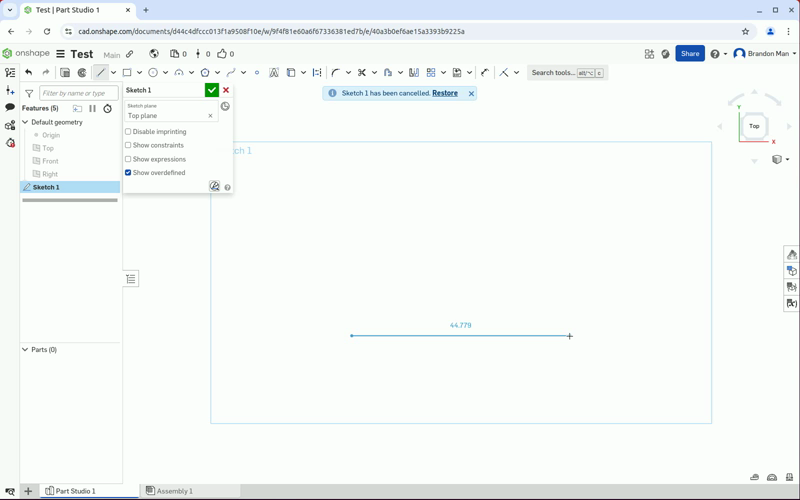
click(569, 335)
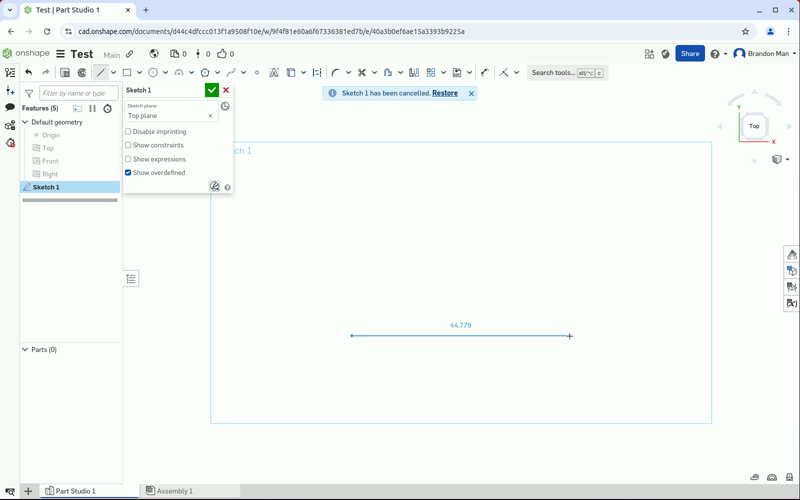
key_up(shift)
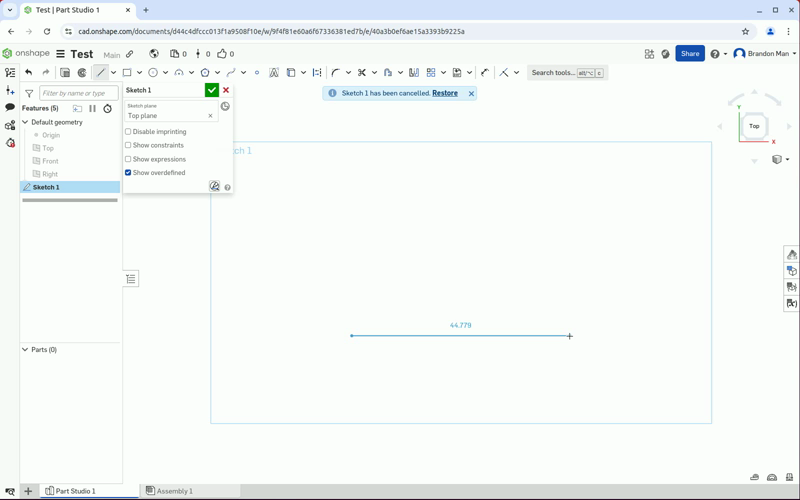
key_down(shift)
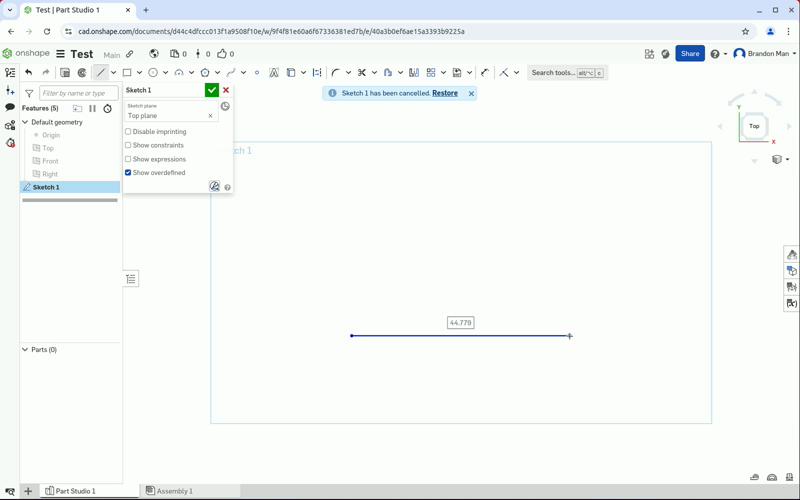
mouse_move(569, 230)
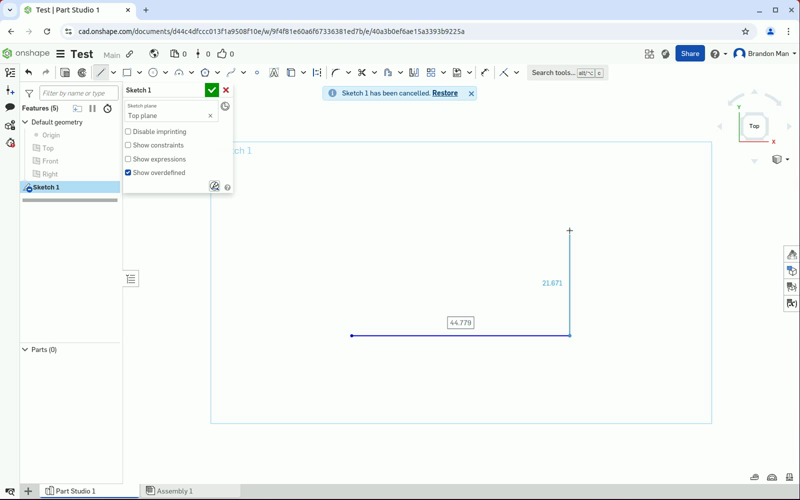
click(569, 230)
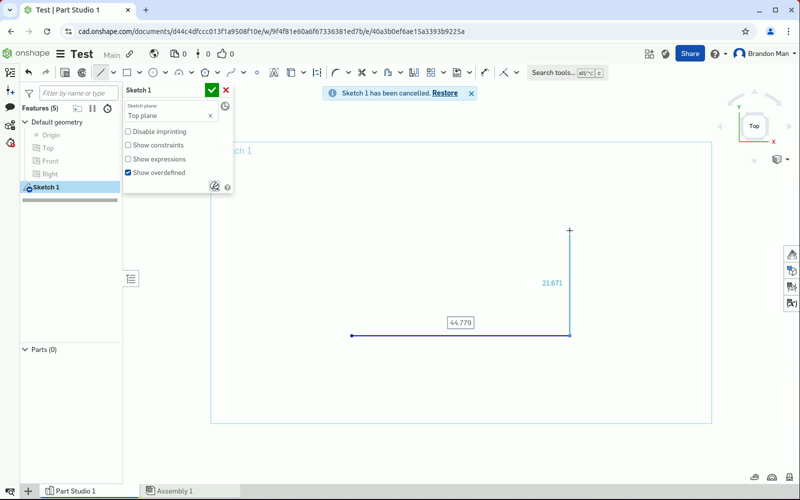
key_up(shift)
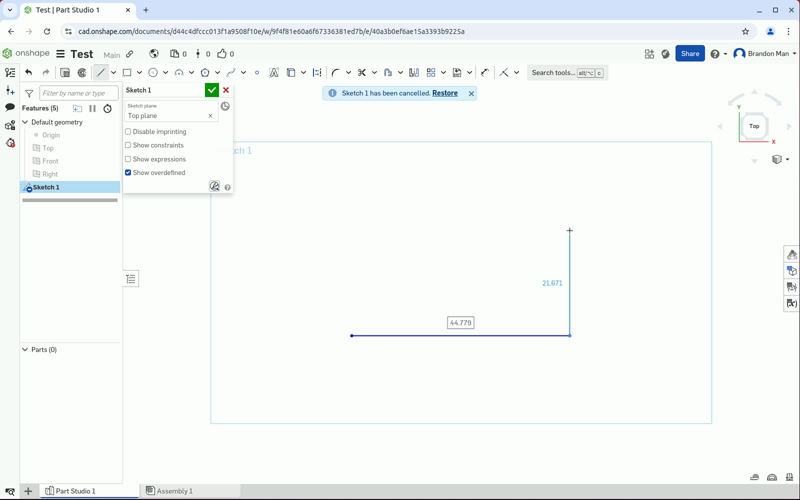
key_down(shift)
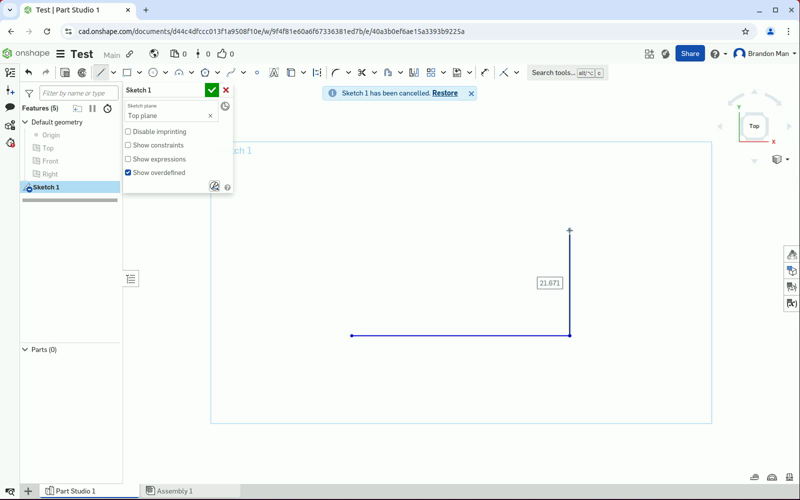
mouse_move(351, 230)
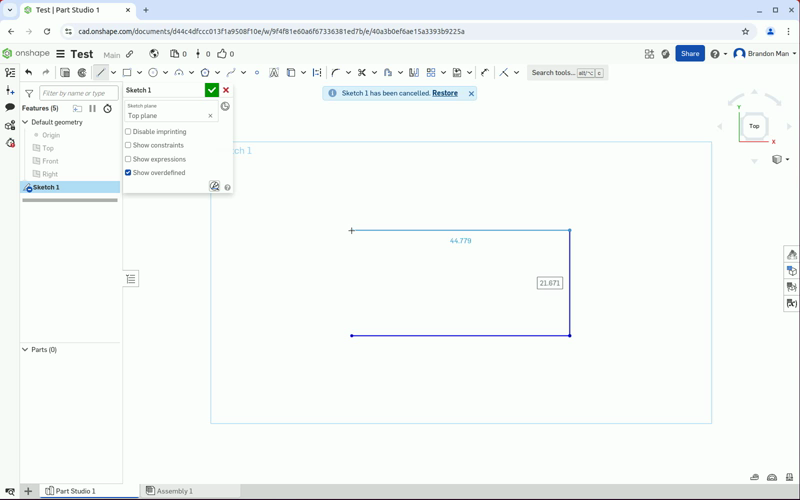
click(351, 230)
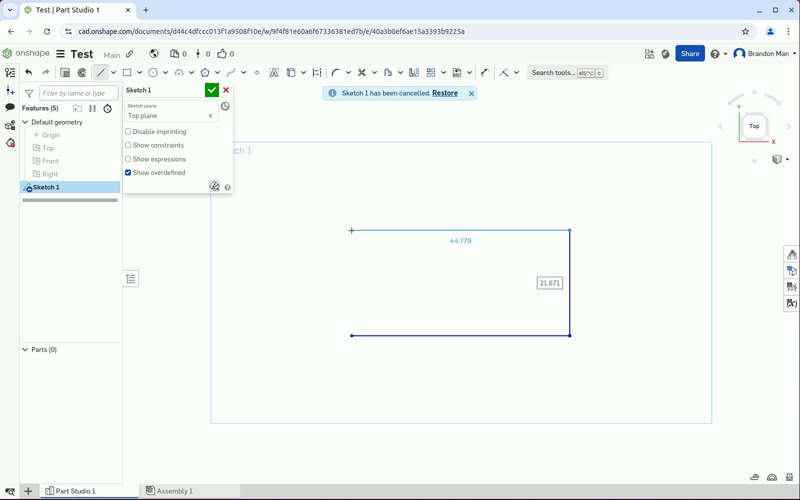
key_up(shift)
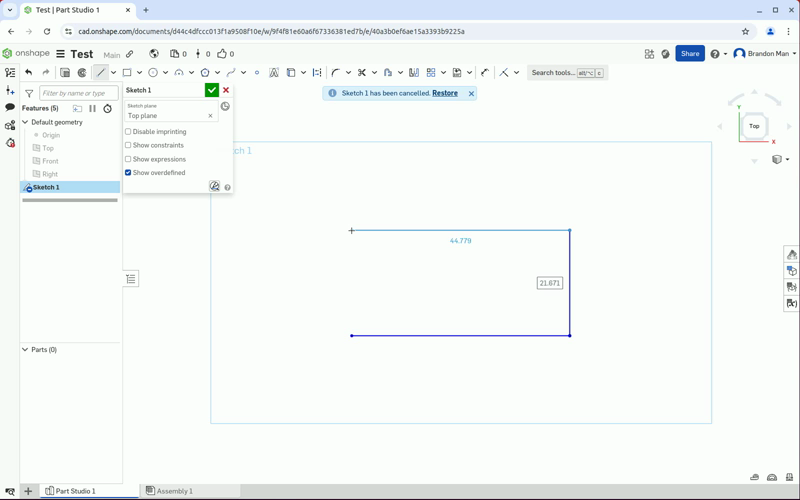
key_down(shift)
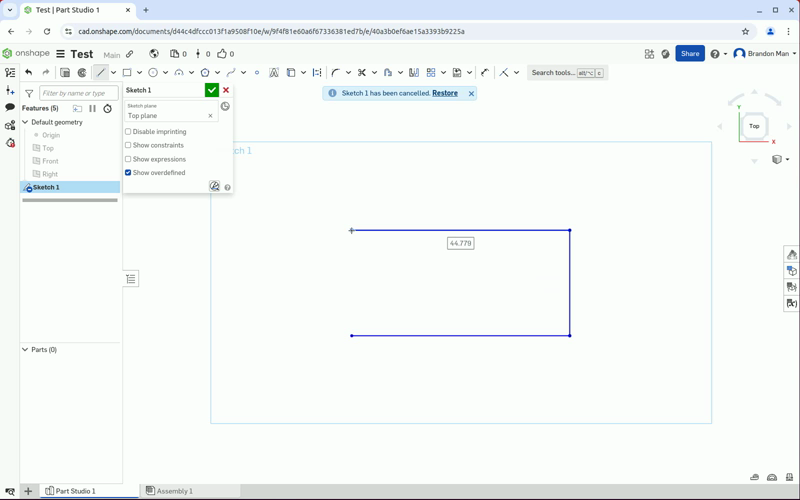
mouse_move(351, 335)
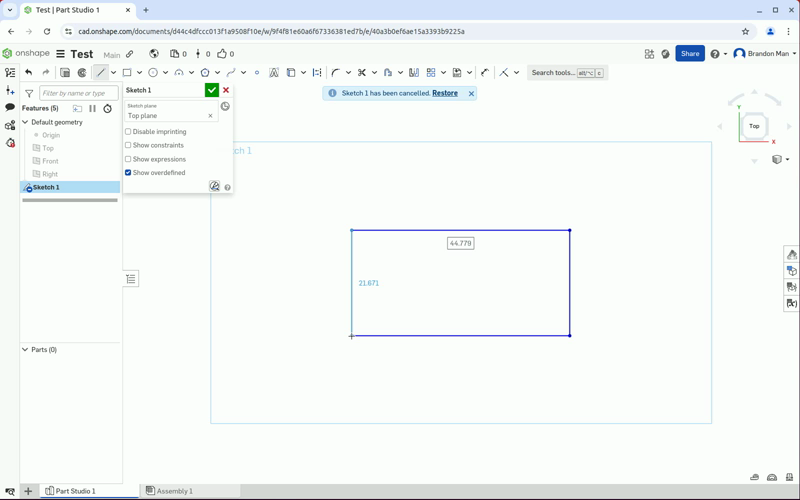
key_up(shift)
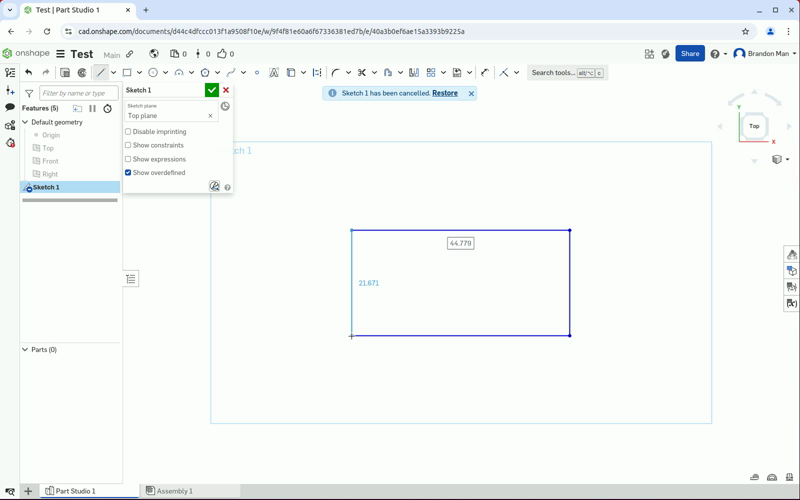
click(351, 335)
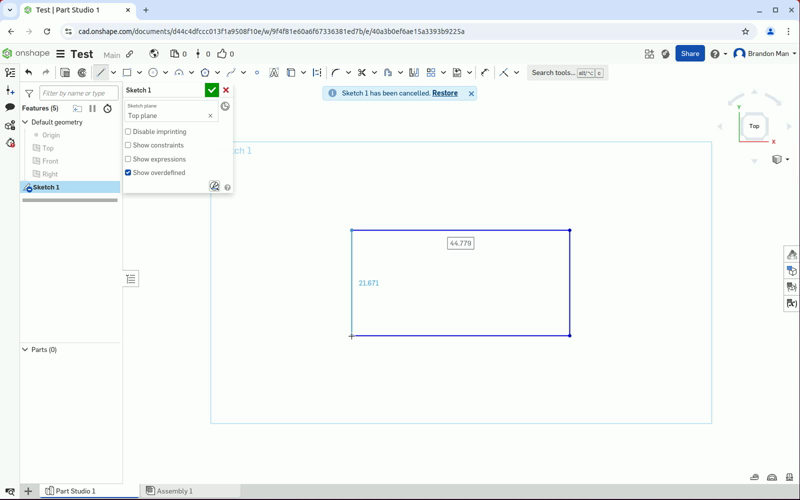
key(esc)
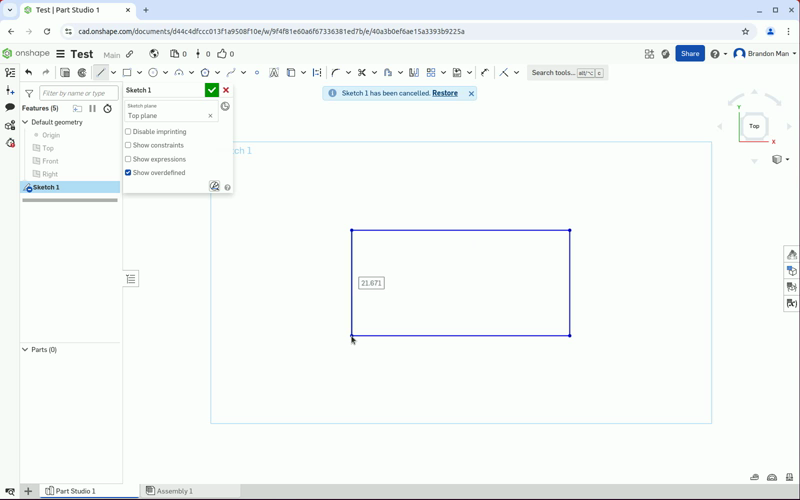
mouse_move(502, 310)
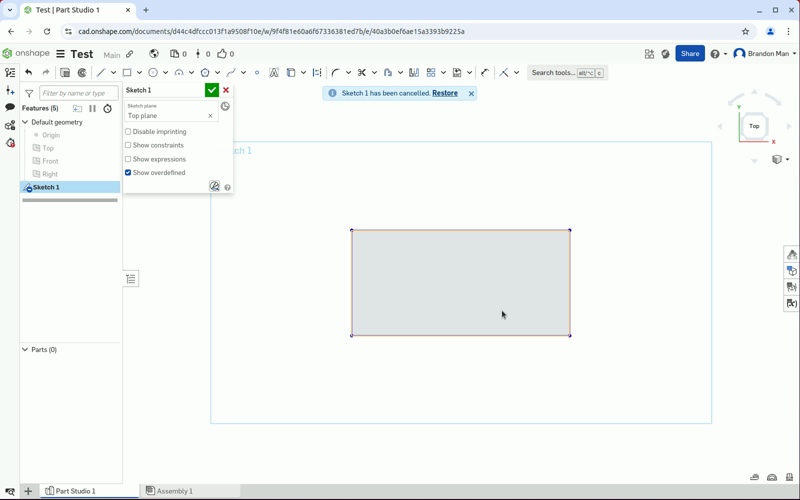
click(502, 310)
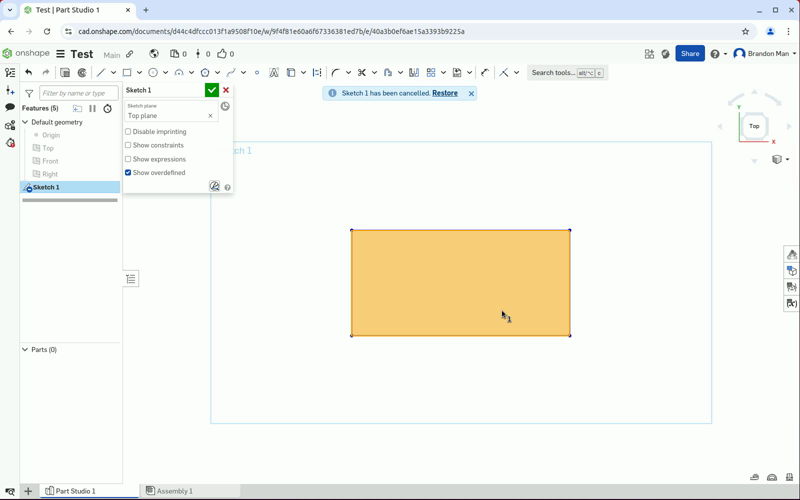
mouse_move(73, 352)
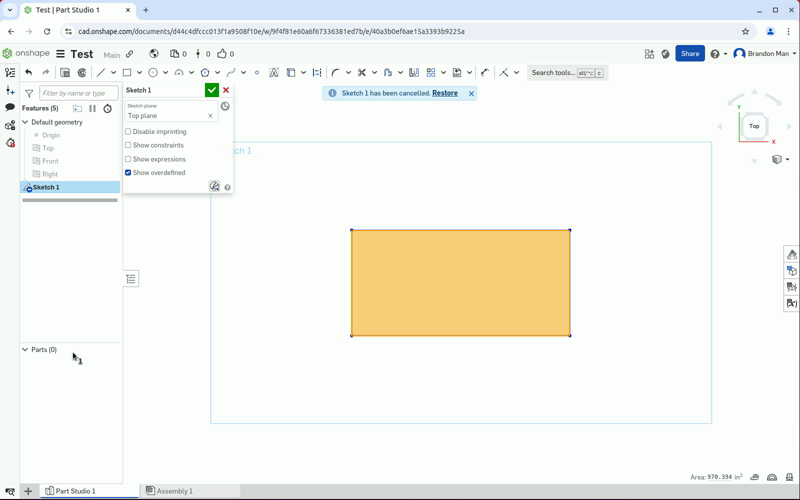
key(shift+y)
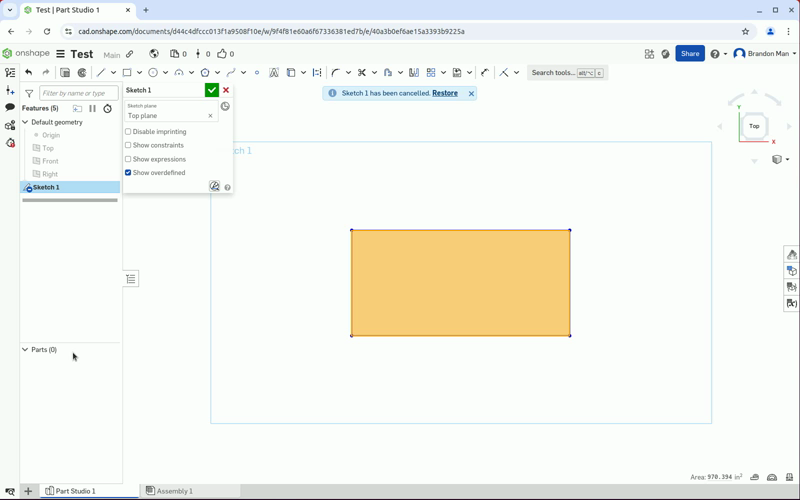
key(shift+e)
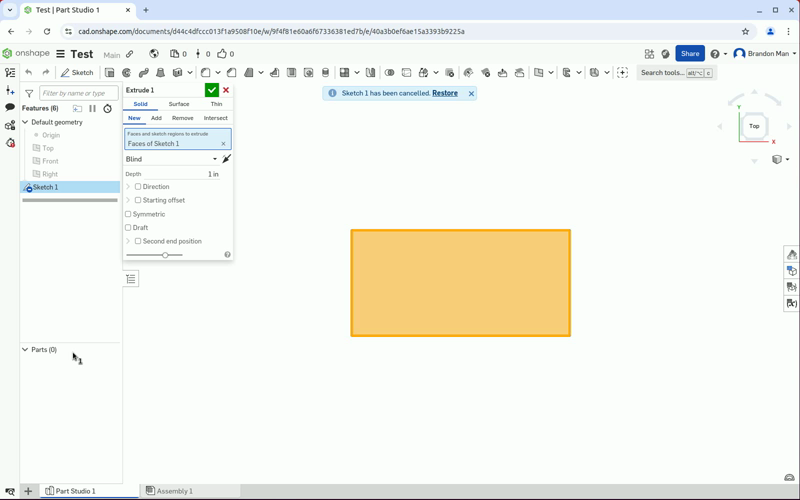
mouse_move(143, 106)
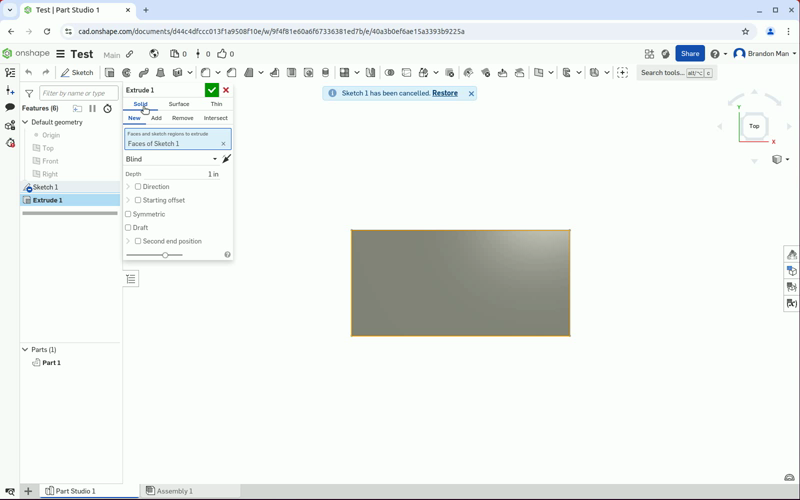
click(143, 106)
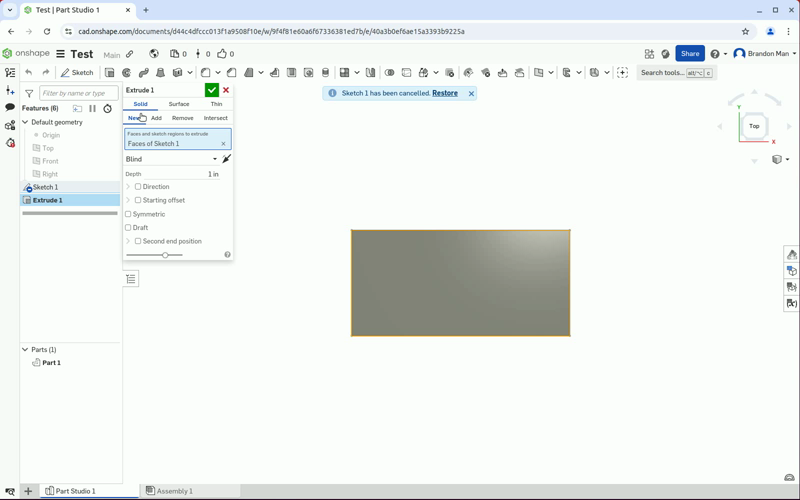
mouse_move(137, 120)
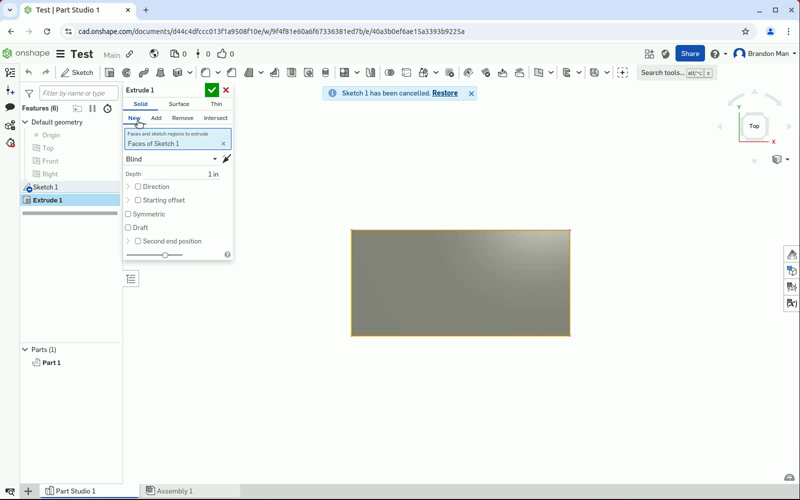
click(137, 120)
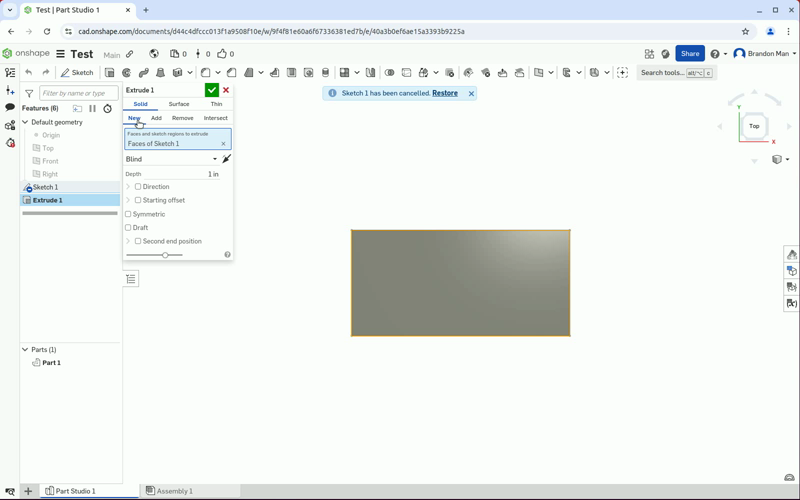
key(tab, 4)
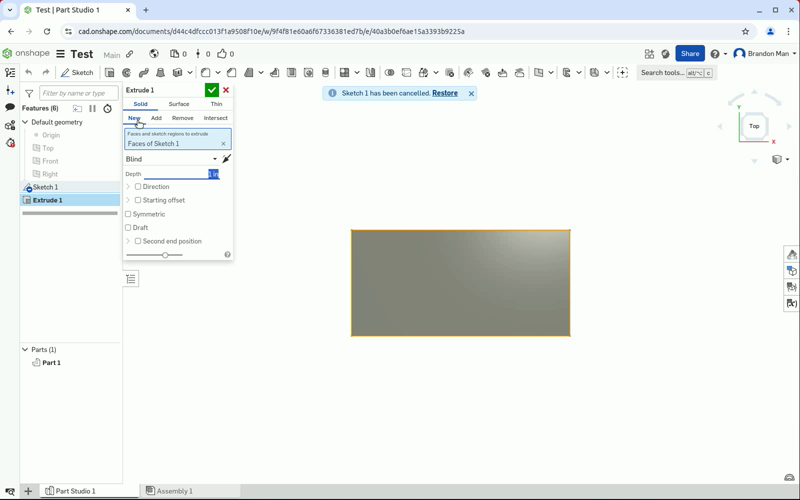
text(4.574)
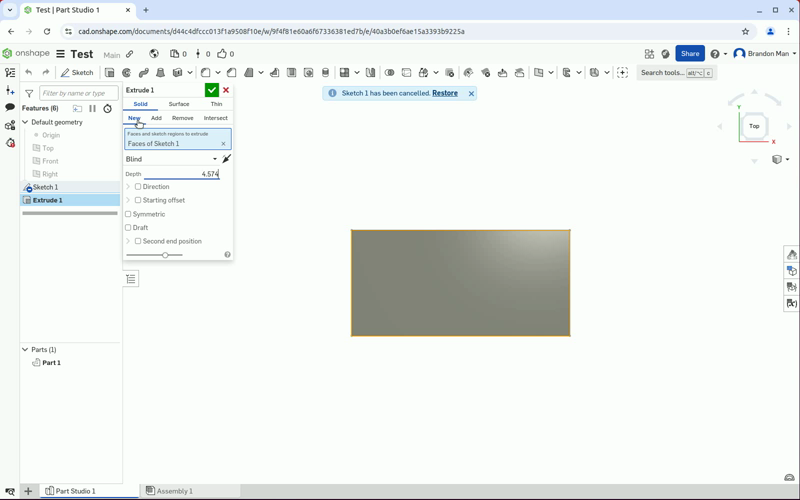
key(enter)
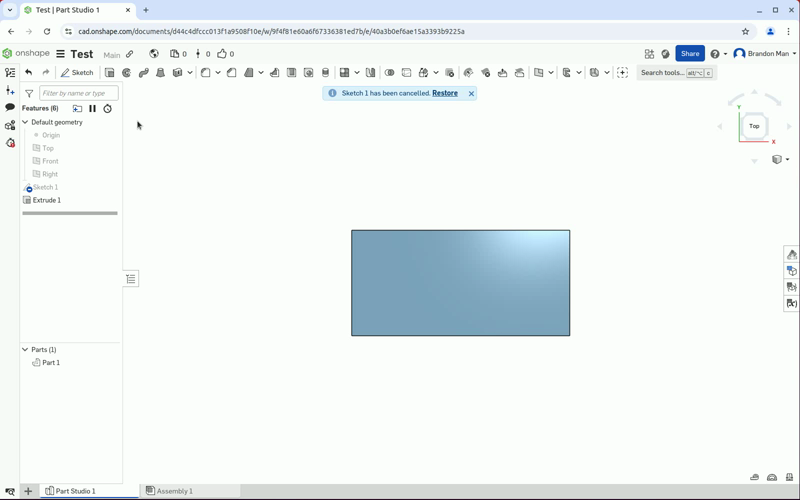
key(shift+h)
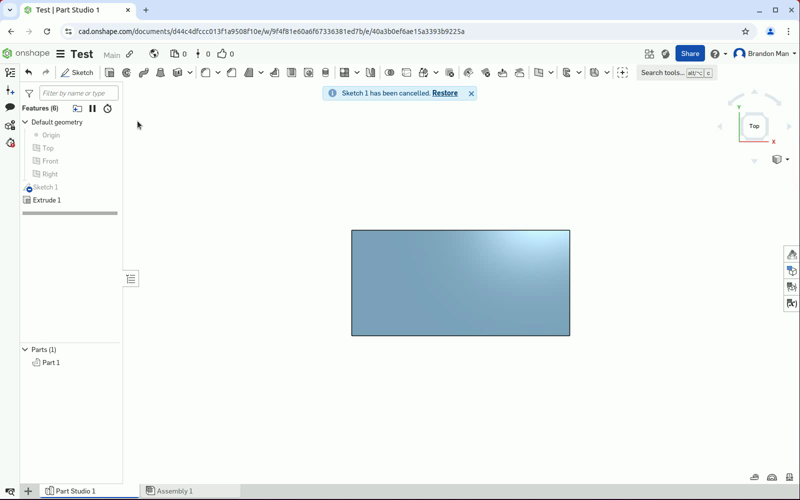
key(shift+h)
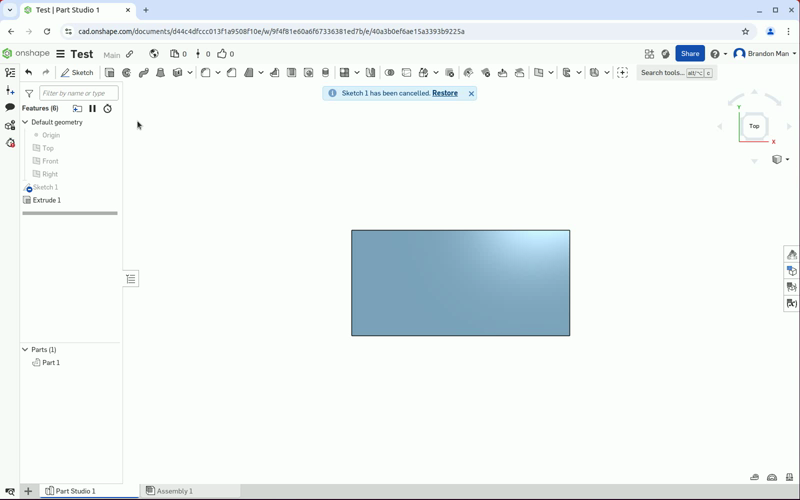
mouse_move(73, 189)
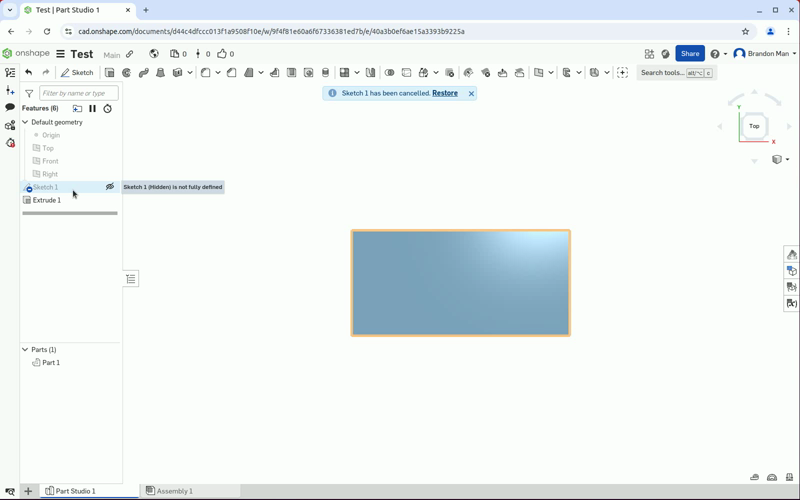
click(73, 189)
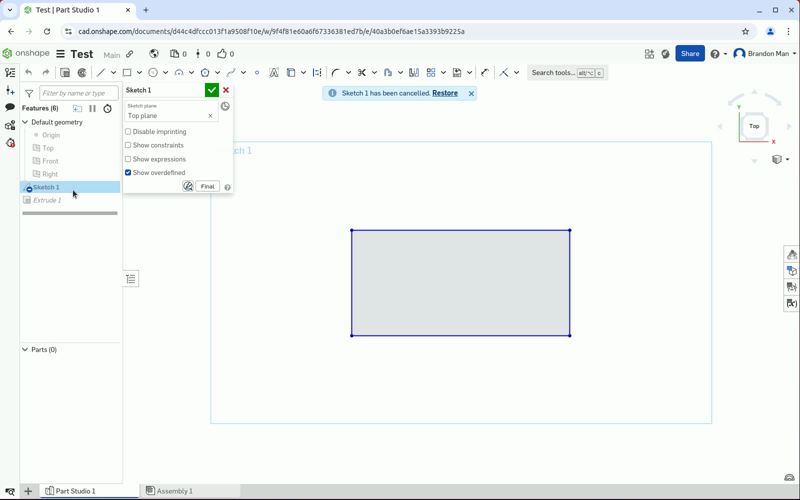
mouse_move(229, 92)
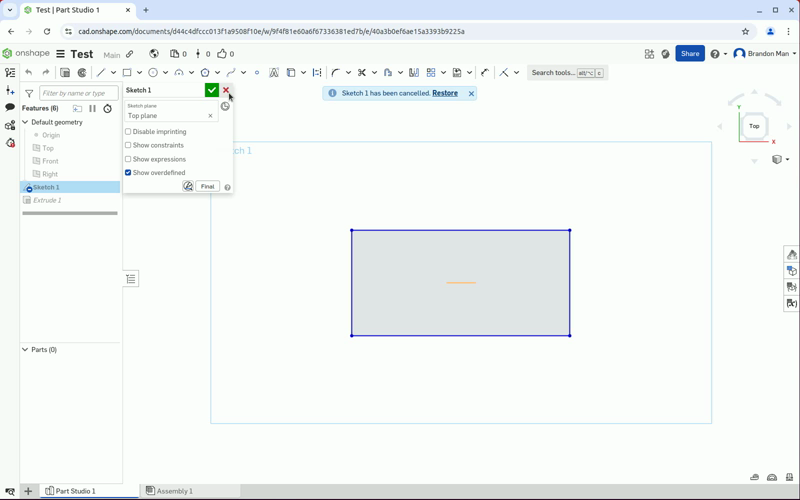
click(229, 92)
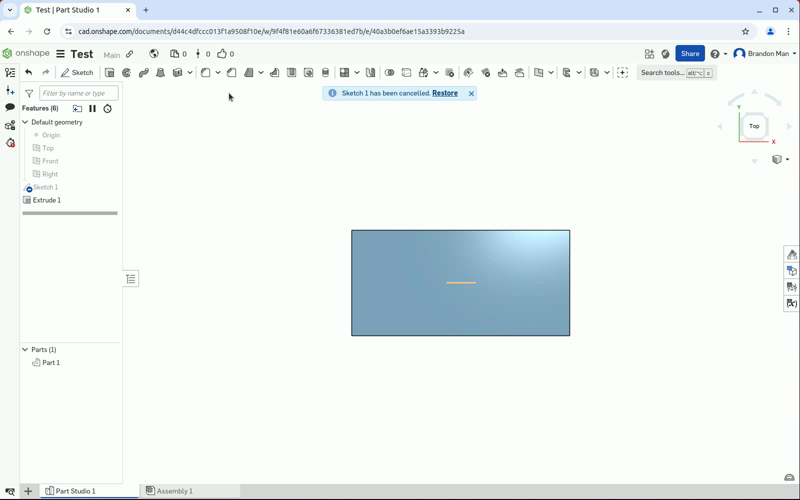
mouse_move(73, 352)
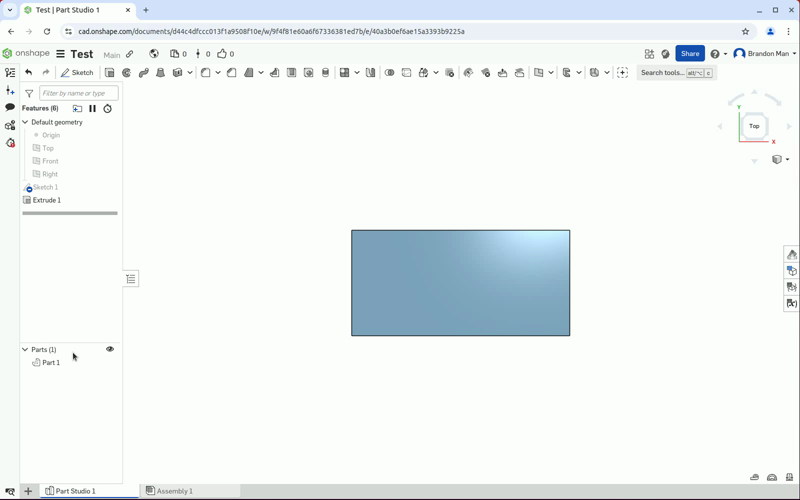
key(y)
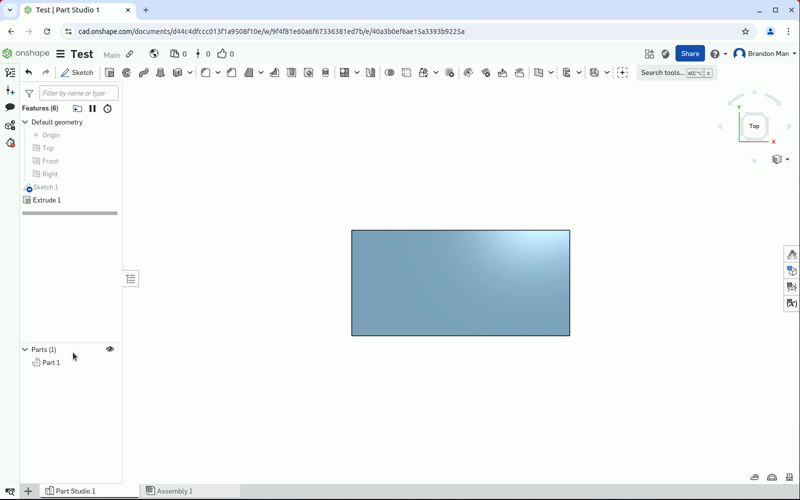
key(shift+p)
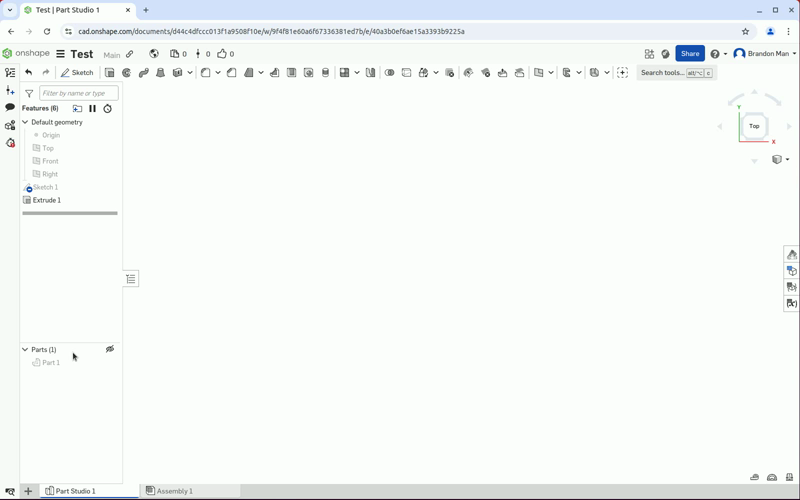
key(space)
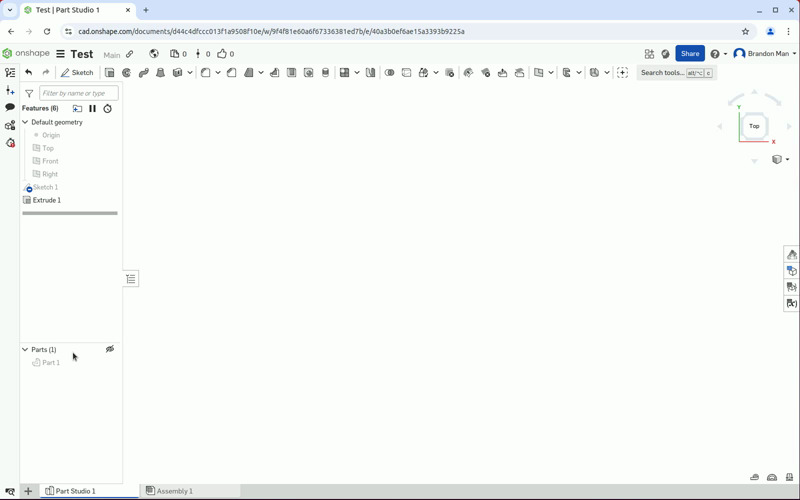
key_down(shift)
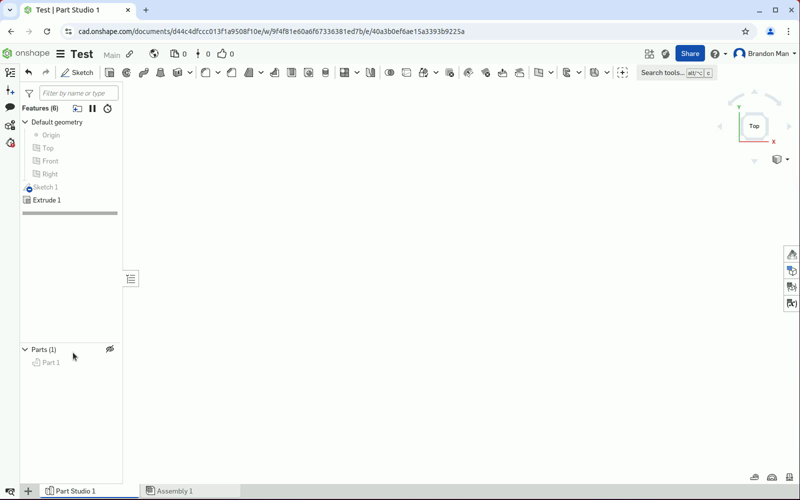
key(up)
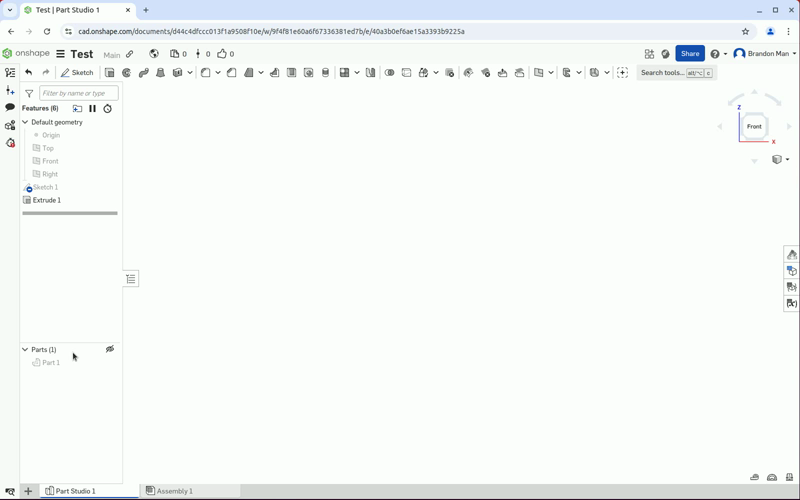
key_up(shift)
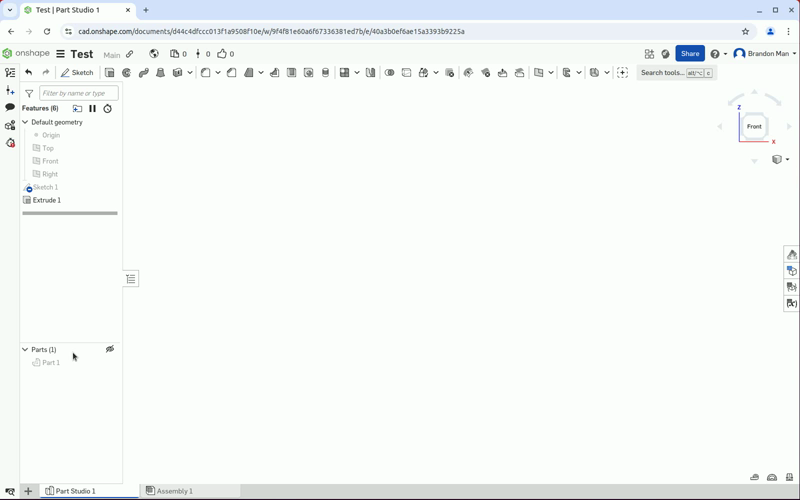
key(space)
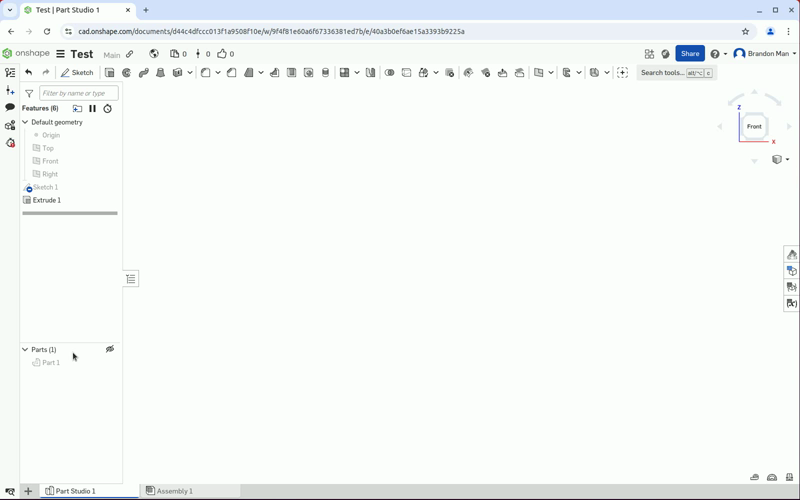
key_down(shift)
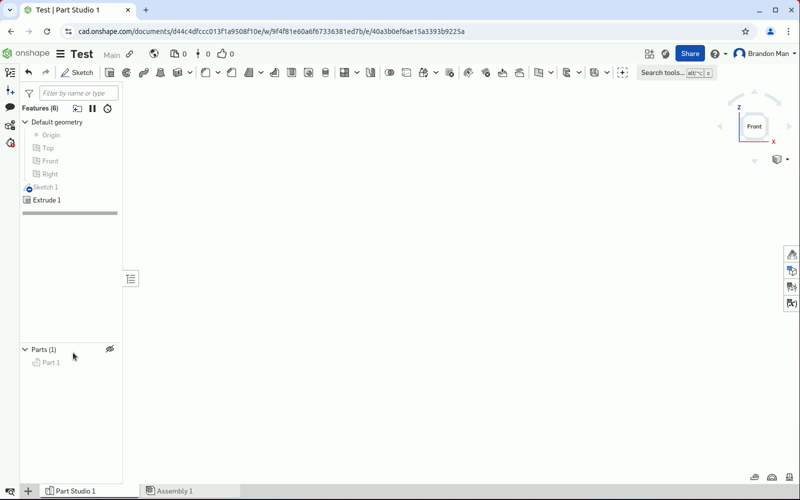
key(left)
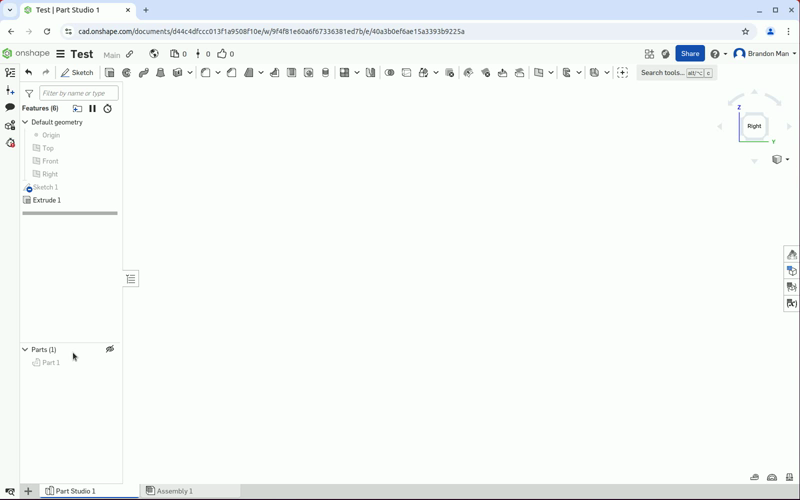
key_up(shift)
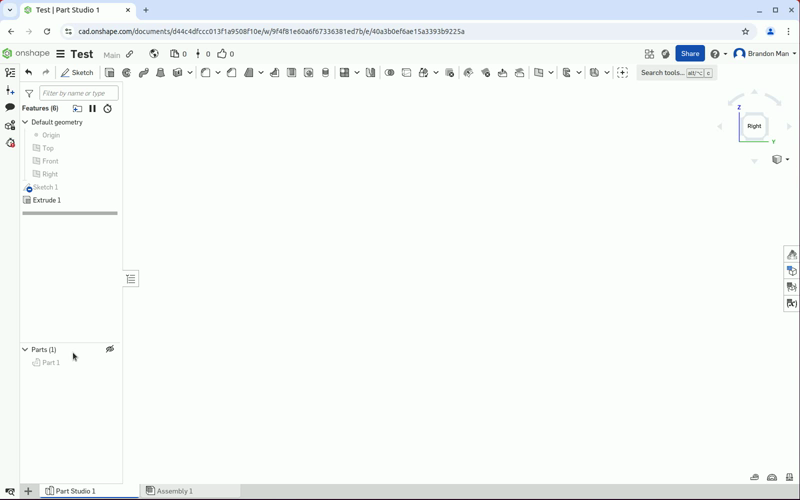
mouse_move(73, 352)
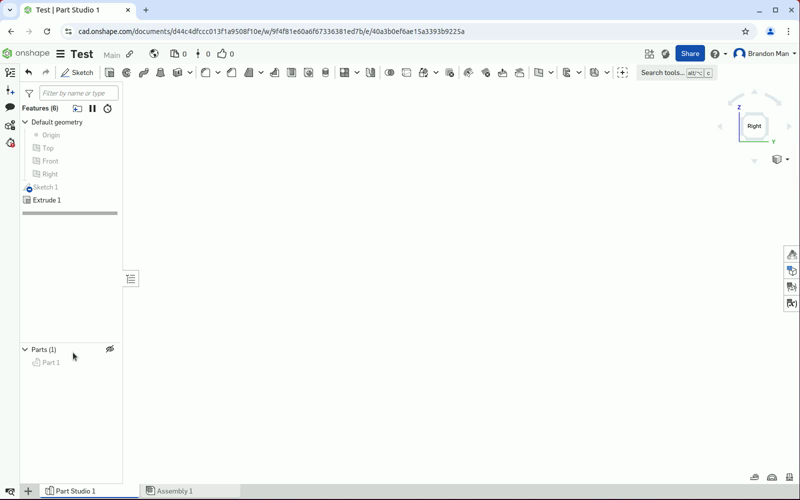
key(shift+y)
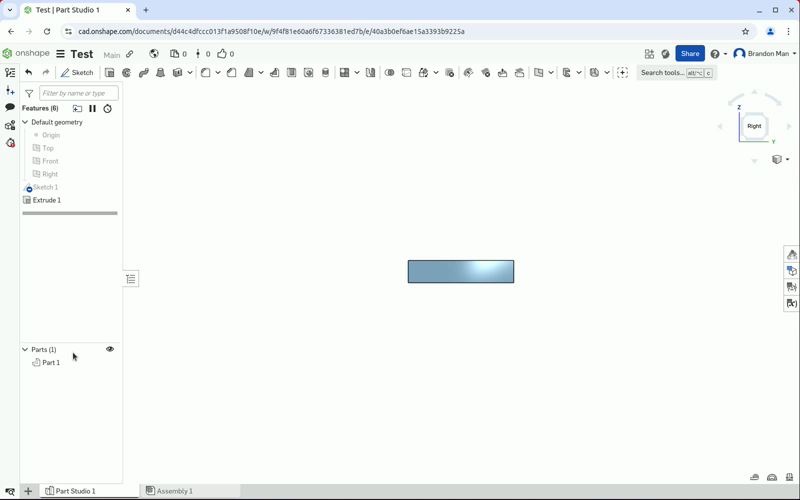
mouse_move(541, 75)
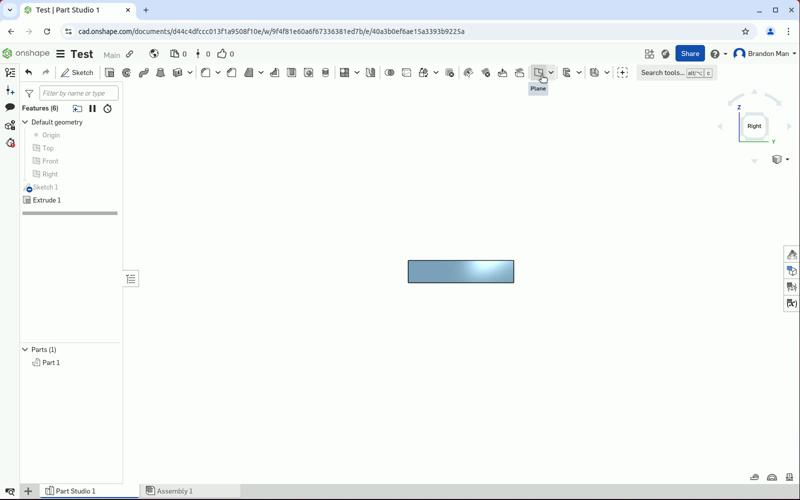
click(541, 75)
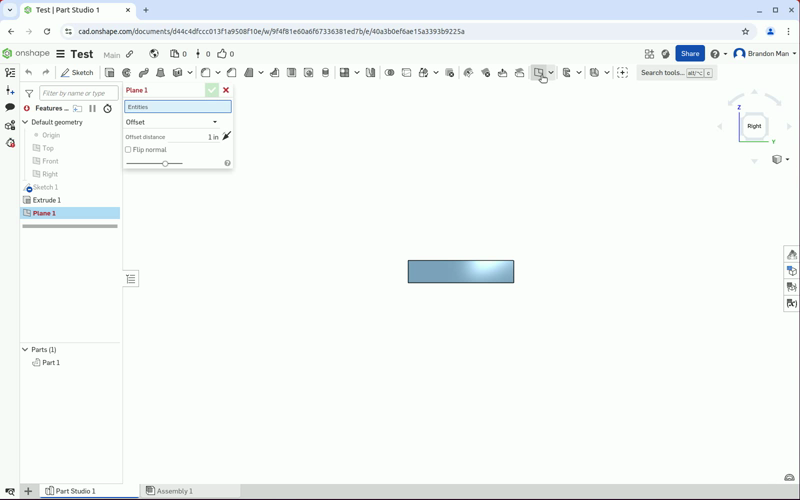
mouse_move(73, 176)
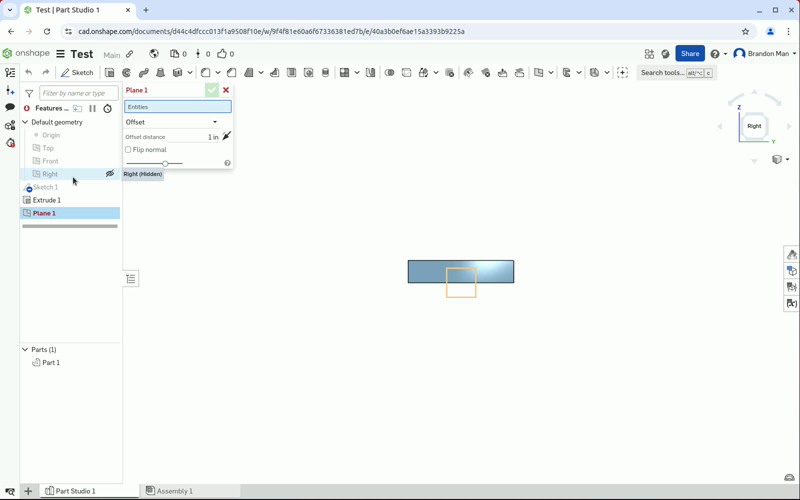
click(73, 176)
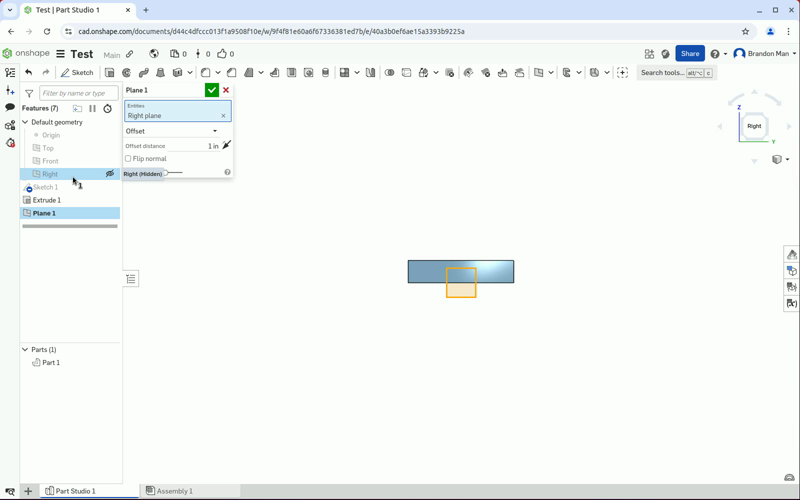
key(tab, 2)
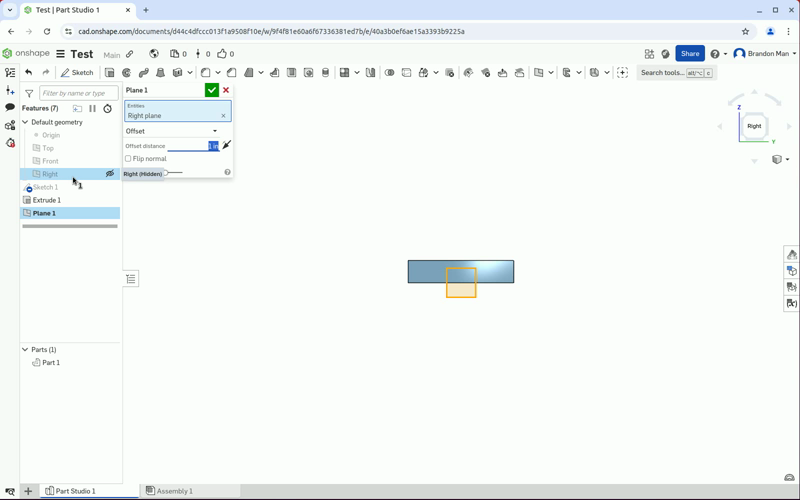
text(22.4)
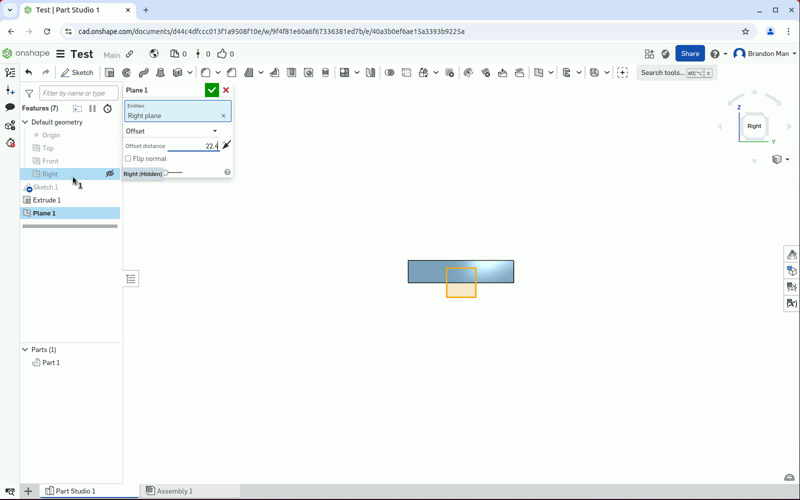
key(enter, 2)
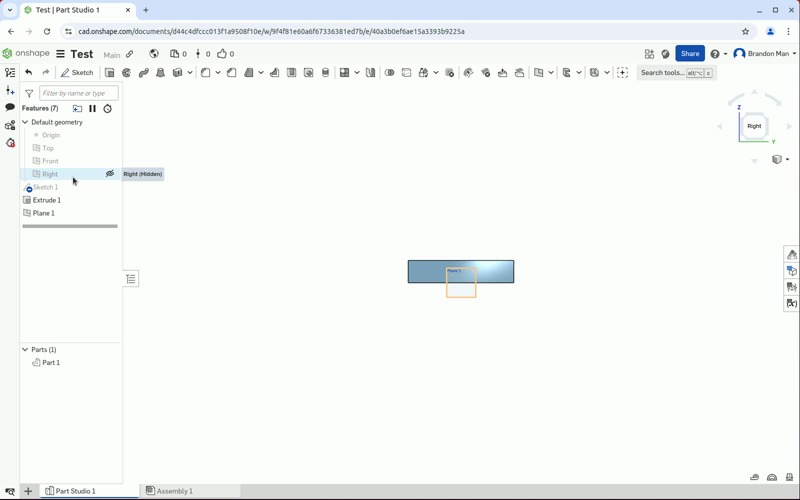
key(shift+s)
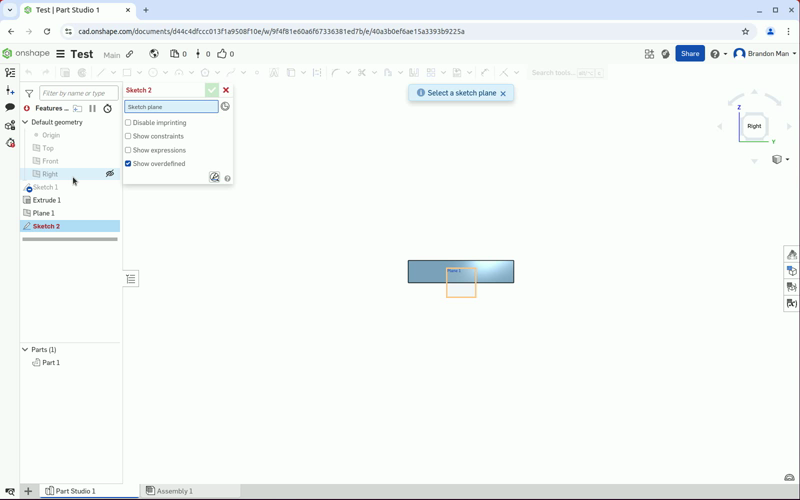
mouse_move(73, 215)
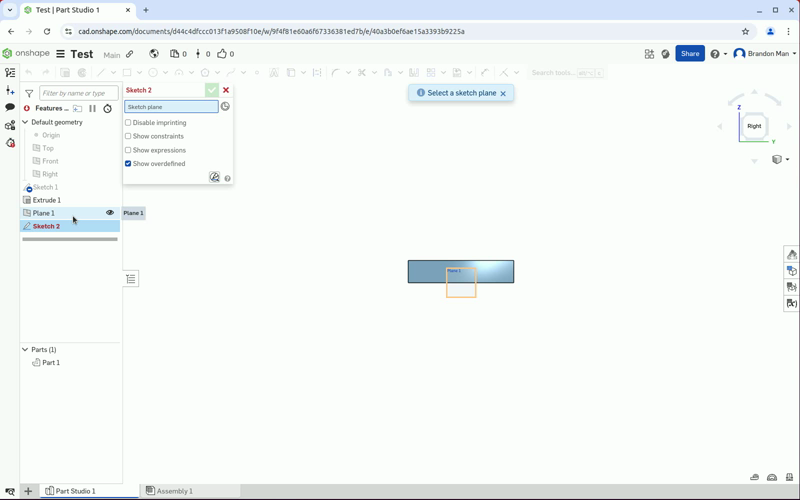
click(73, 215)
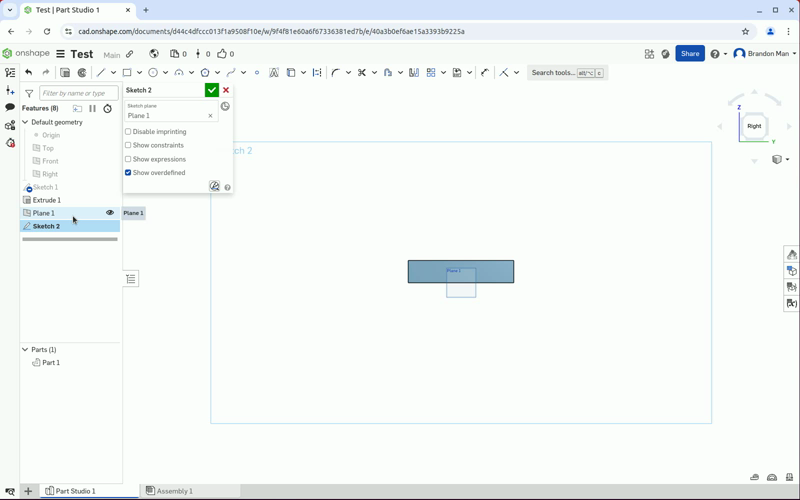
mouse_move(73, 352)
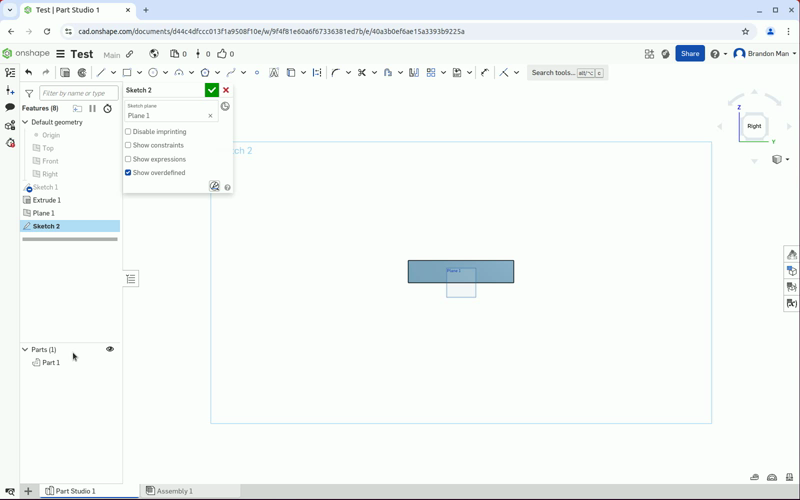
key(y)
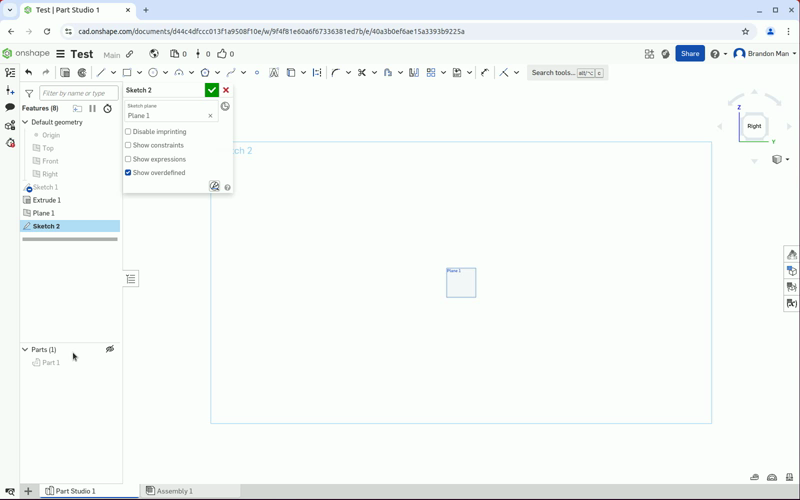
key(l)
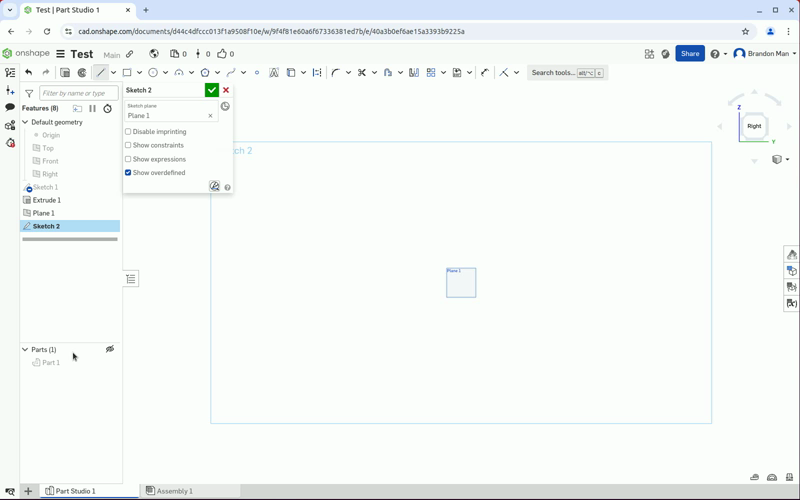
key_down(shift)
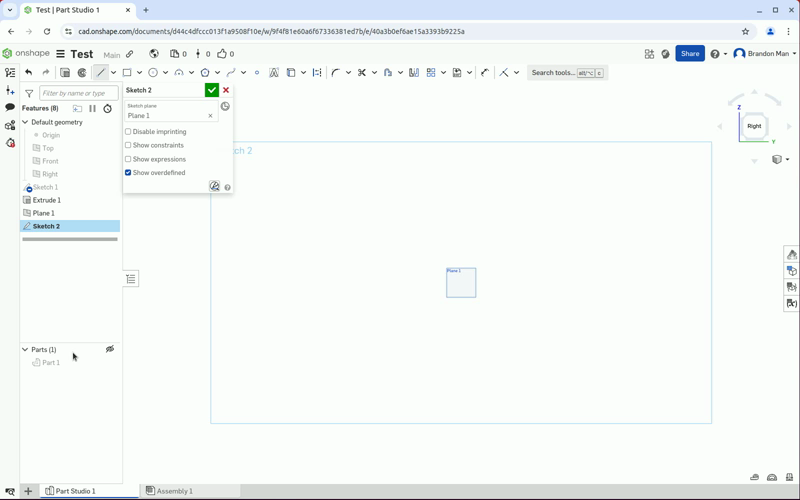
mouse_move(407, 282)
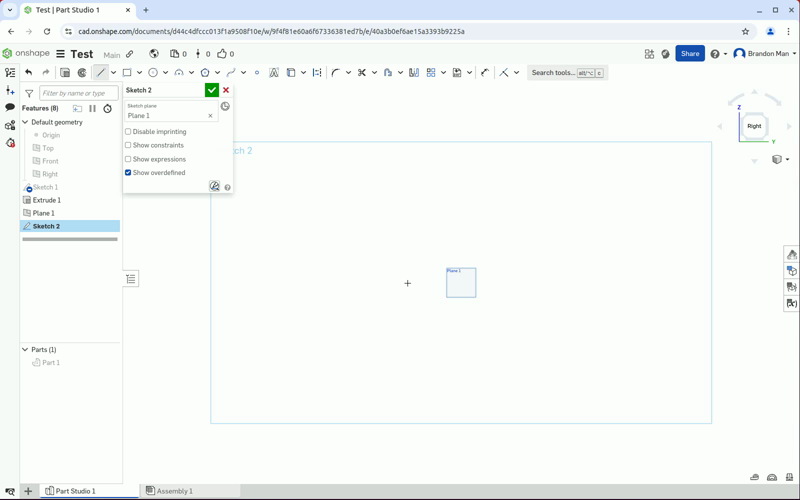
click(407, 282)
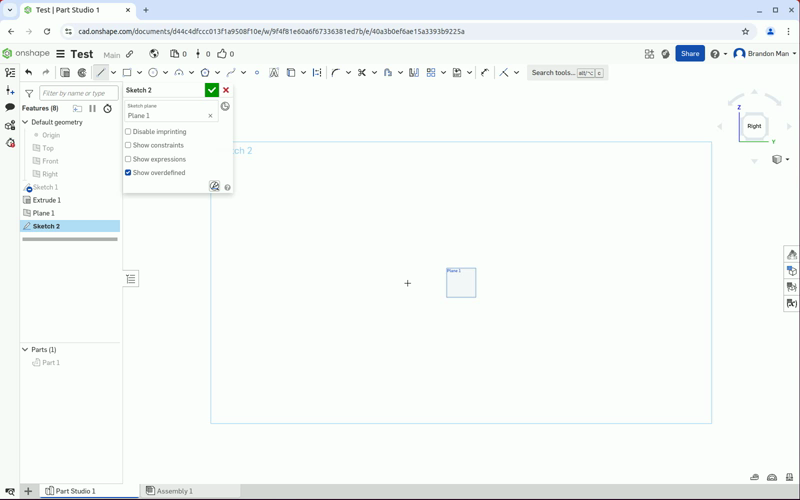
key_up(shift)
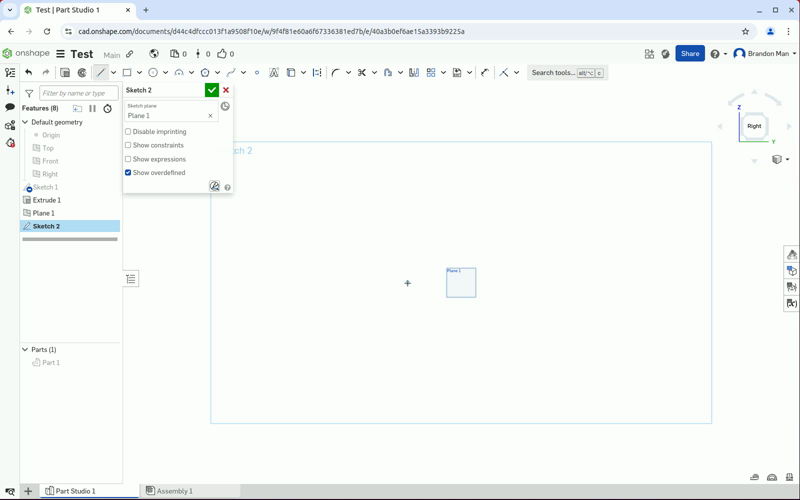
key_down(shift)
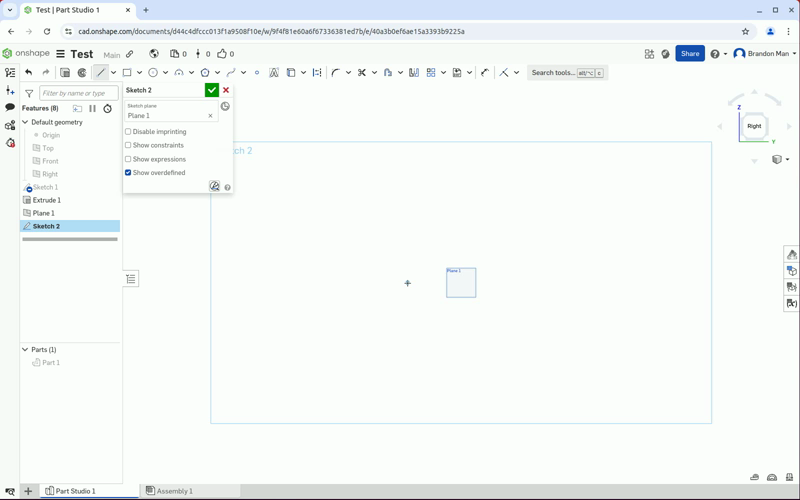
mouse_move(513, 282)
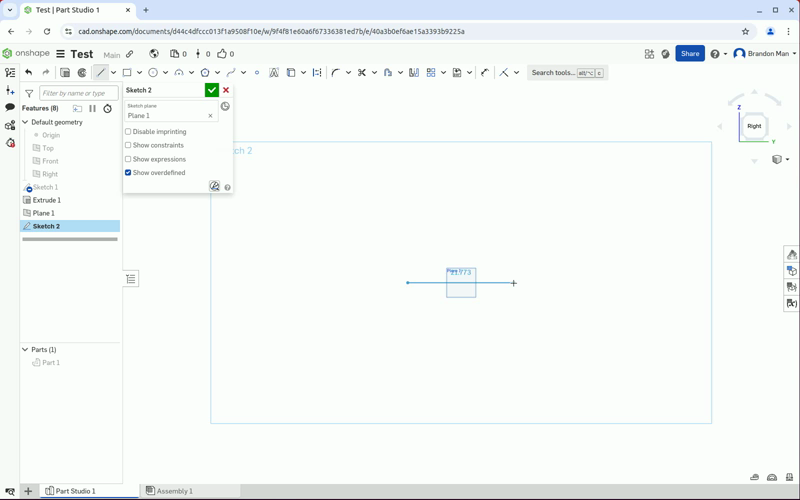
click(513, 282)
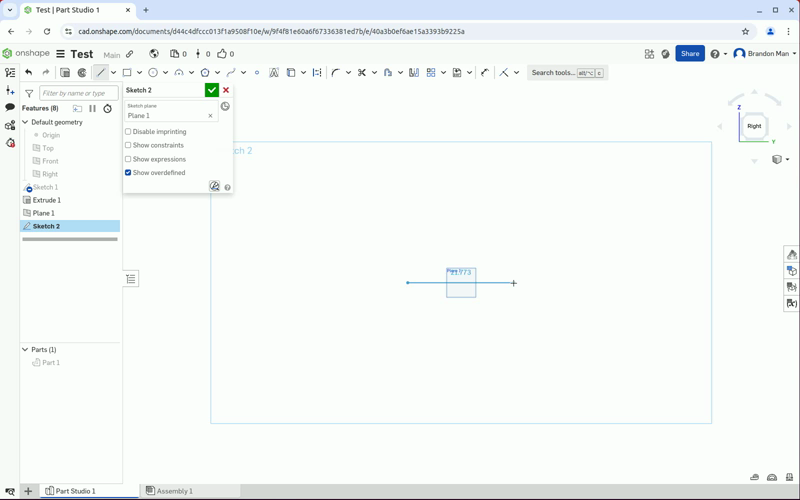
key_up(shift)
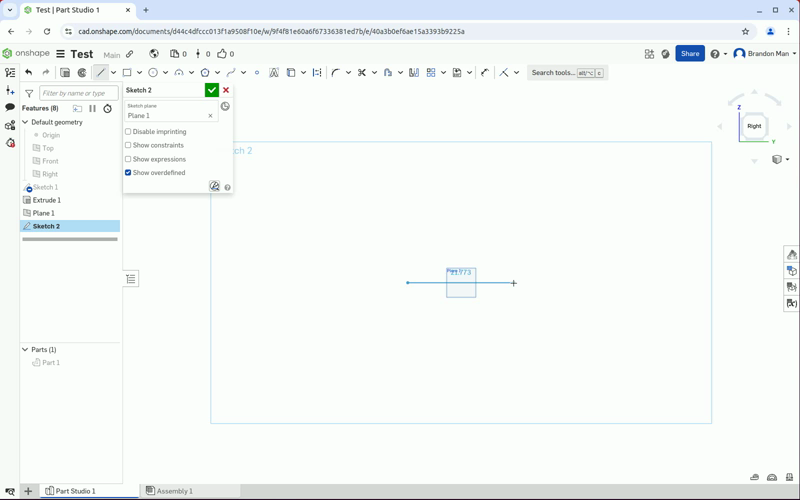
key_down(shift)
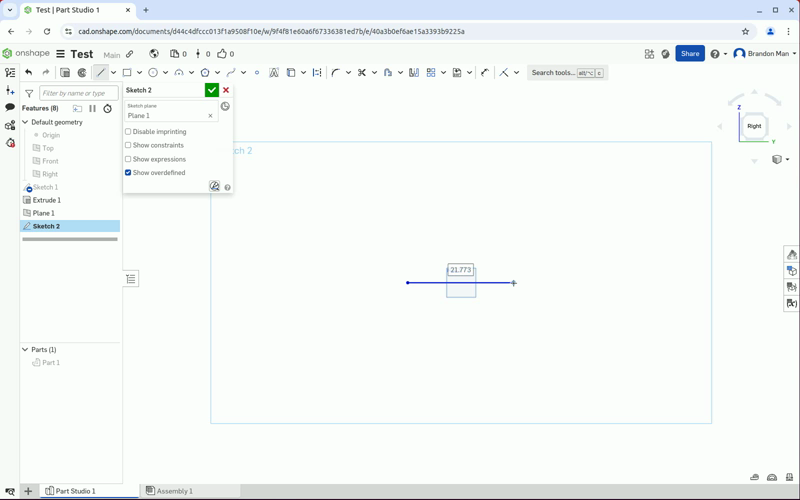
mouse_move(543, 282)
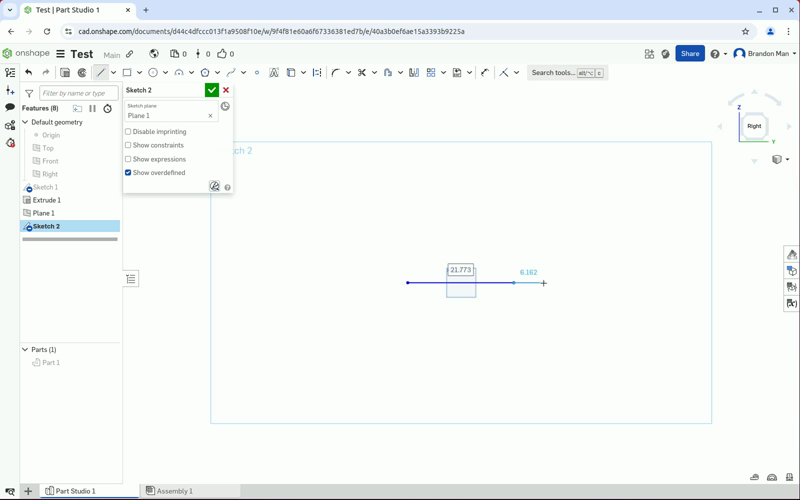
mouse_move(513, 260)
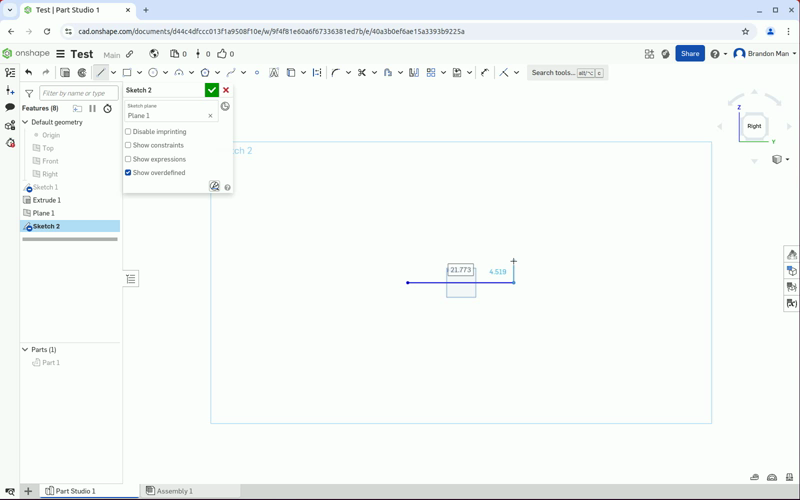
click(513, 260)
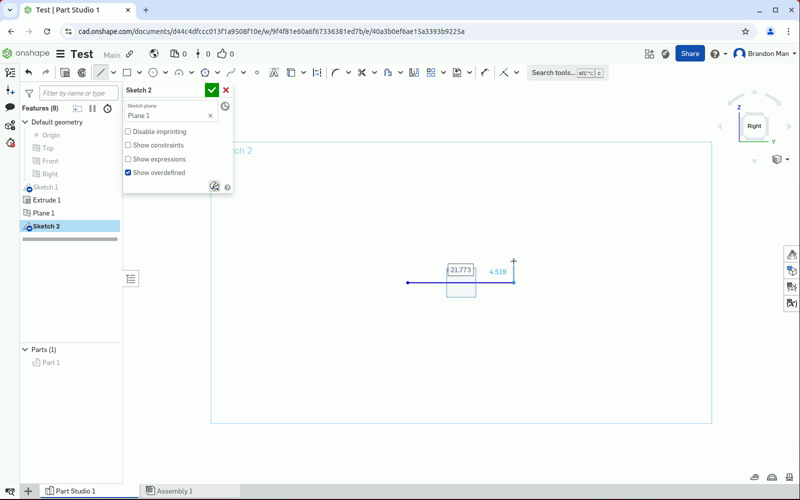
key_up(shift)
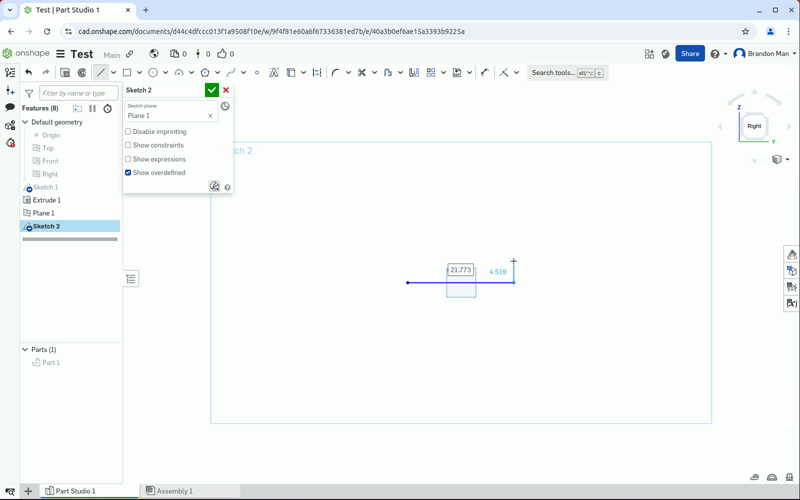
key_down(shift)
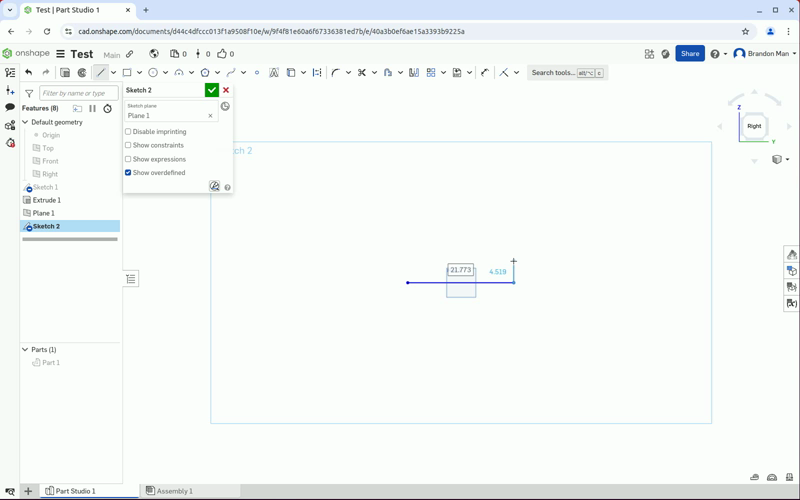
mouse_move(407, 260)
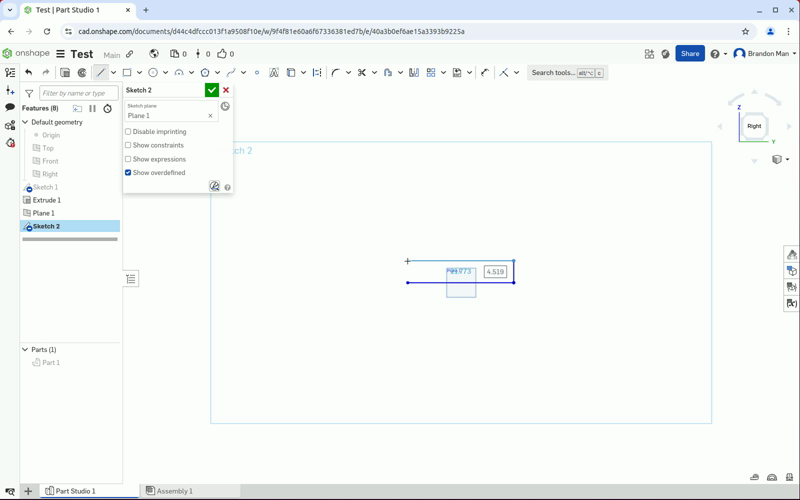
click(407, 260)
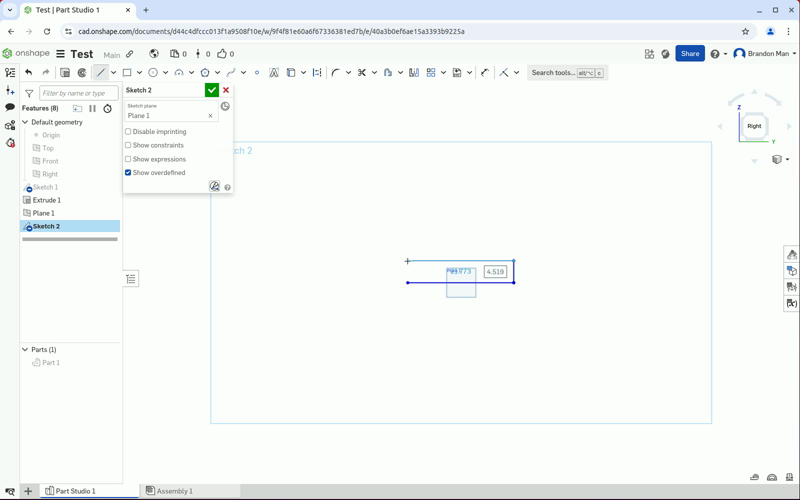
key_up(shift)
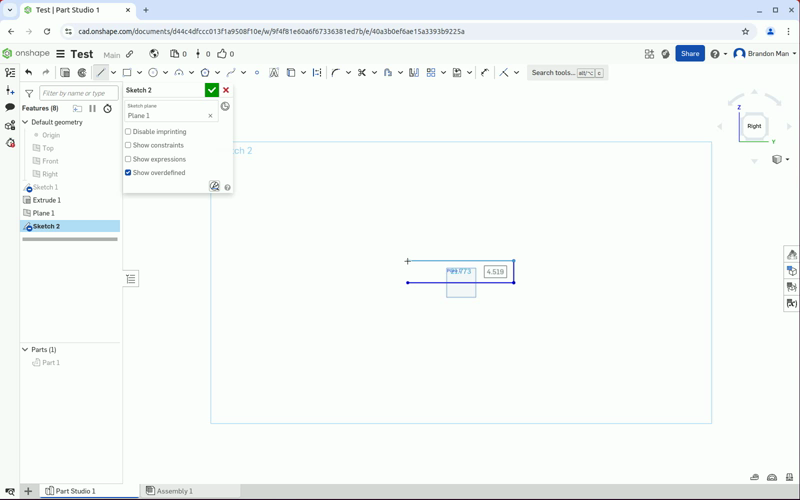
mouse_move(437, 260)
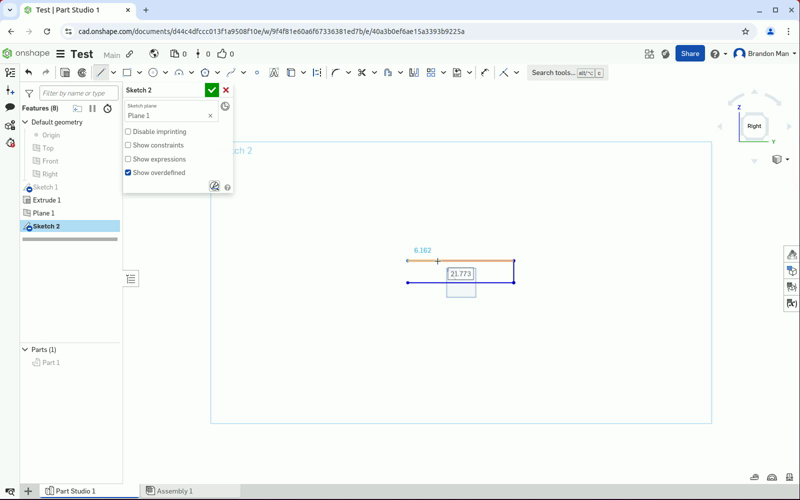
key_down(shift)
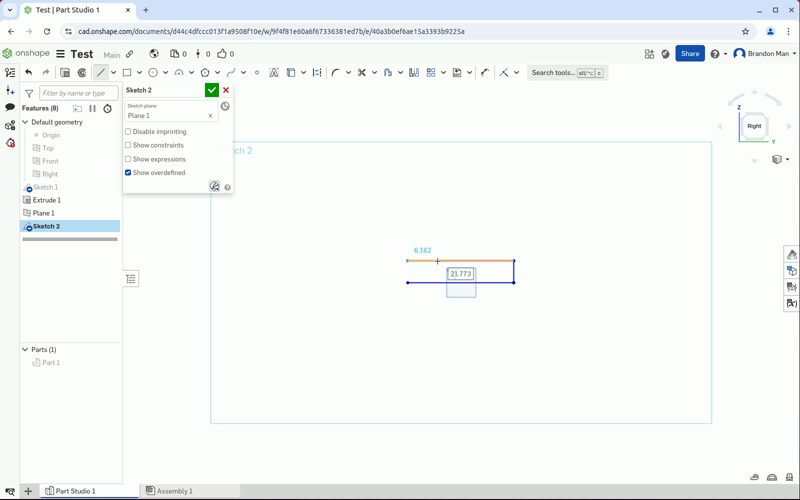
mouse_move(407, 282)
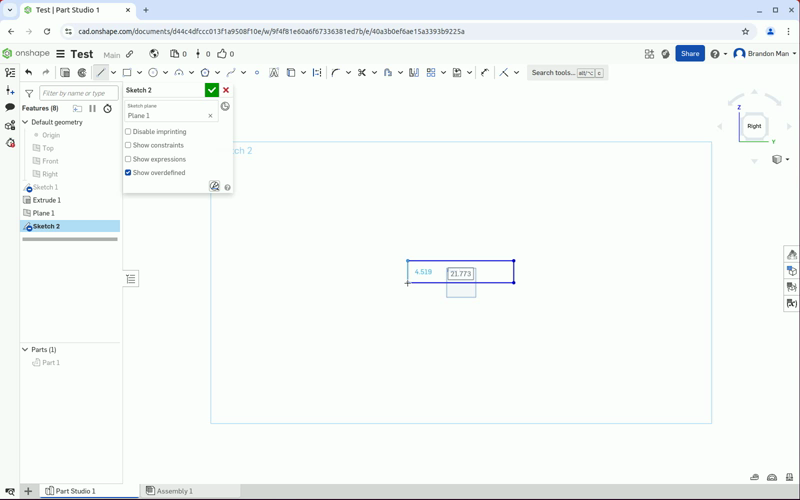
key_up(shift)
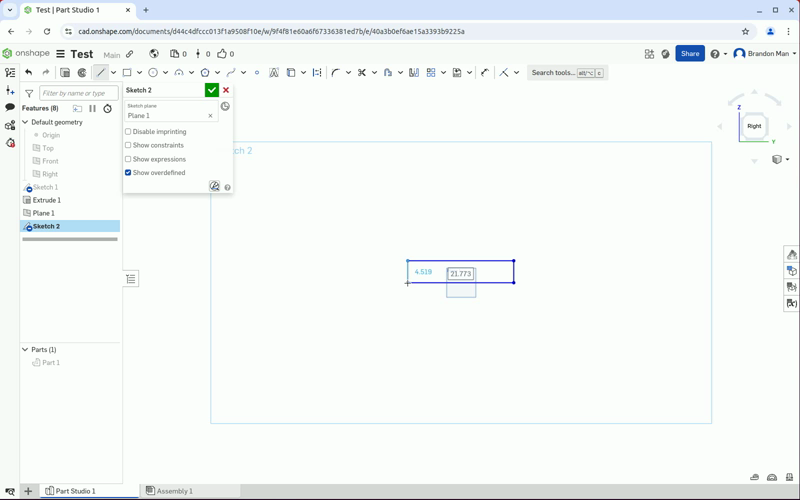
click(407, 282)
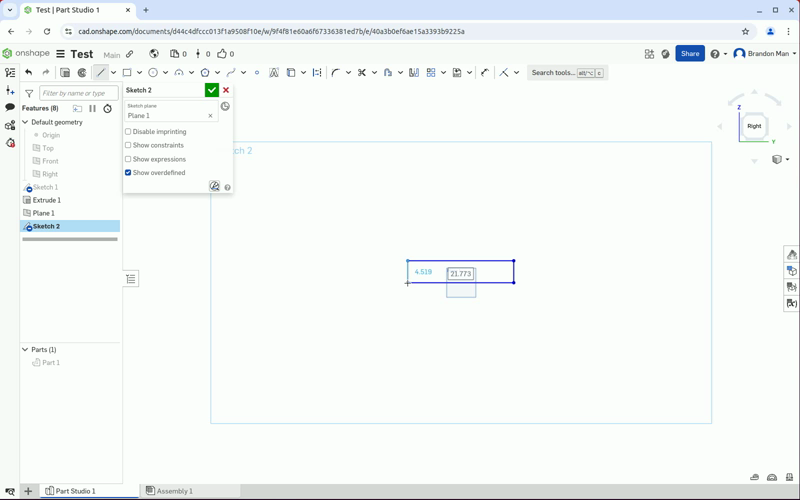
key(esc)
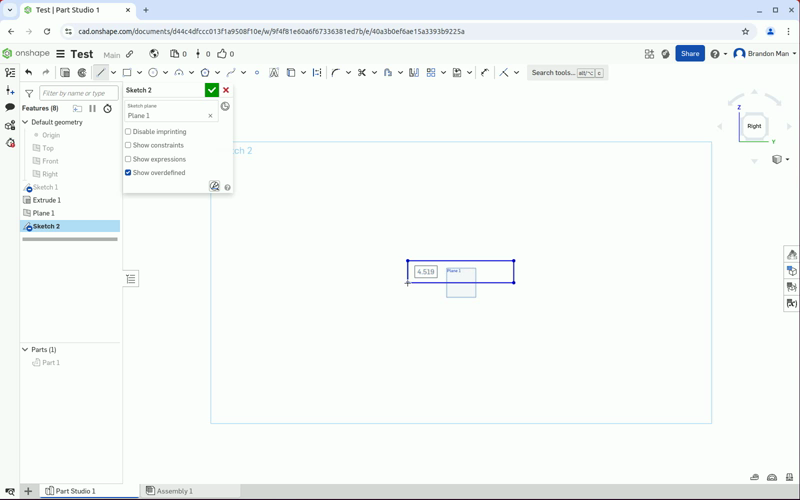
mouse_move(435, 272)
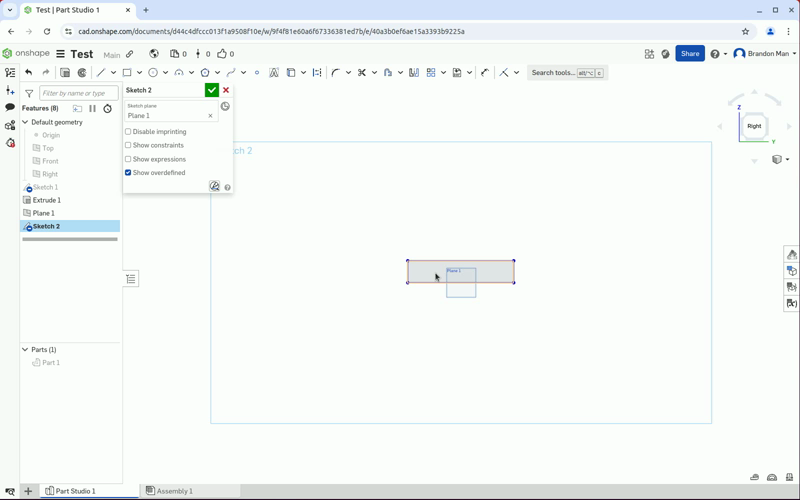
click(435, 272)
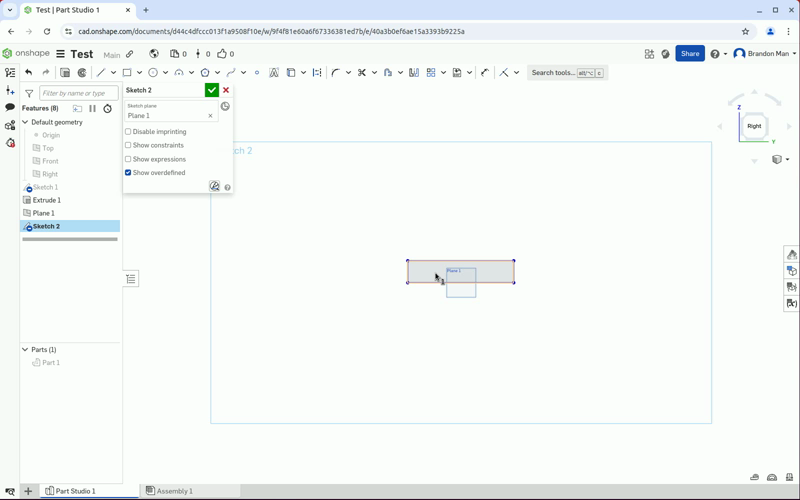
mouse_move(73, 352)
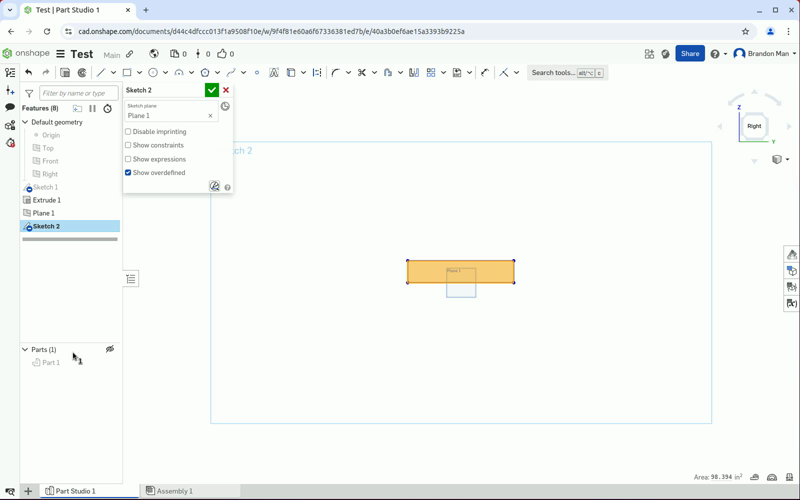
key(shift+y)
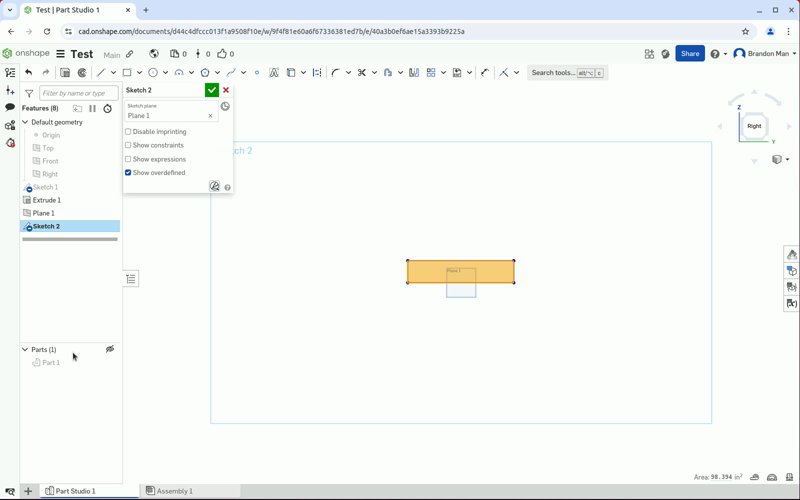
key(shift+e)
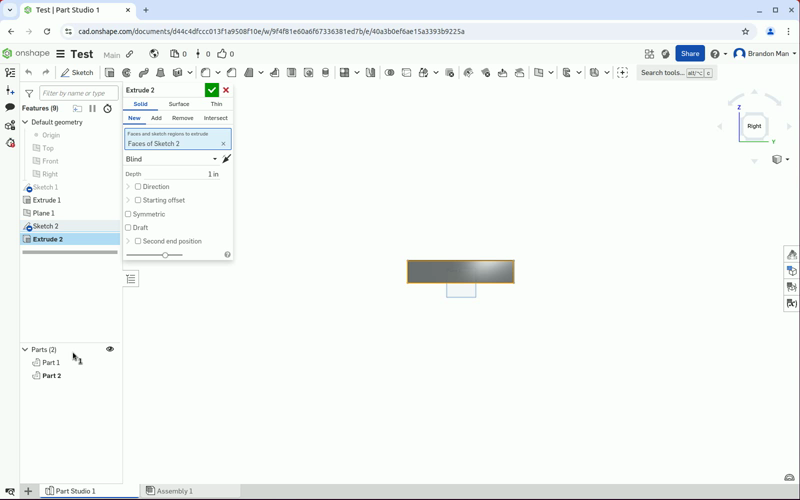
mouse_move(143, 106)
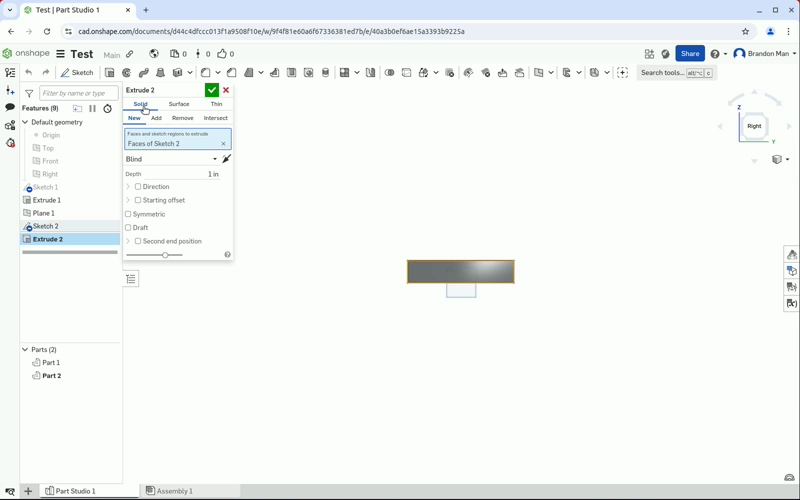
click(143, 106)
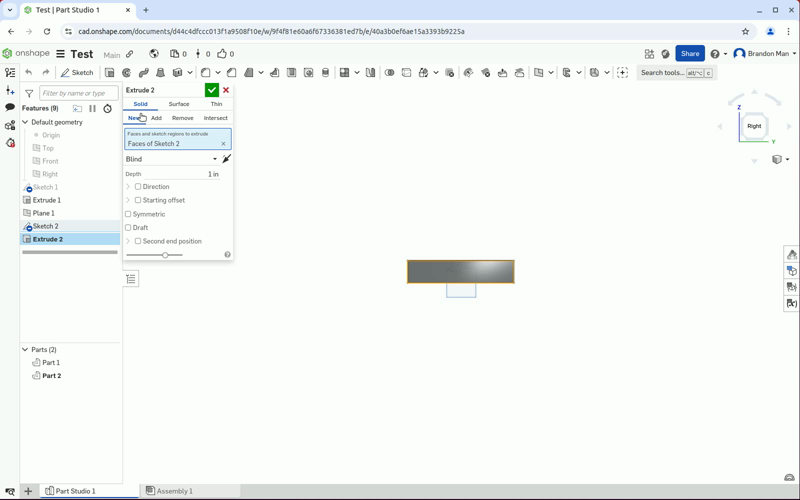
mouse_move(137, 120)
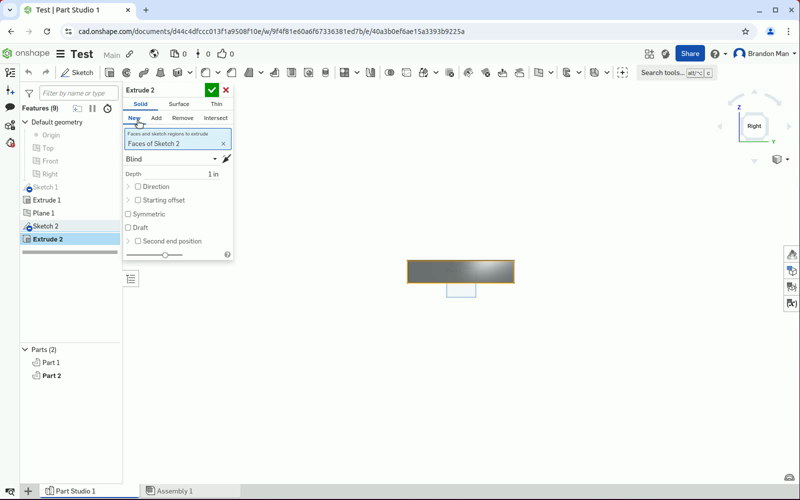
click(137, 120)
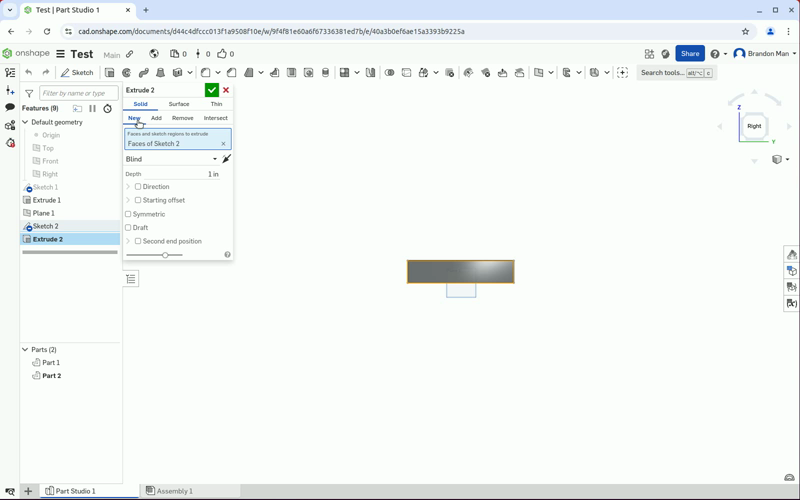
key(tab, 4)
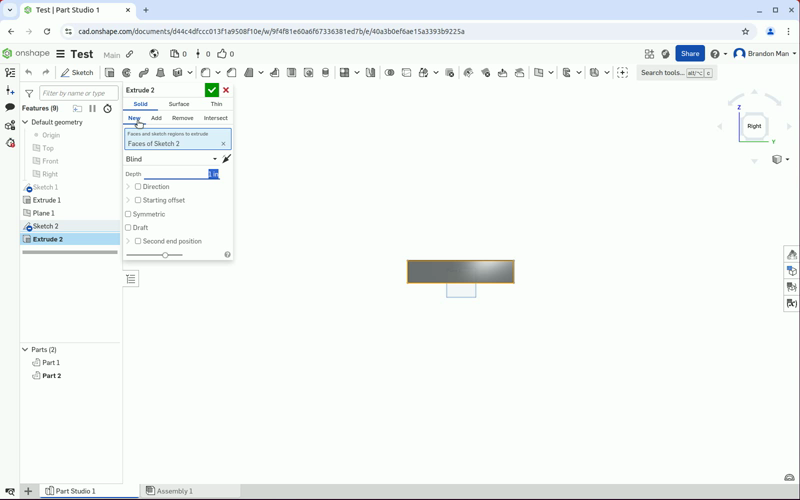
text(0.722)
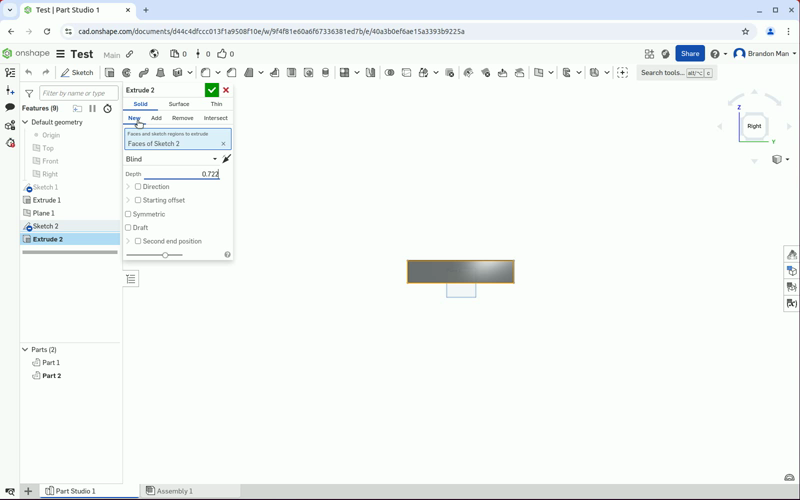
key(enter)
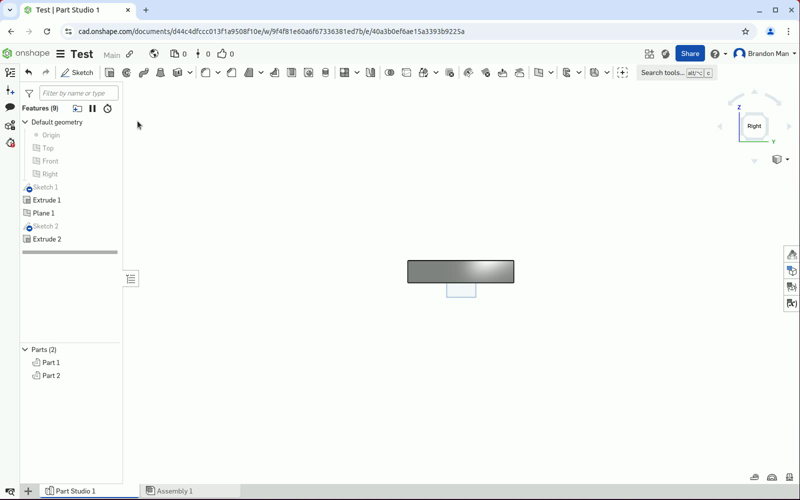
key(shift+h)
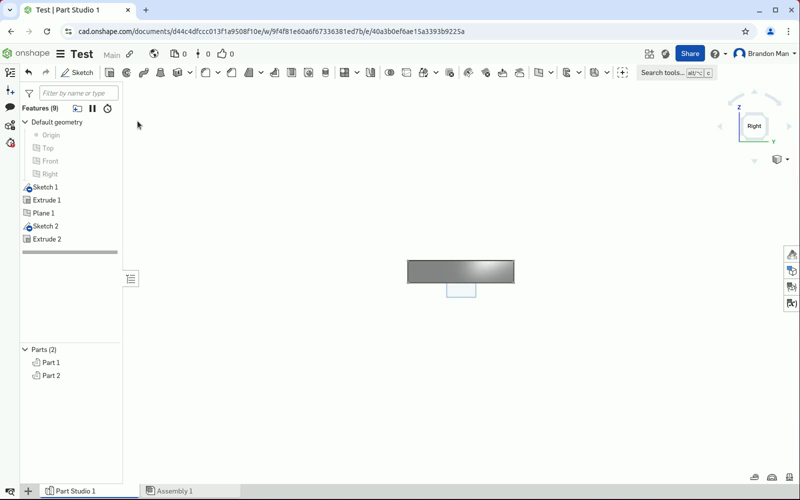
key(shift+h)
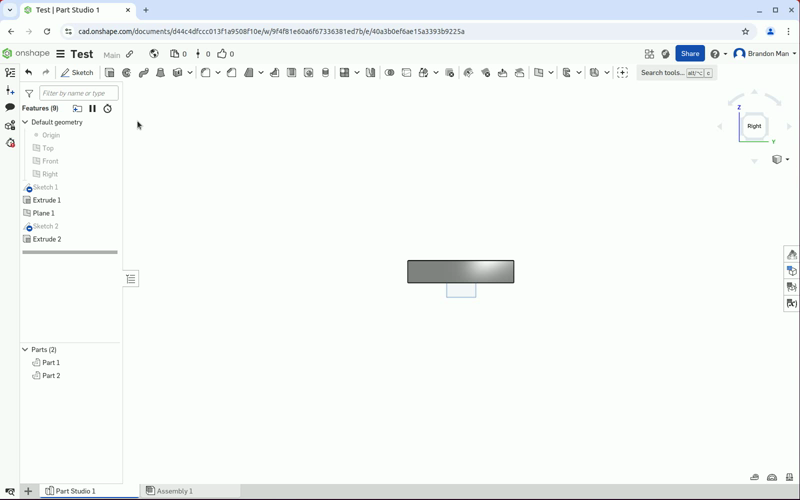
mouse_move(73, 189)
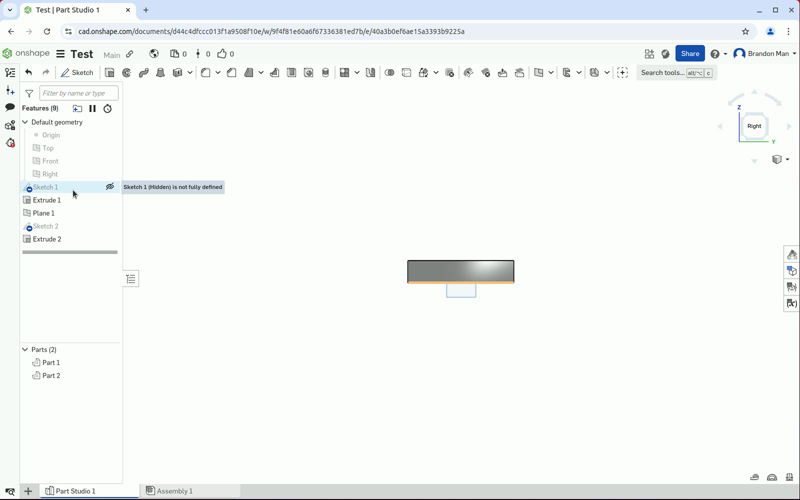
click(73, 189)
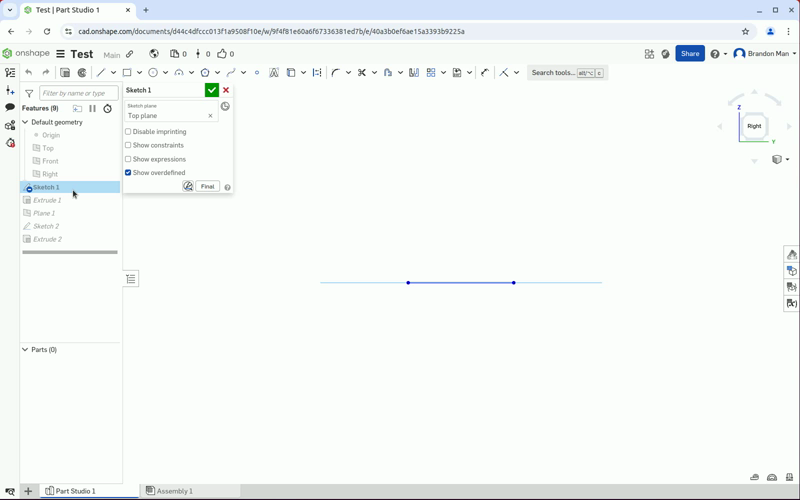
mouse_move(229, 92)
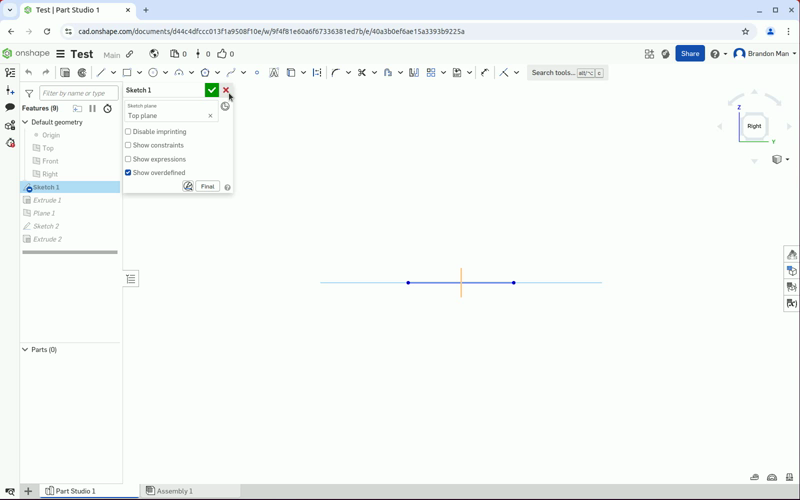
click(229, 92)
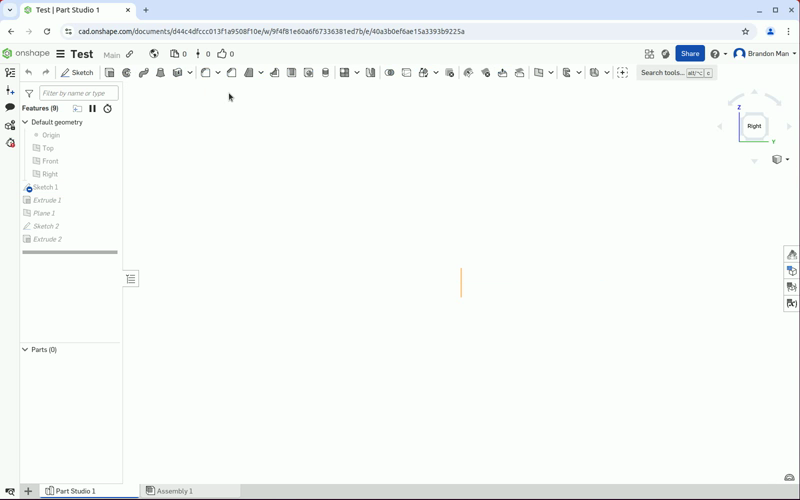
key(shift+s)
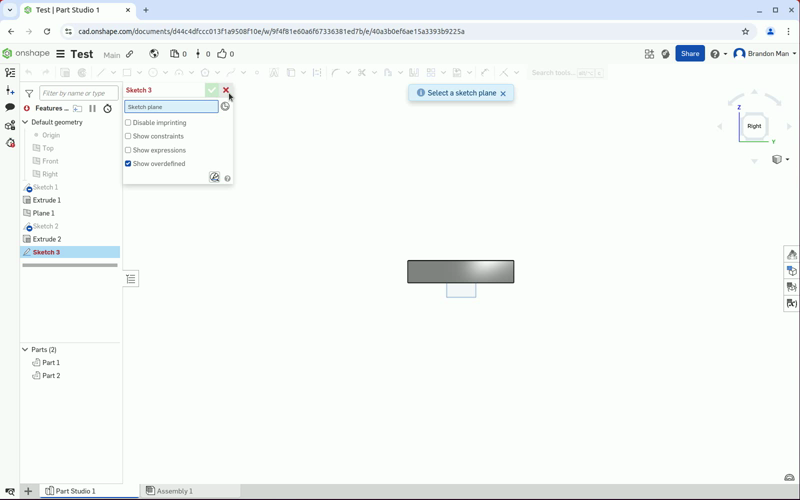
mouse_move(73, 215)
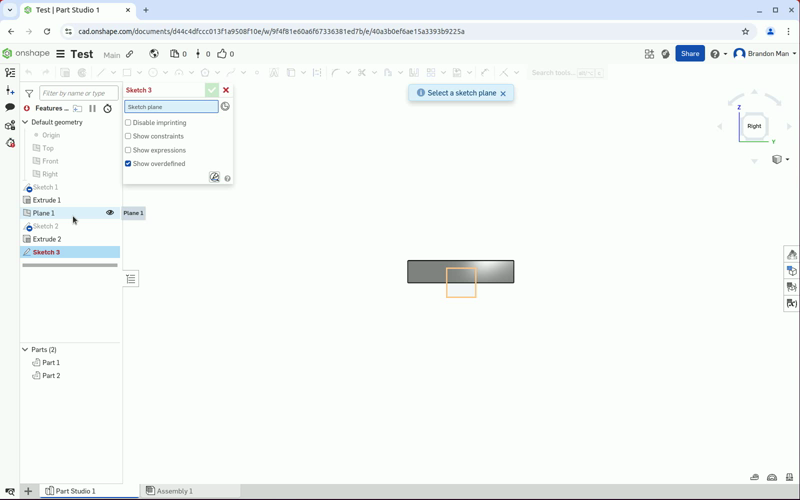
click(73, 215)
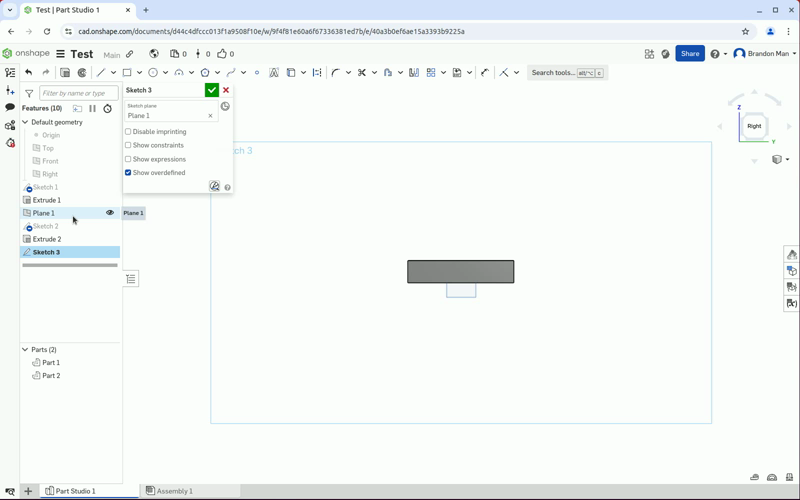
mouse_move(73, 352)
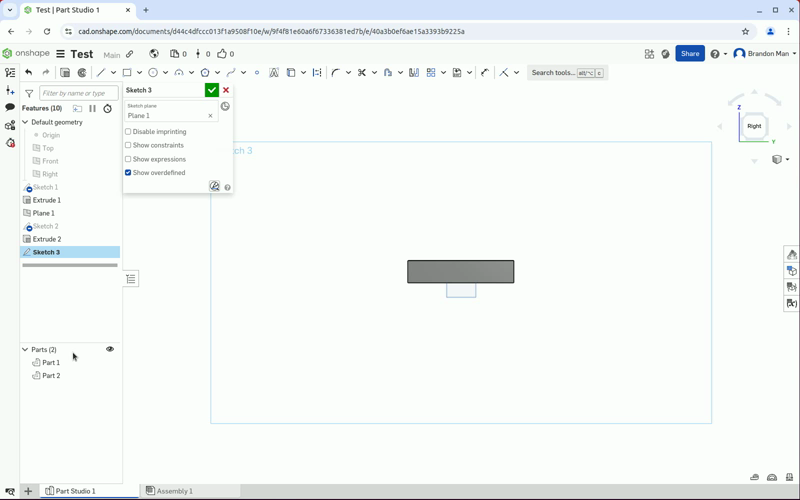
key(y)
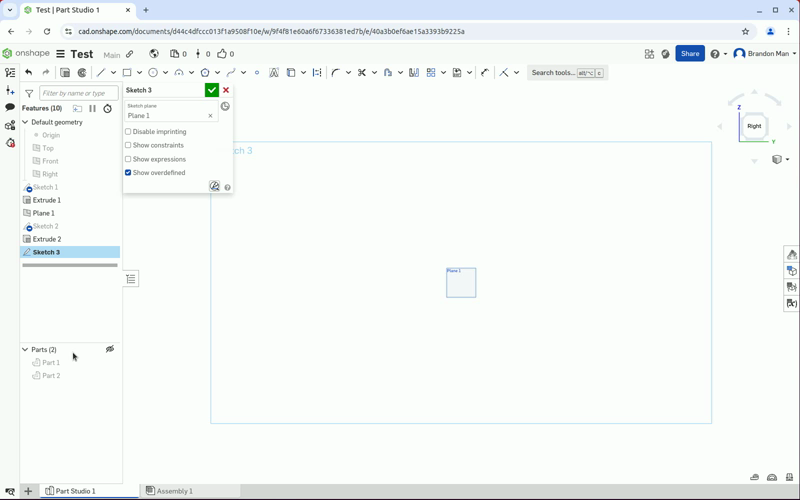
key(l)
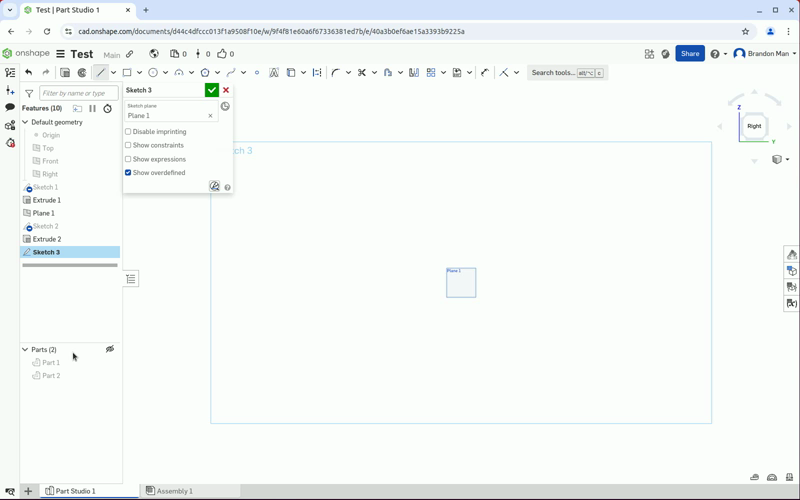
key_down(shift)
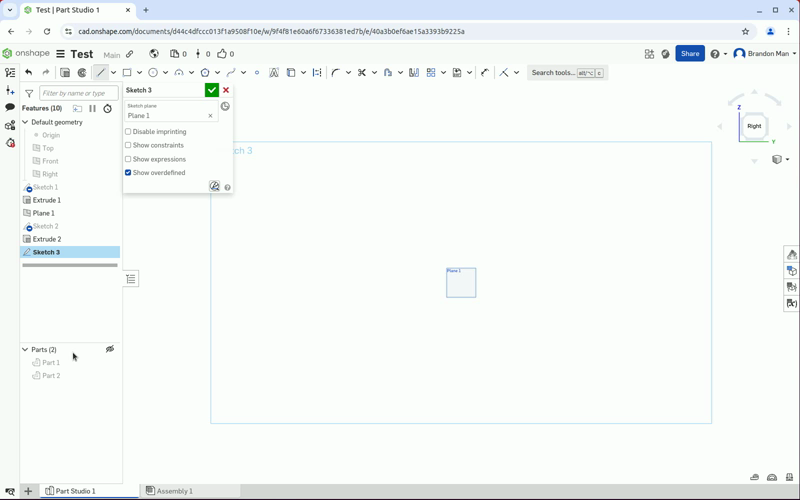
mouse_move(407, 260)
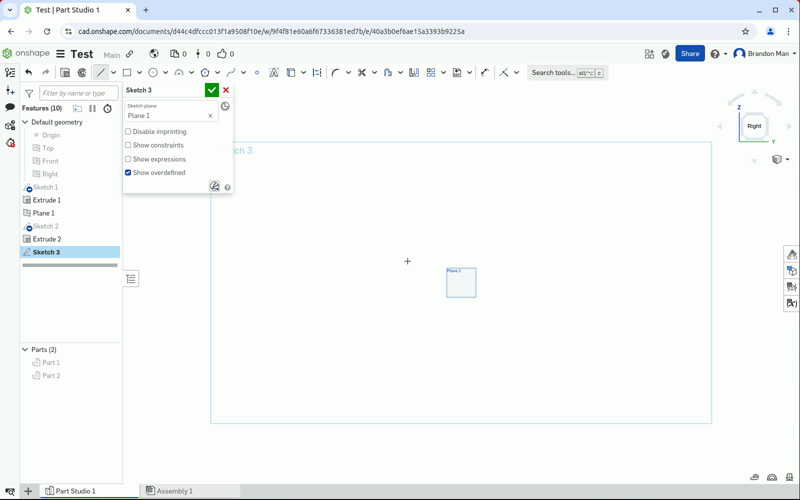
click(407, 260)
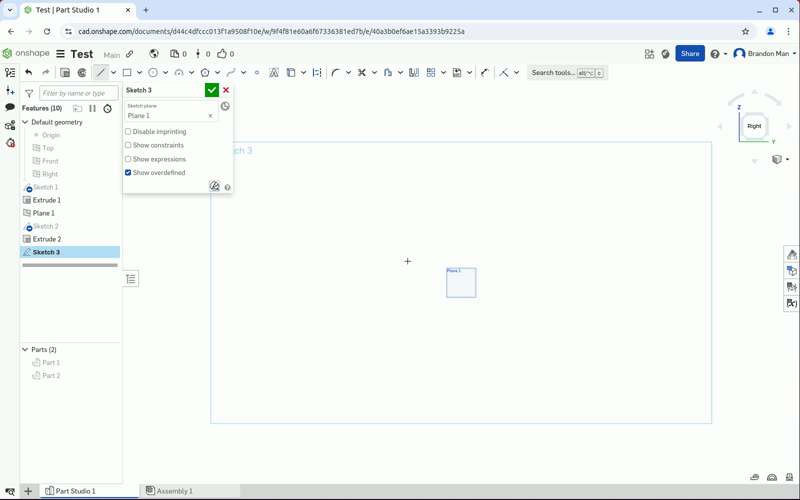
key_up(shift)
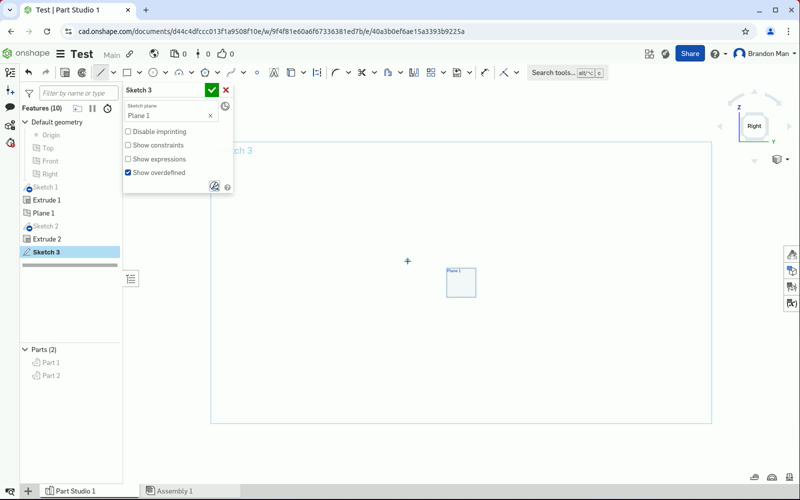
key_down(shift)
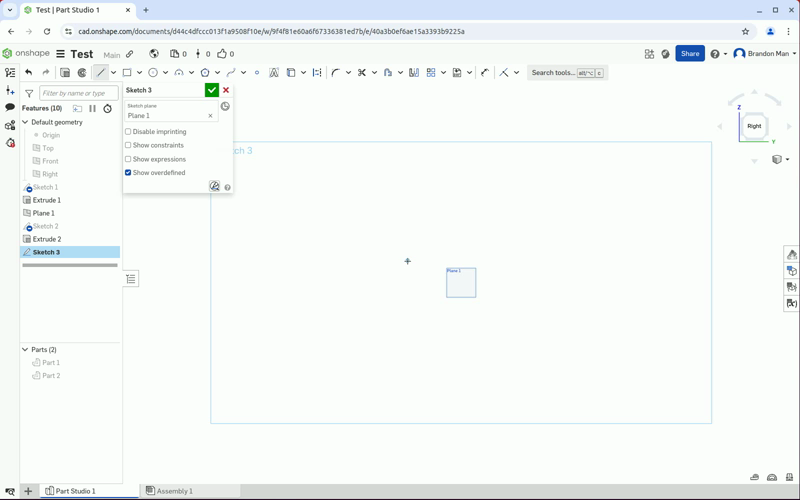
mouse_move(513, 260)
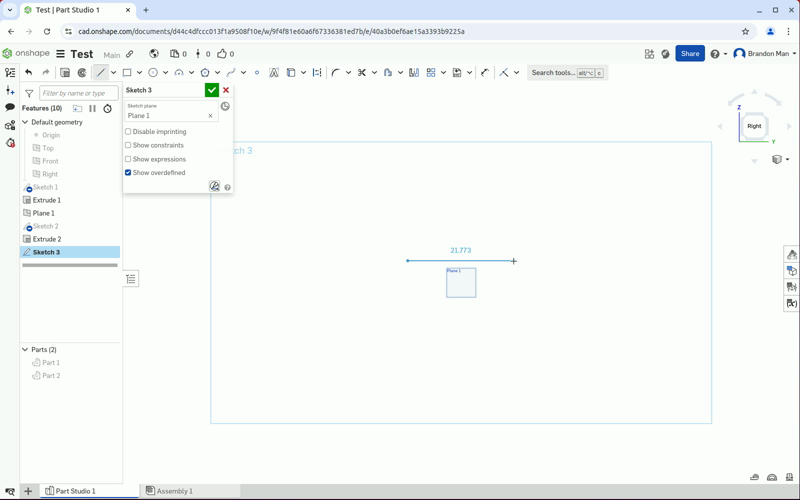
click(513, 260)
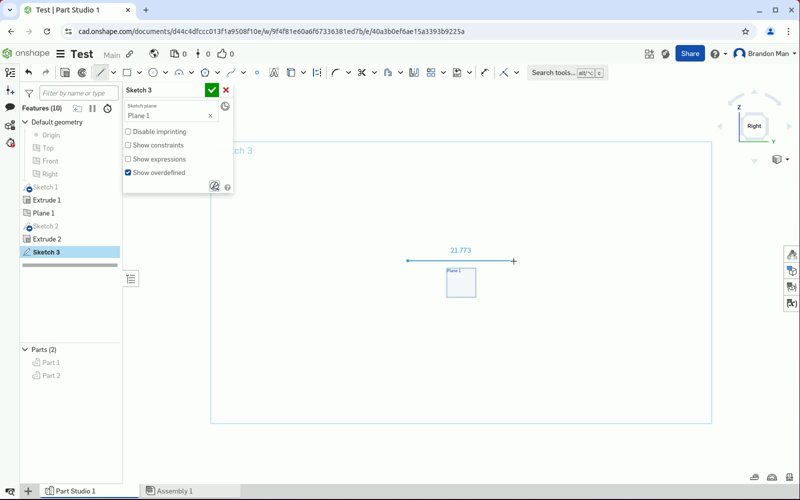
key_up(shift)
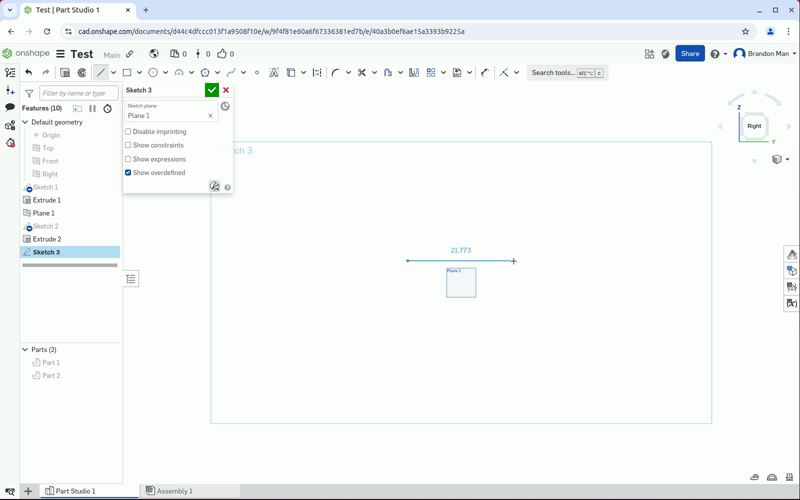
key_down(shift)
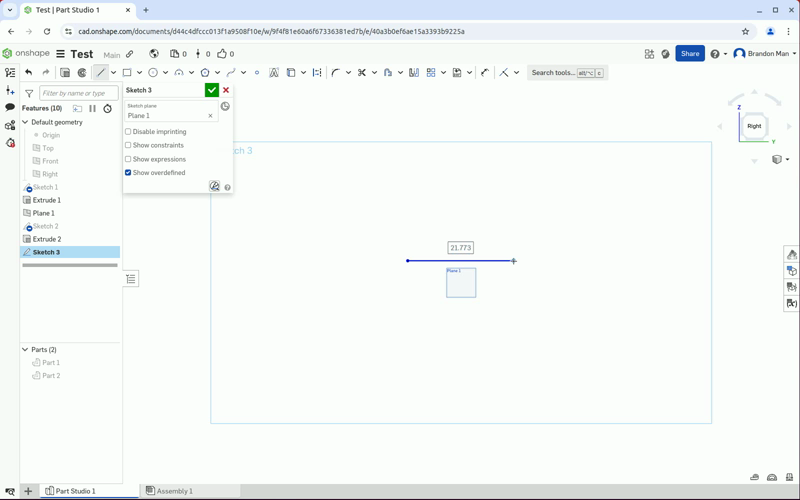
mouse_move(543, 260)
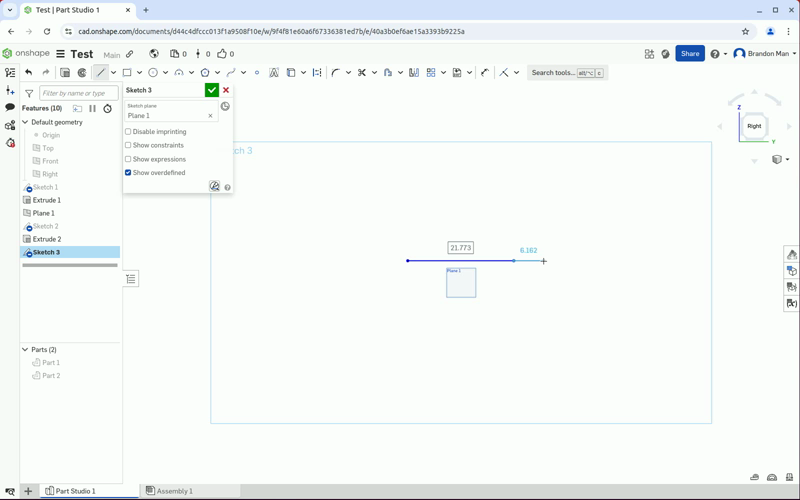
mouse_move(513, 257)
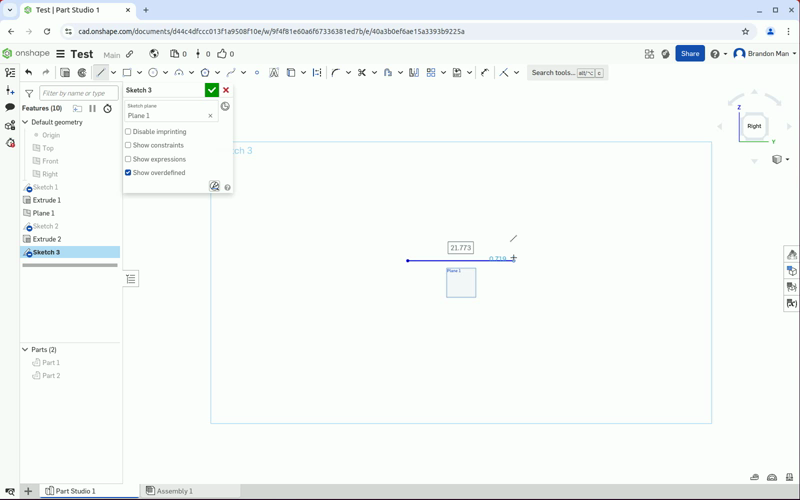
scroll(6)
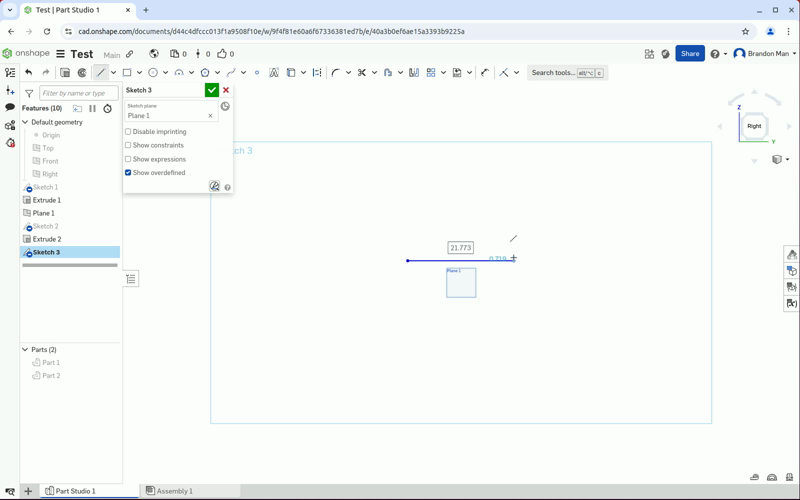
scroll(6)
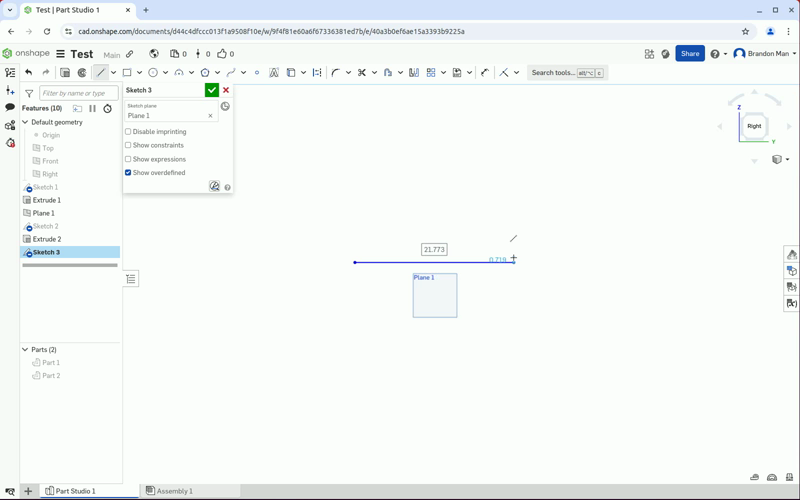
scroll(6)
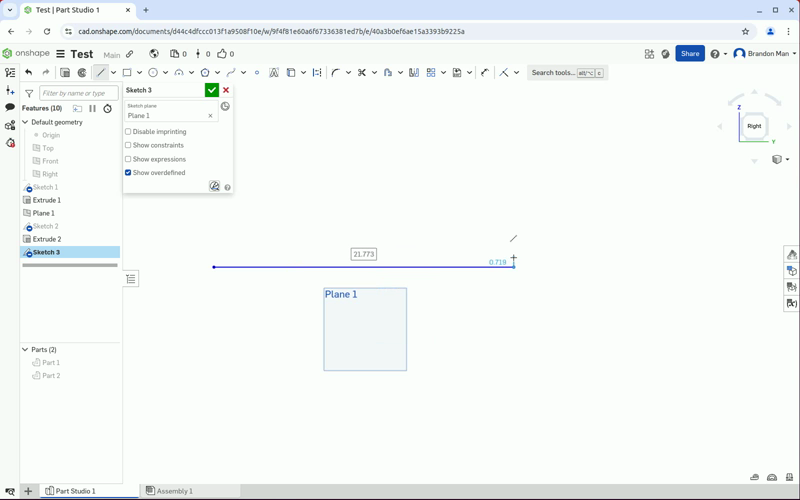
scroll(6)
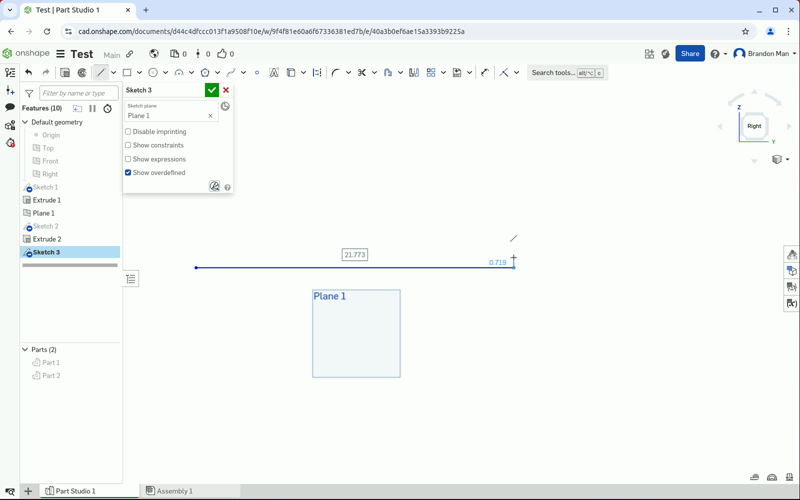
scroll(6)
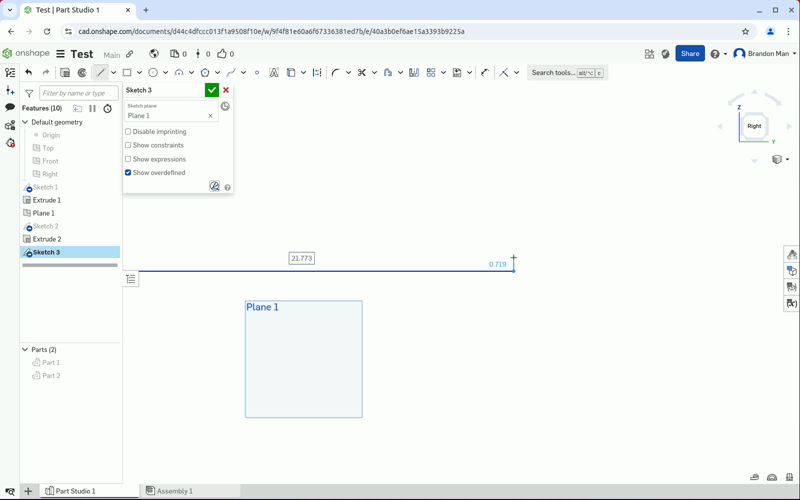
scroll(6)
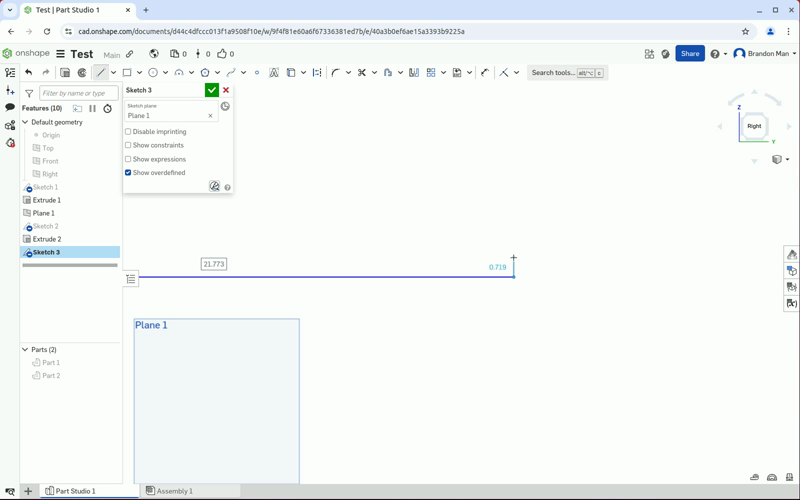
scroll(6)
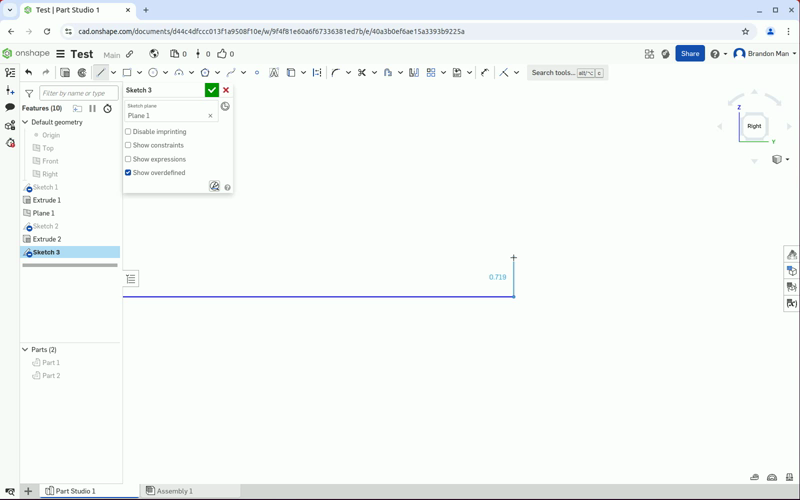
click(513, 257)
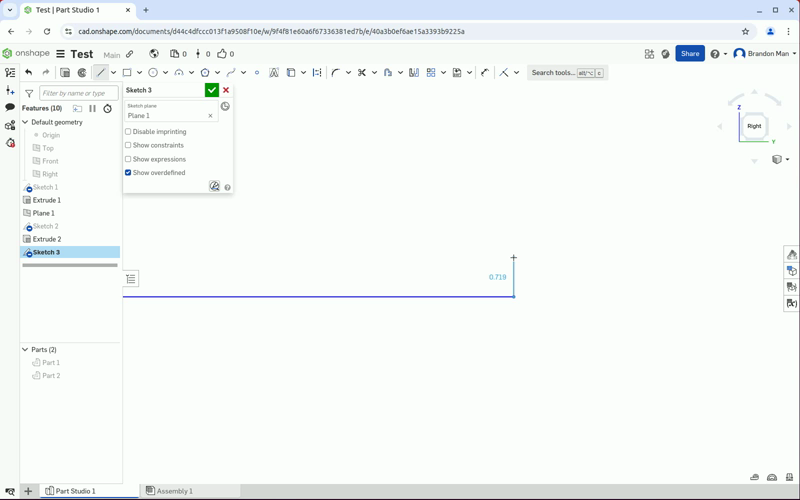
scroll(-6)
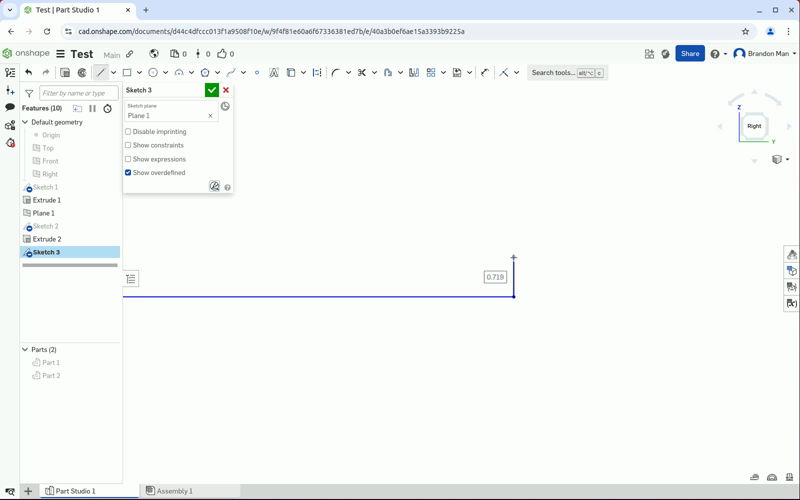
scroll(-6)
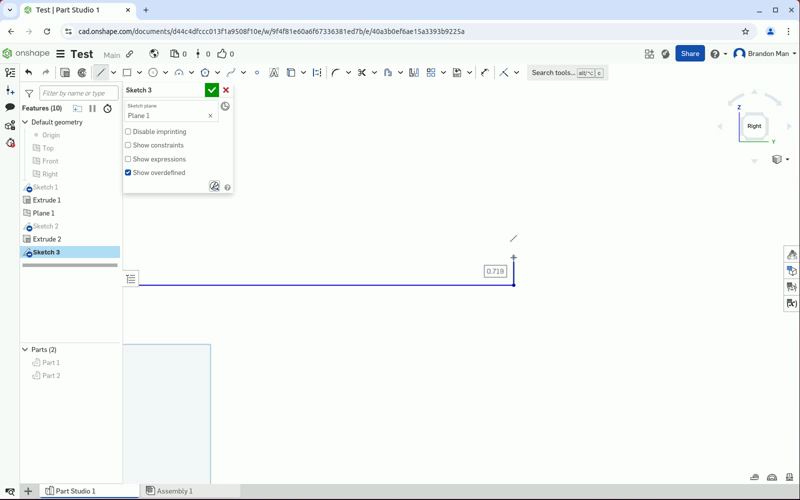
scroll(-6)
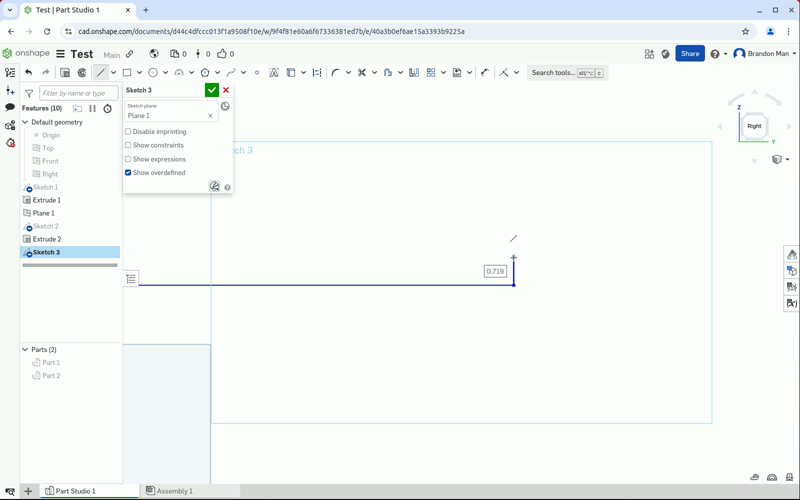
scroll(-6)
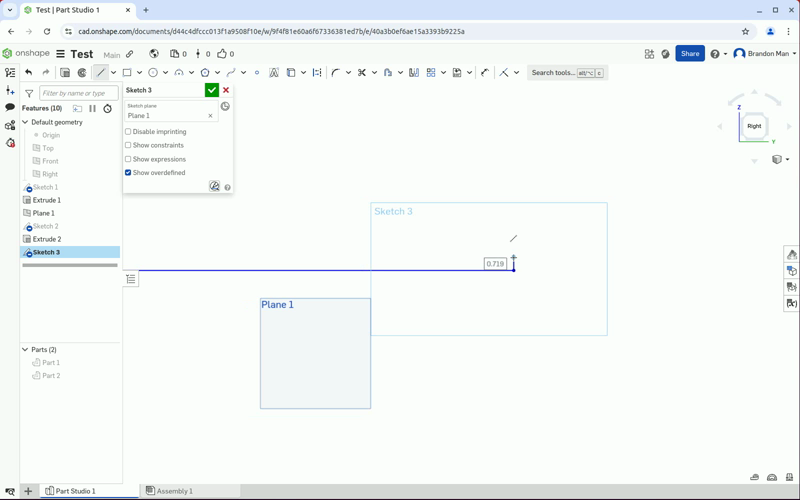
scroll(-6)
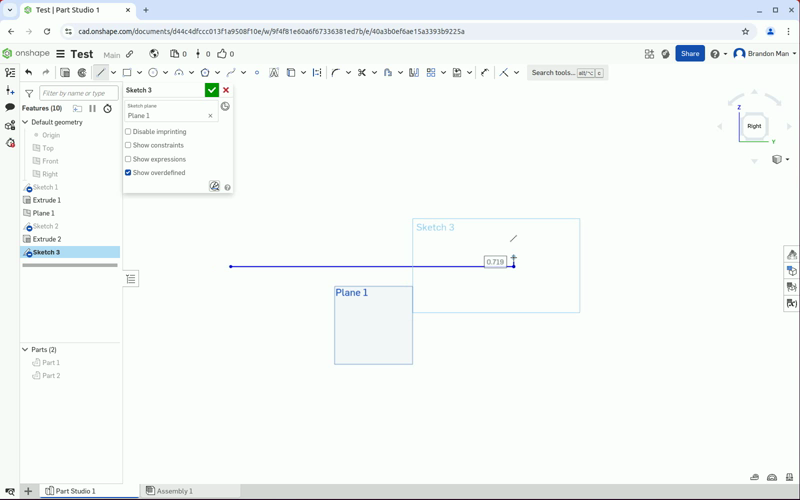
scroll(-6)
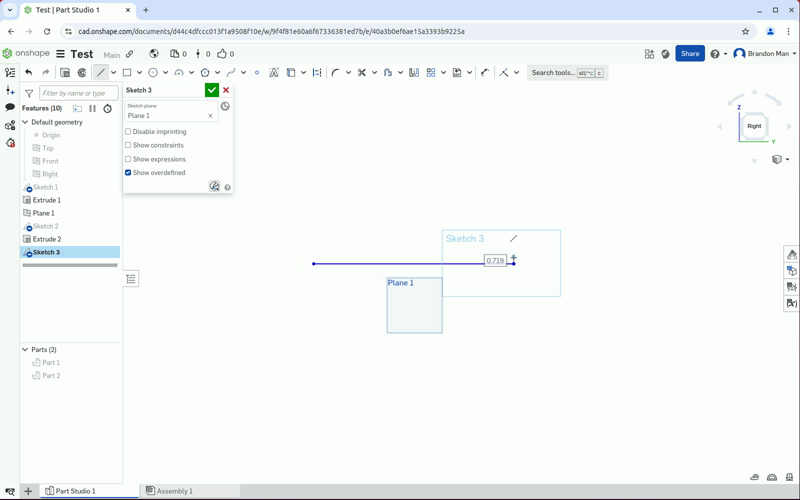
scroll(-6)
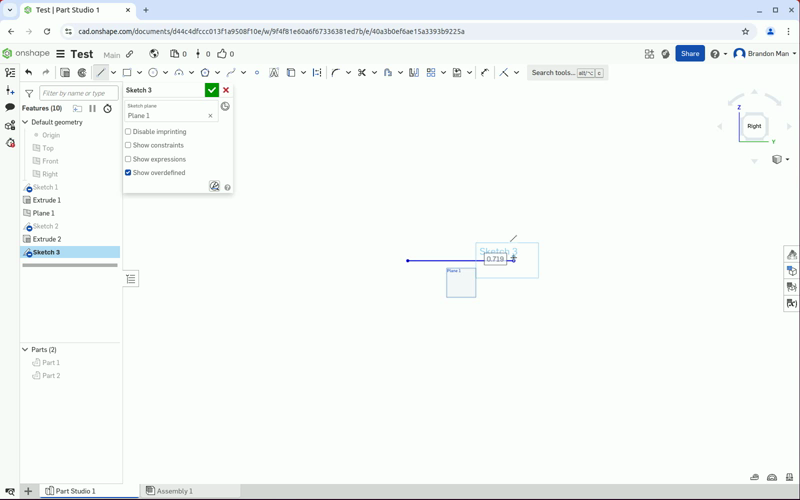
key_up(shift)
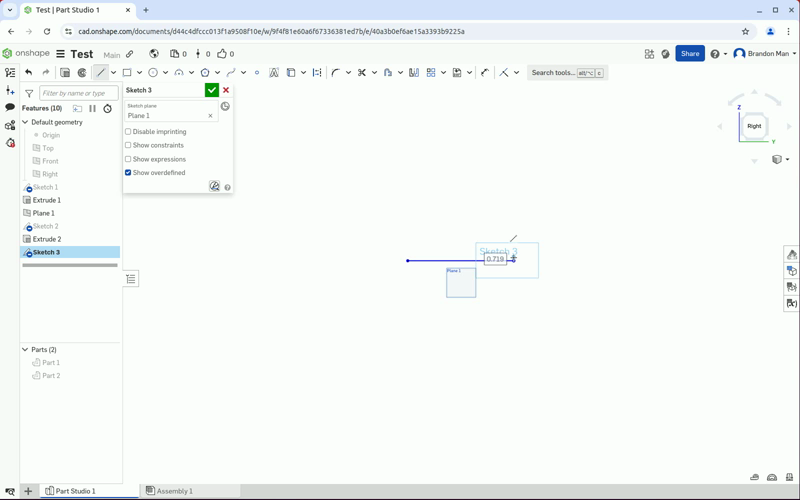
key_down(shift)
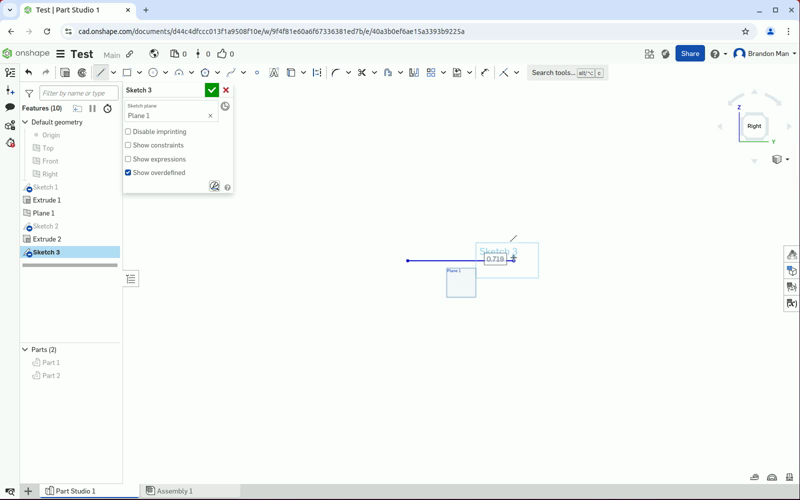
mouse_move(407, 257)
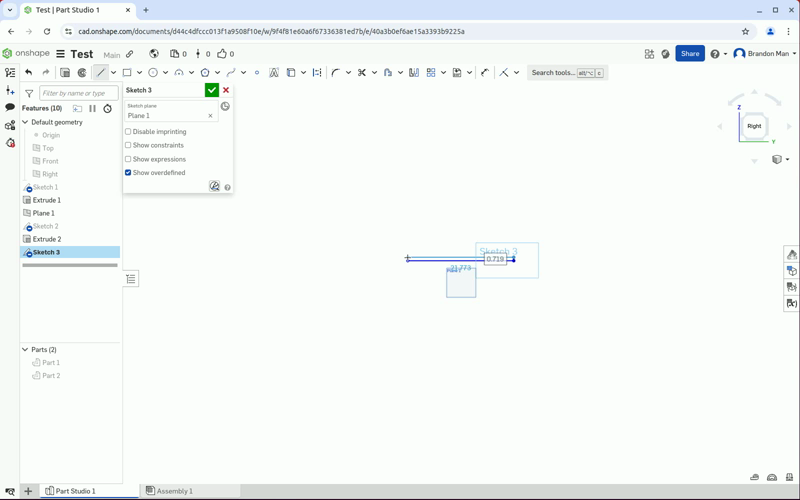
scroll(6)
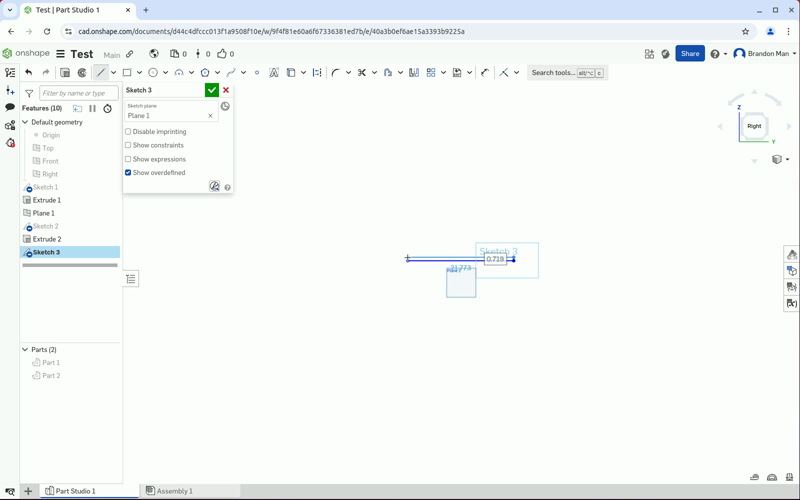
scroll(6)
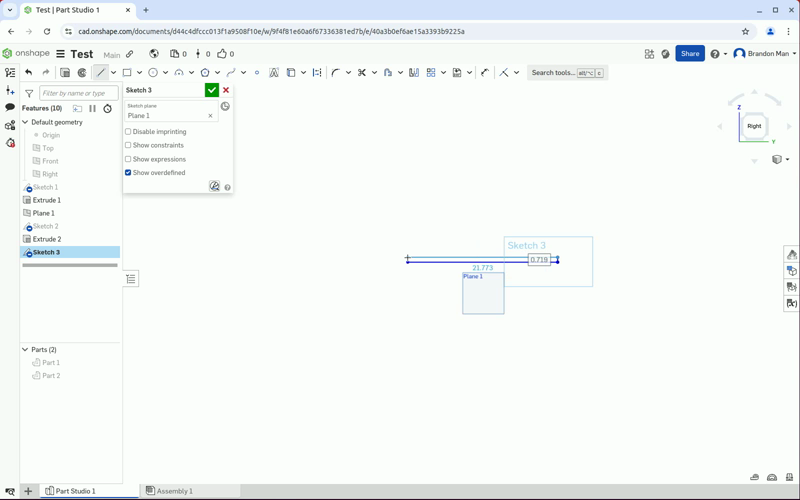
scroll(6)
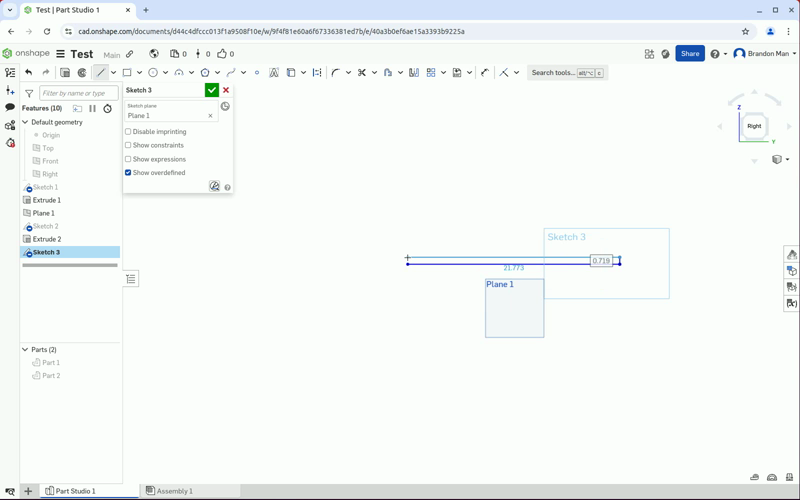
scroll(6)
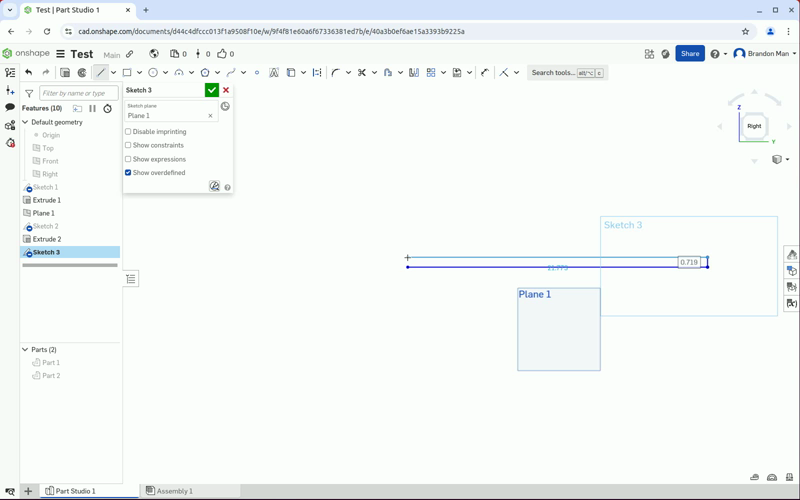
scroll(6)
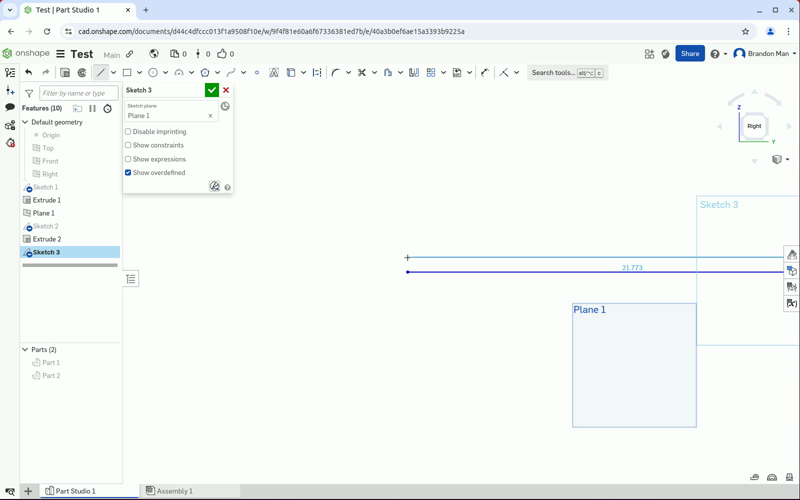
scroll(6)
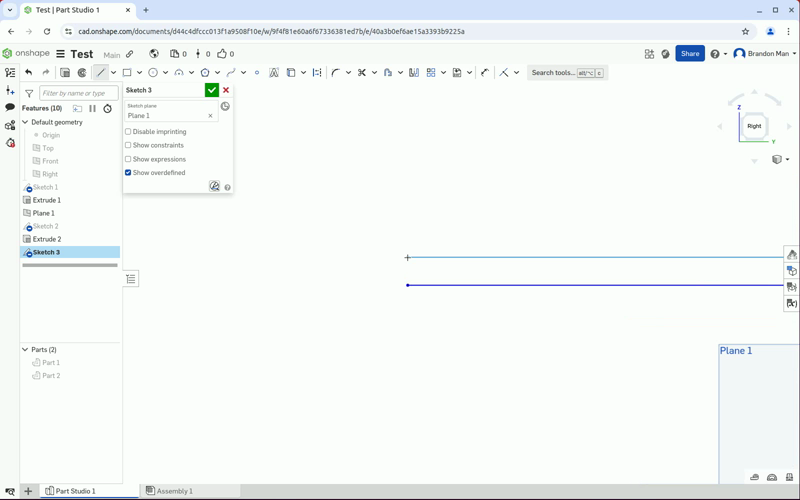
scroll(6)
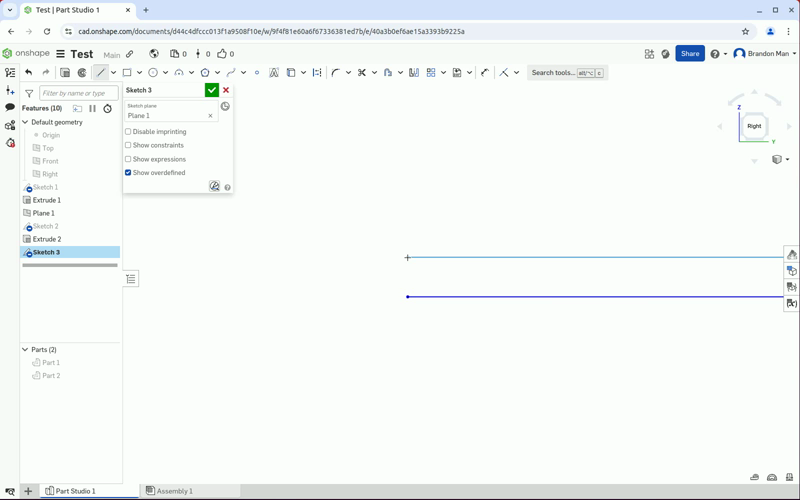
click(407, 257)
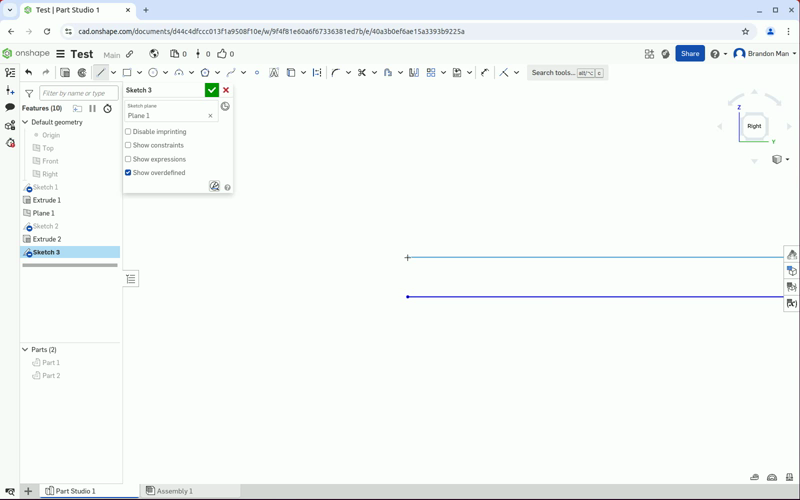
scroll(-6)
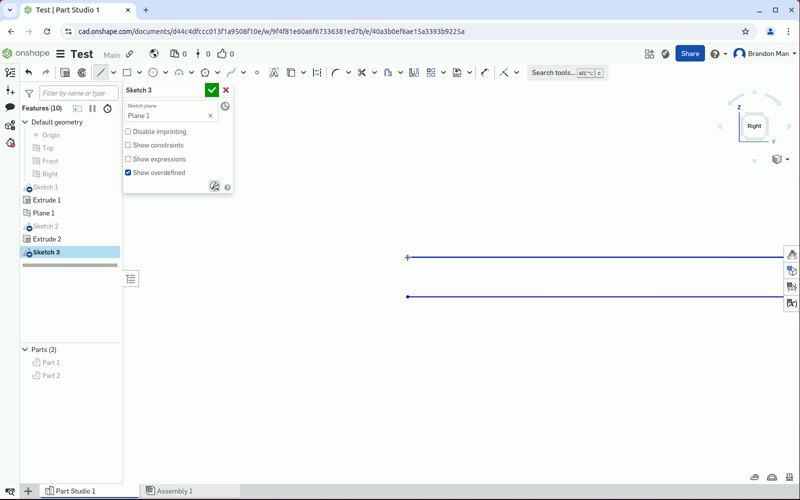
scroll(-6)
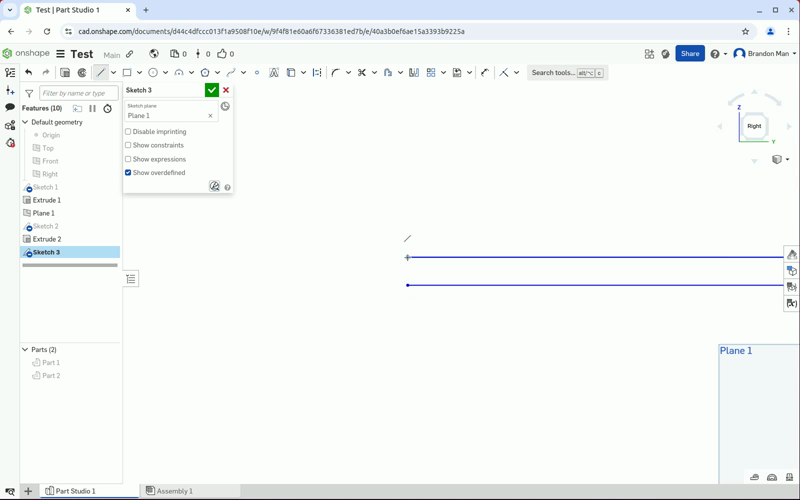
scroll(-6)
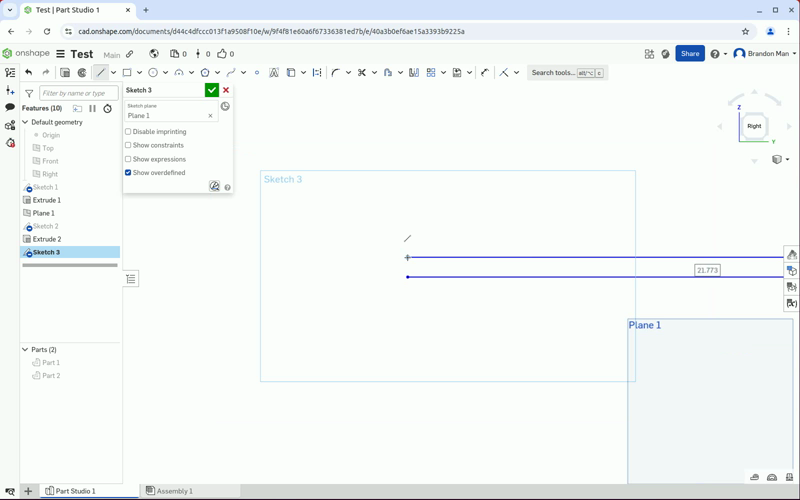
scroll(-6)
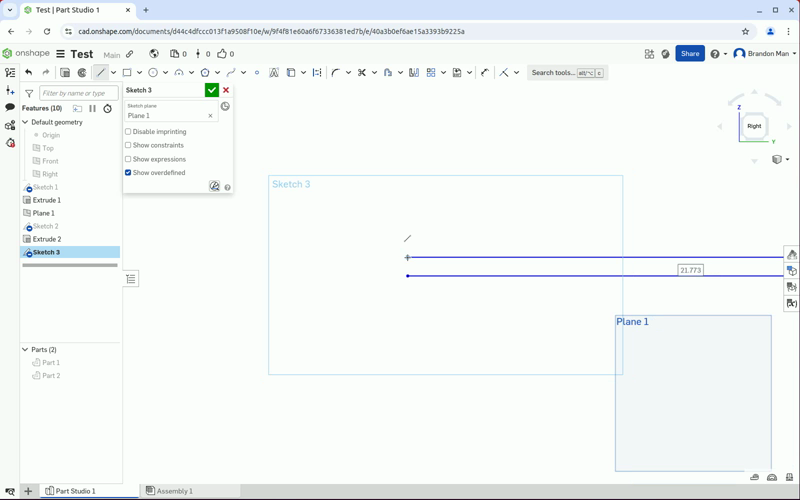
scroll(-6)
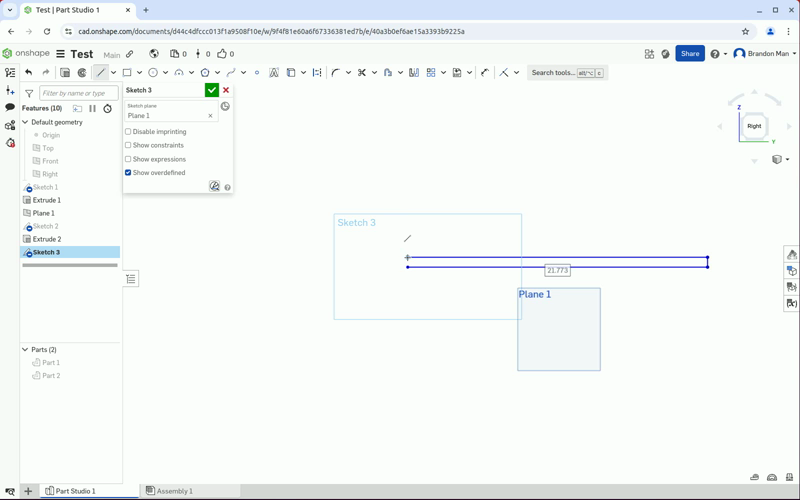
scroll(-6)
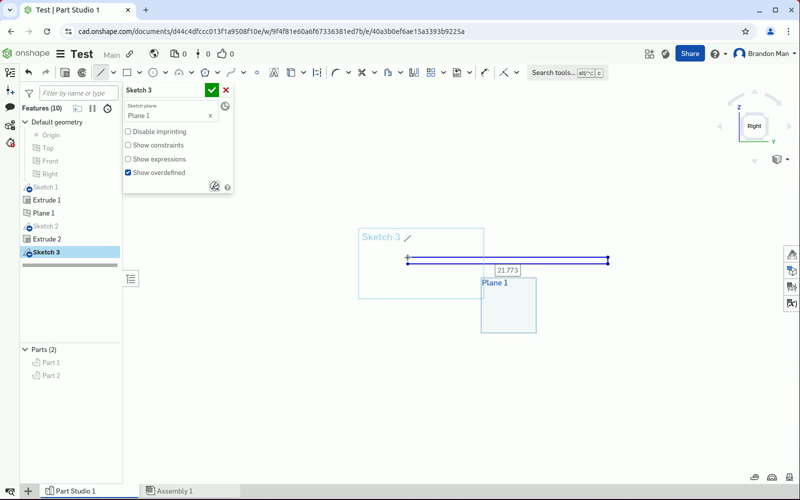
scroll(-6)
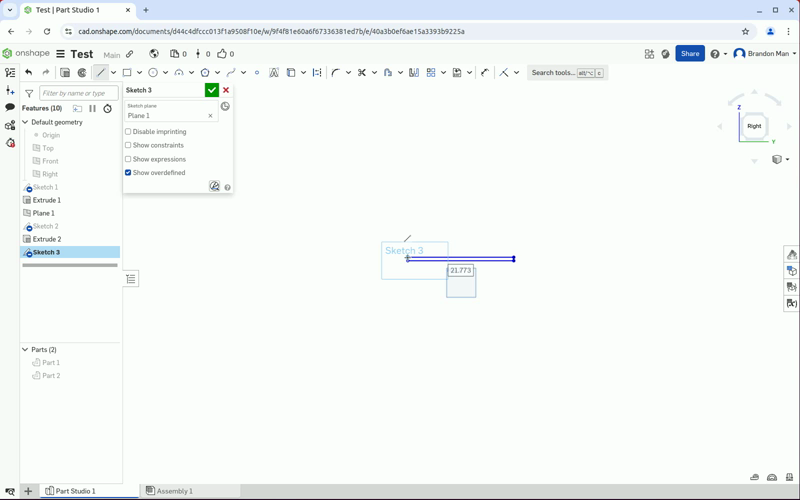
key_up(shift)
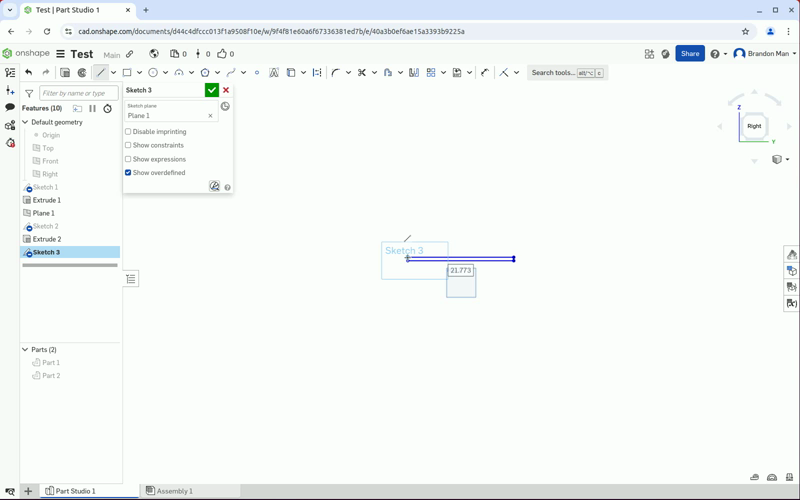
mouse_move(437, 257)
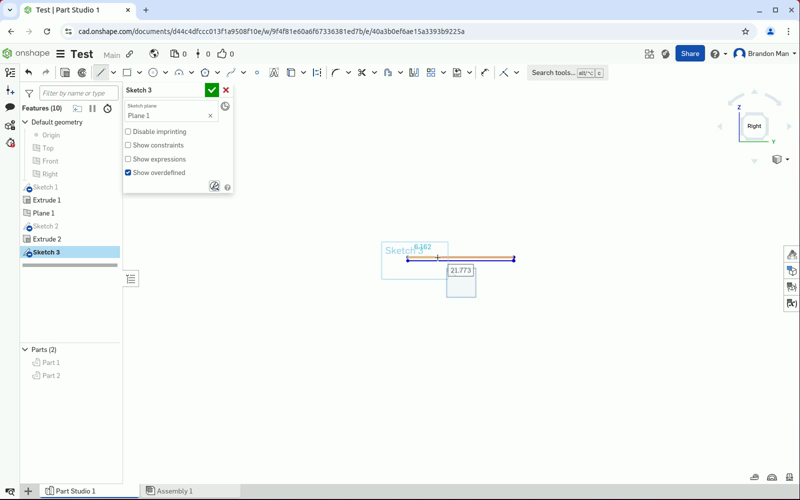
key_down(shift)
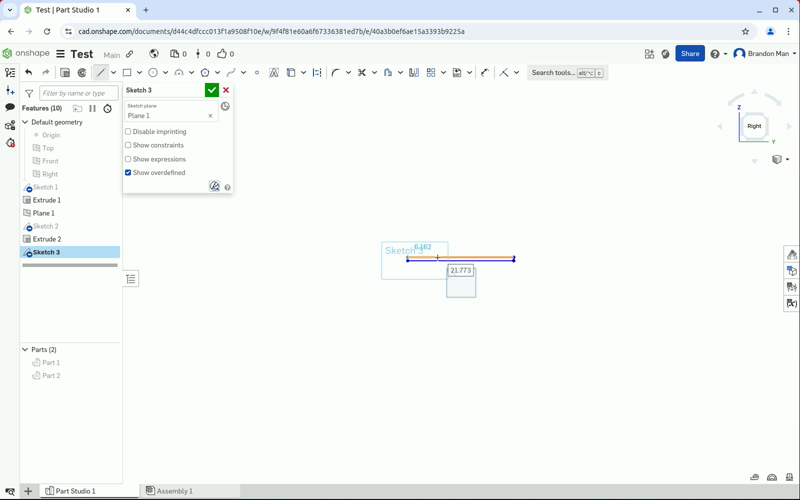
mouse_move(407, 260)
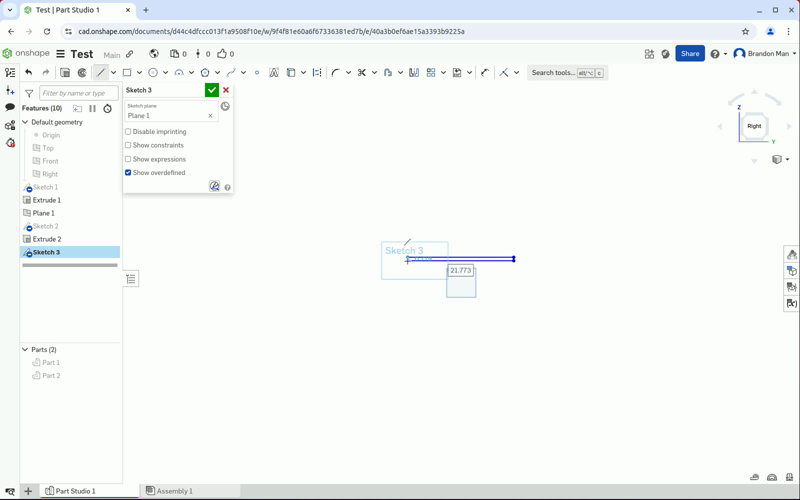
scroll(6)
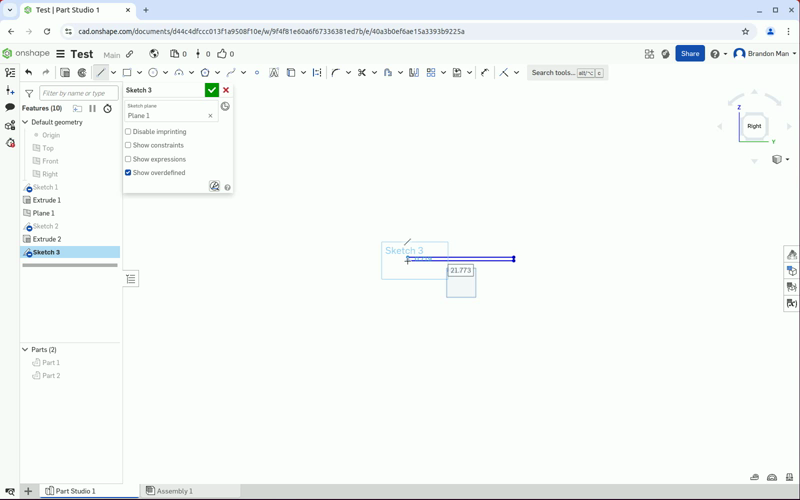
scroll(6)
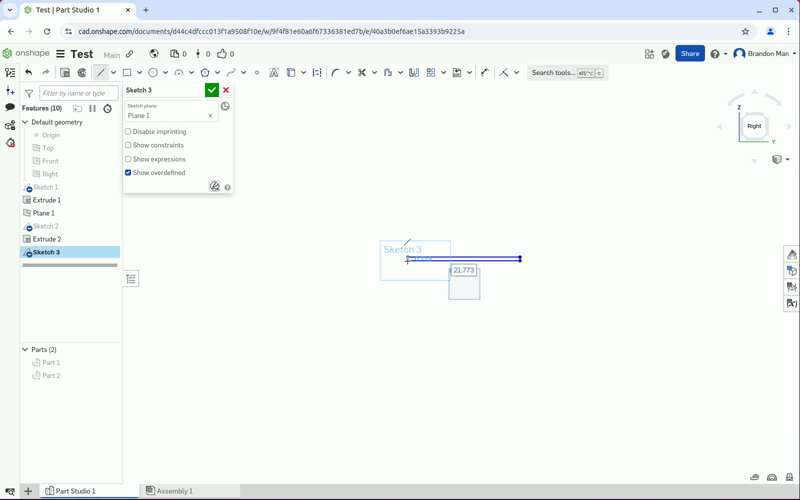
scroll(6)
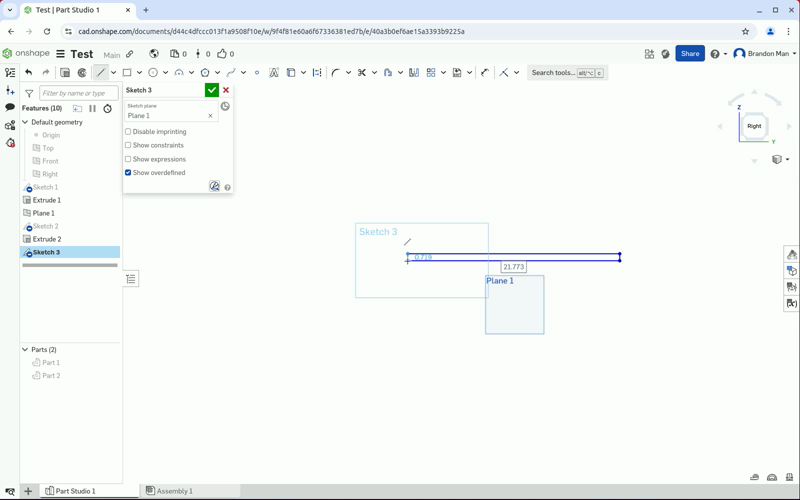
scroll(6)
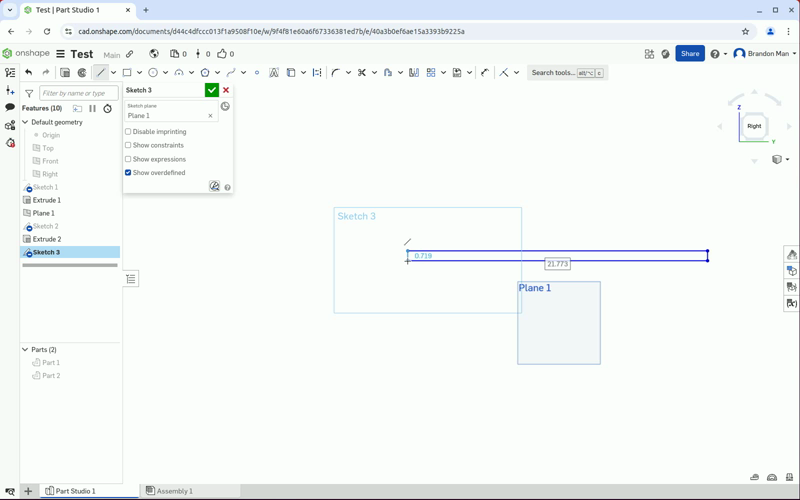
scroll(6)
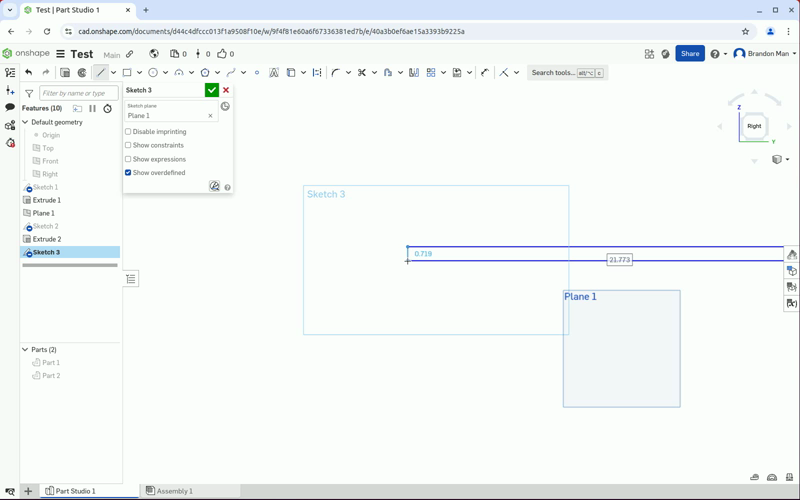
scroll(6)
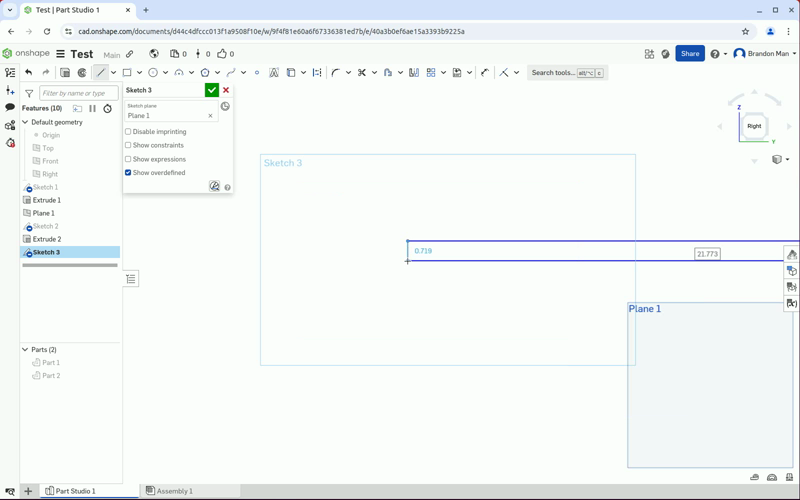
scroll(6)
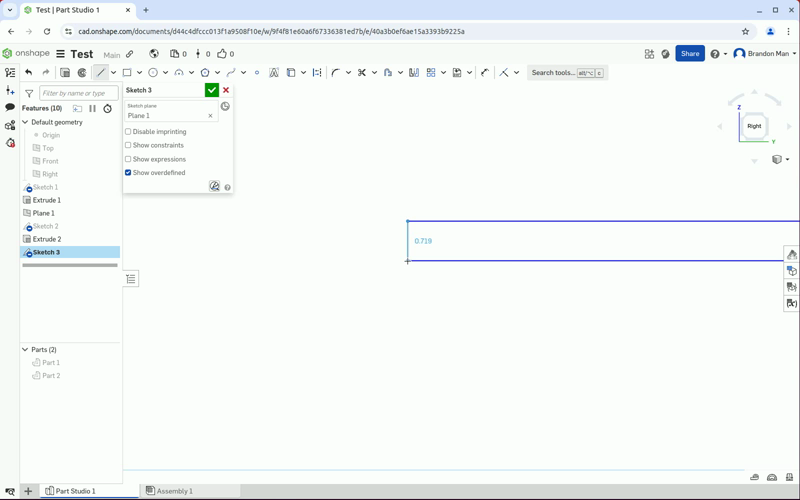
key_up(shift)
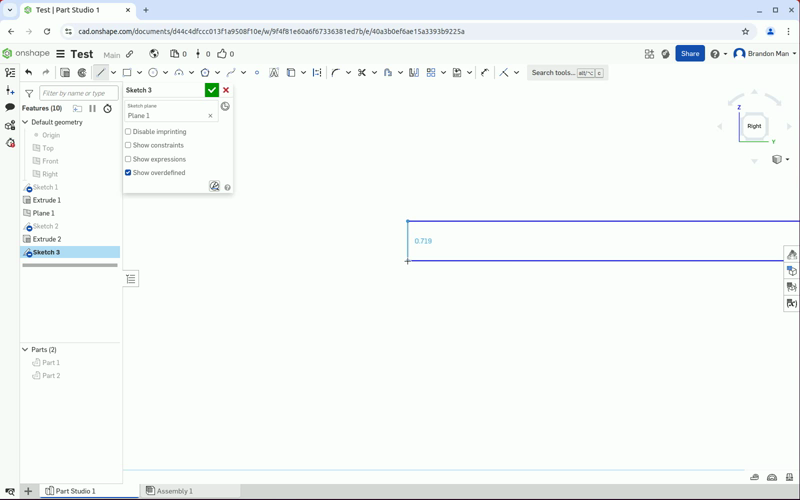
click(407, 260)
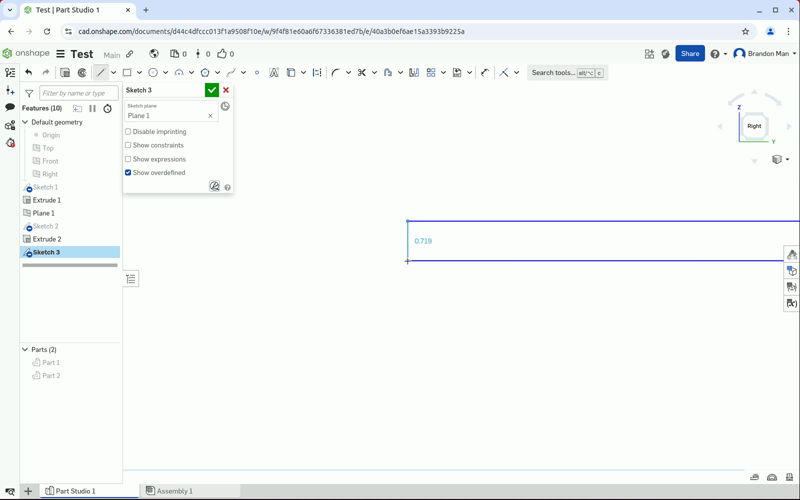
scroll(-6)
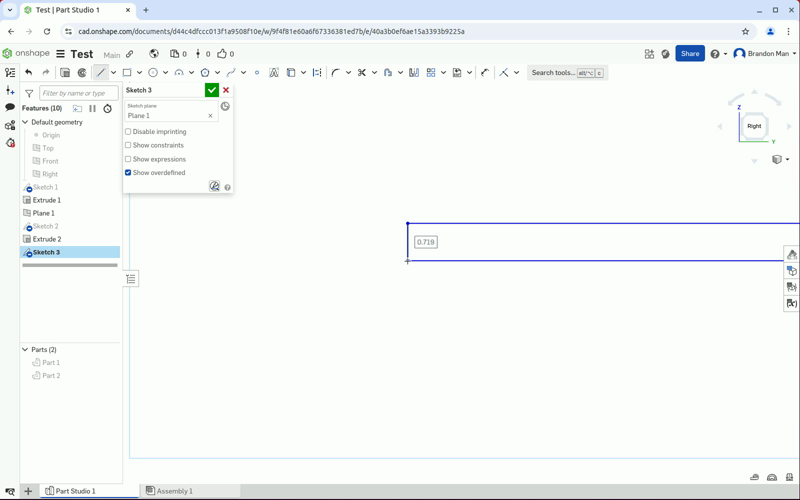
scroll(-6)
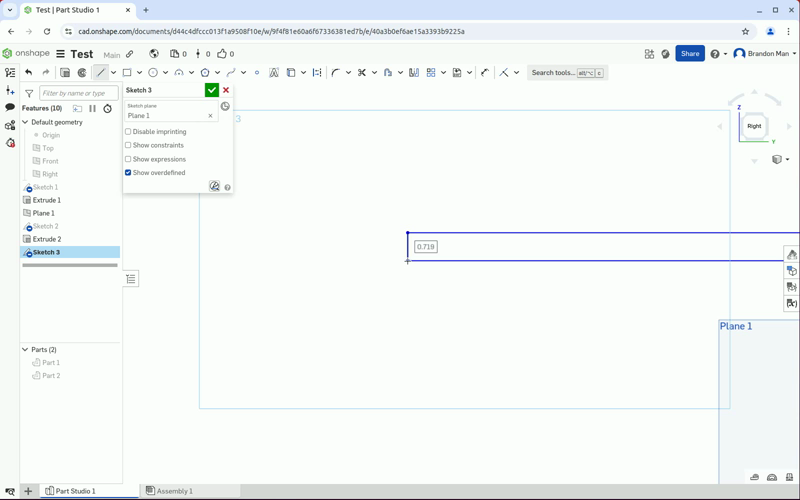
scroll(-6)
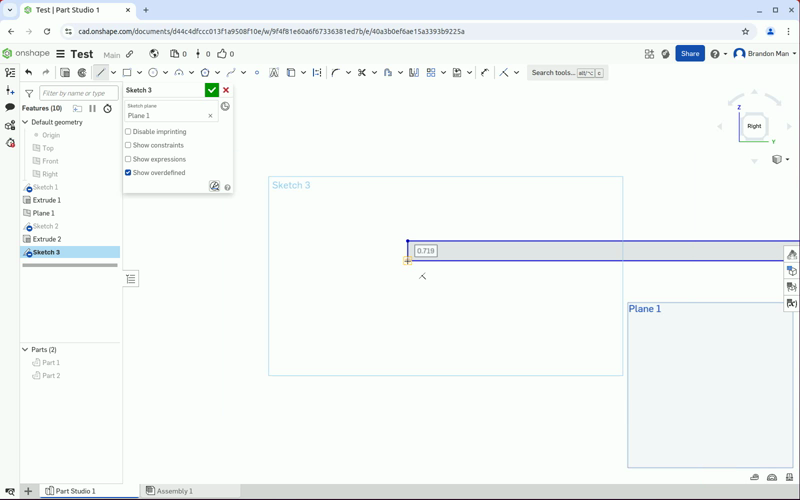
scroll(-6)
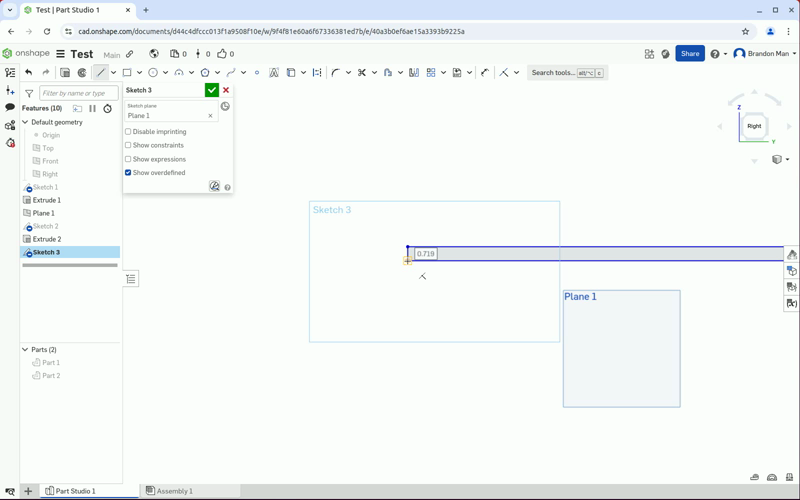
scroll(-6)
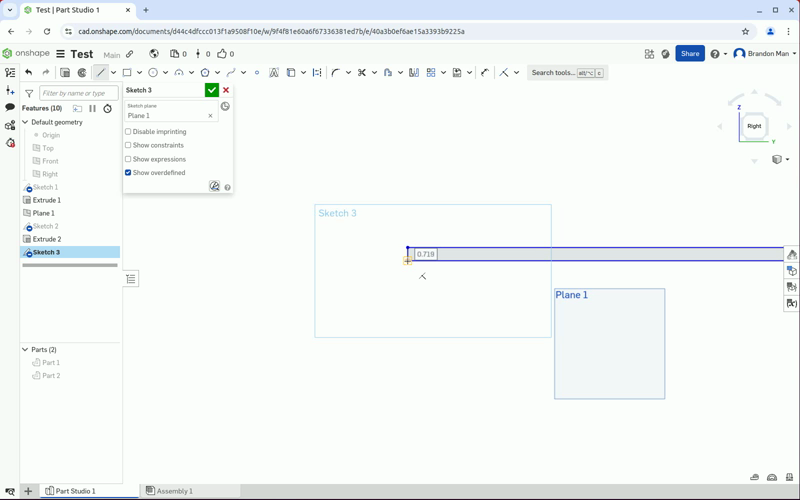
scroll(-6)
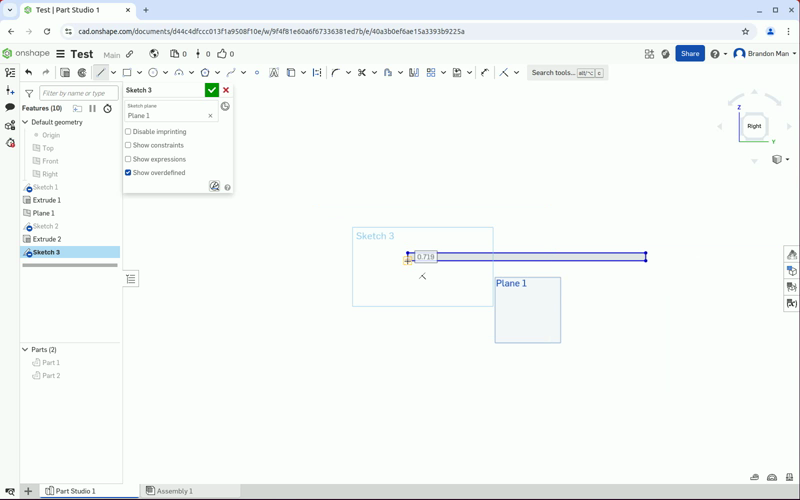
scroll(-6)
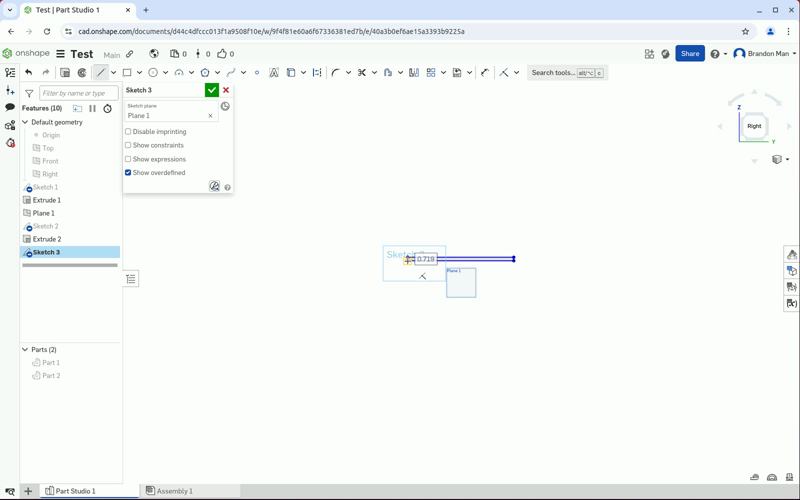
key(esc)
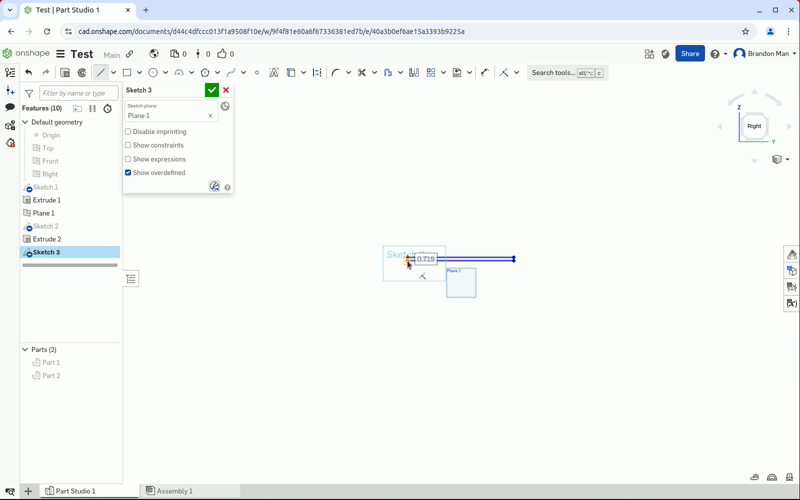
mouse_move(480, 259)
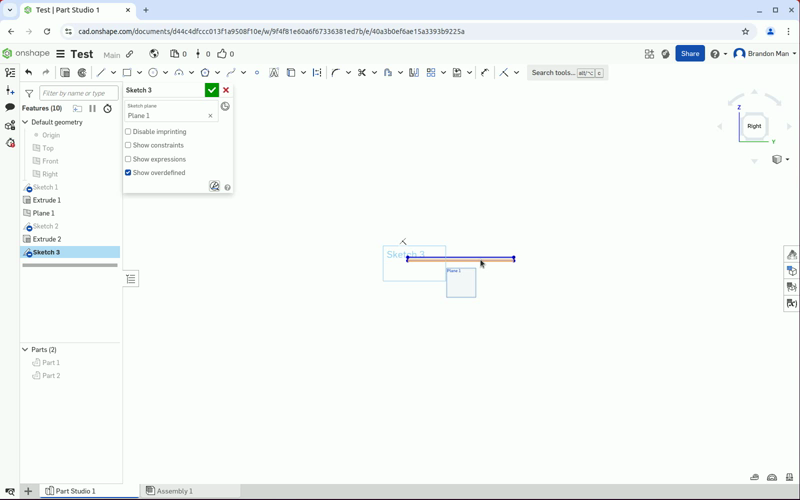
scroll(6)
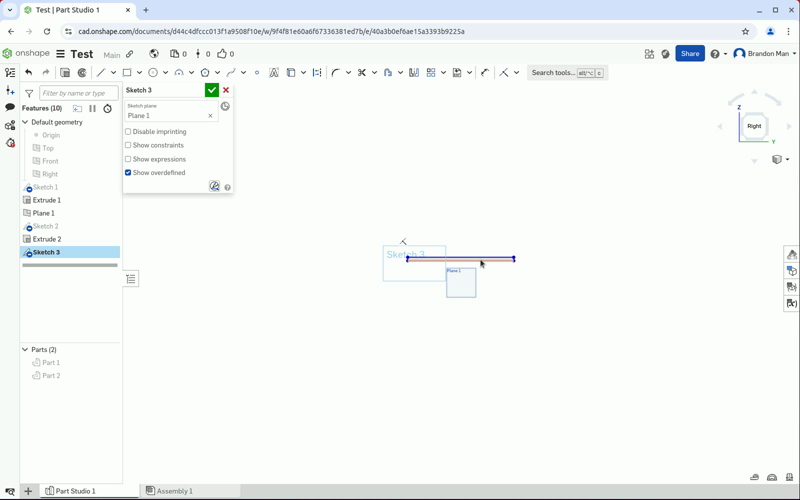
scroll(6)
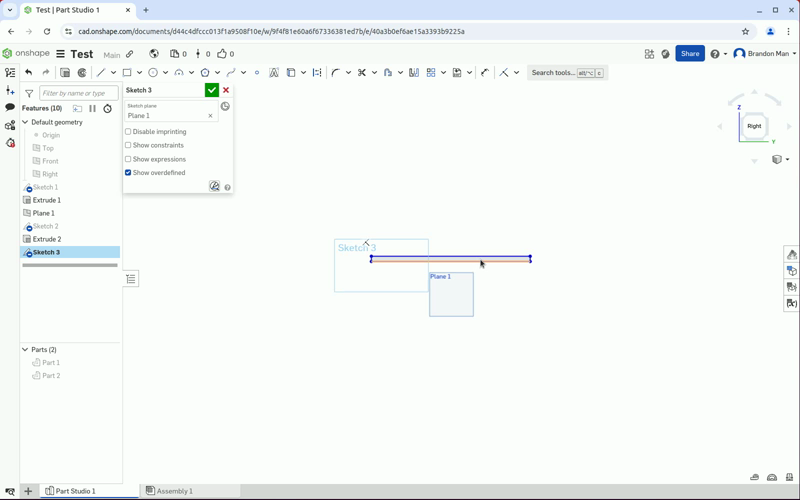
scroll(6)
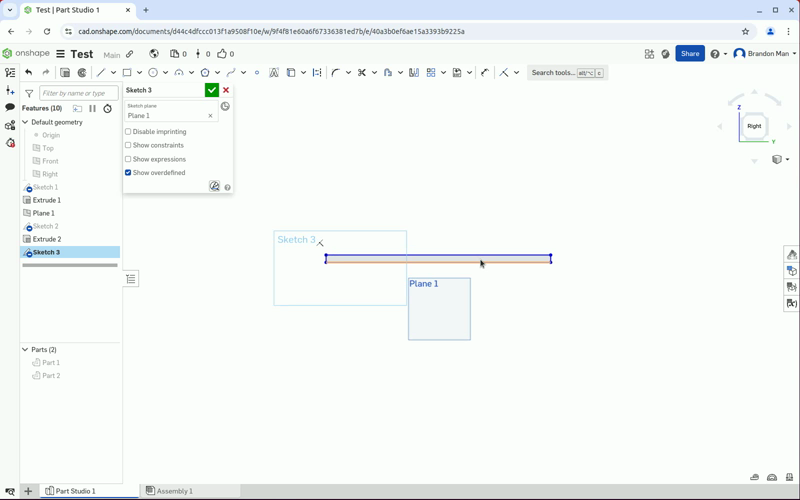
scroll(6)
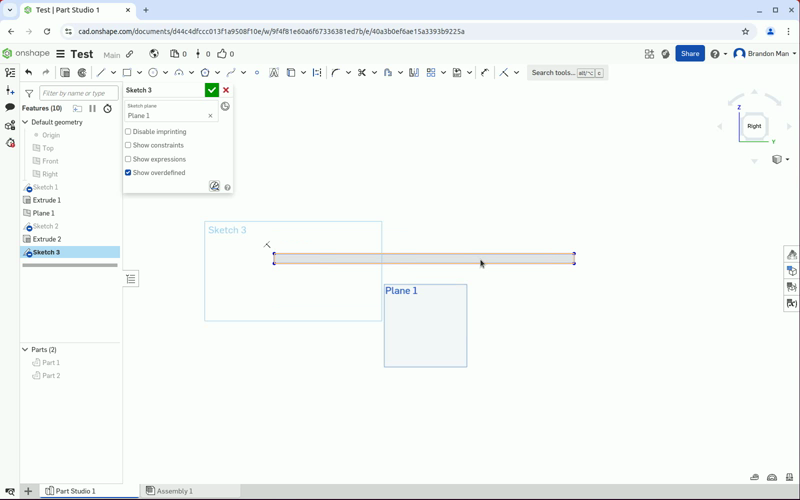
scroll(6)
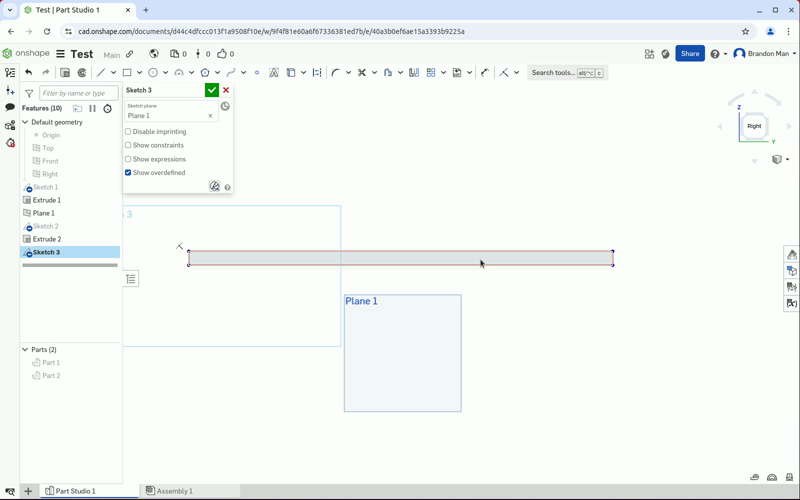
scroll(6)
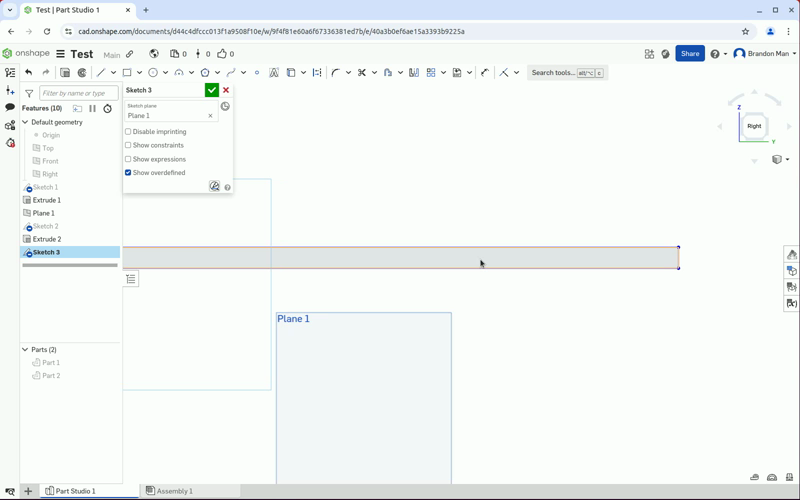
scroll(6)
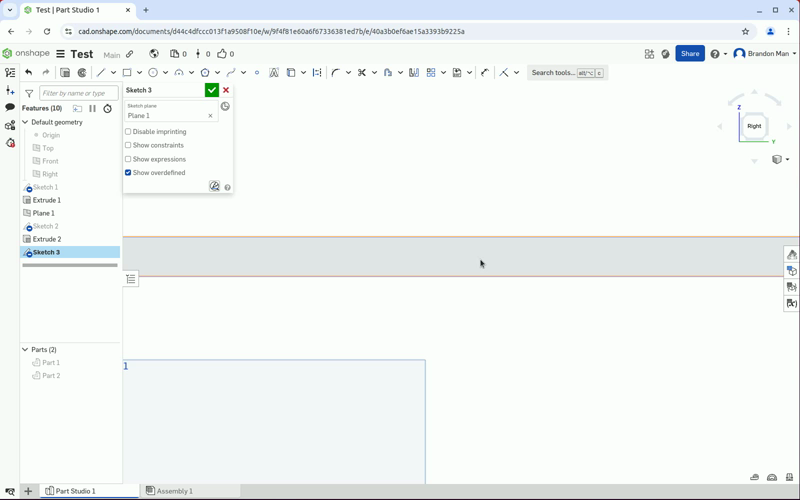
click(480, 259)
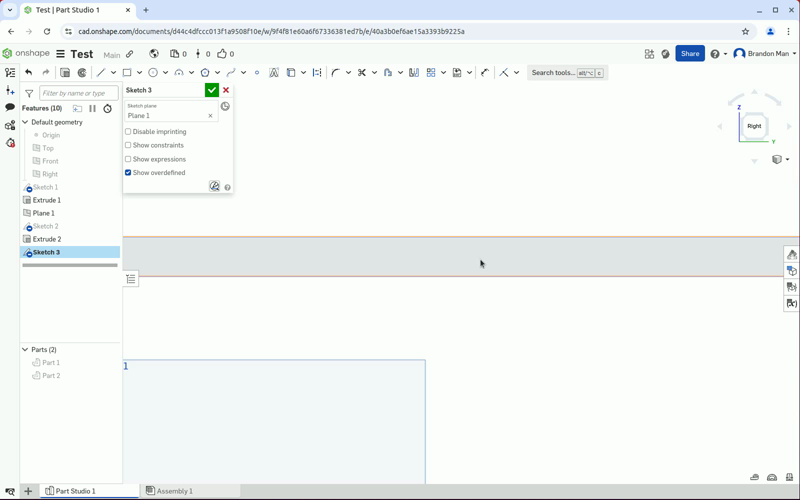
scroll(-6)
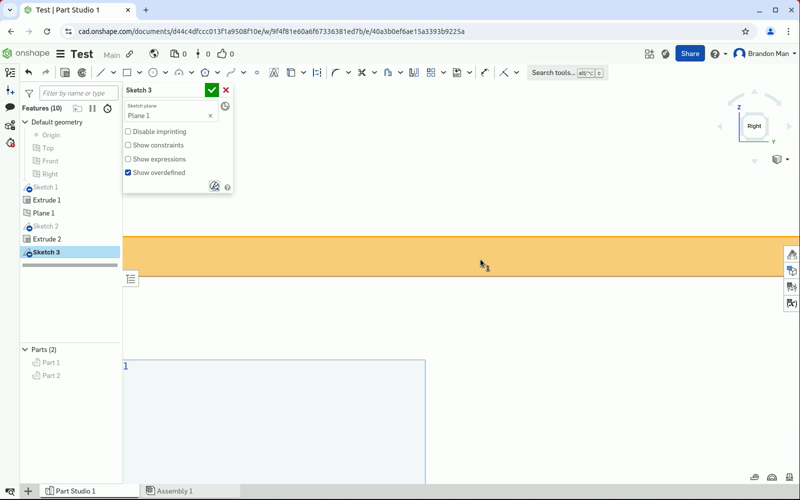
scroll(-6)
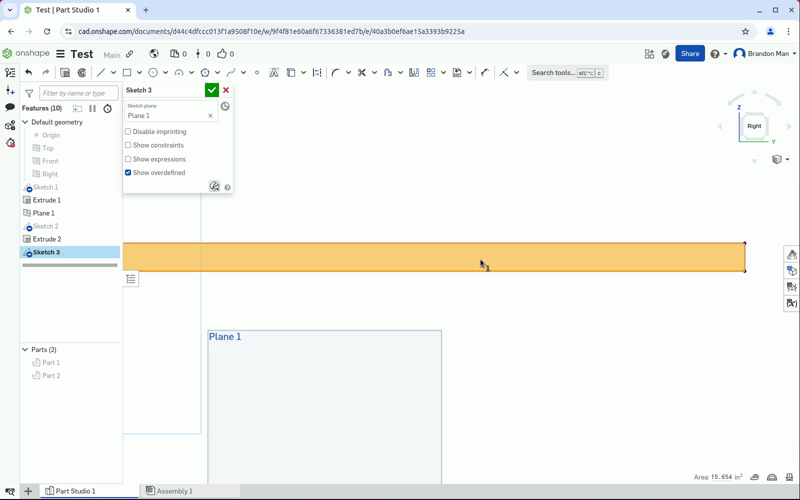
scroll(-6)
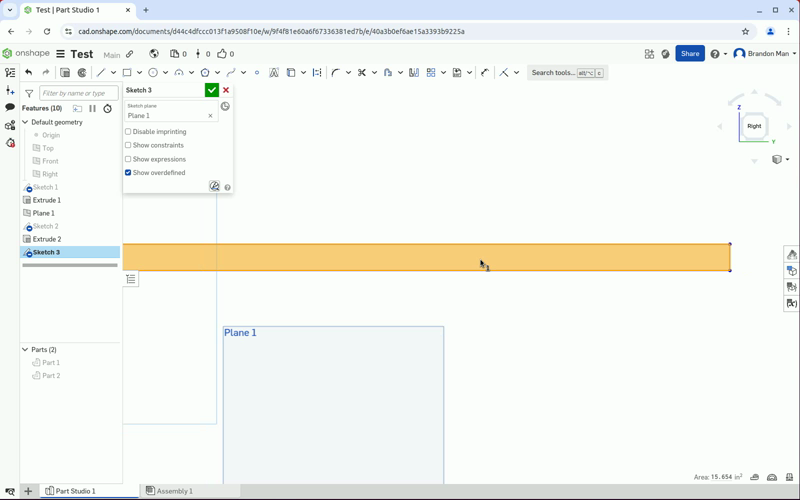
scroll(-6)
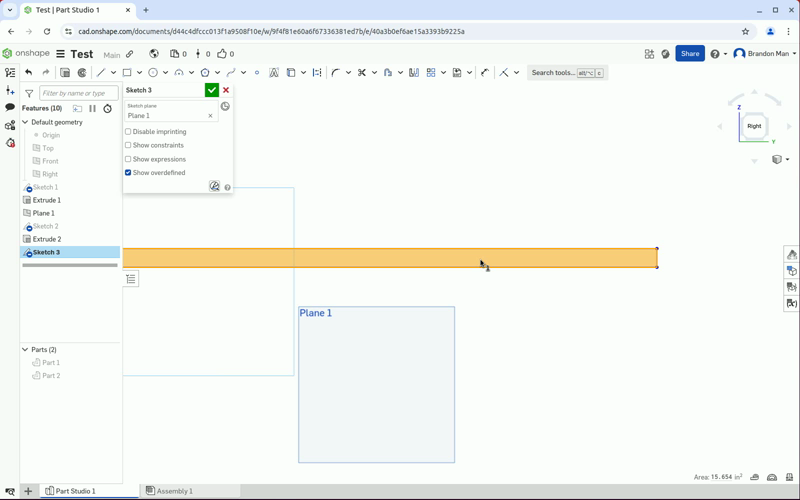
scroll(-6)
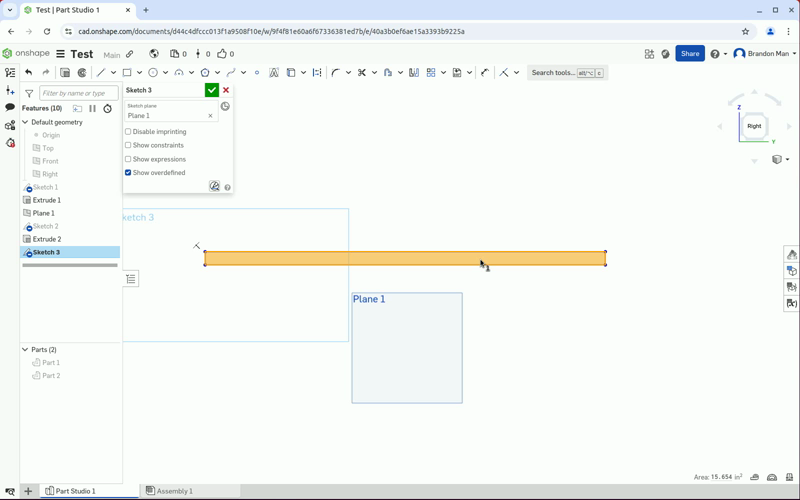
scroll(-6)
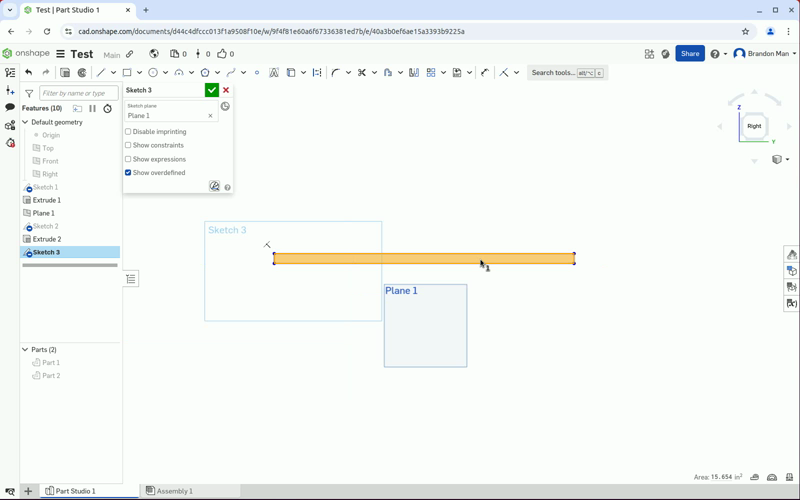
scroll(-6)
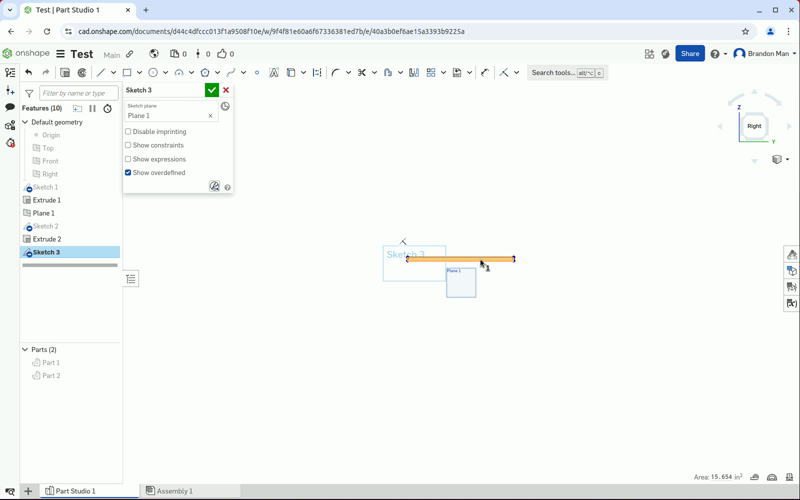
mouse_move(73, 352)
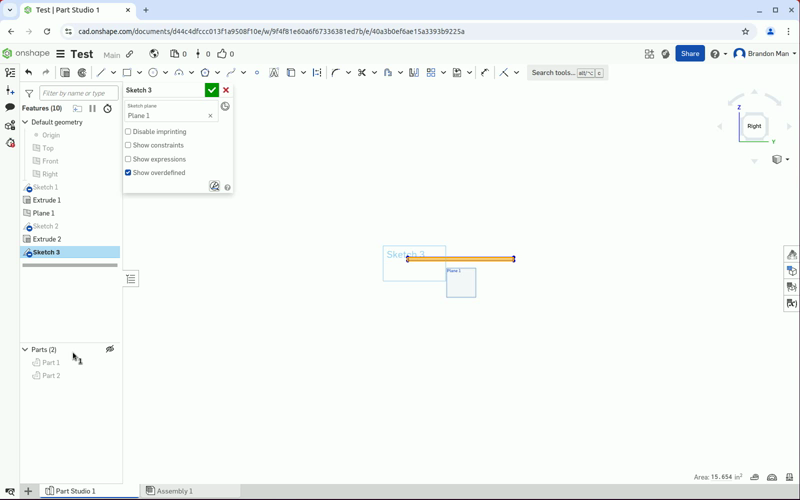
key(shift+y)
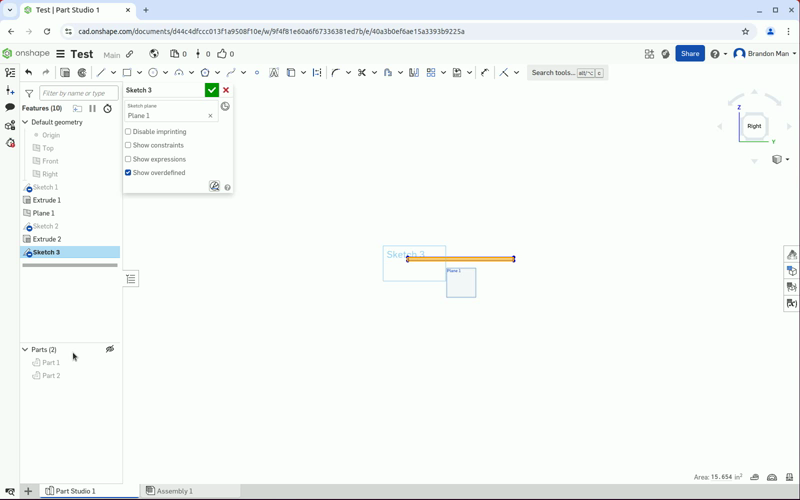
key(shift+e)
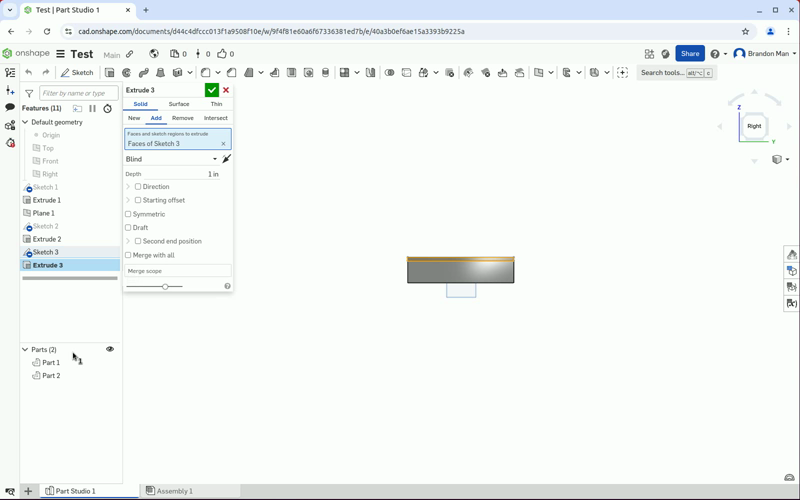
mouse_move(143, 106)
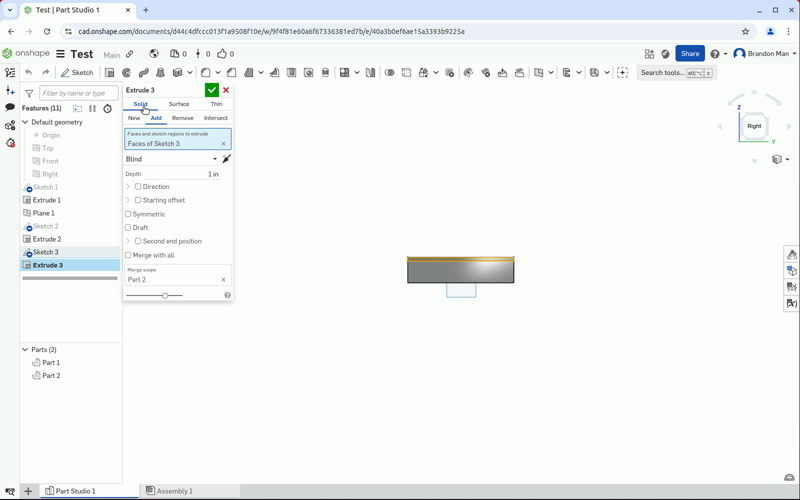
click(143, 106)
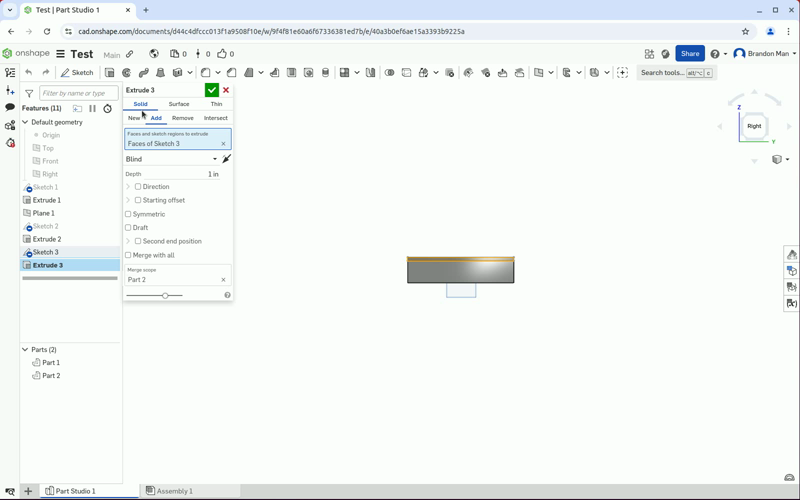
mouse_move(137, 120)
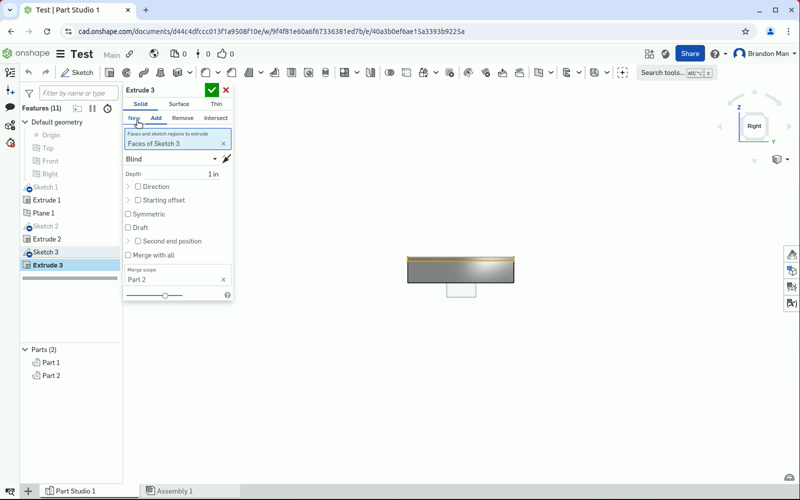
click(137, 120)
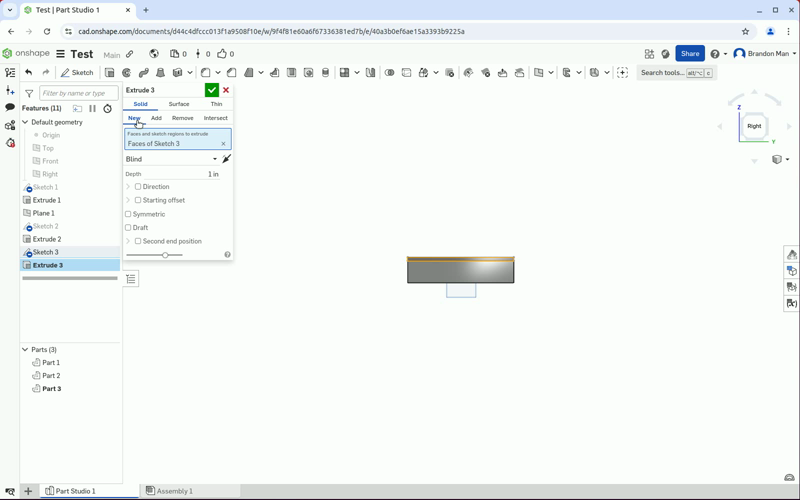
key(tab, 4)
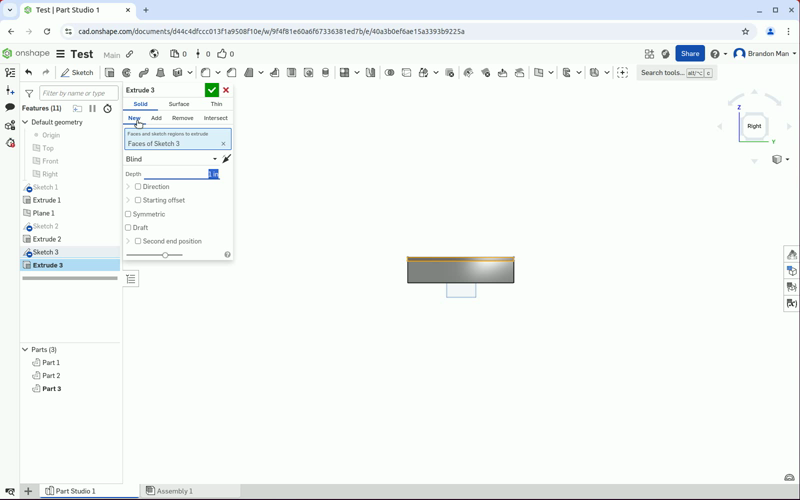
text(0.722)
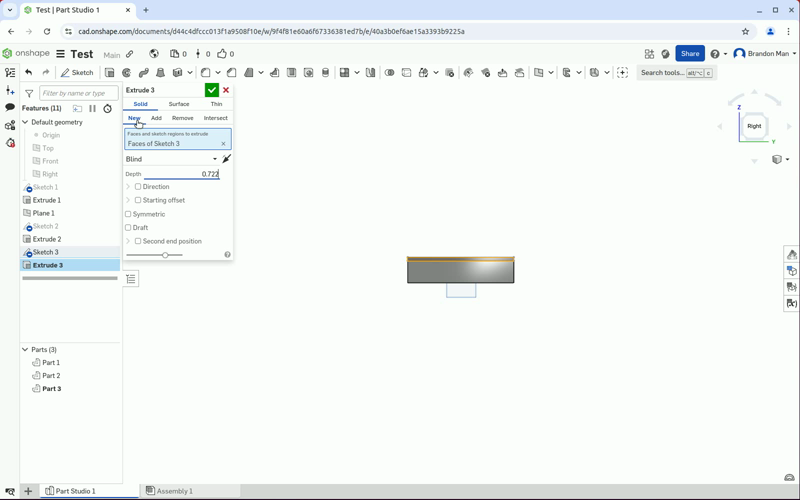
key(enter)
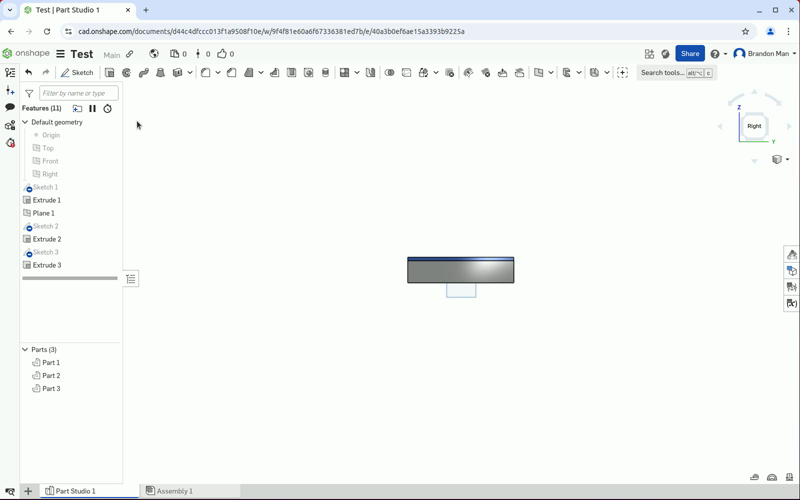
key(shift+h)
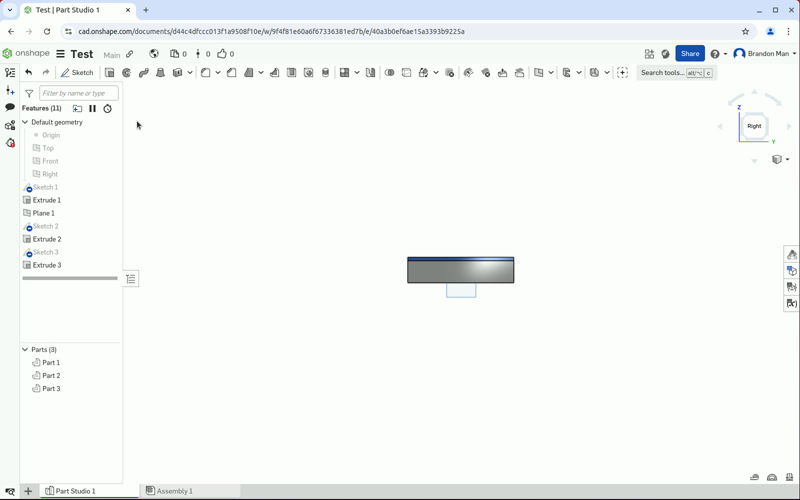
key(shift+h)
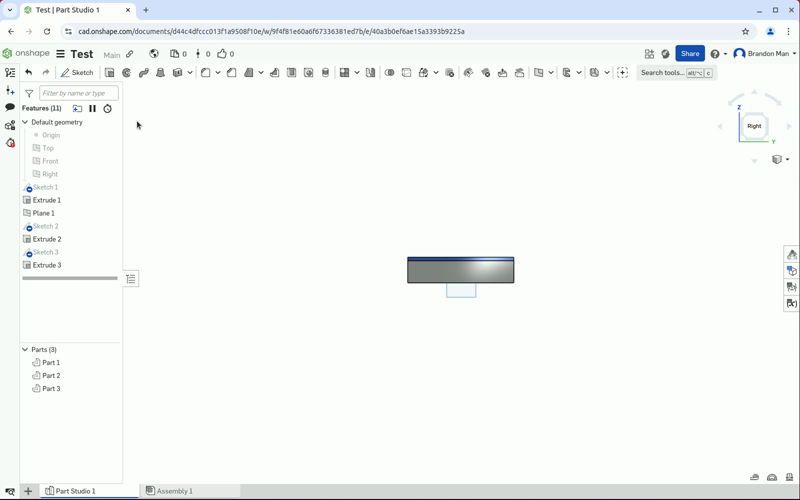
mouse_move(73, 189)
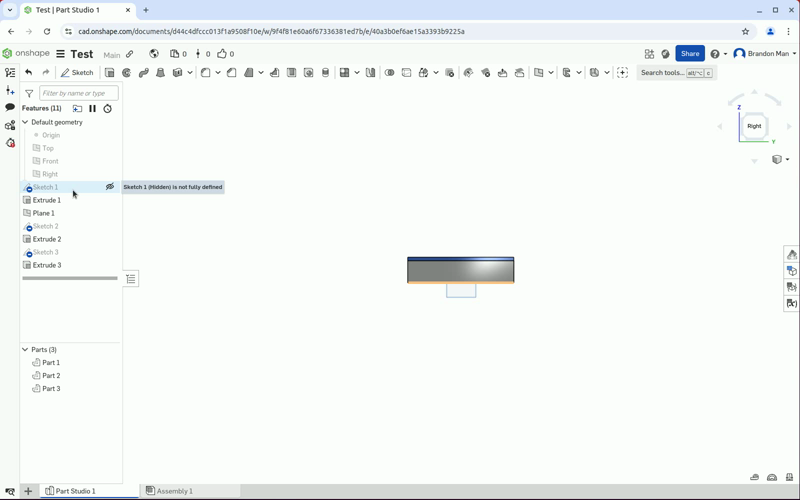
click(73, 189)
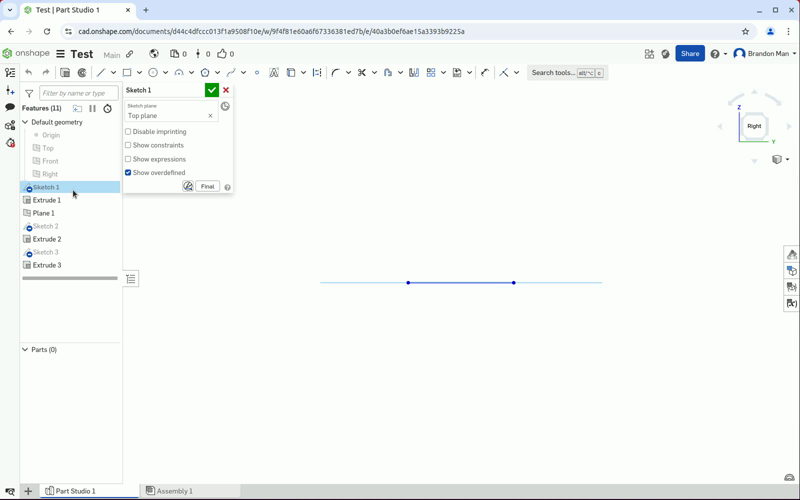
mouse_move(229, 92)
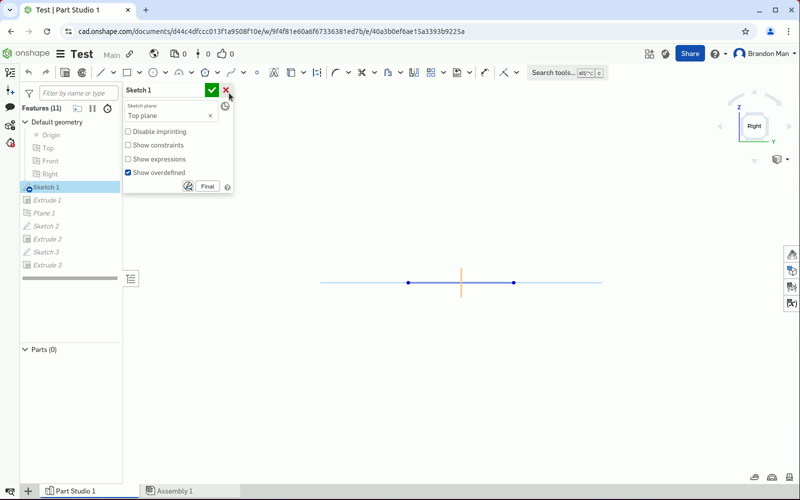
click(229, 92)
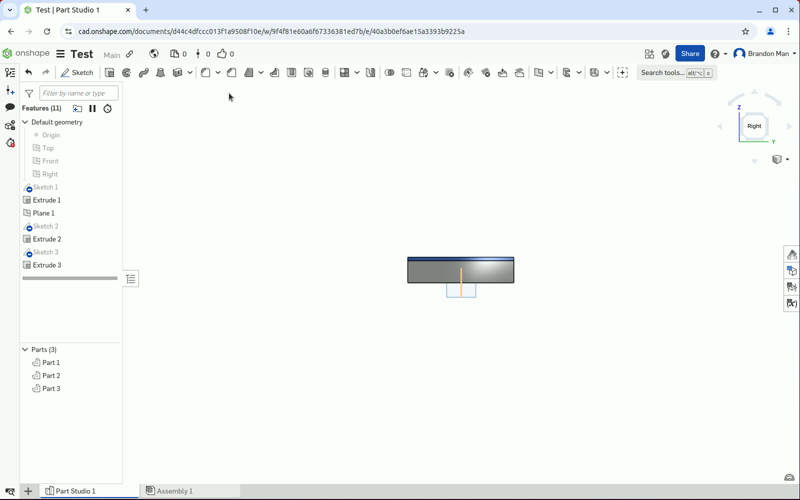
mouse_move(73, 352)
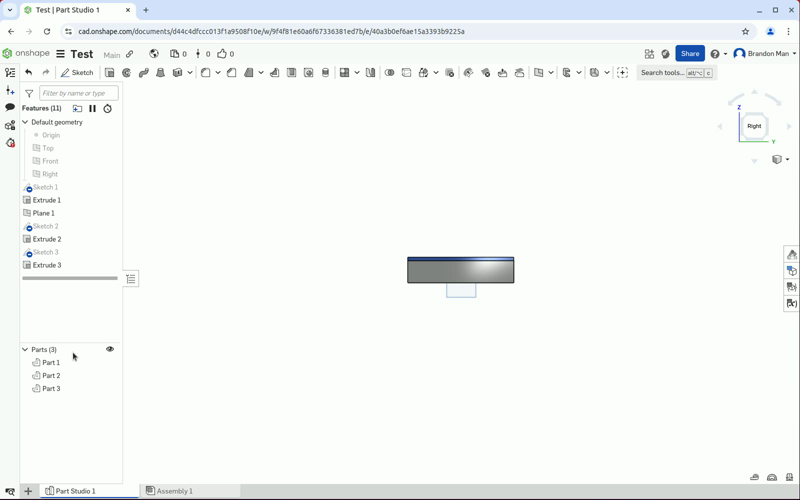
key(y)
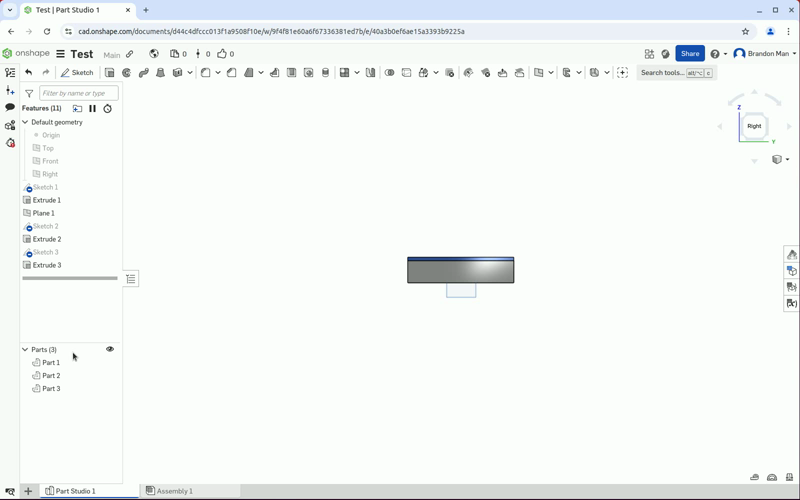
key(shift+p)
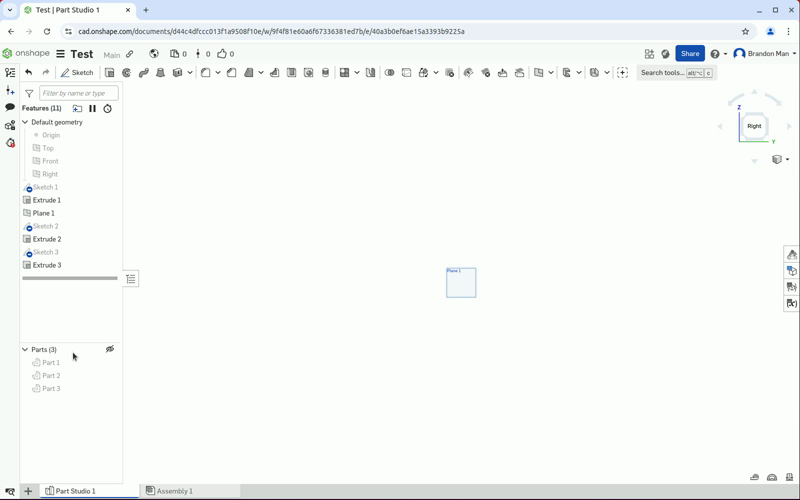
key(space)
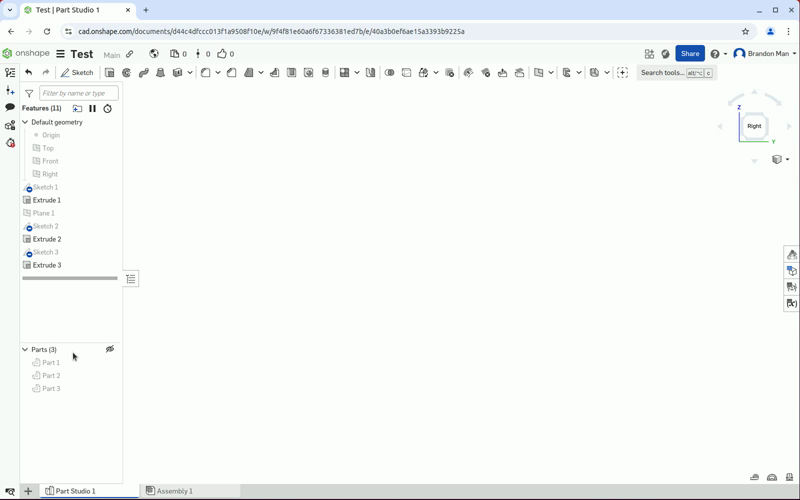
key_down(shift)
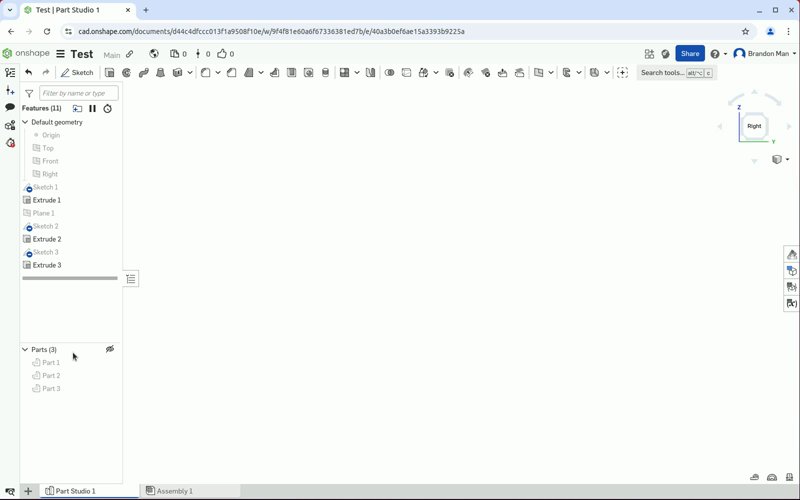
key(right)
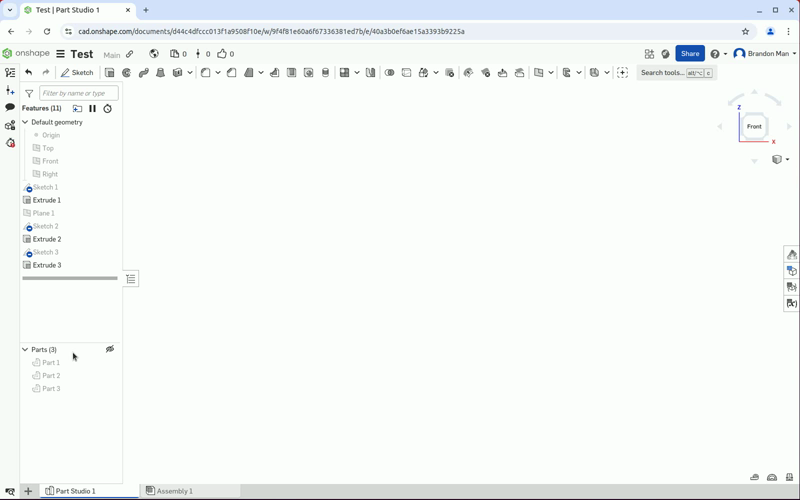
key_up(shift)
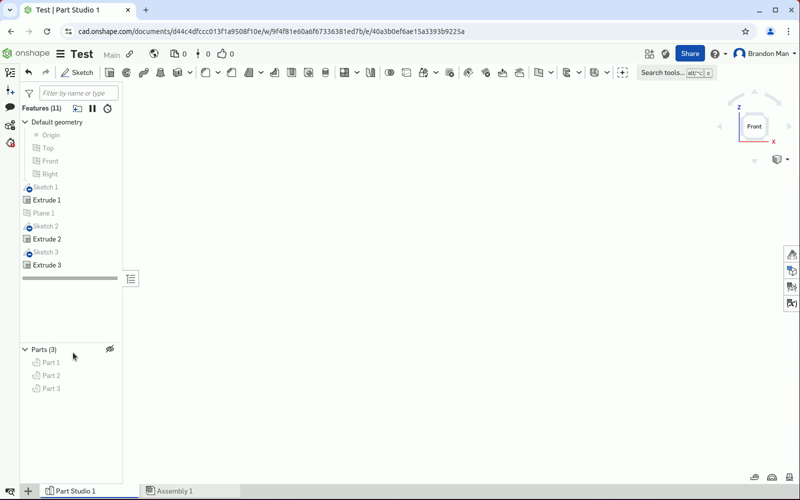
mouse_move(73, 352)
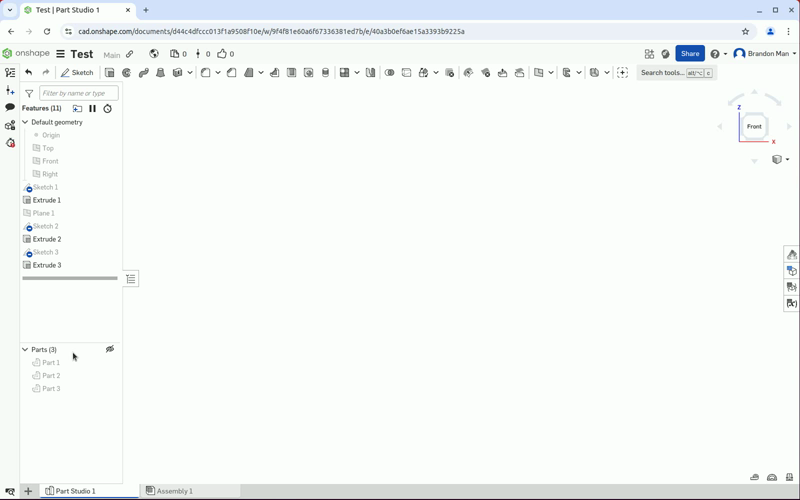
key(shift+y)
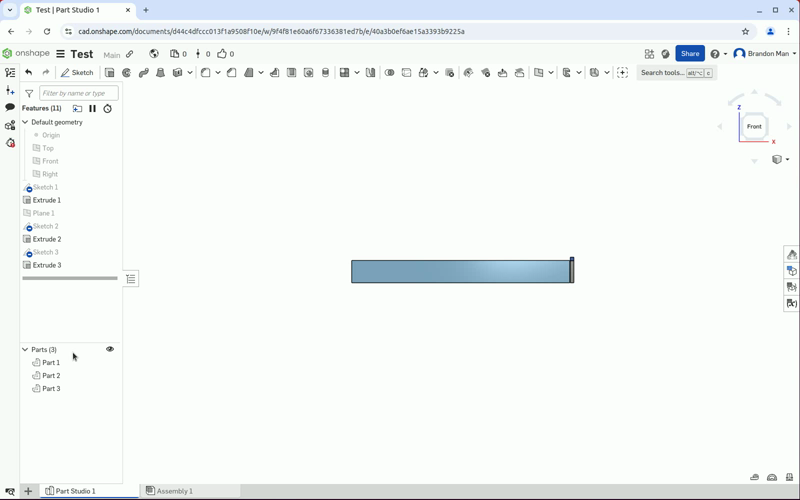
mouse_move(541, 75)
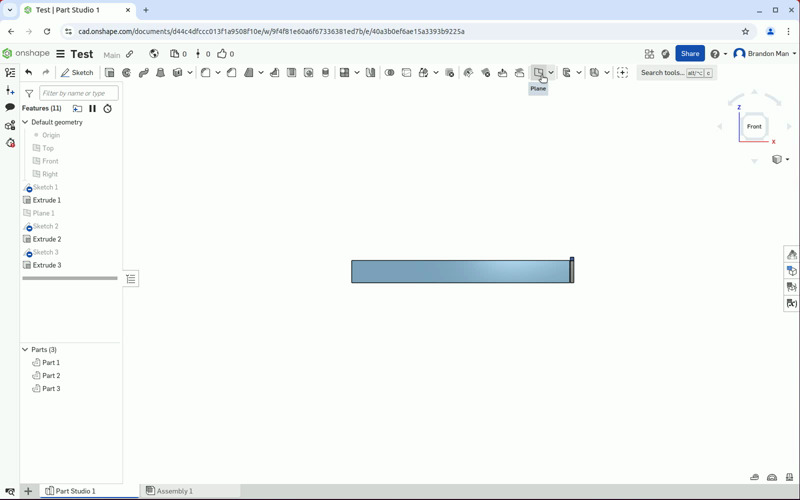
click(541, 75)
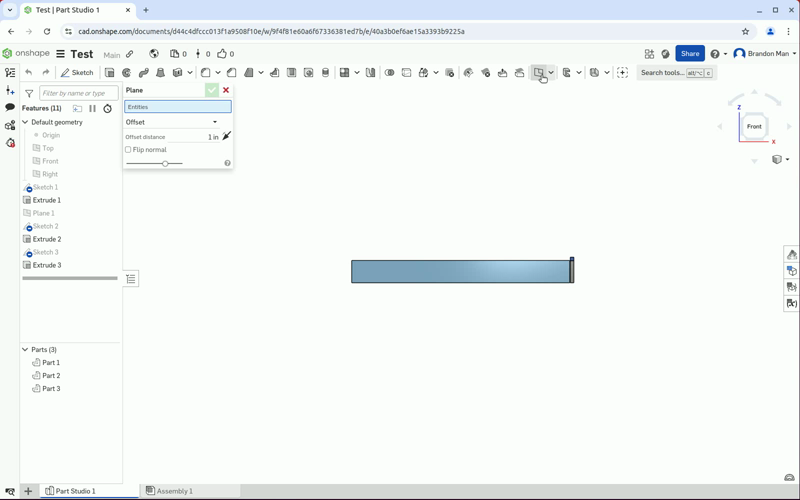
mouse_move(73, 163)
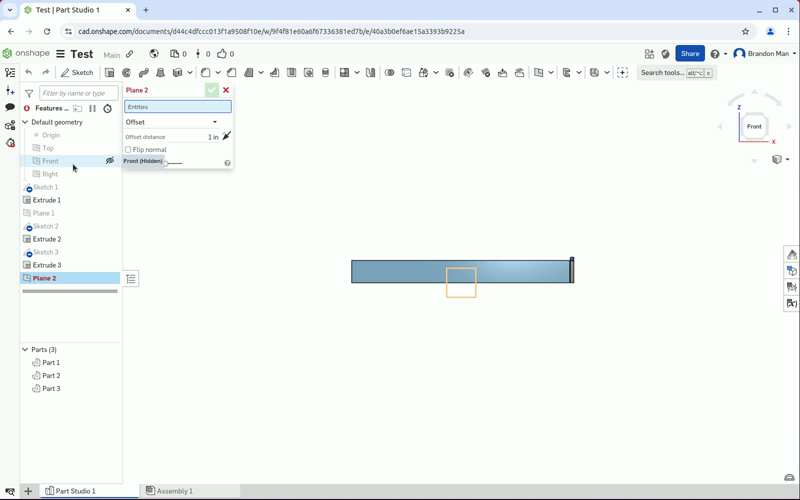
click(73, 163)
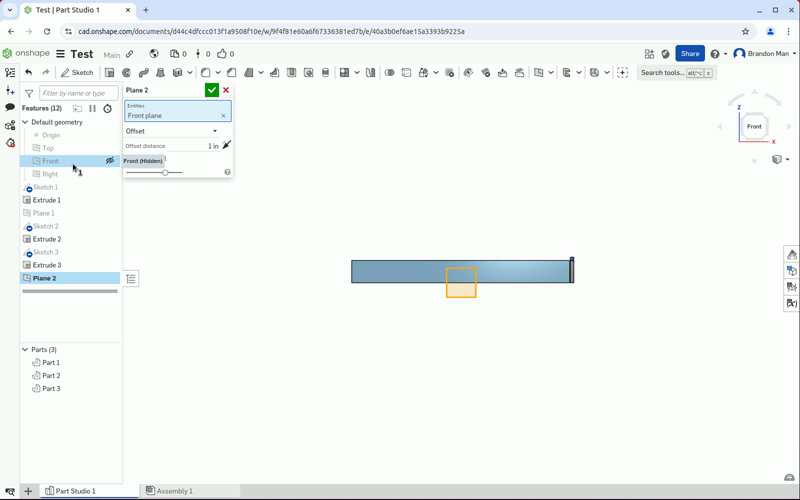
key(tab, 2)
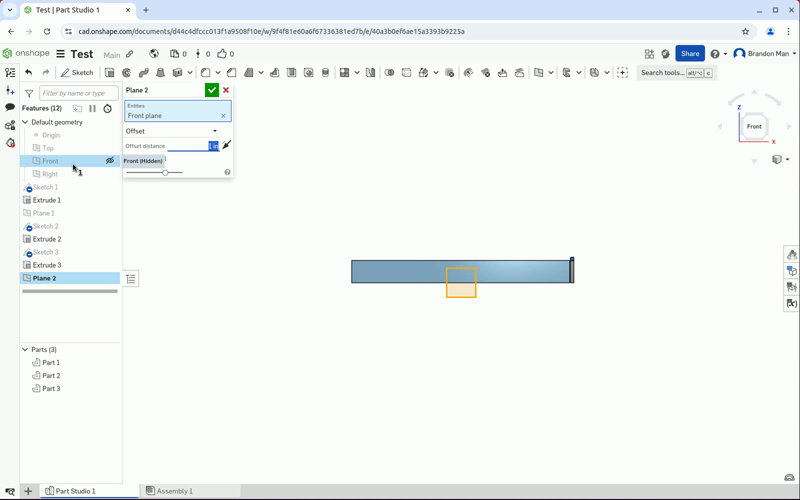
text(10.845)
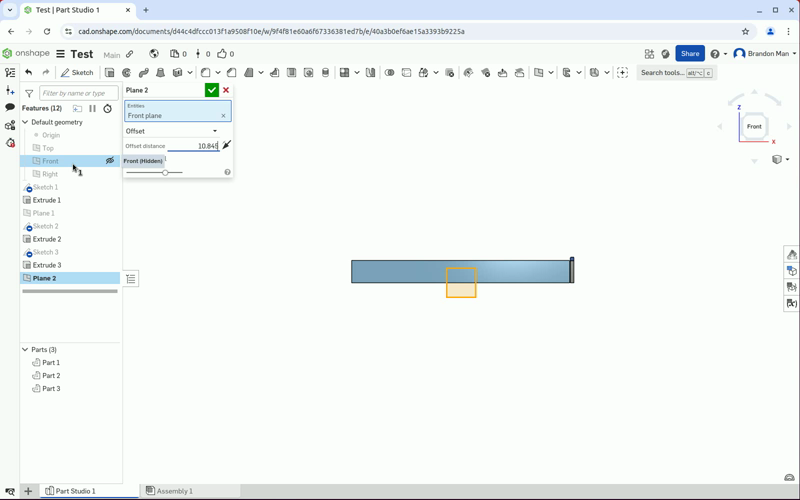
key(enter, 2)
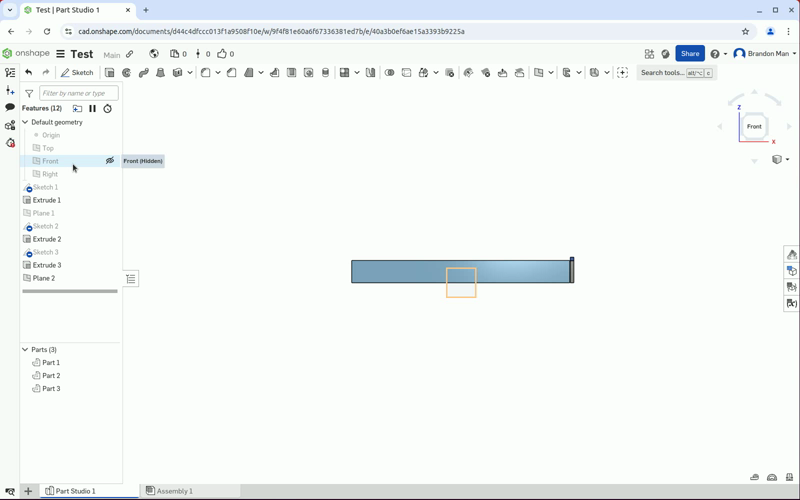
key(shift+s)
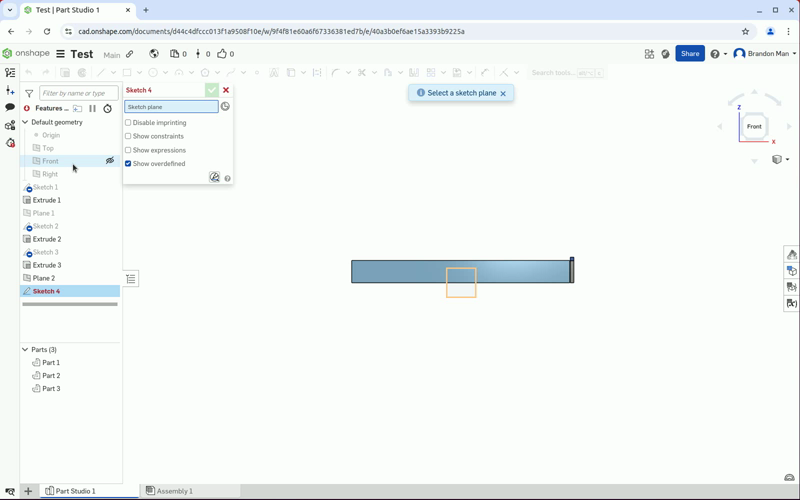
mouse_move(73, 280)
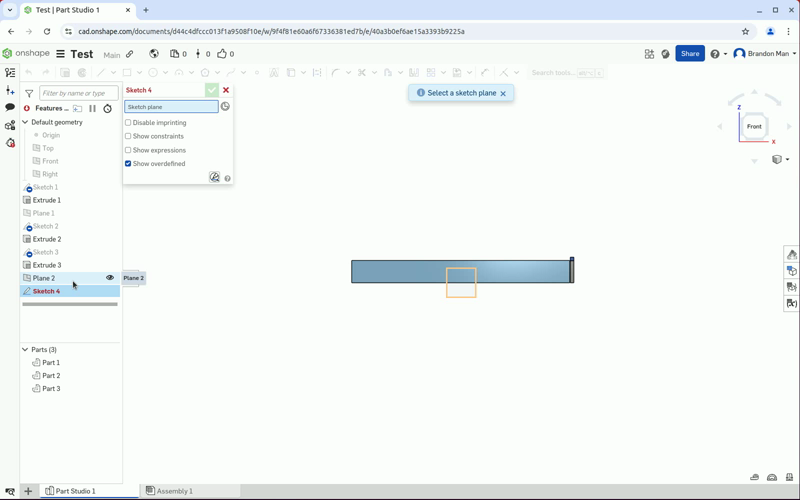
click(73, 280)
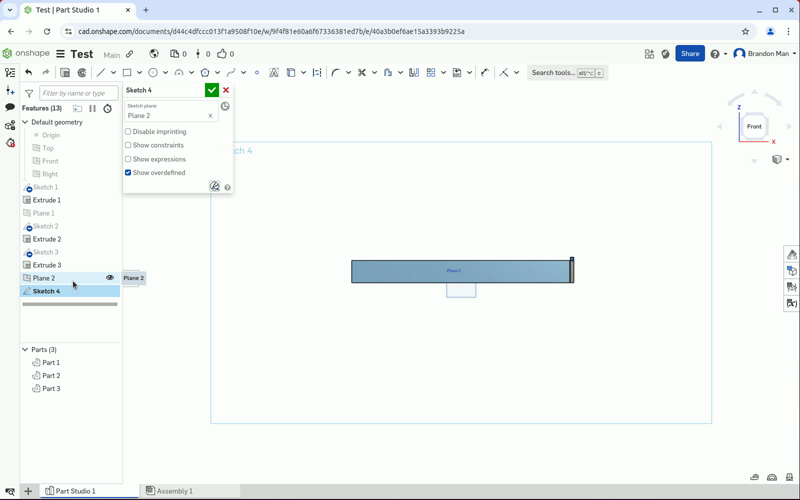
mouse_move(73, 352)
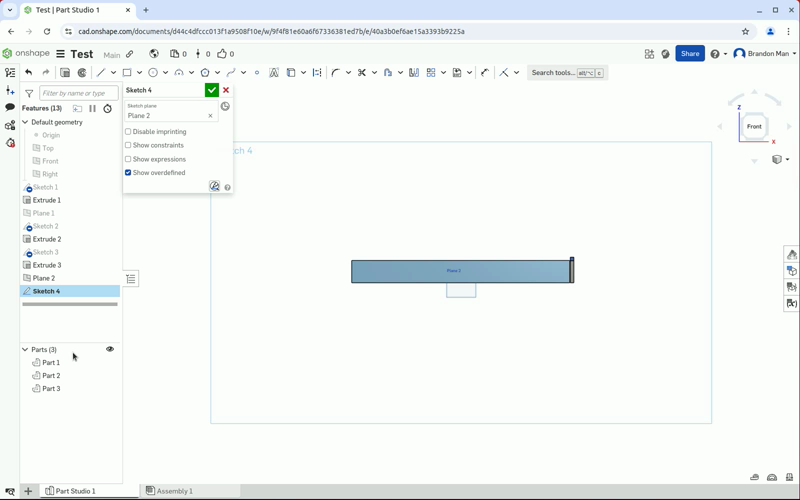
key(y)
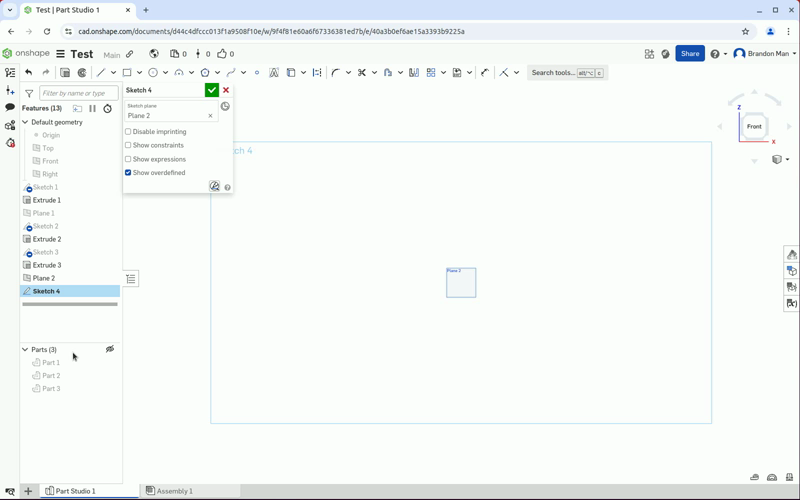
key(l)
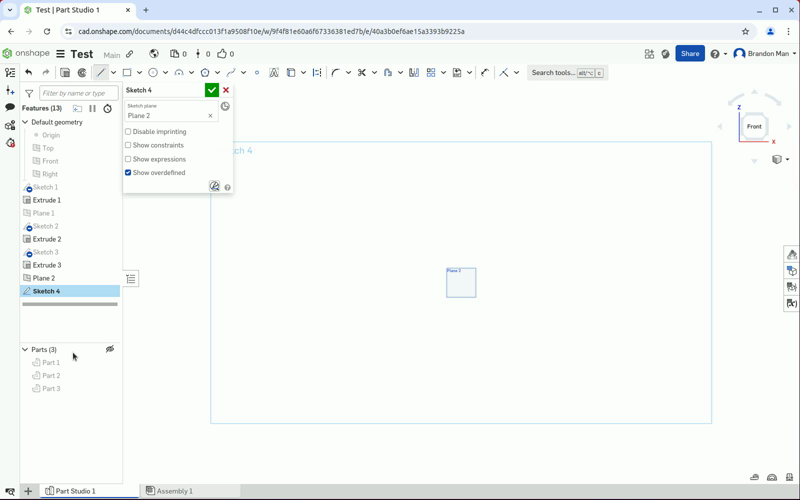
key_down(shift)
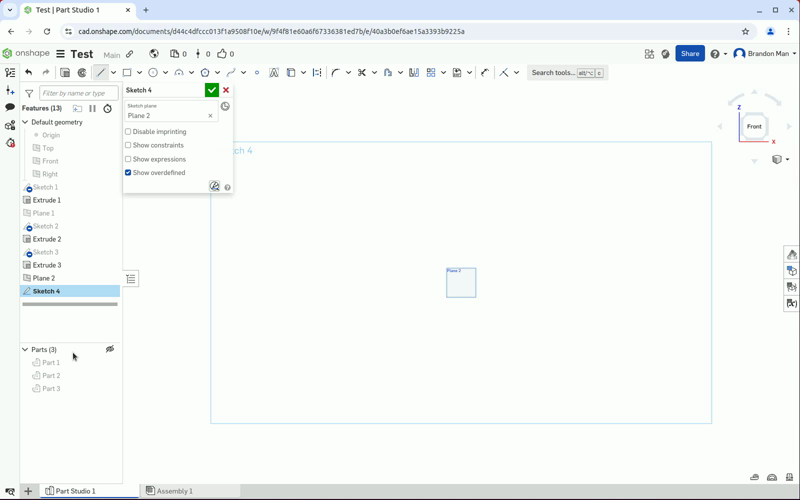
mouse_move(348, 282)
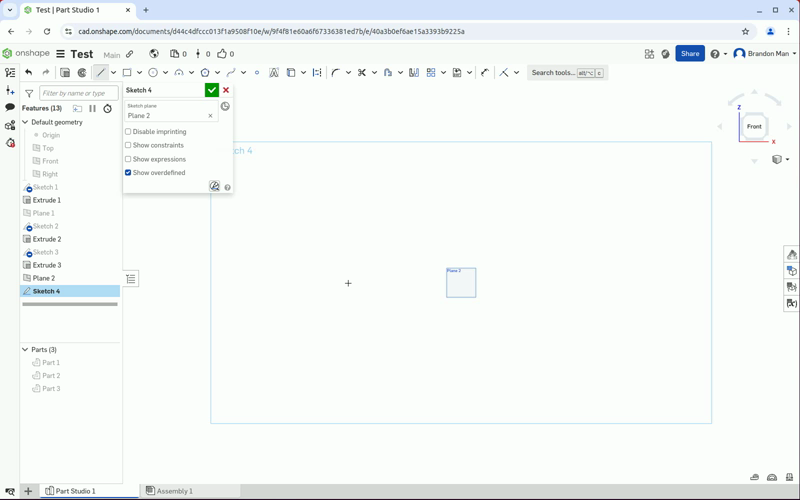
click(348, 282)
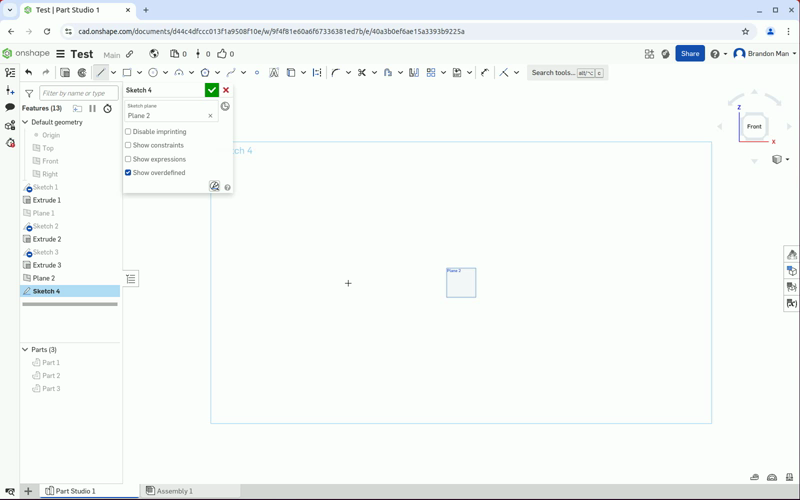
key_up(shift)
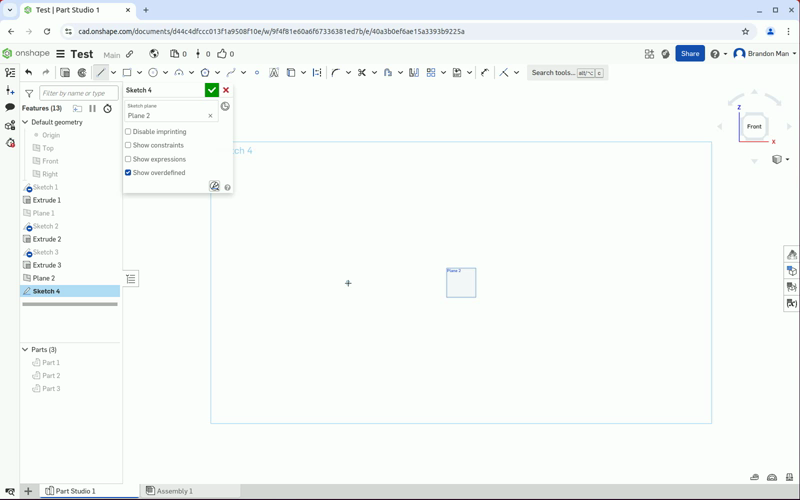
key_down(shift)
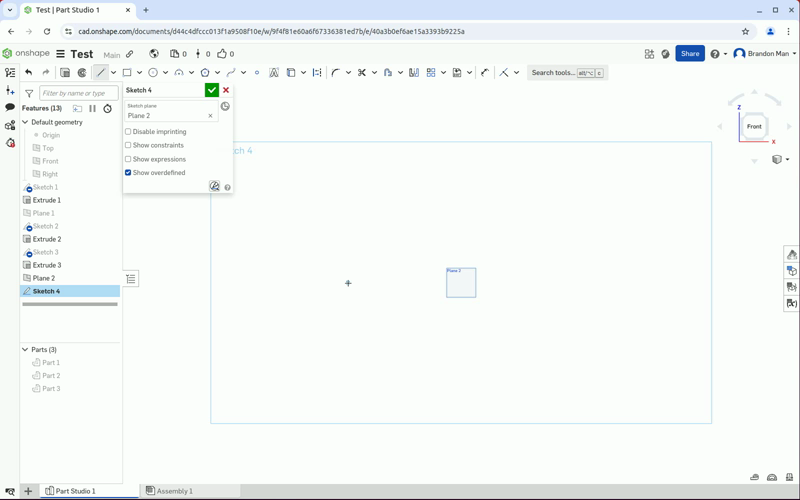
mouse_move(378, 282)
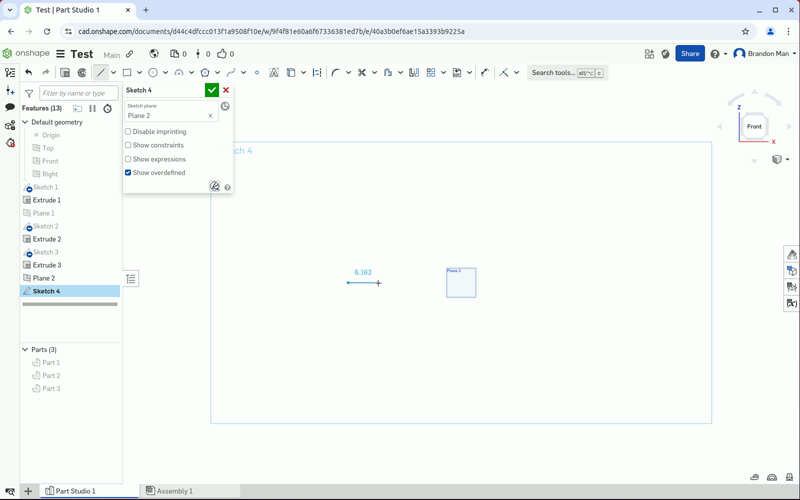
mouse_move(350, 282)
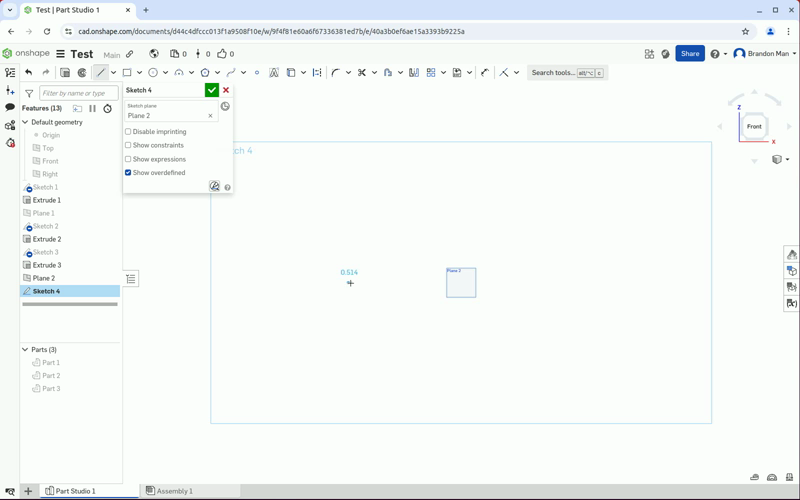
scroll(6)
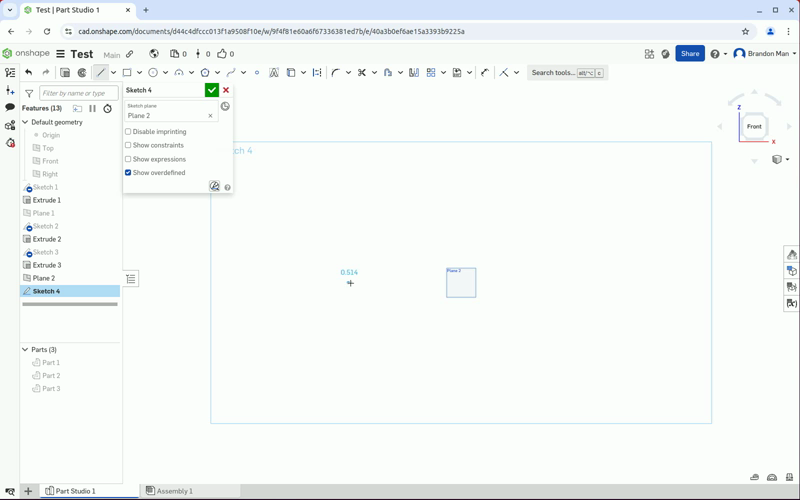
scroll(6)
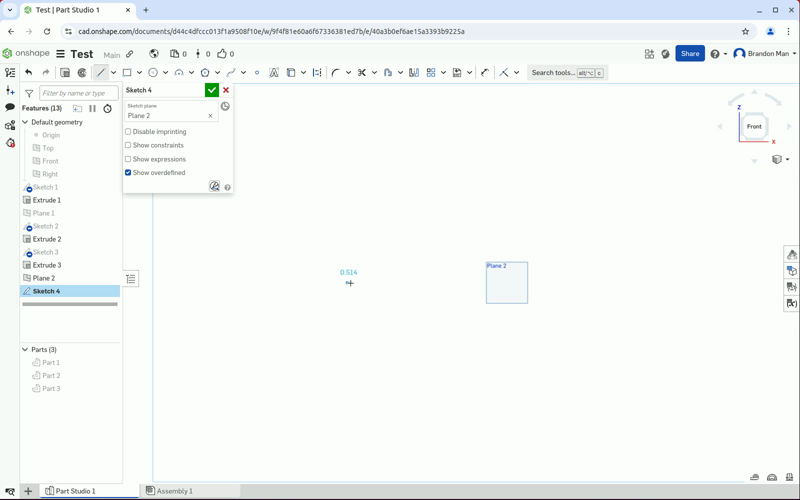
scroll(6)
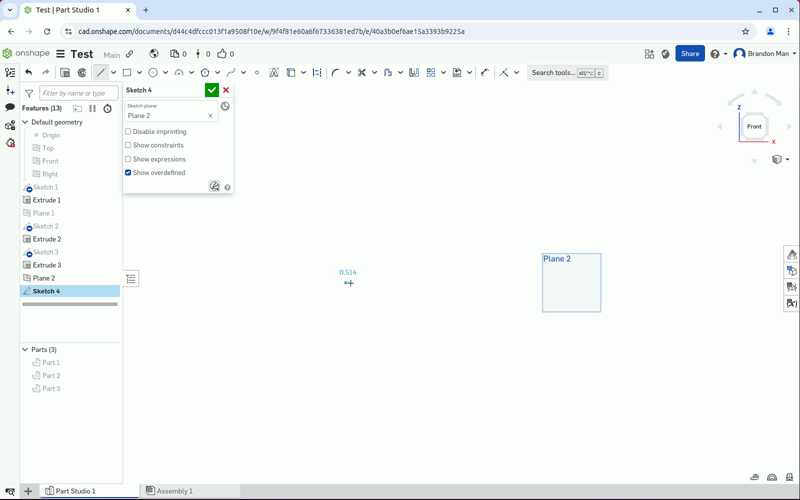
scroll(6)
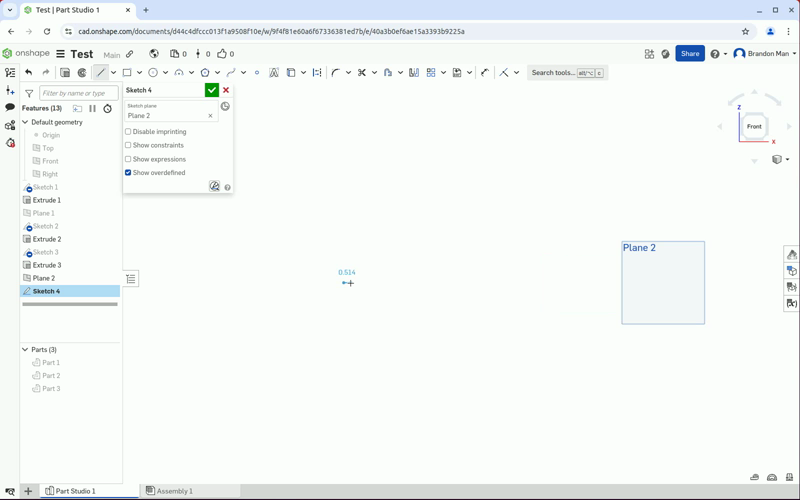
scroll(6)
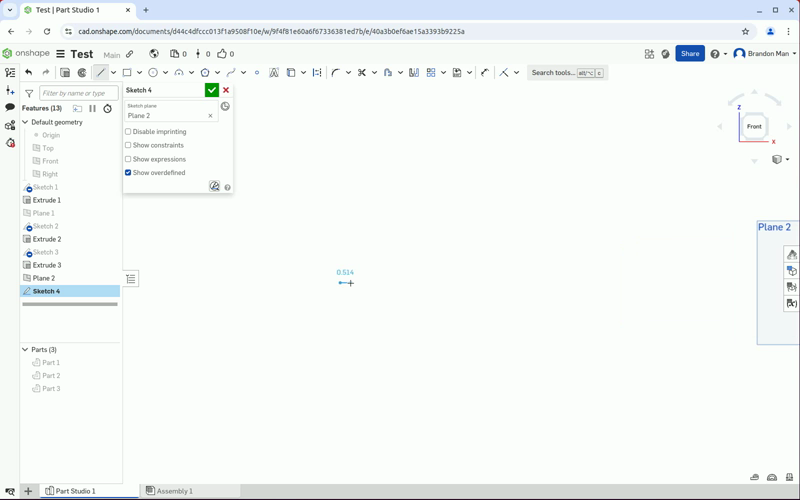
scroll(6)
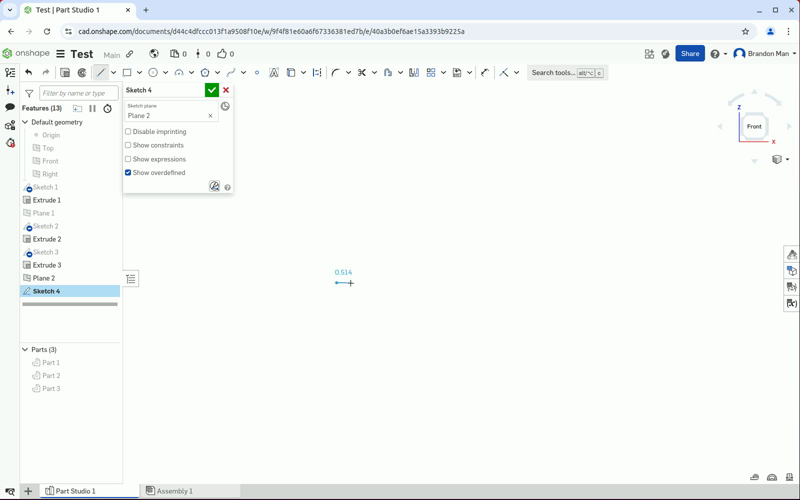
scroll(6)
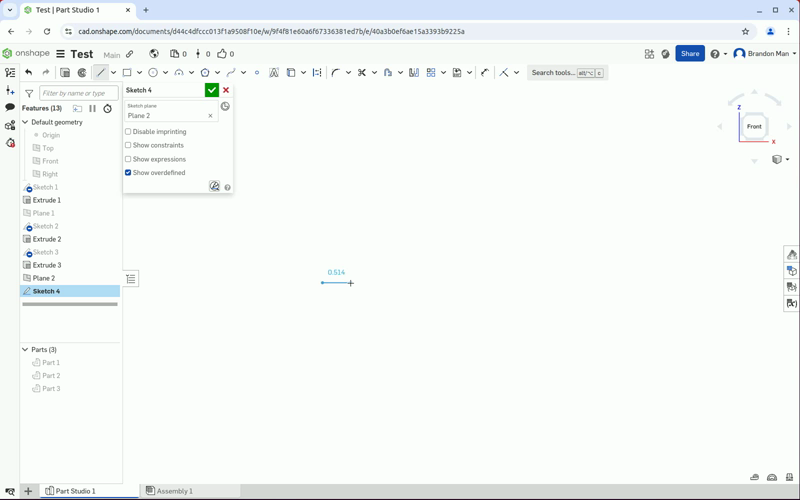
click(350, 282)
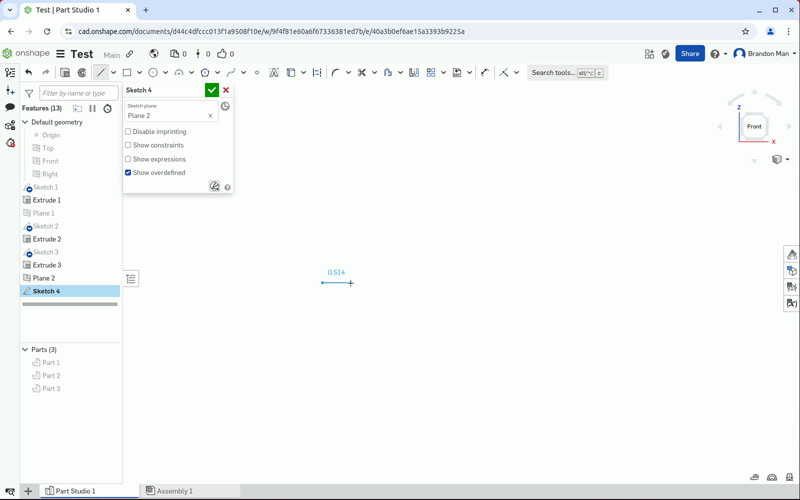
scroll(-6)
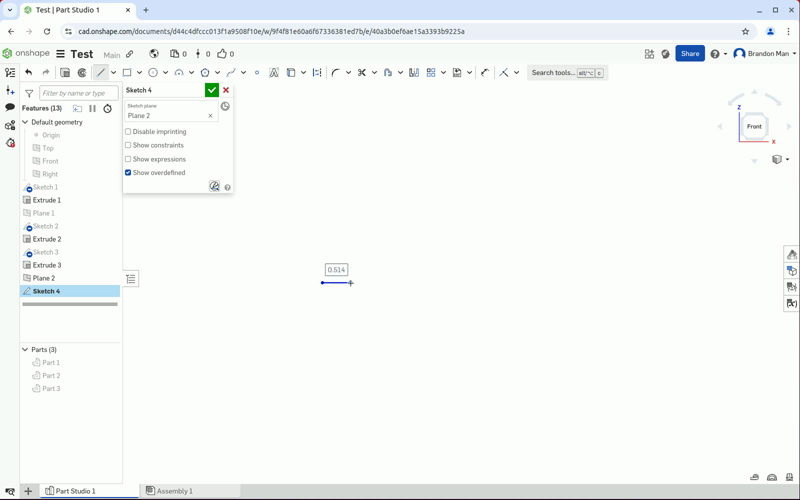
scroll(-6)
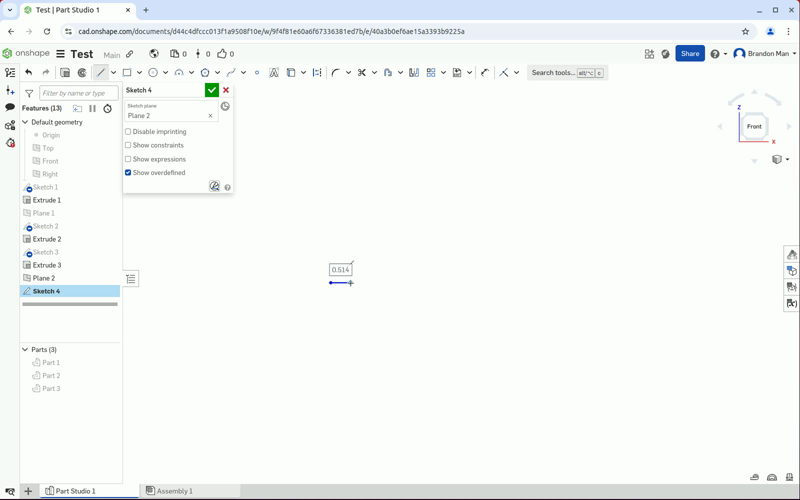
scroll(-6)
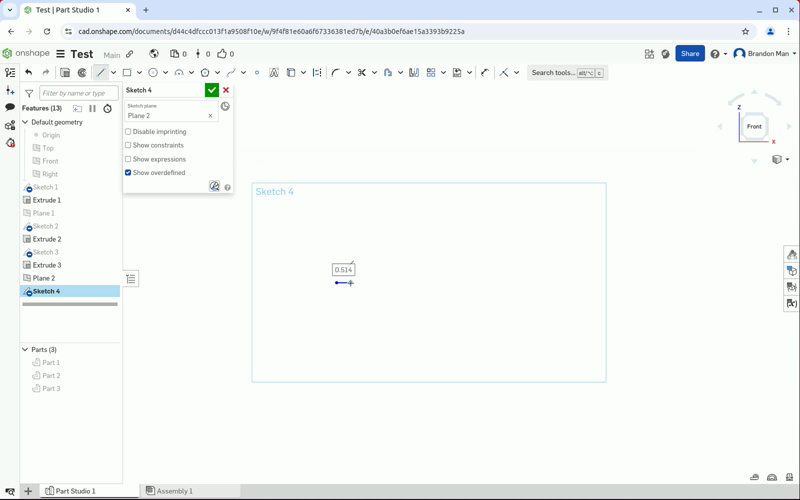
scroll(-6)
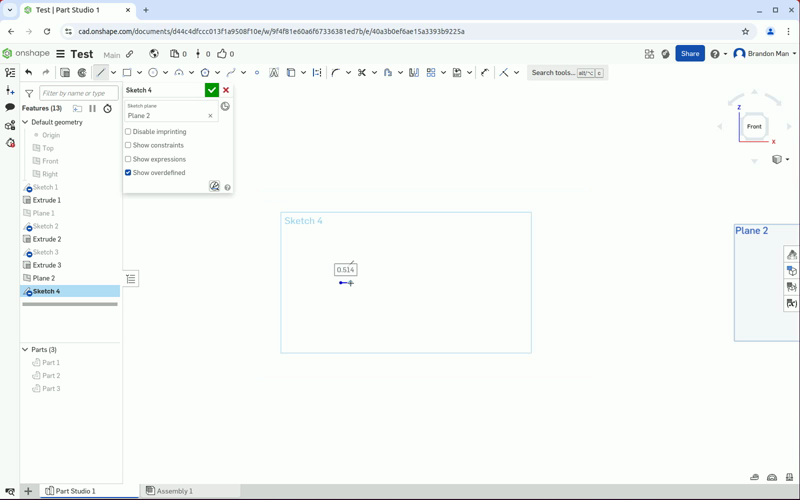
scroll(-6)
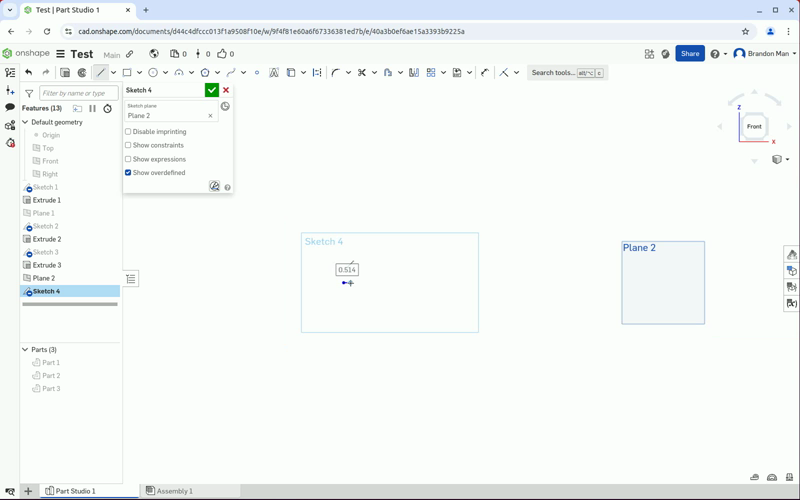
scroll(-6)
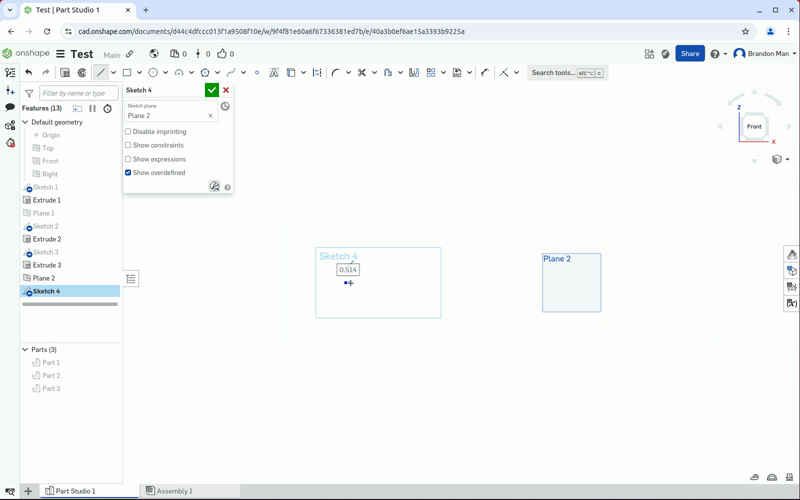
scroll(-6)
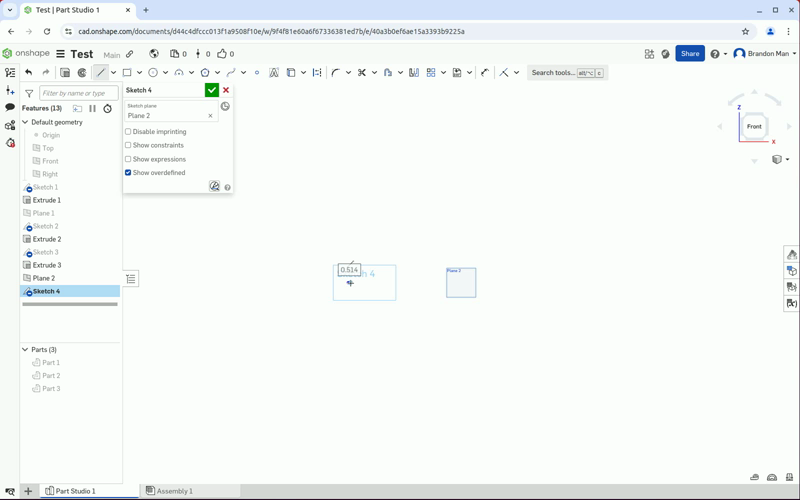
key_up(shift)
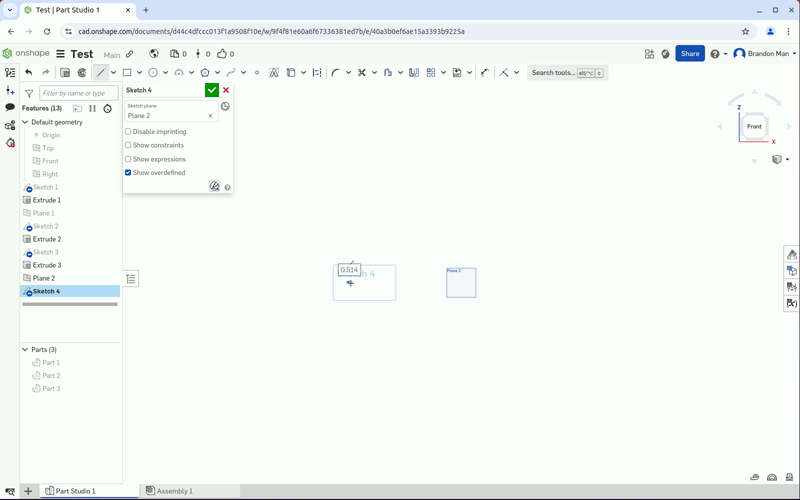
key_down(shift)
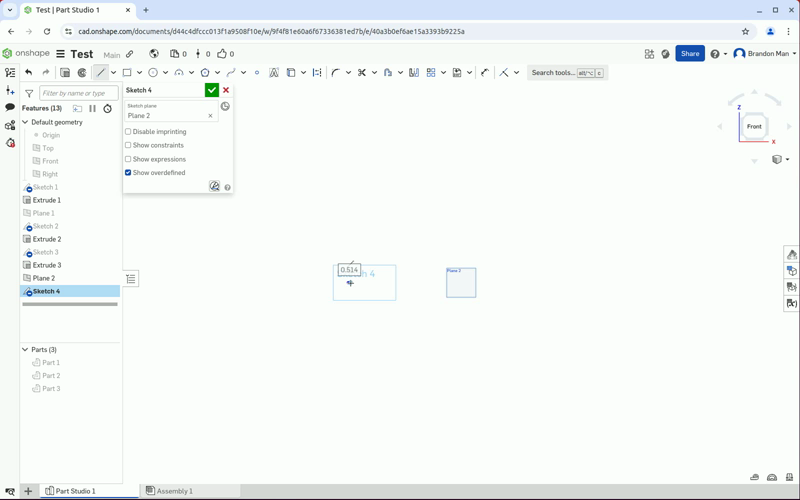
mouse_move(380, 282)
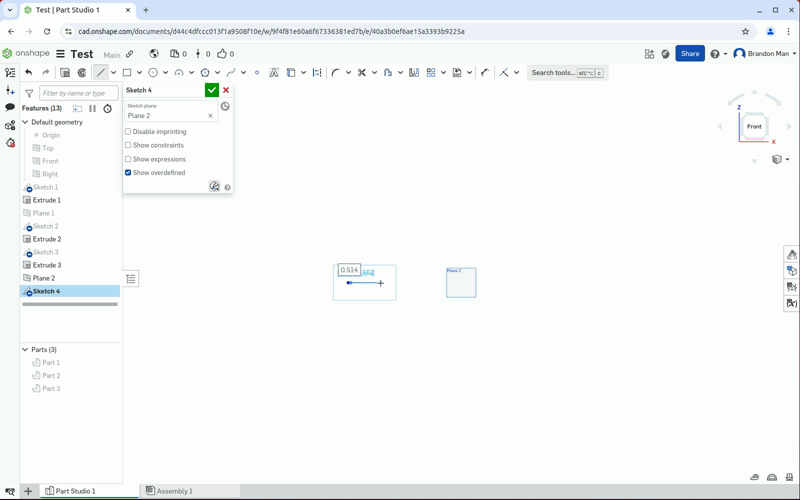
mouse_move(350, 259)
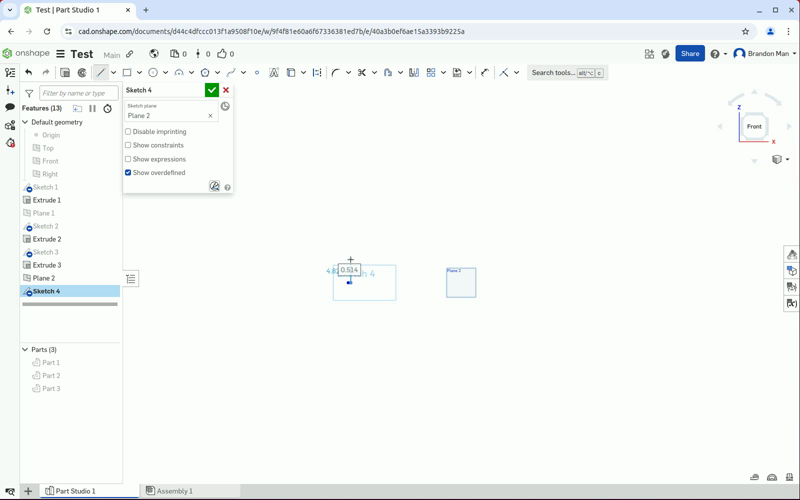
click(350, 259)
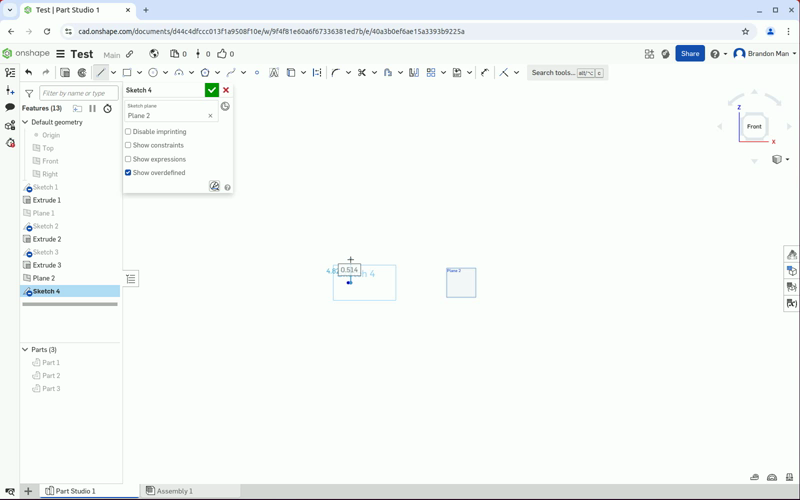
key_up(shift)
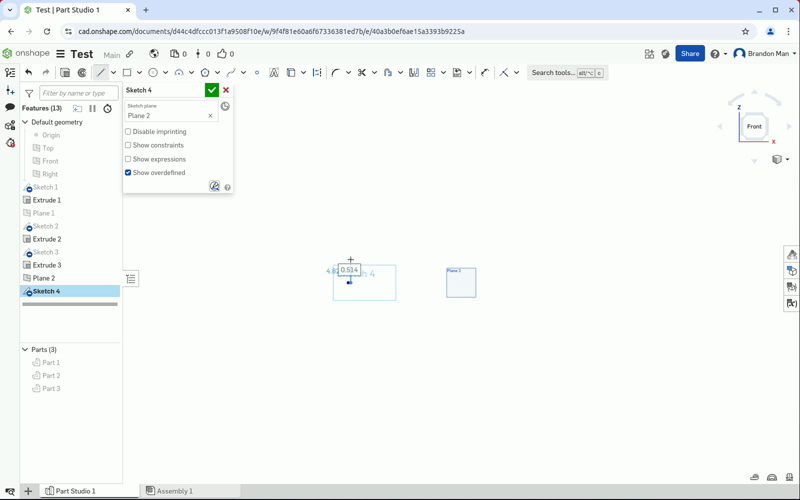
key_down(shift)
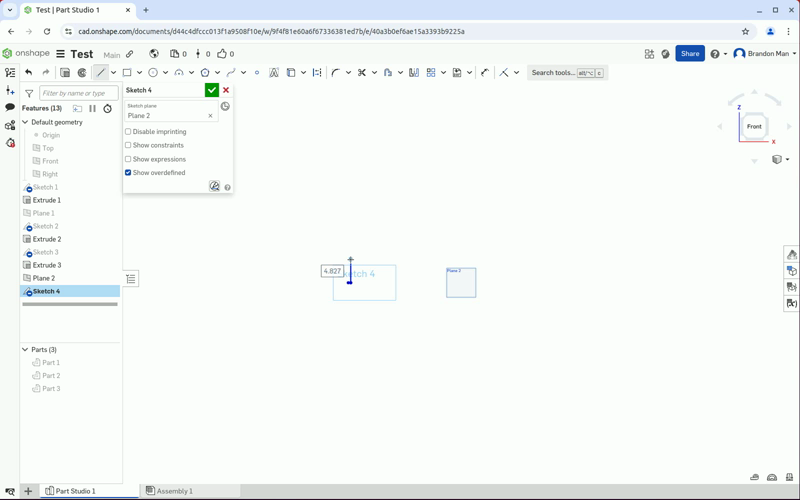
mouse_move(569, 259)
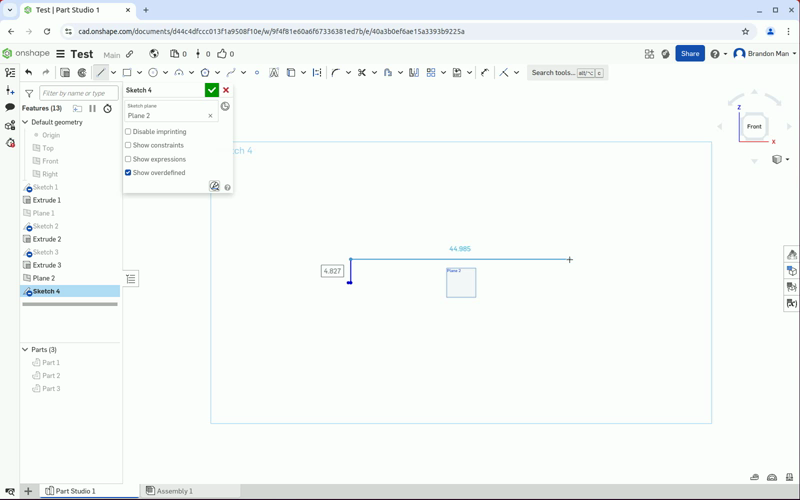
click(569, 259)
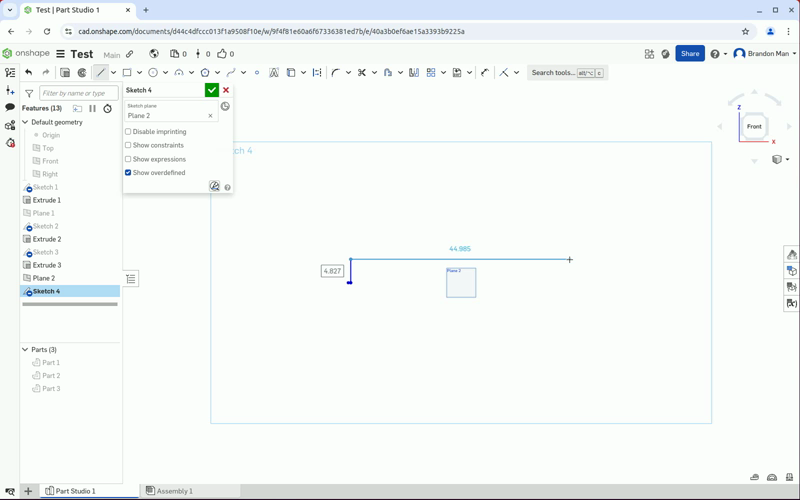
key_up(shift)
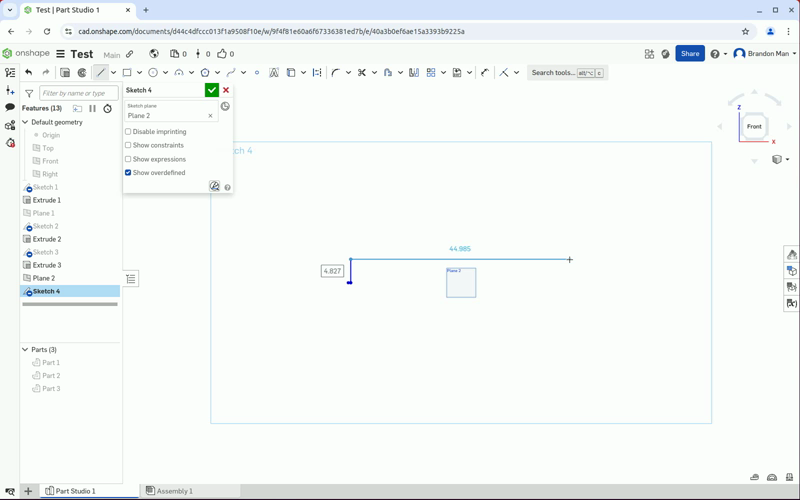
key_down(shift)
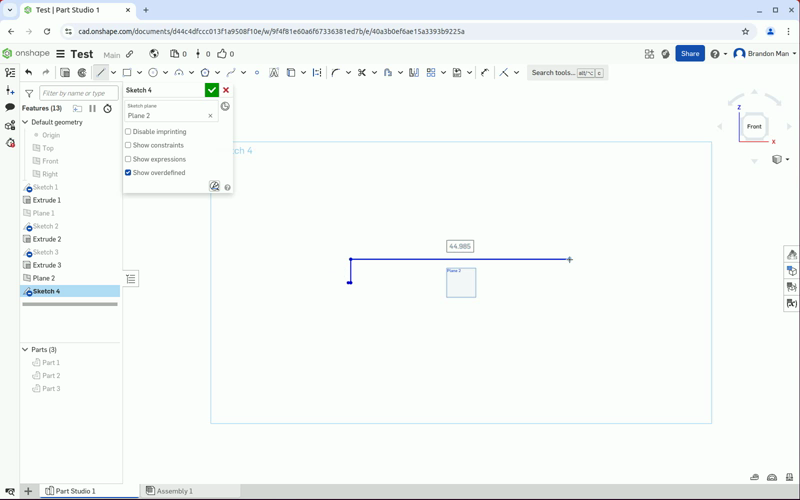
mouse_move(589, 259)
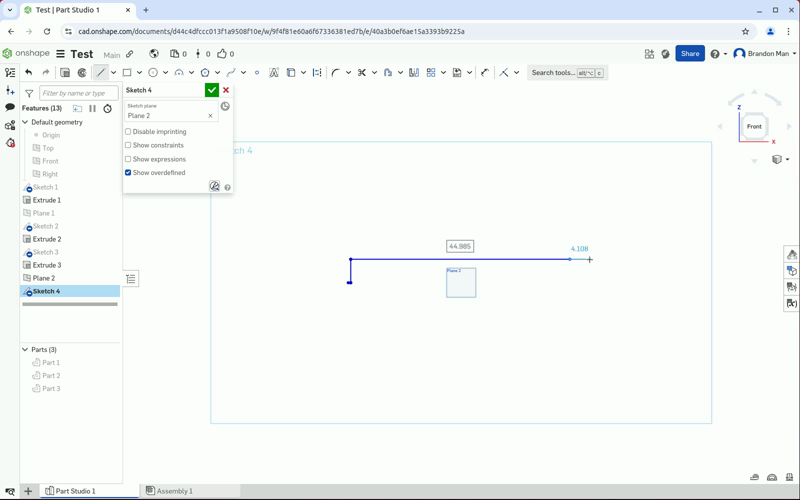
mouse_move(569, 282)
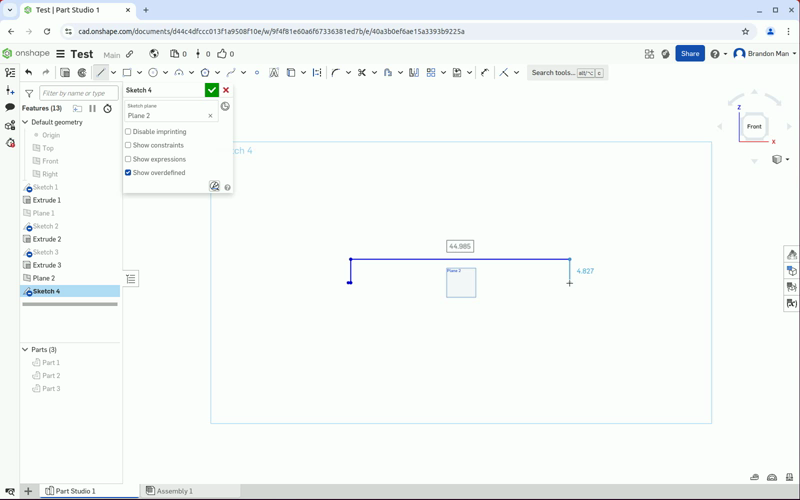
click(569, 282)
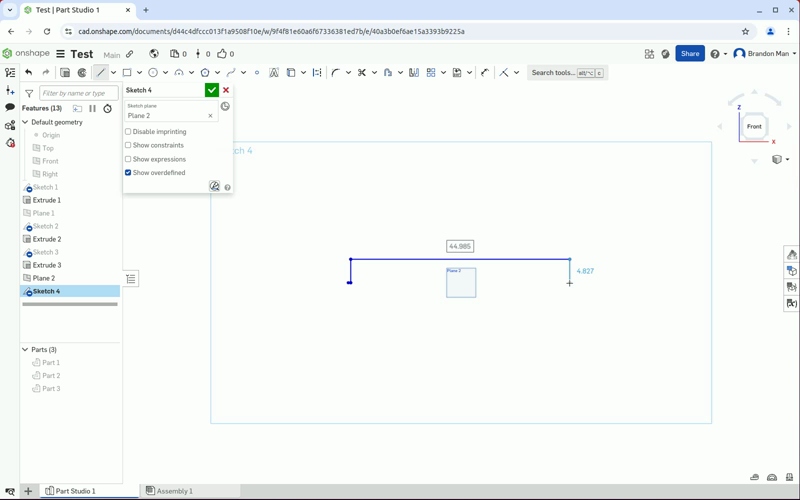
key_up(shift)
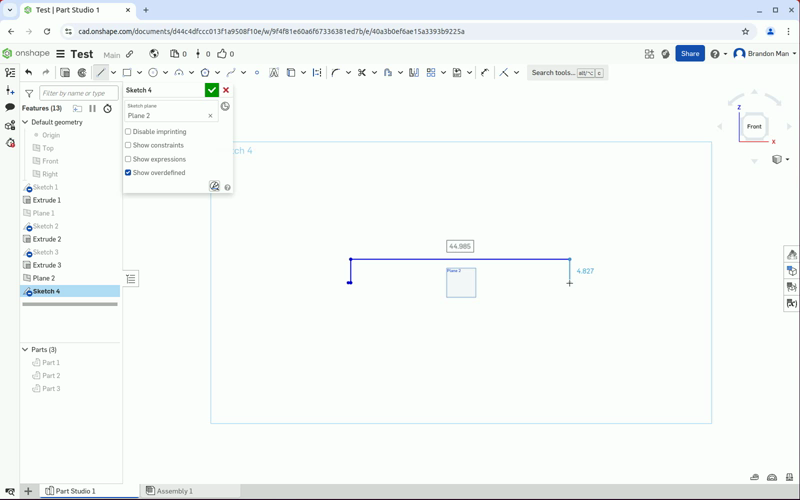
key_down(shift)
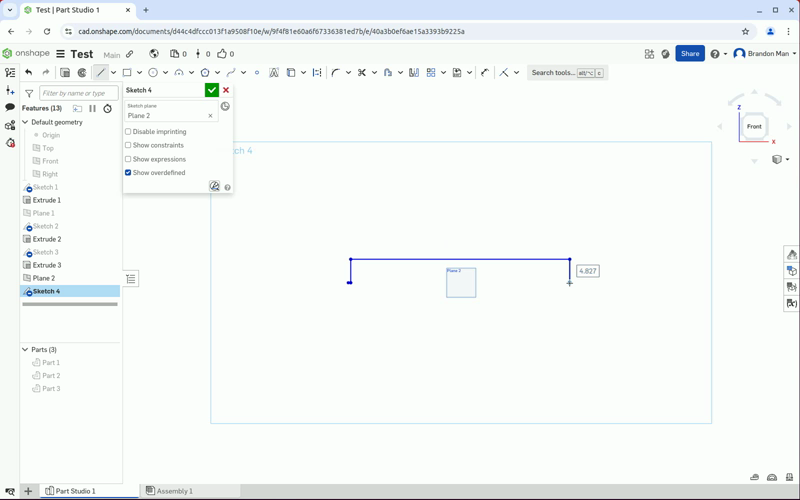
mouse_move(589, 282)
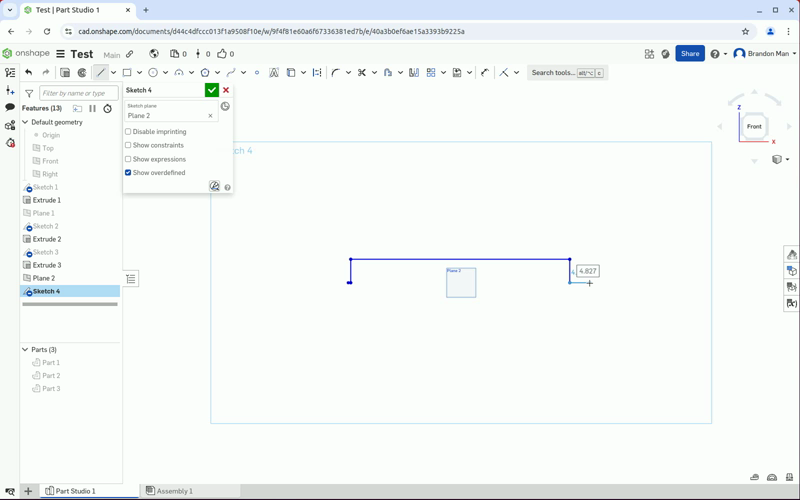
mouse_move(572, 282)
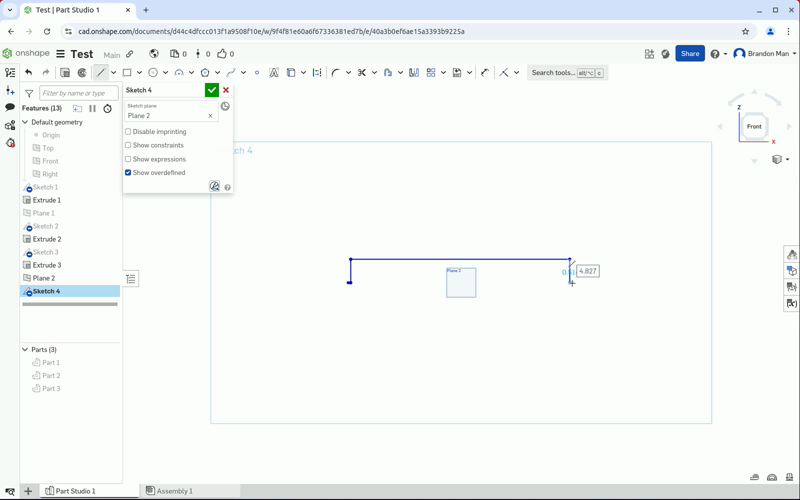
scroll(6)
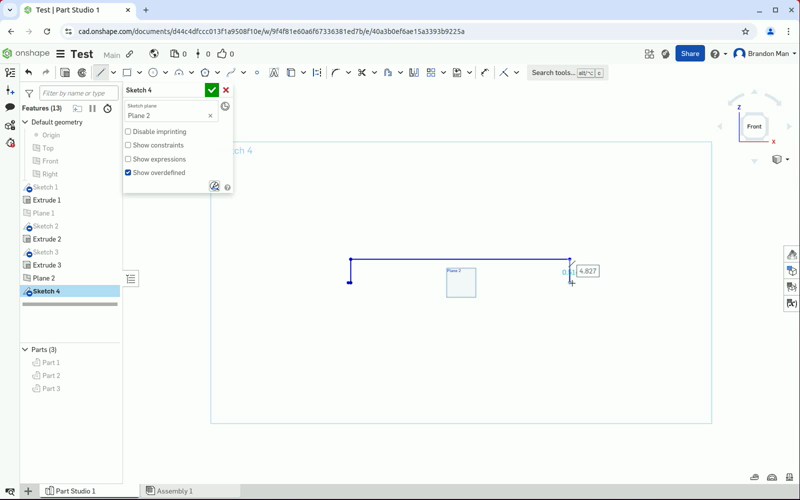
scroll(6)
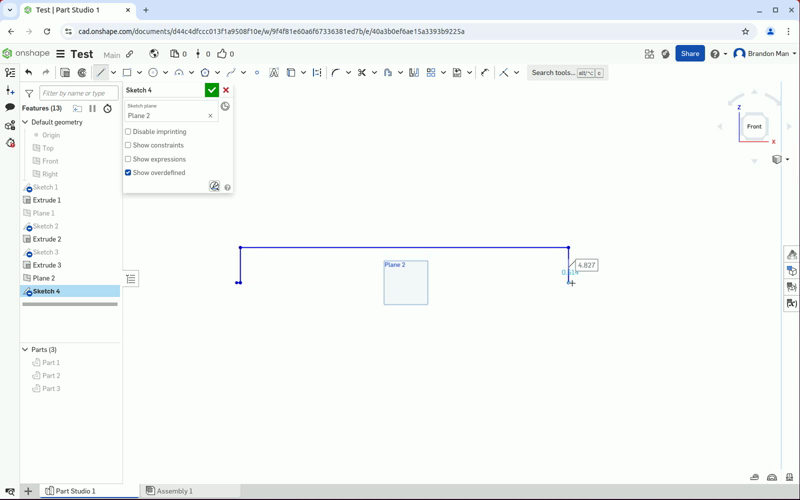
scroll(6)
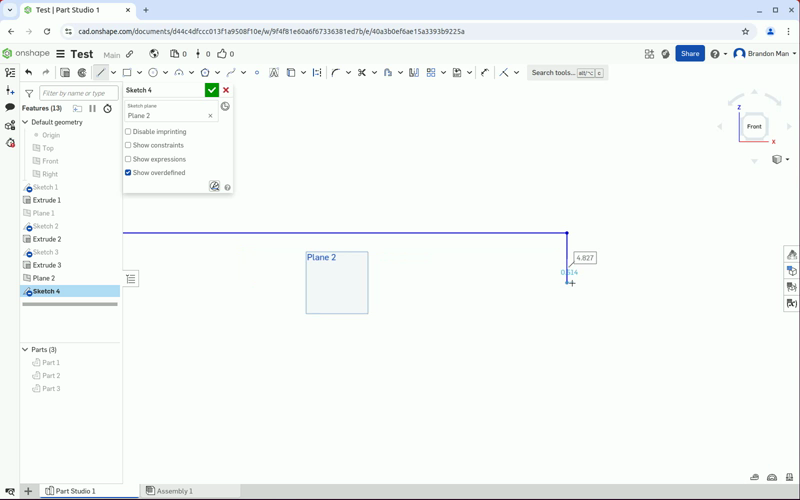
scroll(6)
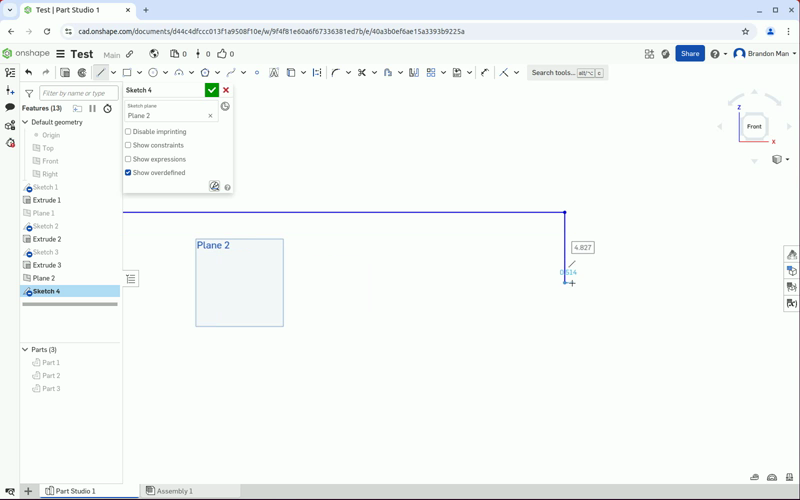
scroll(6)
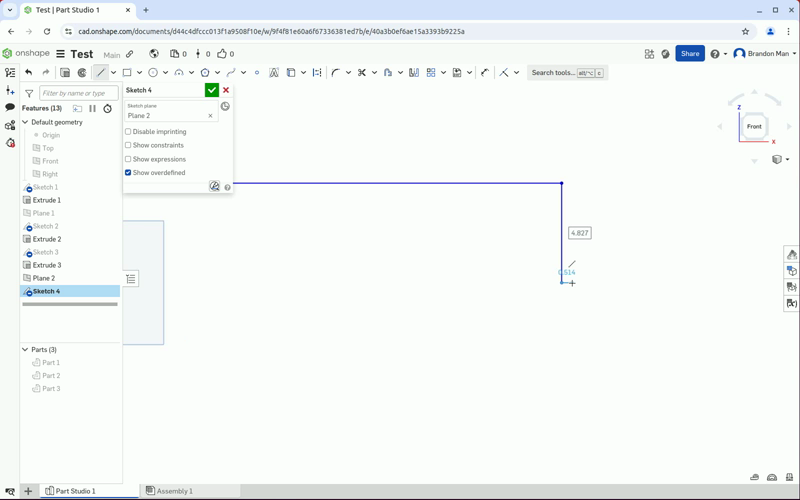
scroll(6)
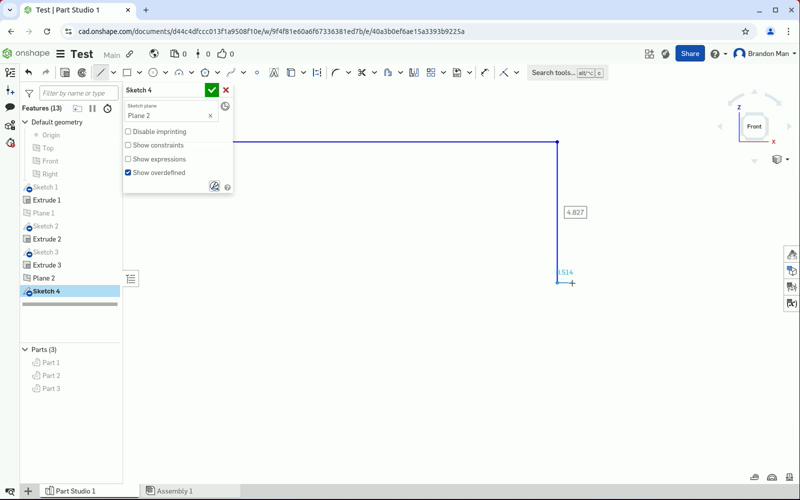
scroll(6)
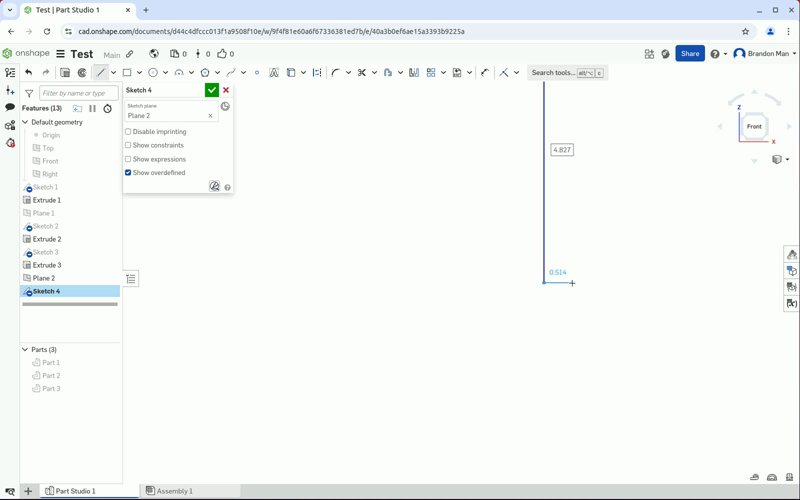
click(572, 282)
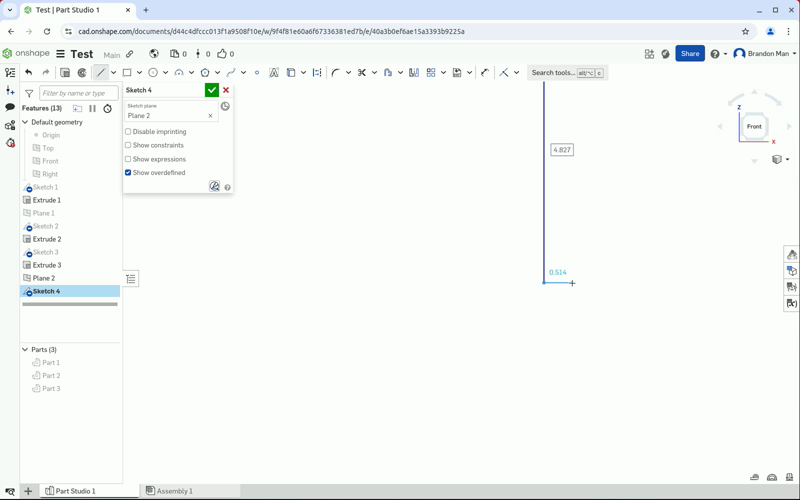
scroll(-6)
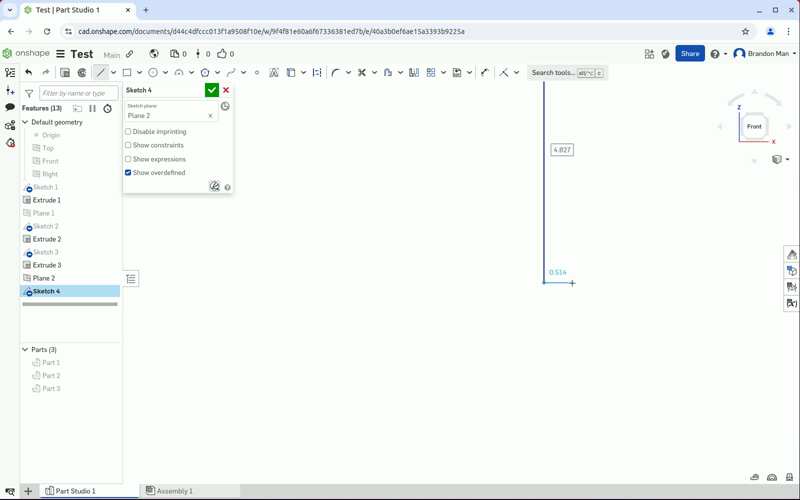
scroll(-6)
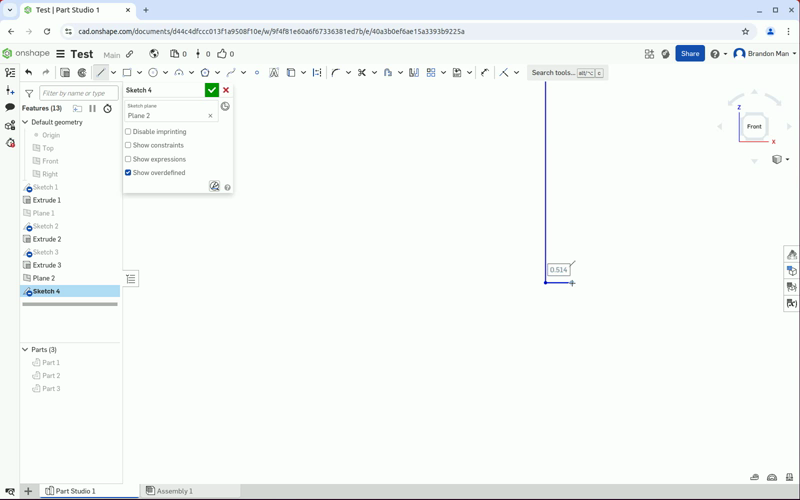
scroll(-6)
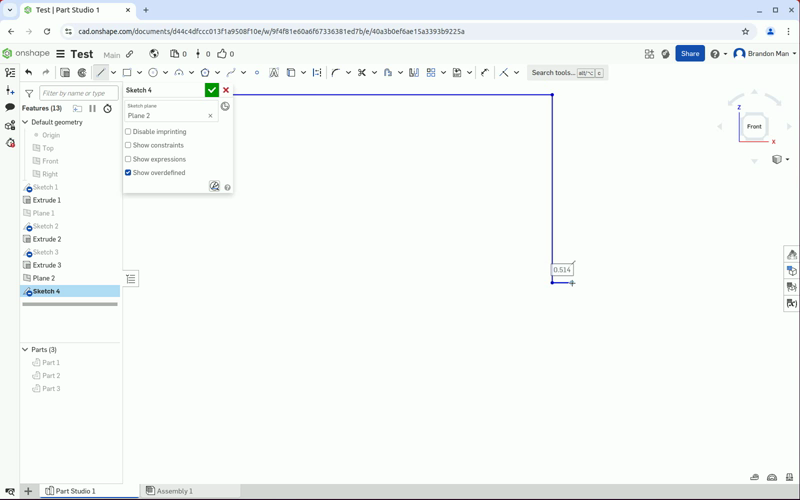
scroll(-6)
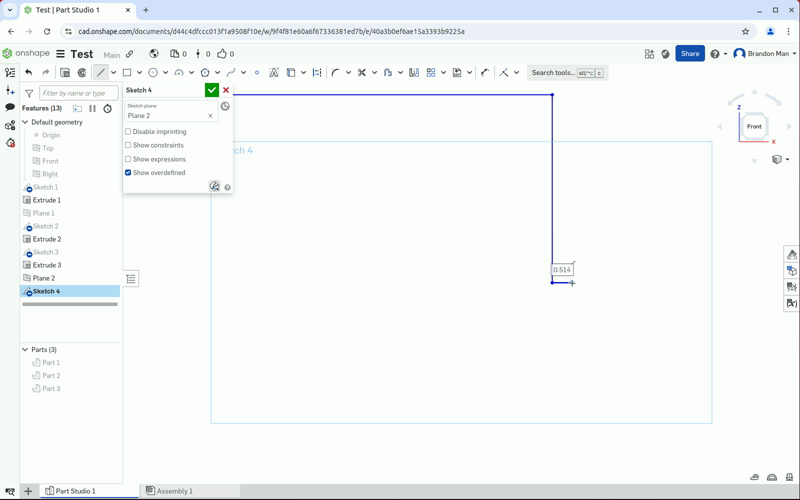
scroll(-6)
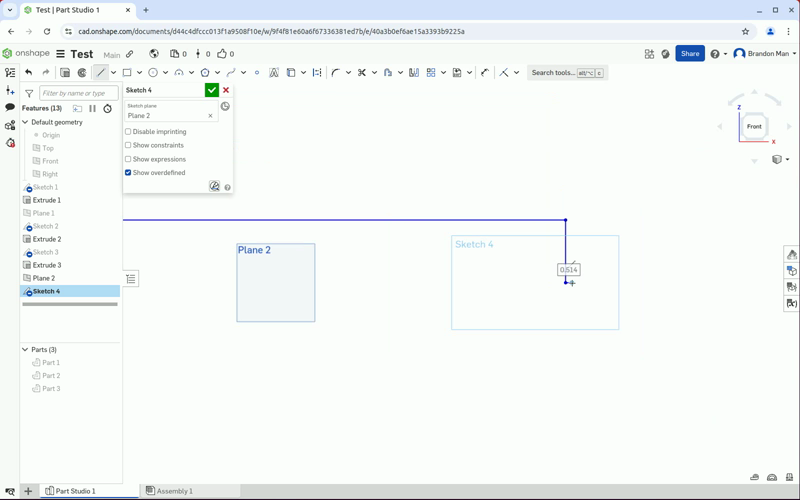
scroll(-6)
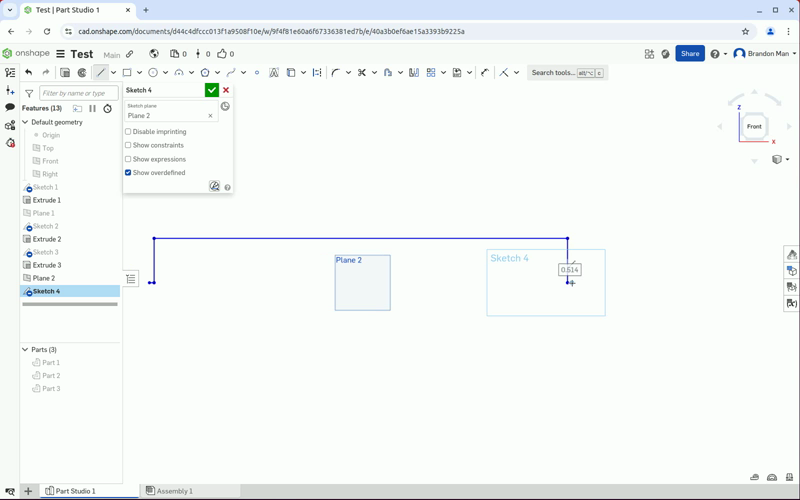
scroll(-6)
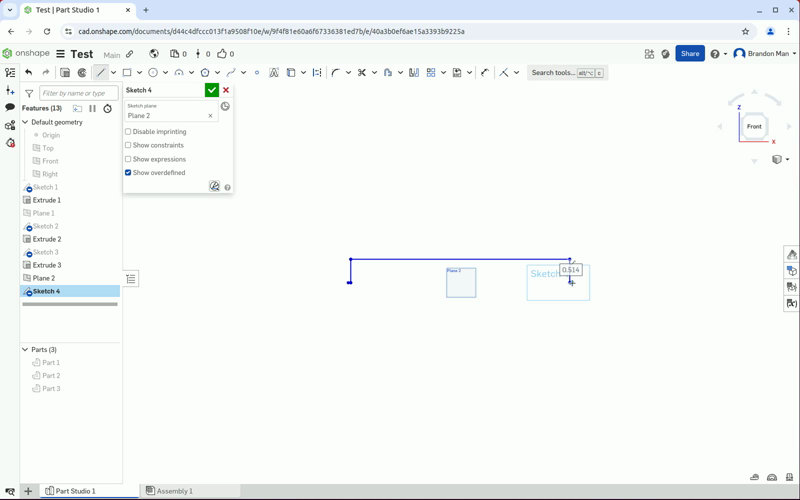
key_up(shift)
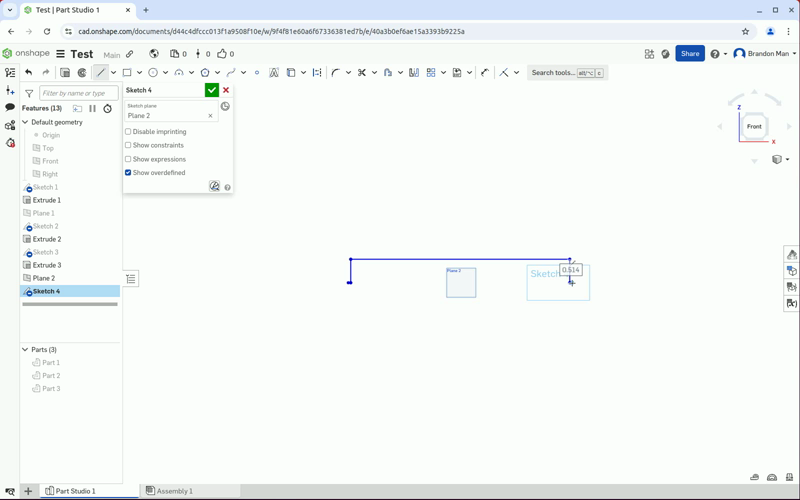
key_down(shift)
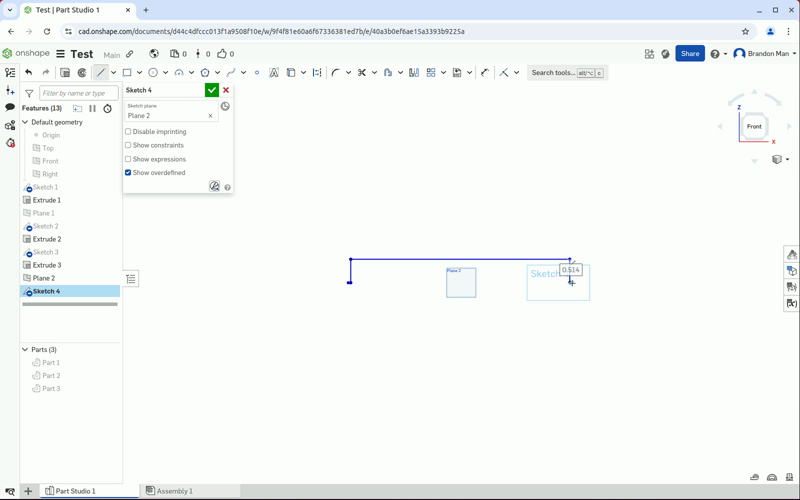
mouse_move(589, 282)
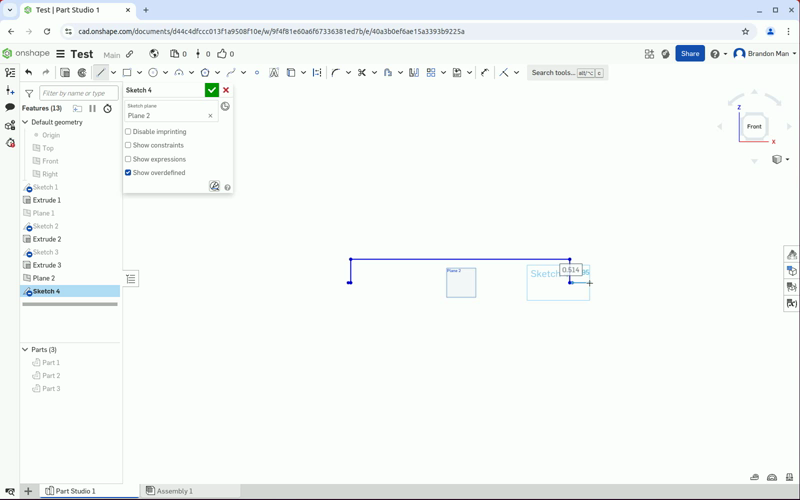
mouse_move(572, 257)
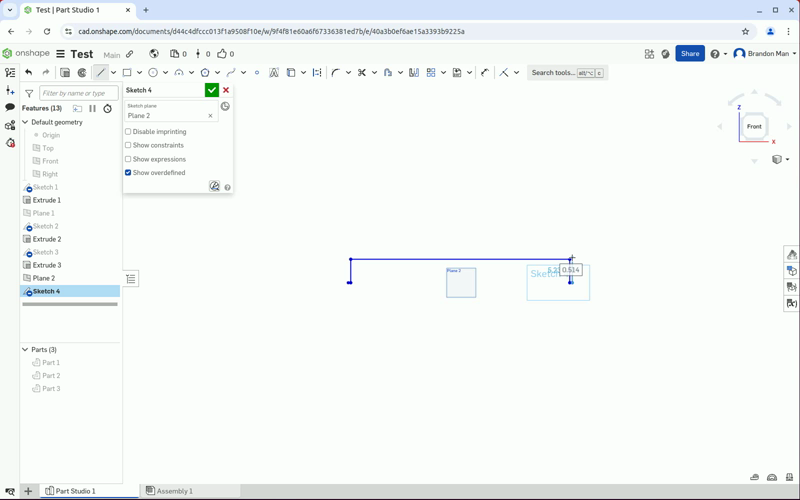
scroll(6)
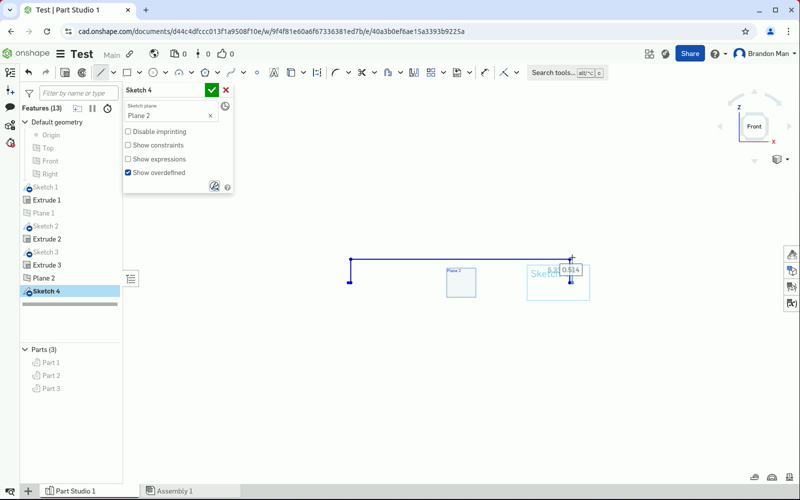
scroll(6)
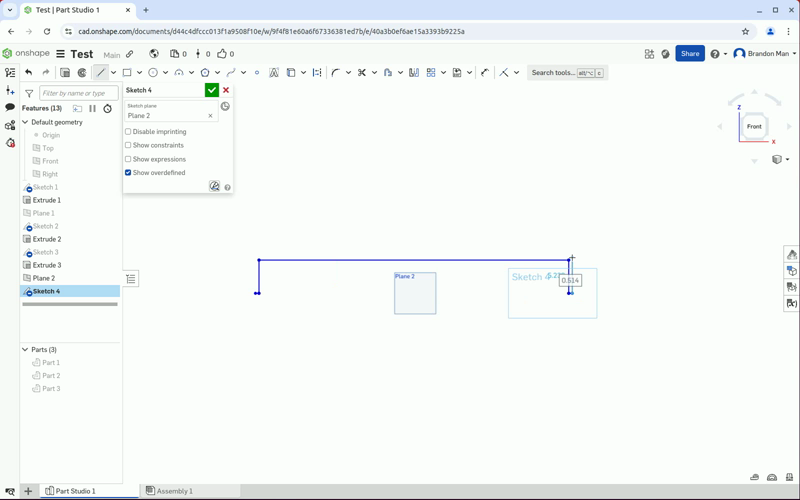
scroll(6)
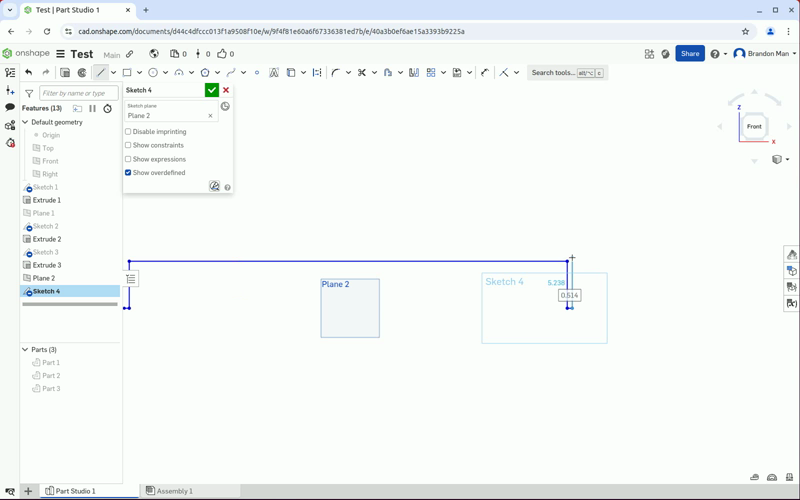
scroll(6)
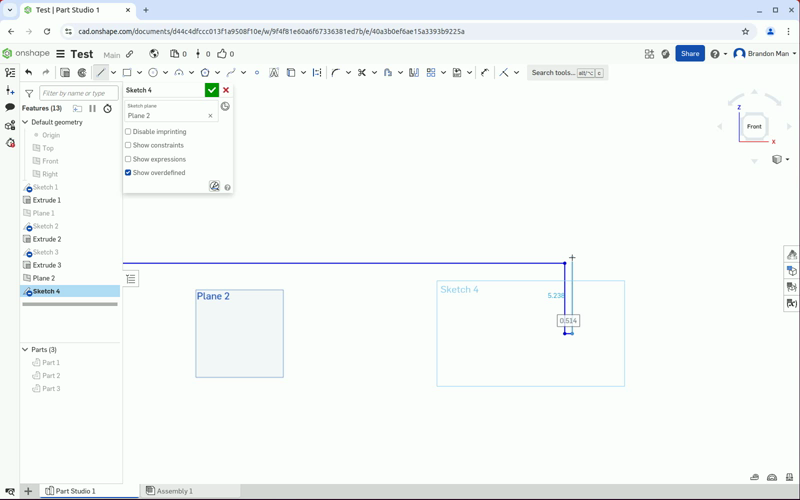
scroll(6)
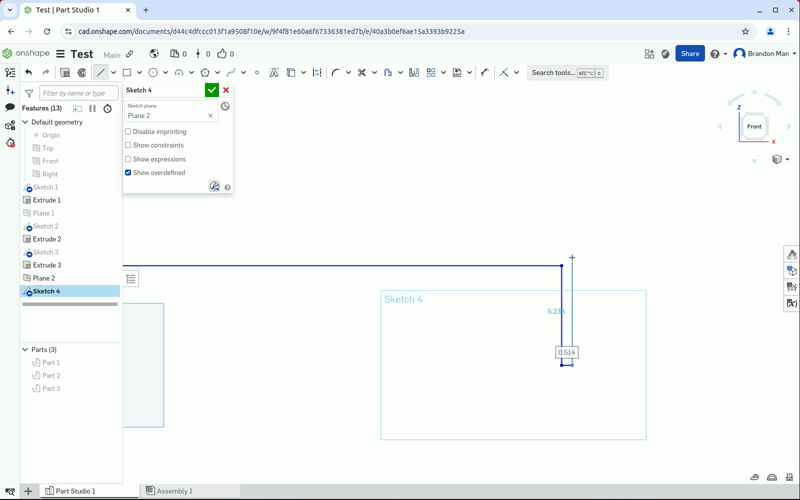
scroll(6)
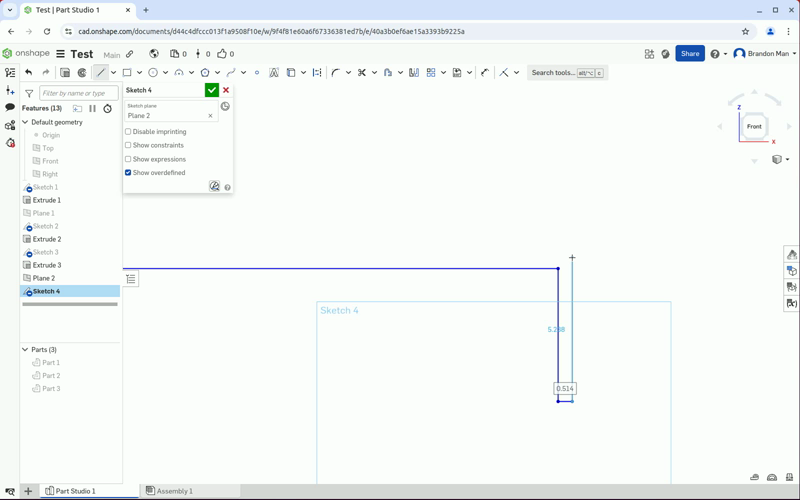
scroll(6)
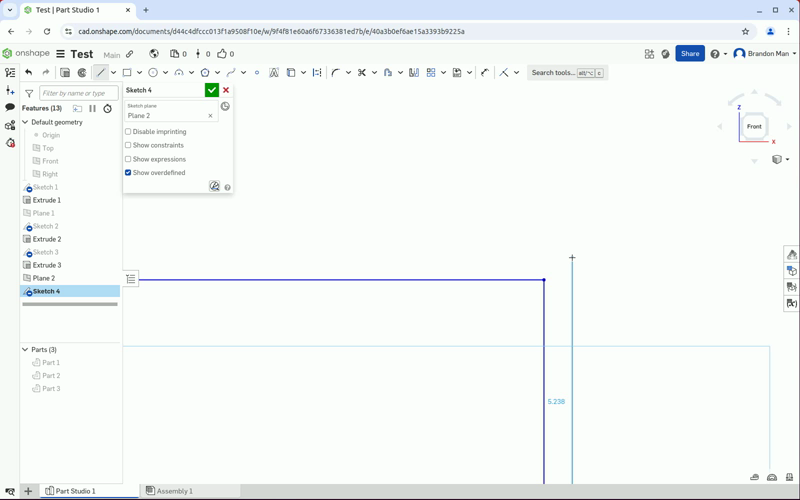
click(572, 257)
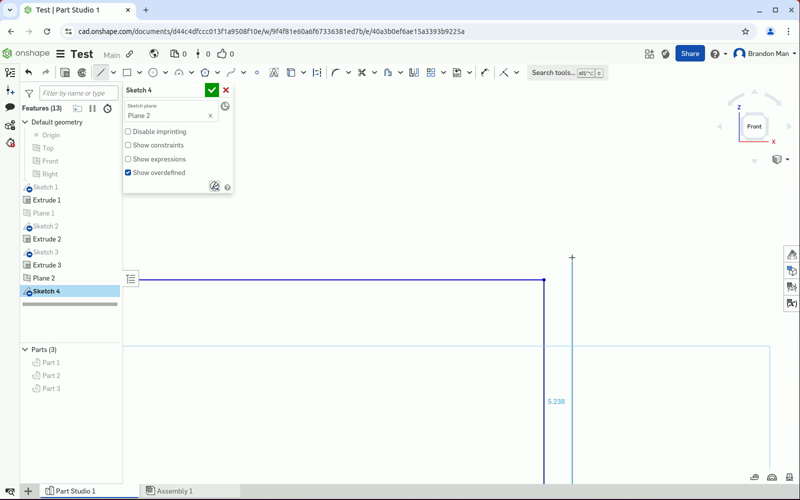
scroll(-6)
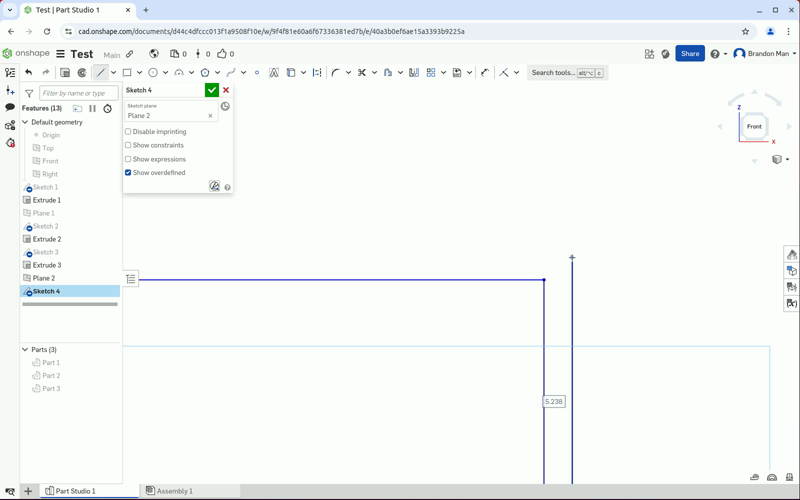
scroll(-6)
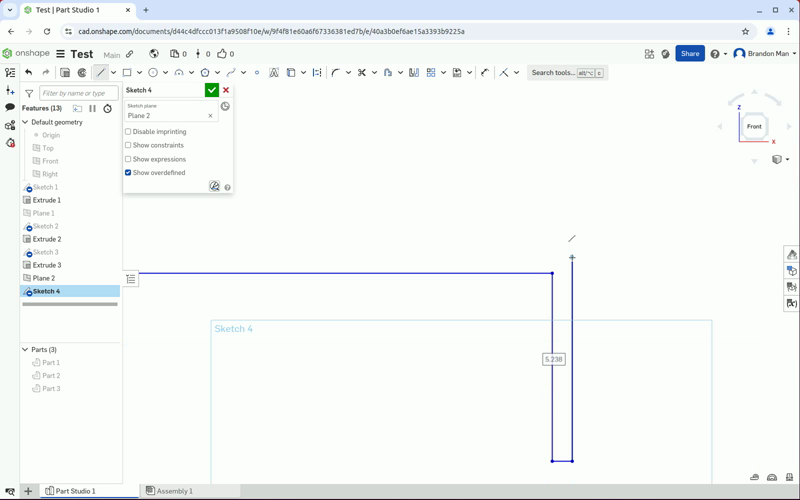
scroll(-6)
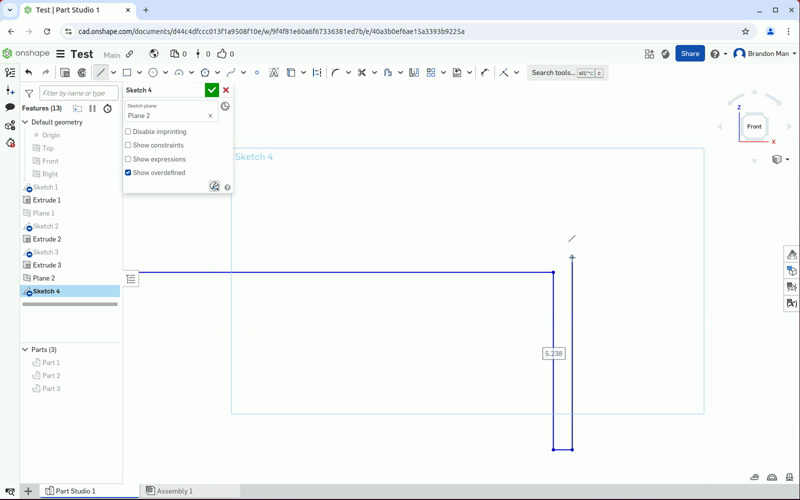
scroll(-6)
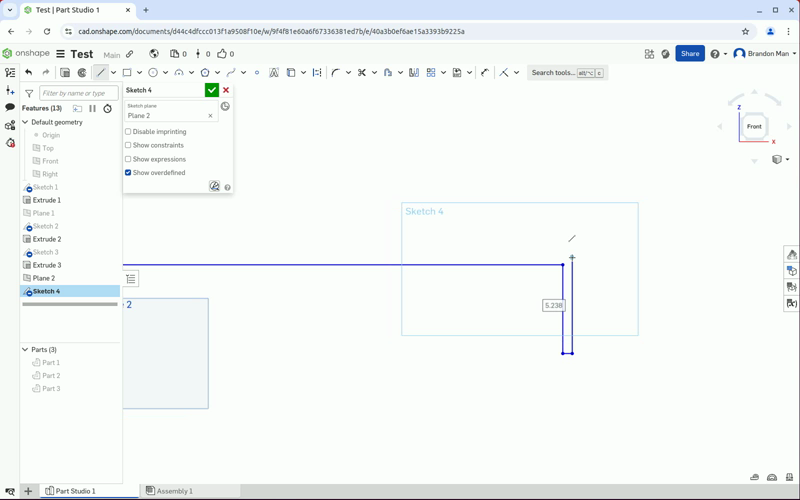
scroll(-6)
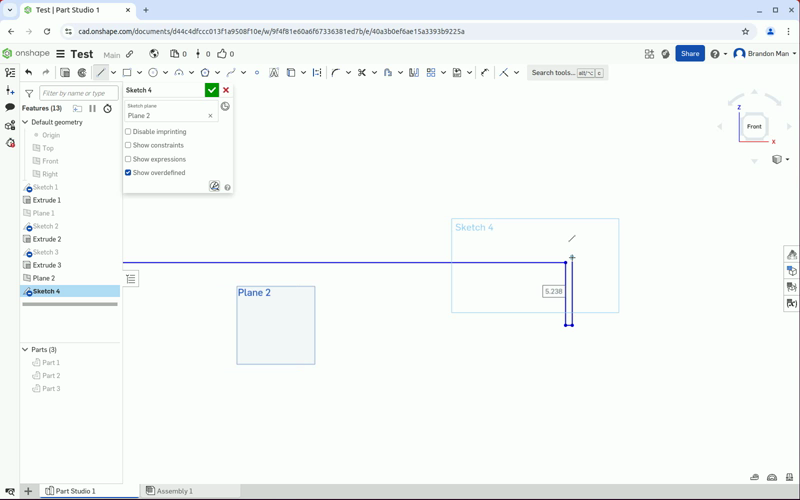
scroll(-6)
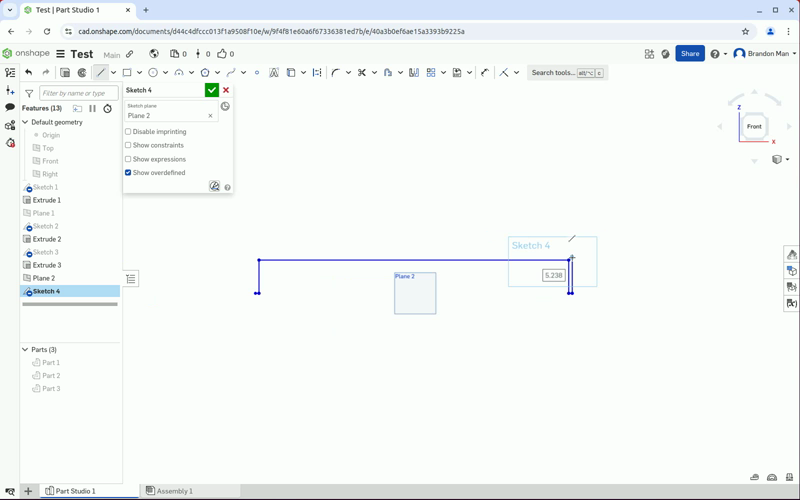
scroll(-6)
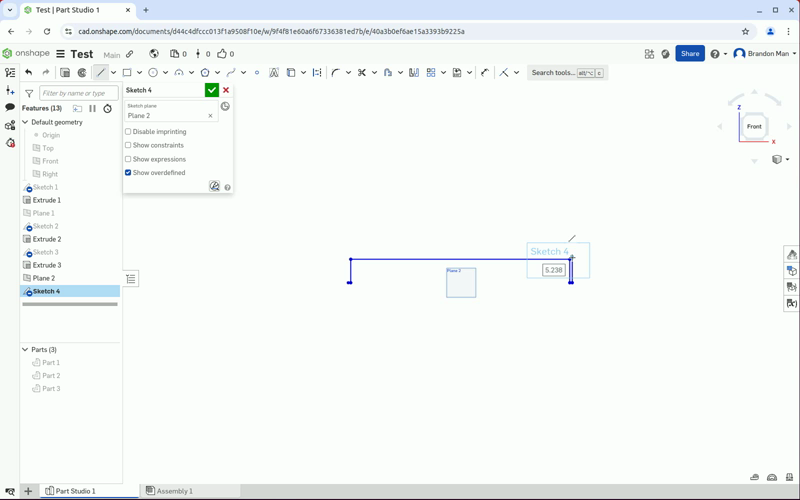
key_up(shift)
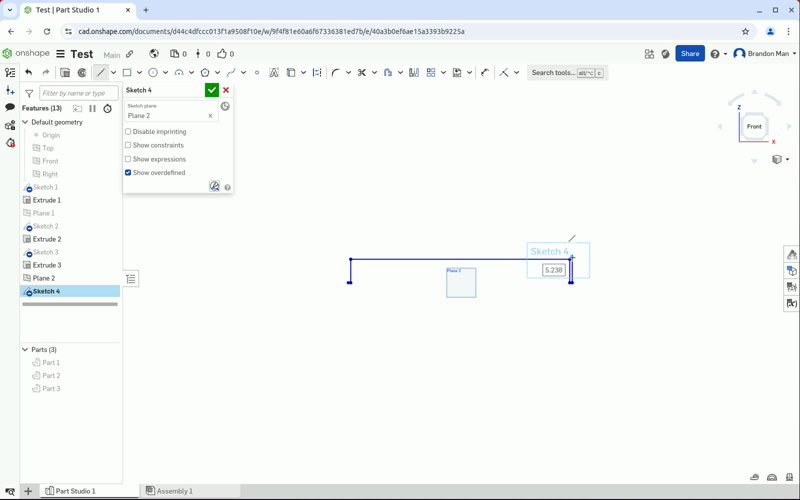
key_down(shift)
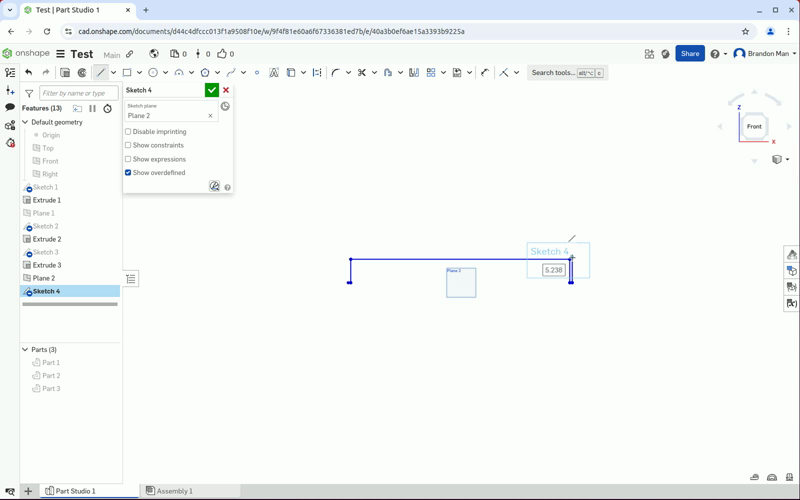
mouse_move(348, 257)
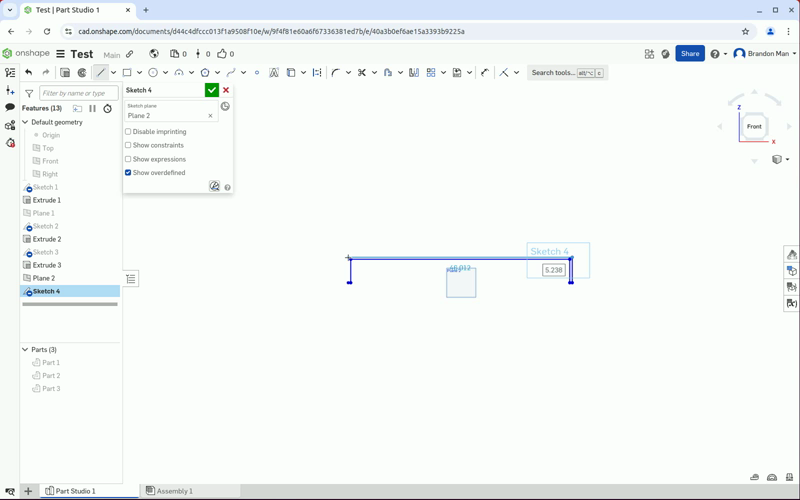
scroll(6)
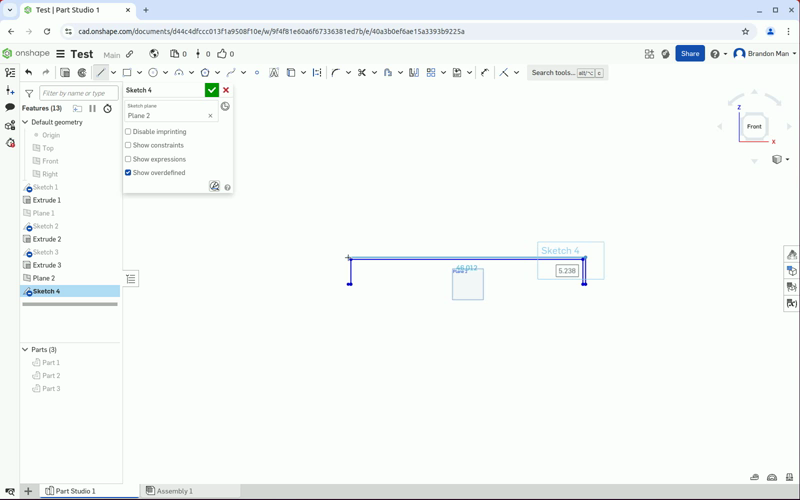
scroll(6)
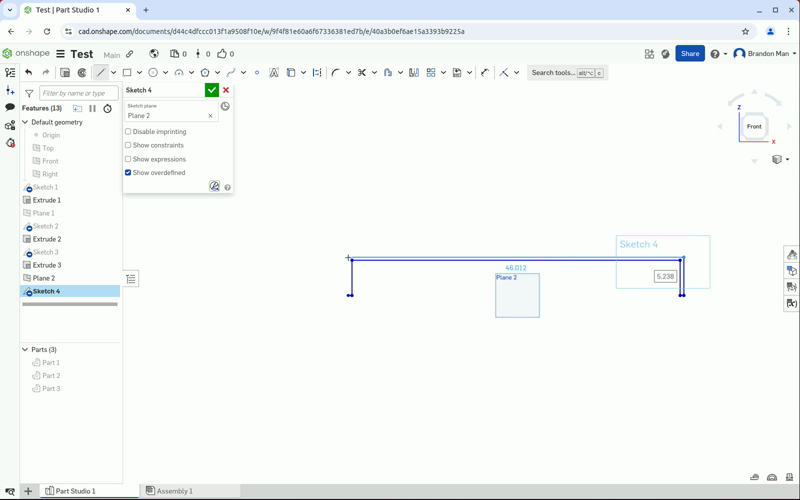
scroll(6)
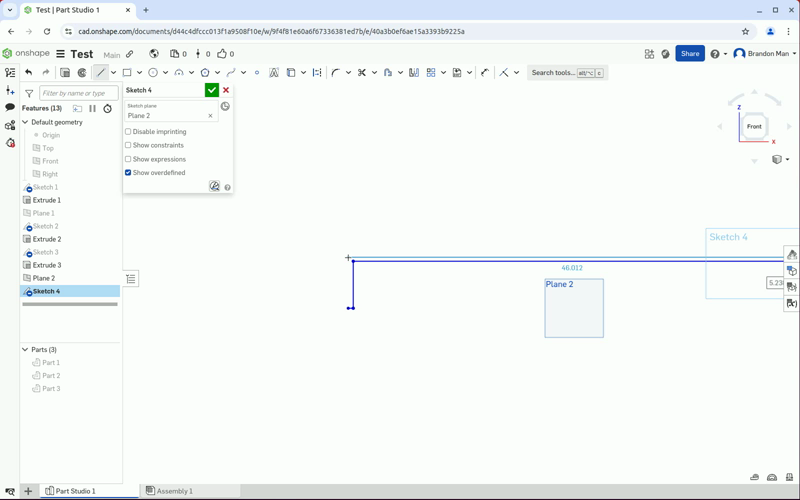
scroll(6)
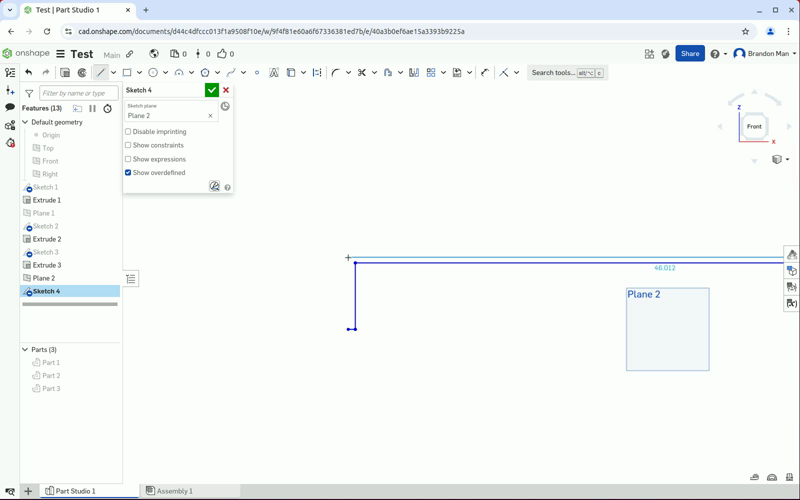
scroll(6)
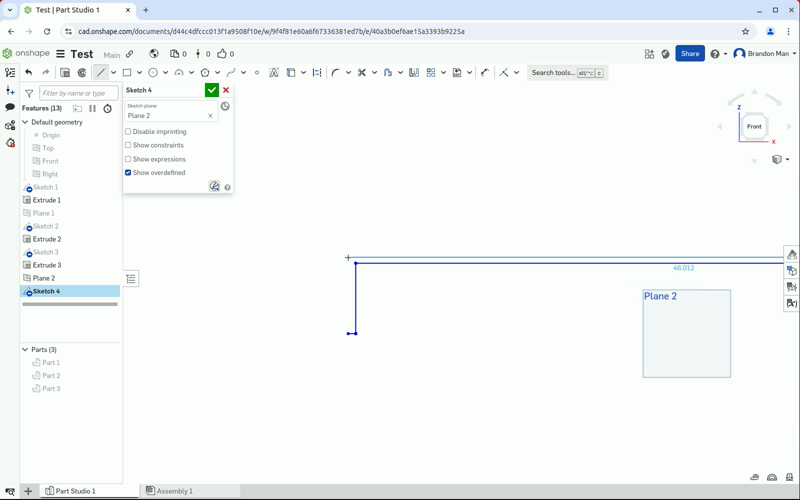
scroll(6)
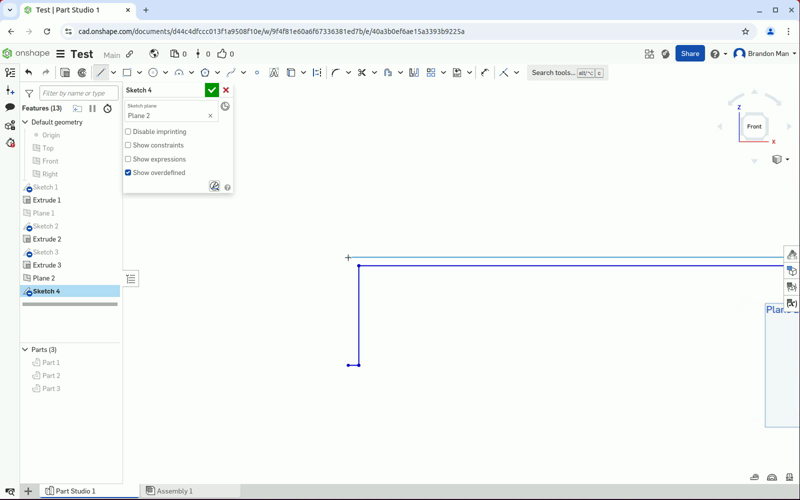
scroll(6)
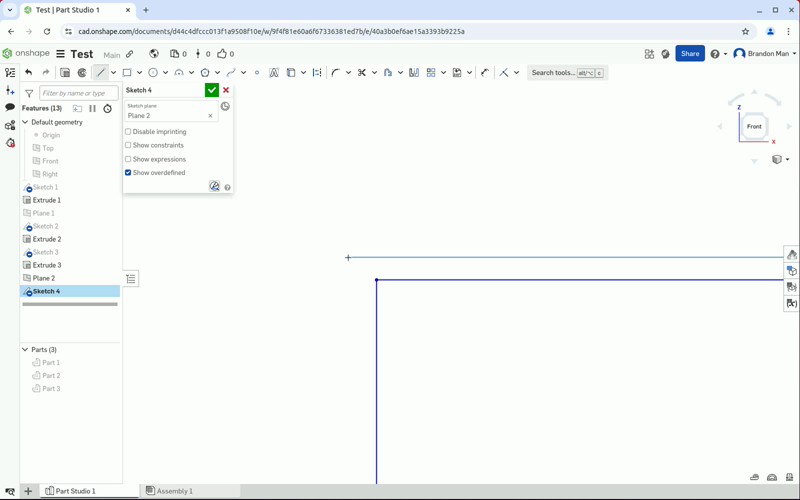
click(348, 257)
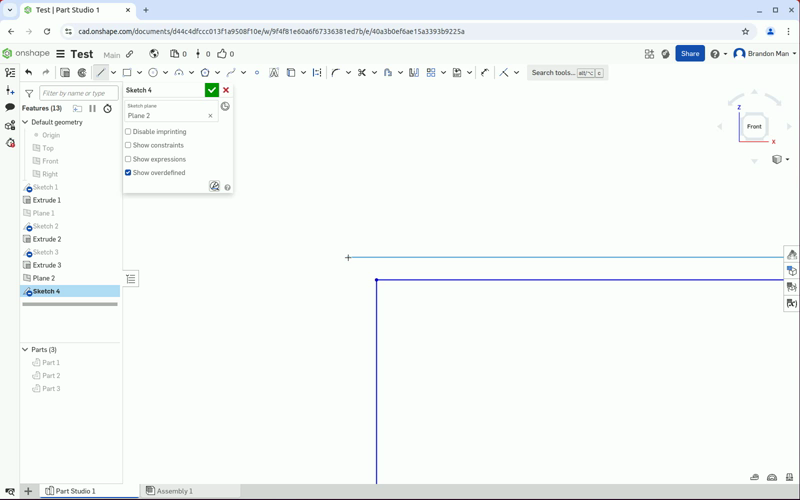
scroll(-6)
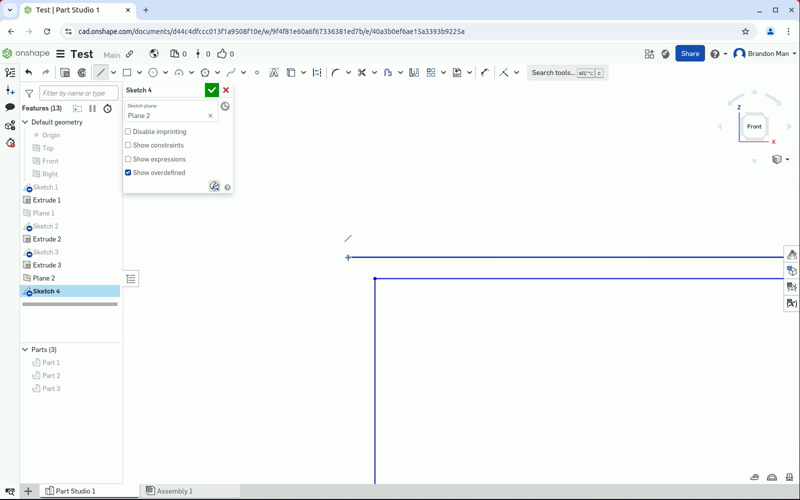
scroll(-6)
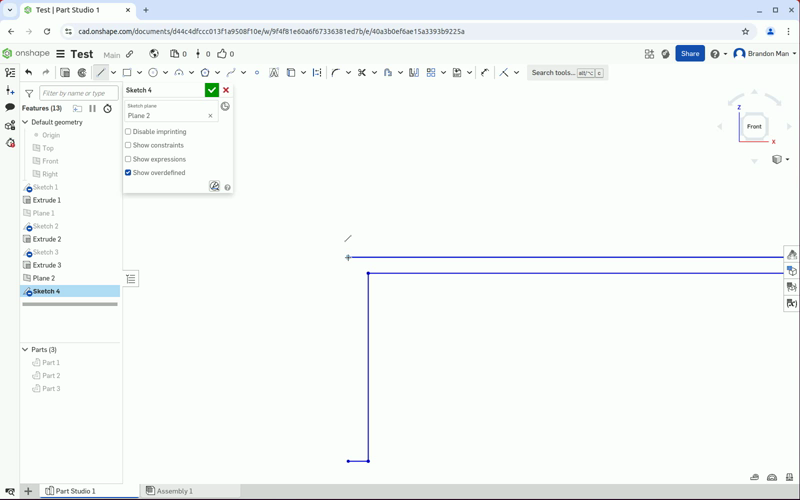
scroll(-6)
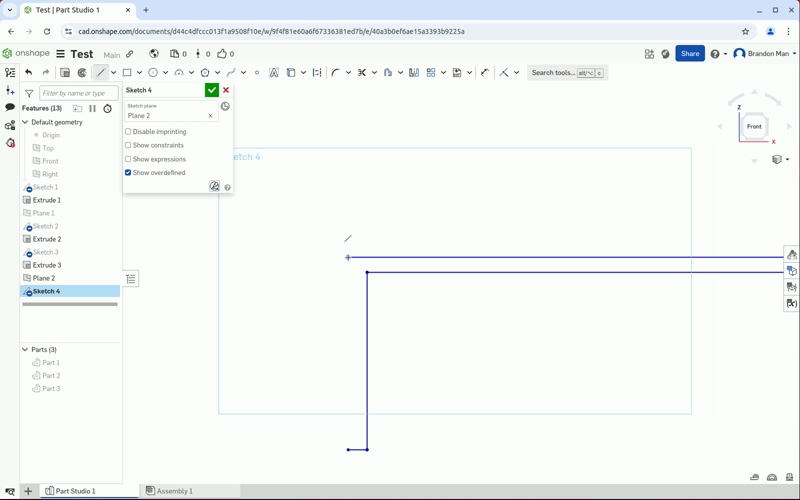
scroll(-6)
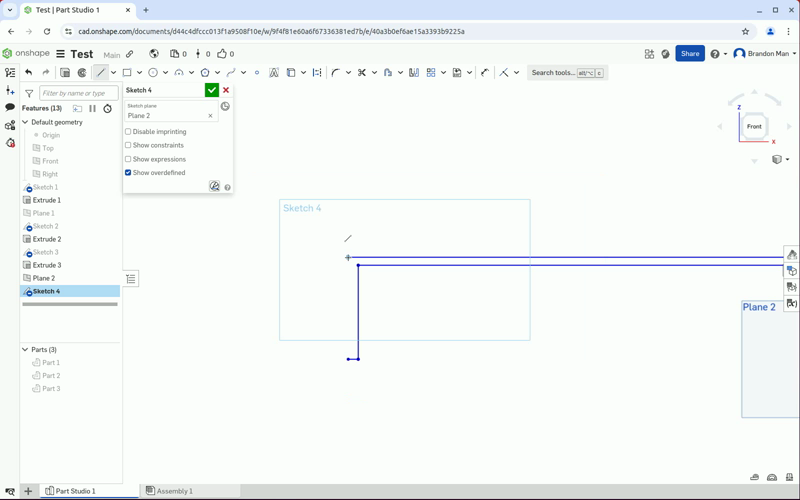
scroll(-6)
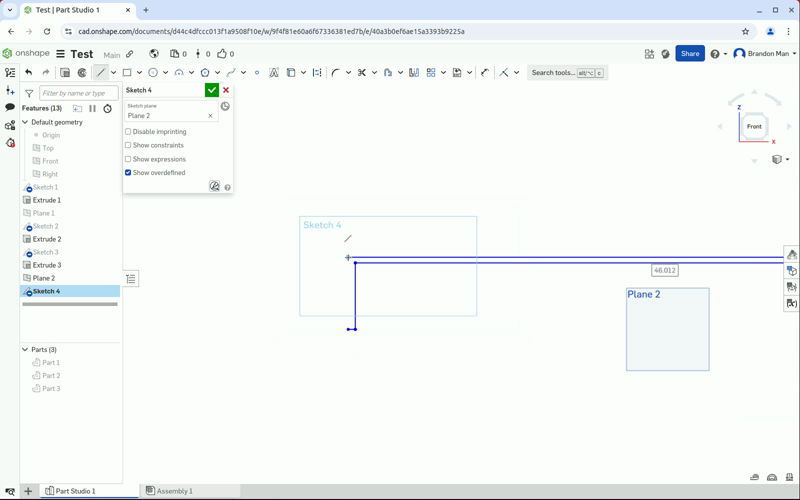
scroll(-6)
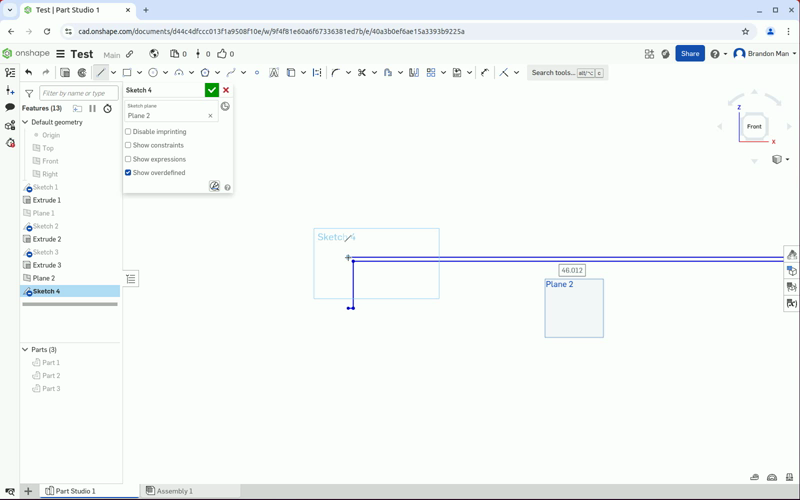
scroll(-6)
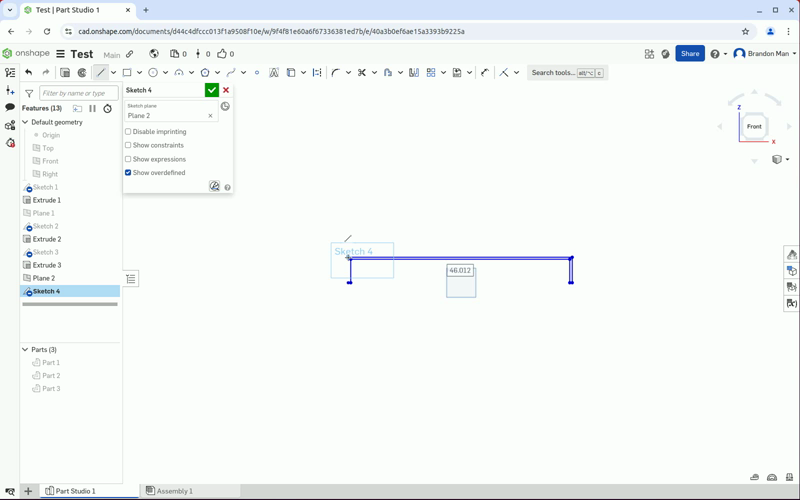
key_up(shift)
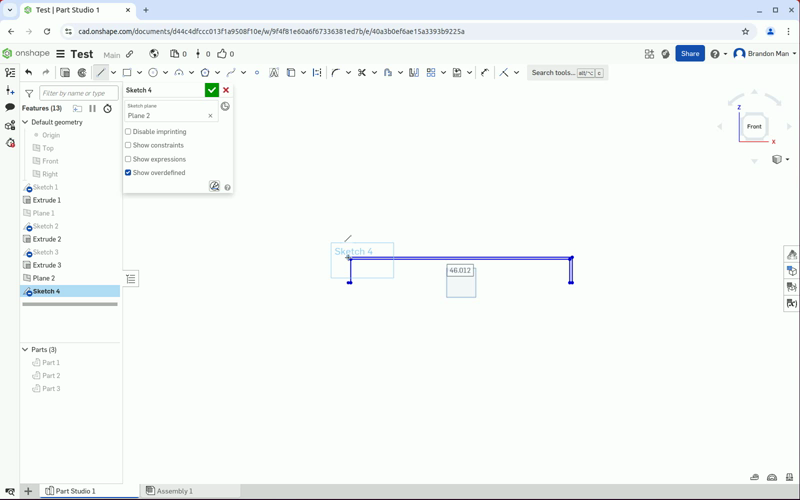
mouse_move(378, 257)
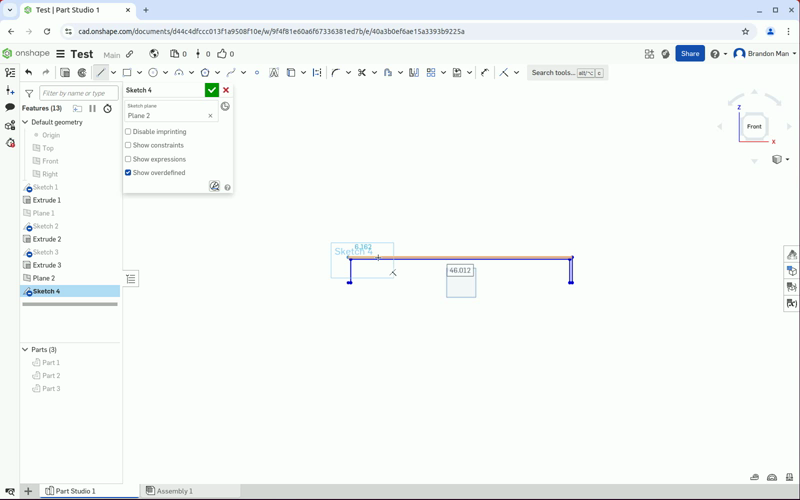
key_down(shift)
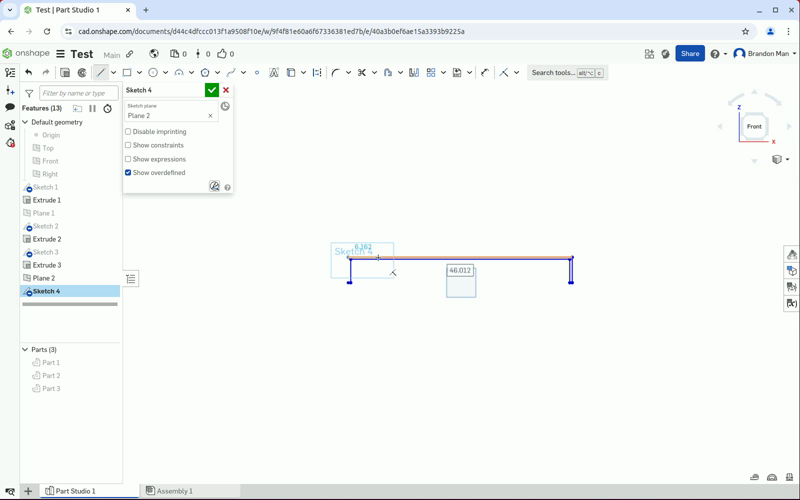
mouse_move(348, 282)
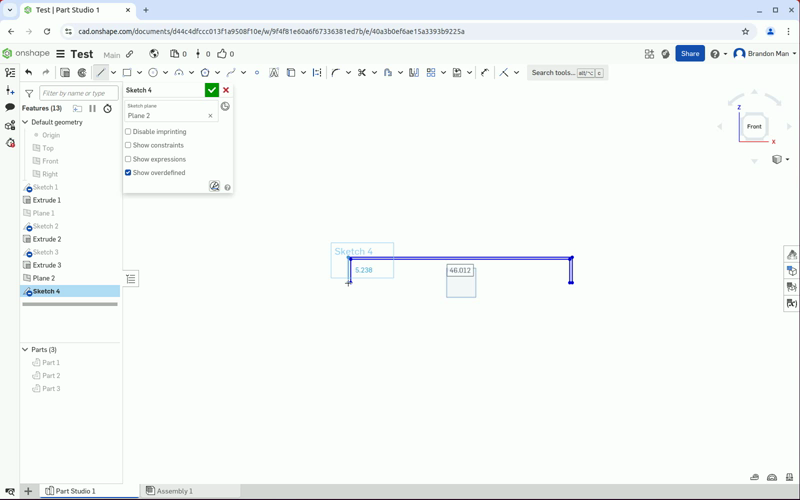
scroll(6)
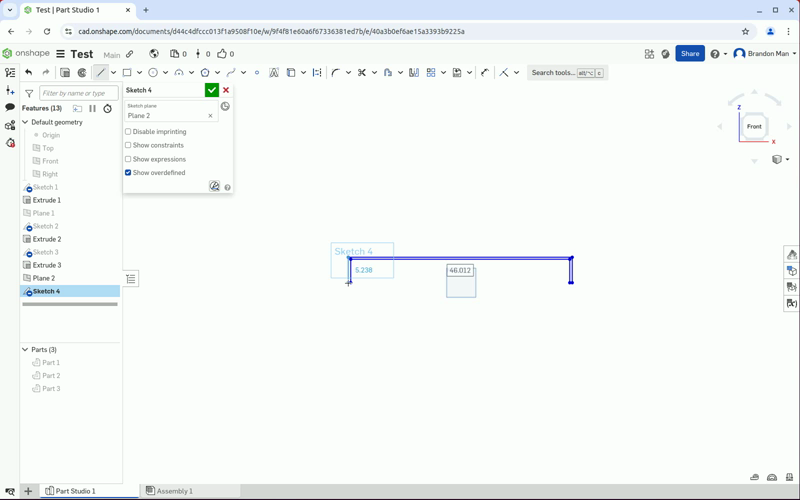
scroll(6)
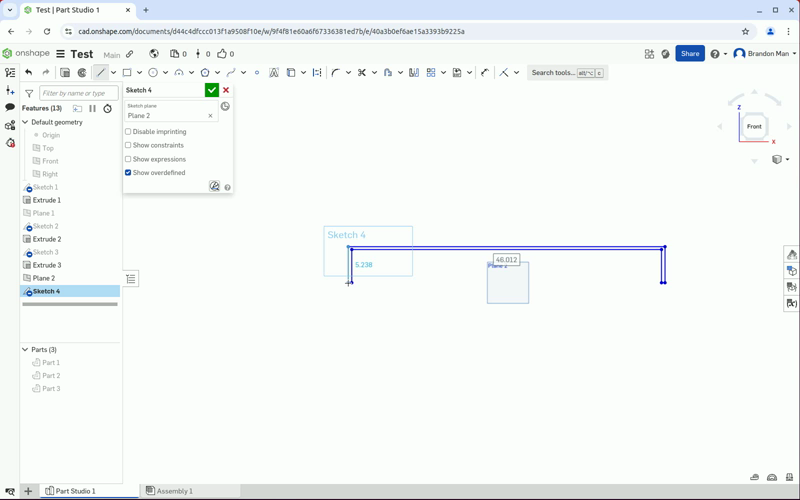
scroll(6)
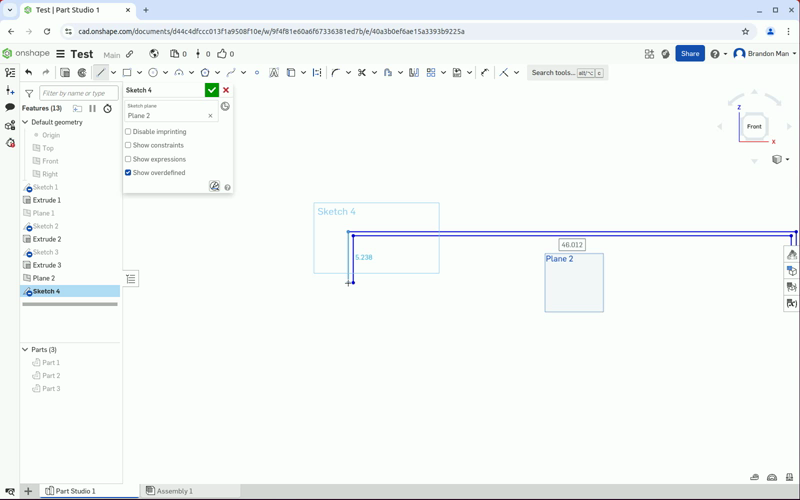
scroll(6)
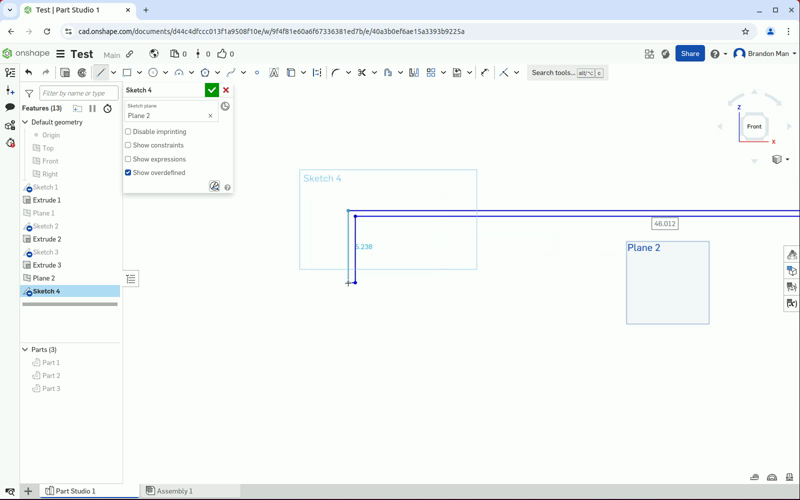
scroll(6)
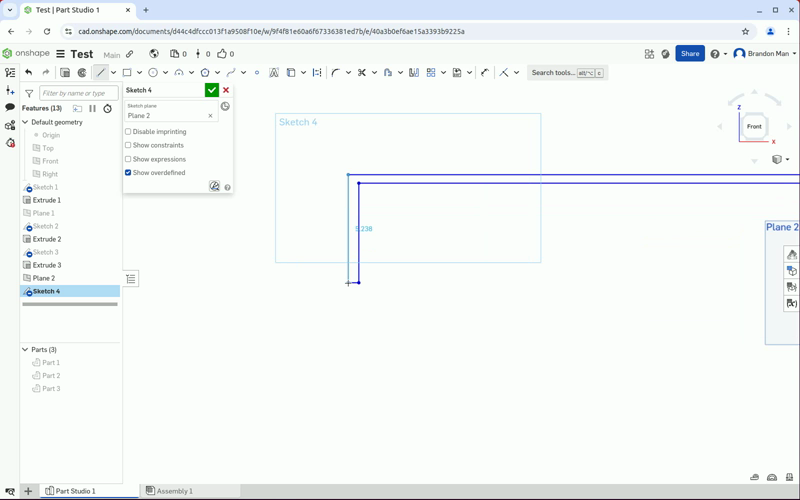
scroll(6)
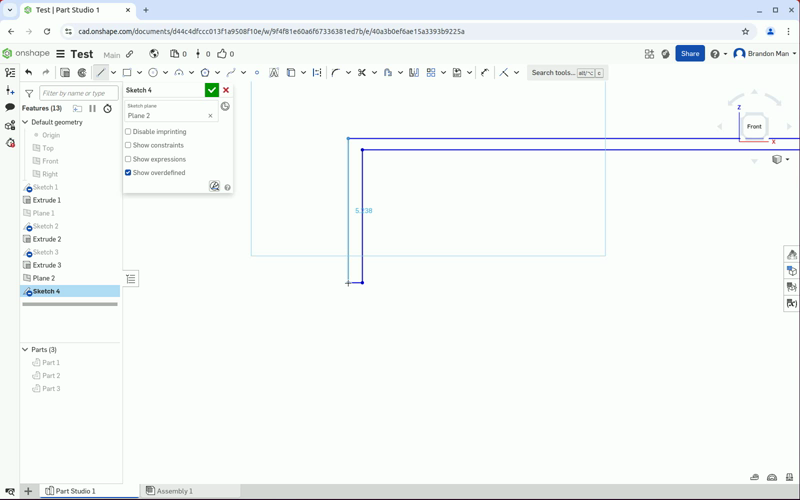
scroll(6)
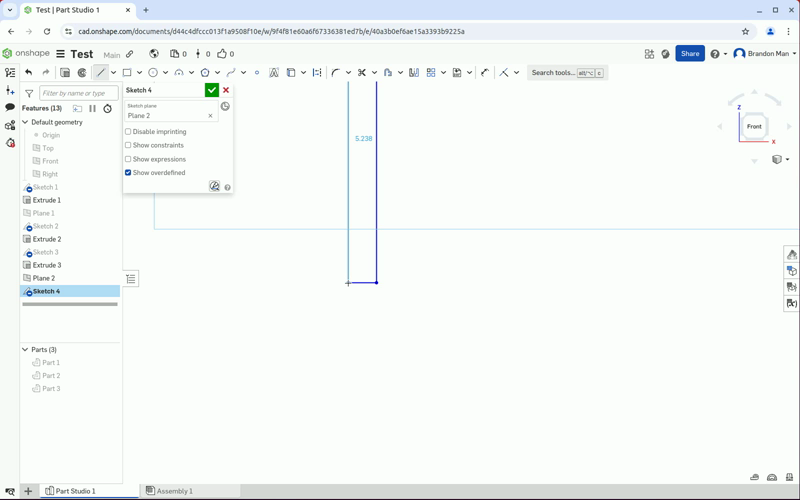
key_up(shift)
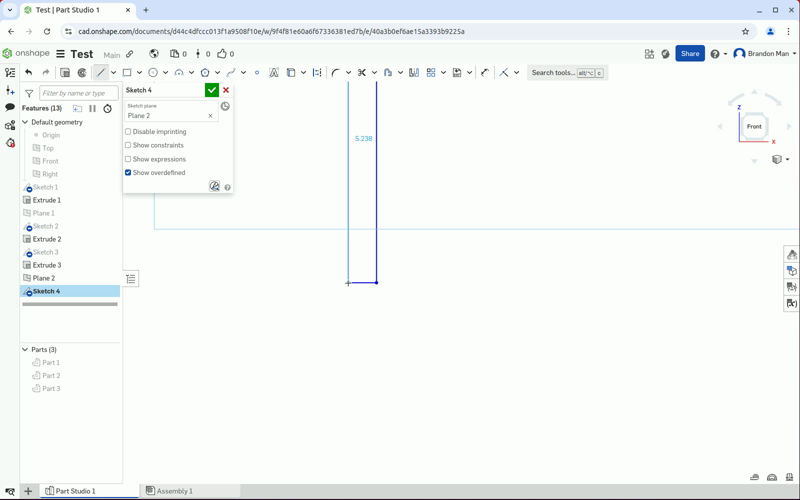
click(348, 282)
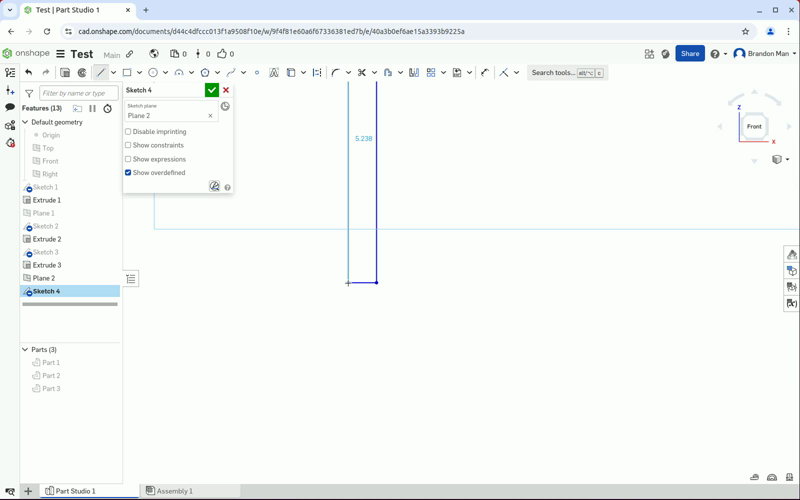
scroll(-6)
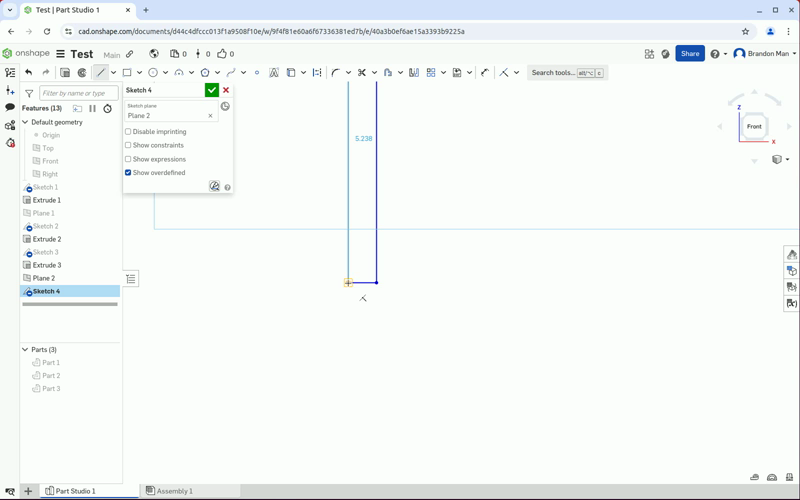
scroll(-6)
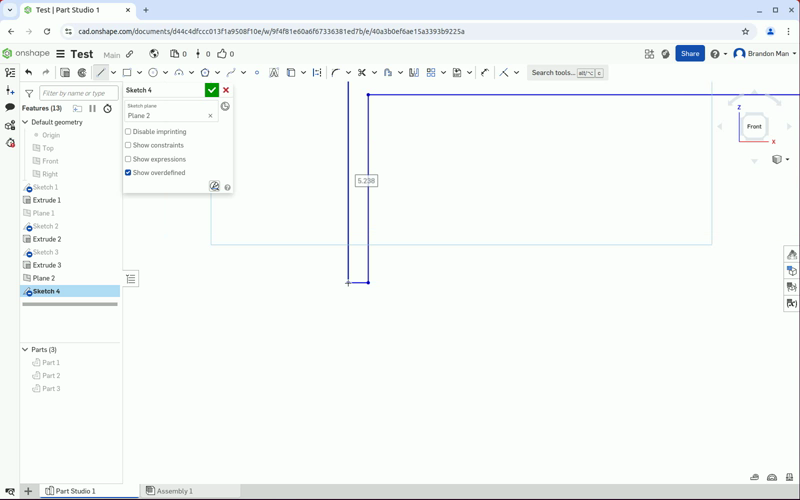
scroll(-6)
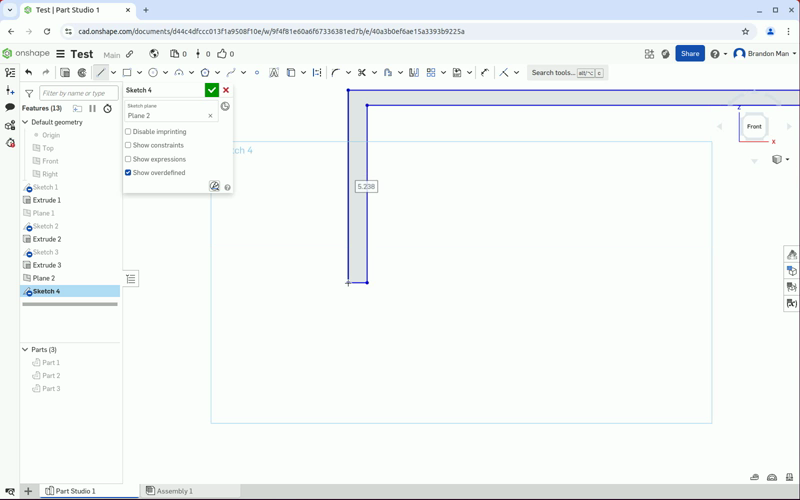
scroll(-6)
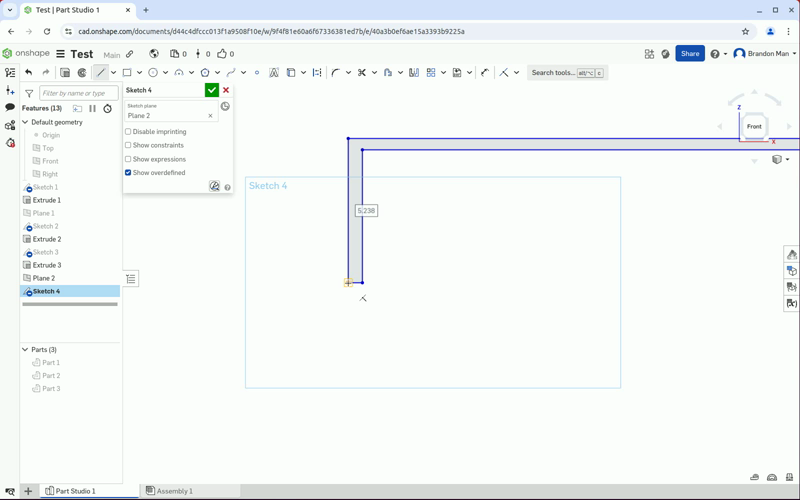
scroll(-6)
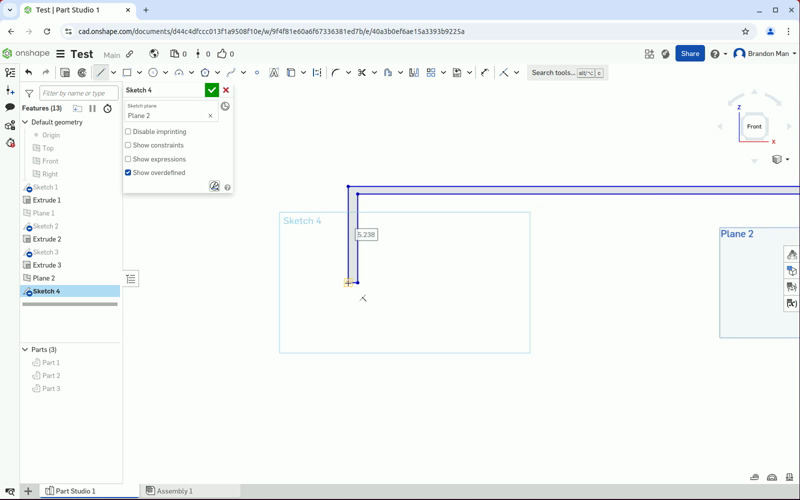
scroll(-6)
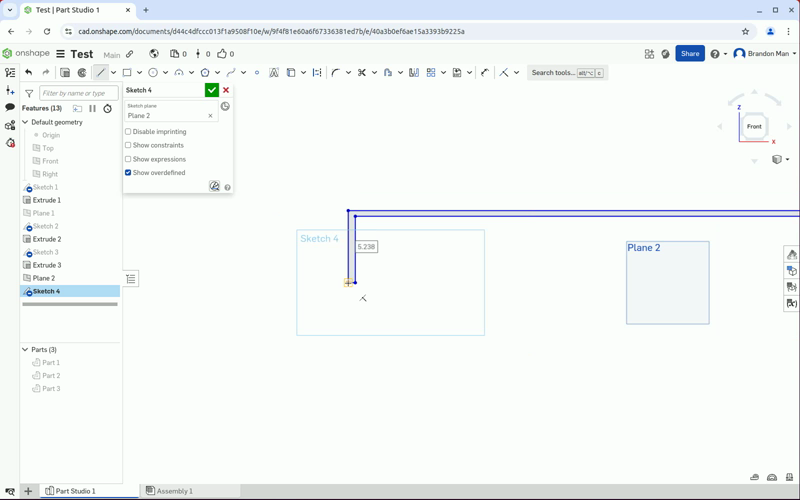
scroll(-6)
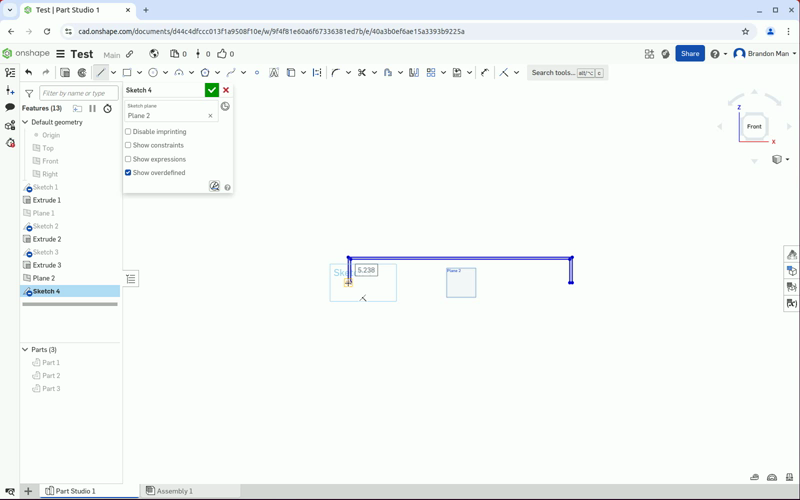
key(esc)
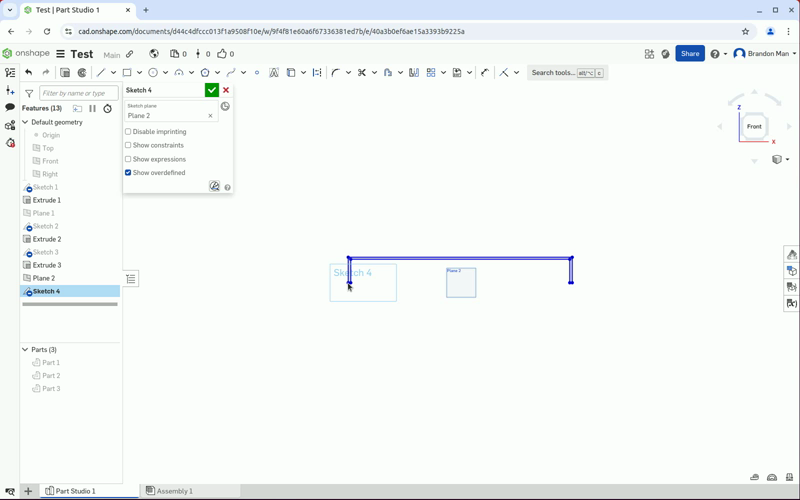
mouse_move(456, 258)
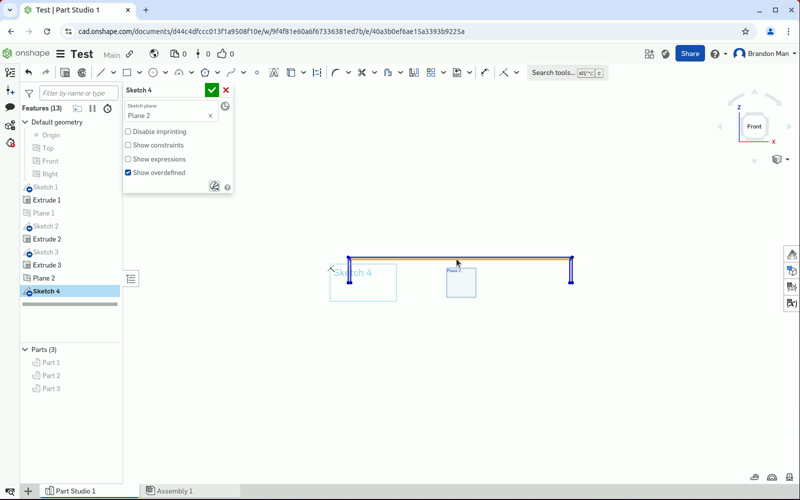
scroll(6)
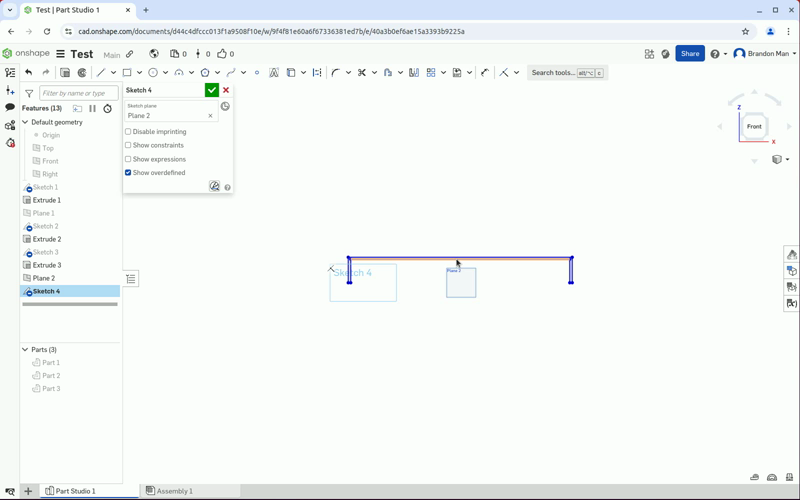
scroll(6)
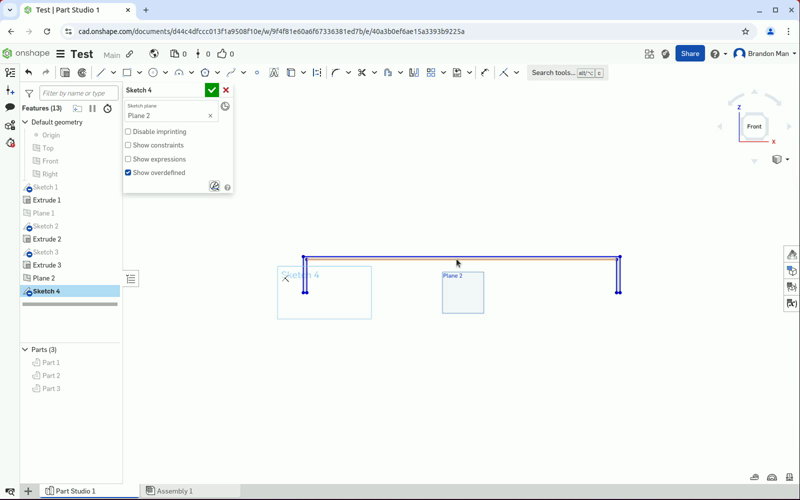
scroll(6)
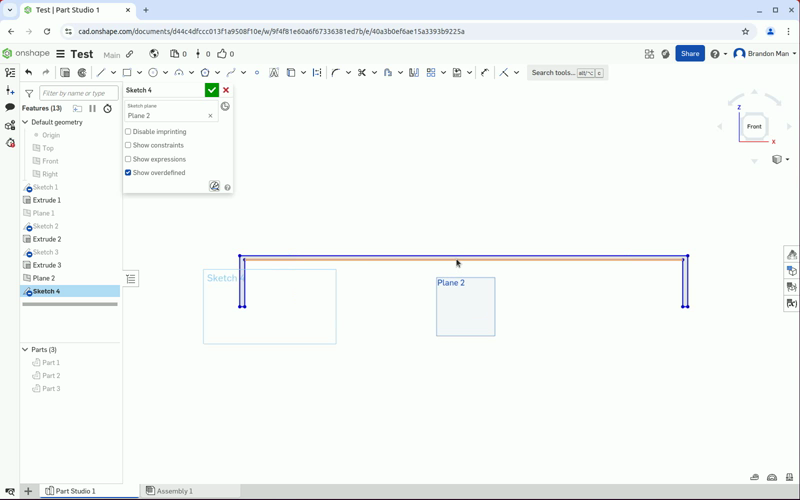
scroll(6)
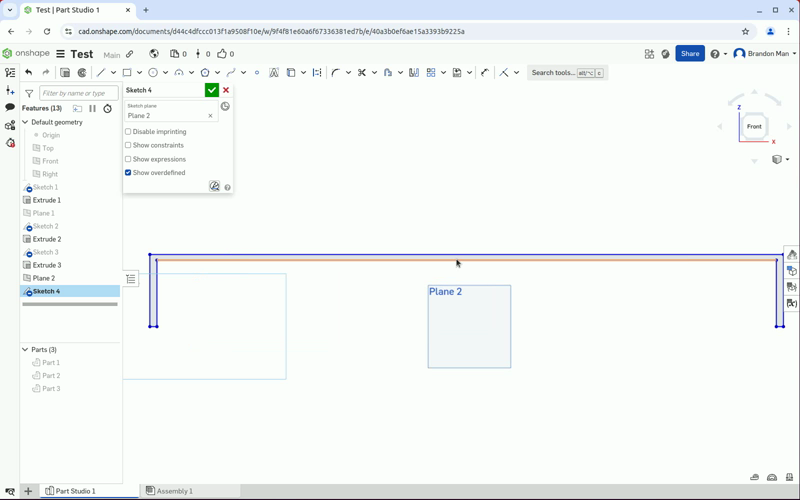
scroll(6)
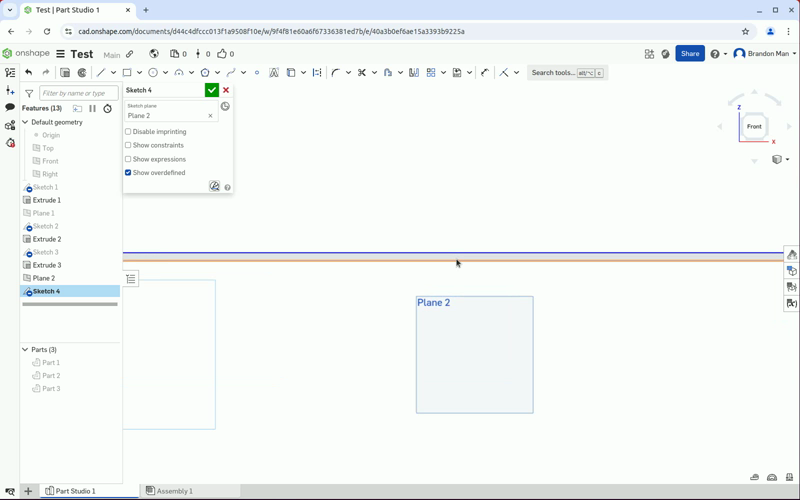
scroll(6)
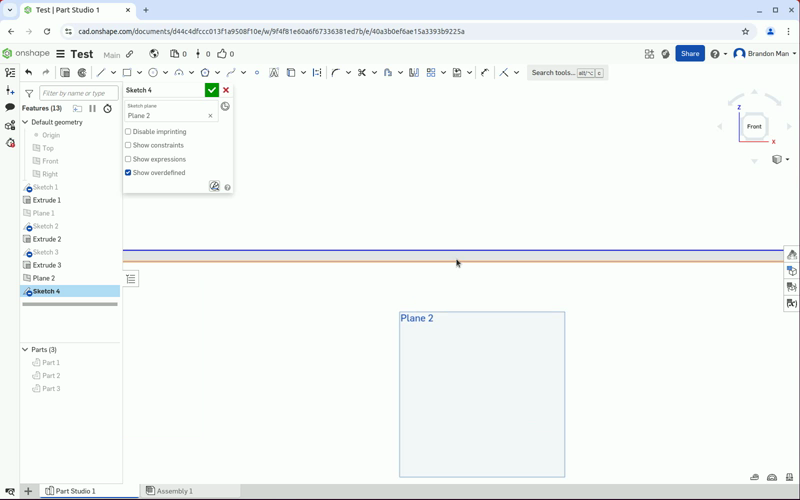
scroll(6)
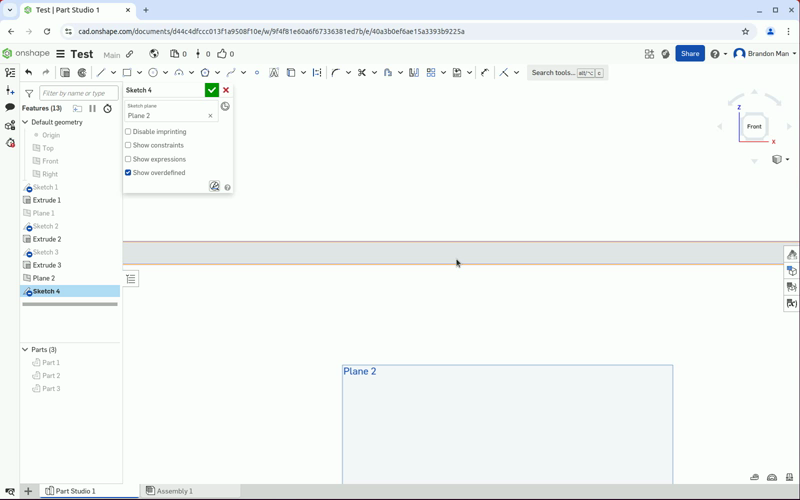
click(456, 258)
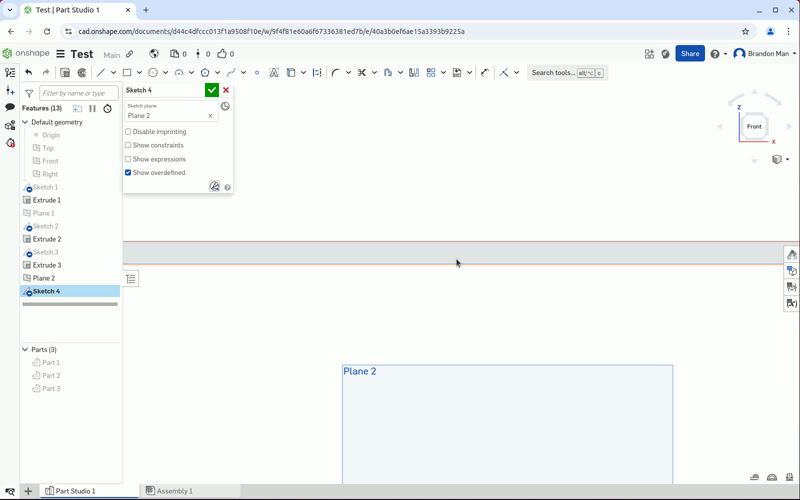
scroll(-6)
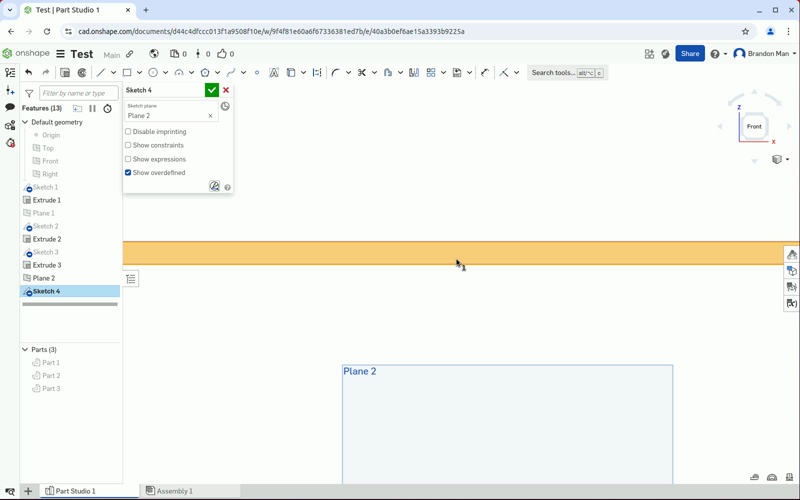
scroll(-6)
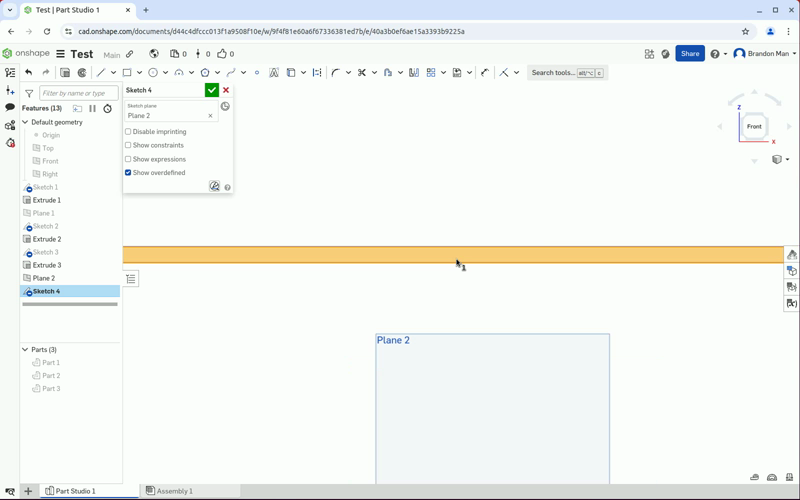
scroll(-6)
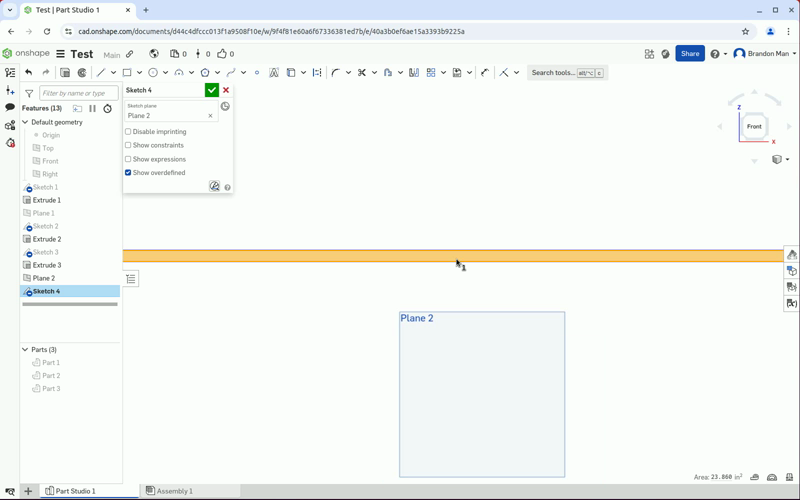
scroll(-6)
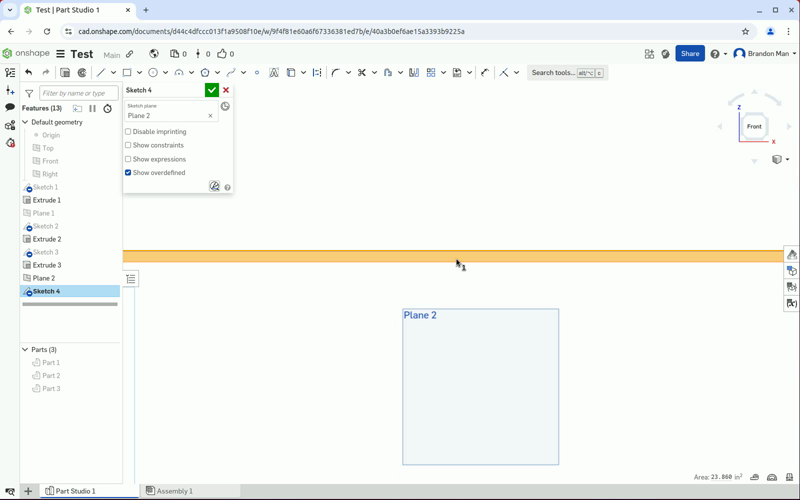
scroll(-6)
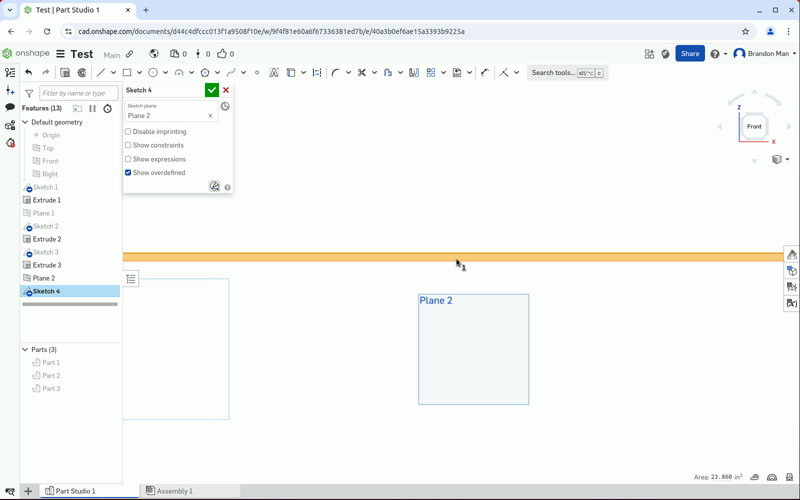
scroll(-6)
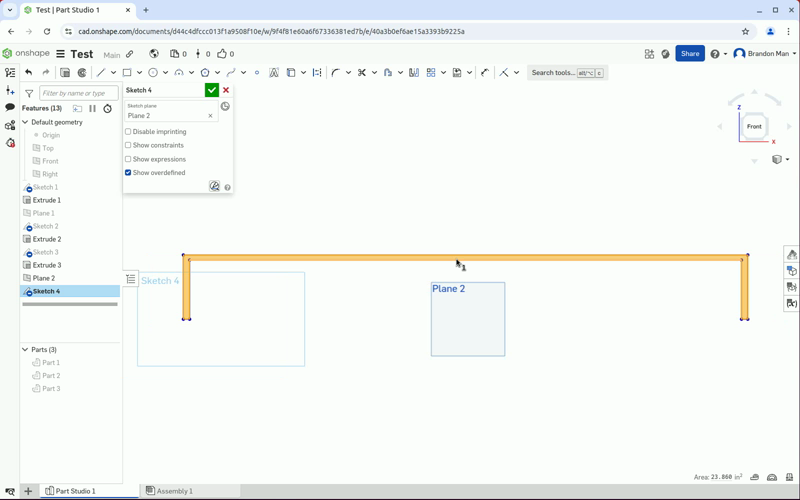
scroll(-6)
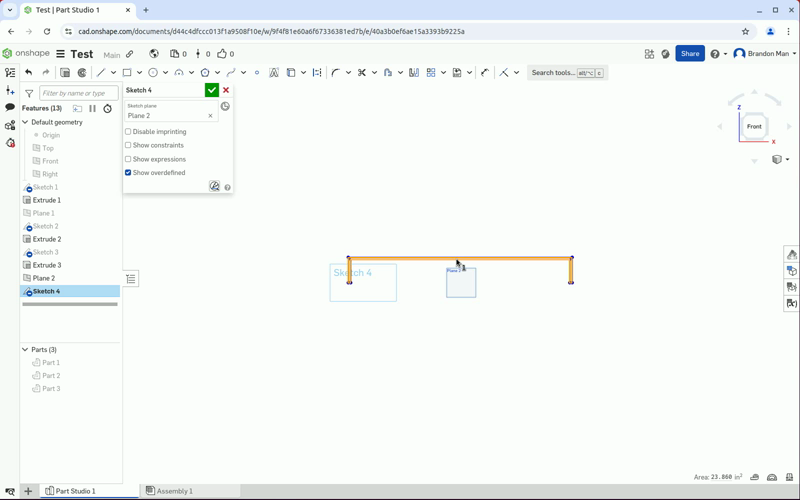
mouse_move(73, 352)
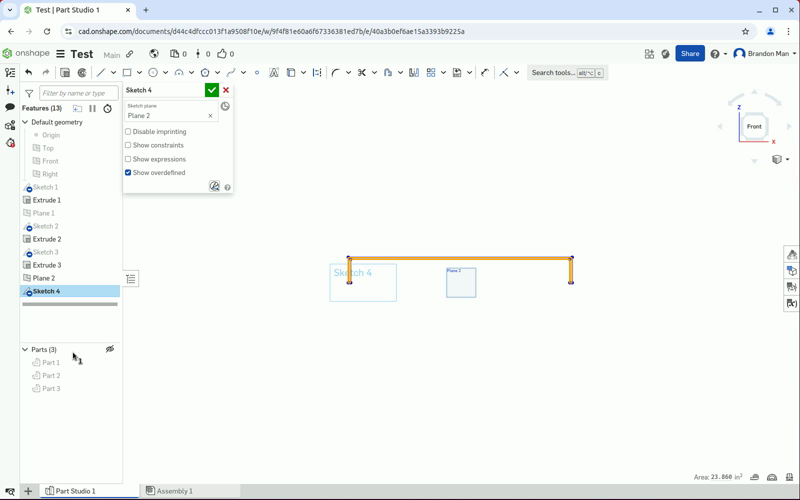
key(shift+y)
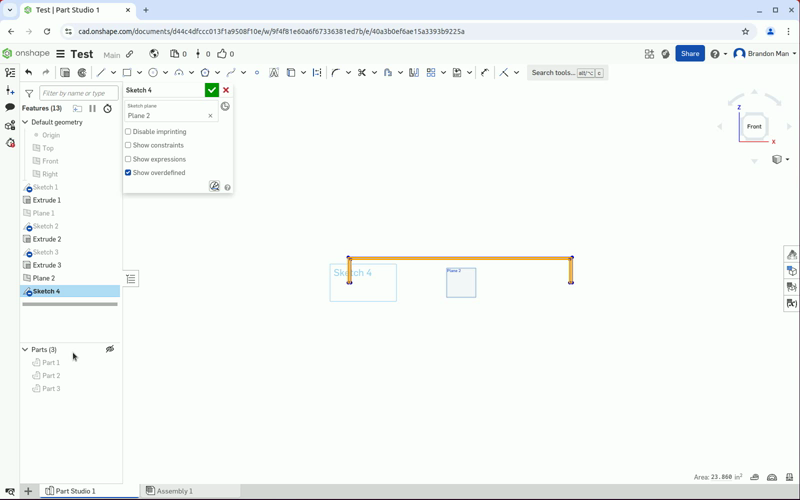
key(shift+e)
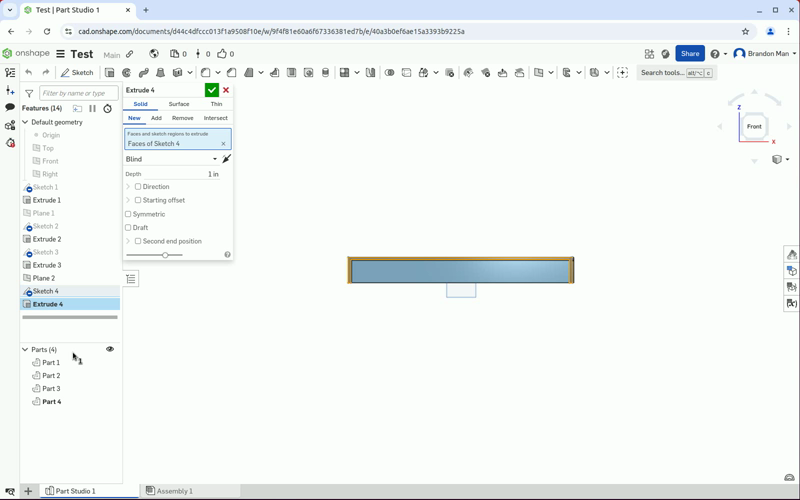
mouse_move(143, 106)
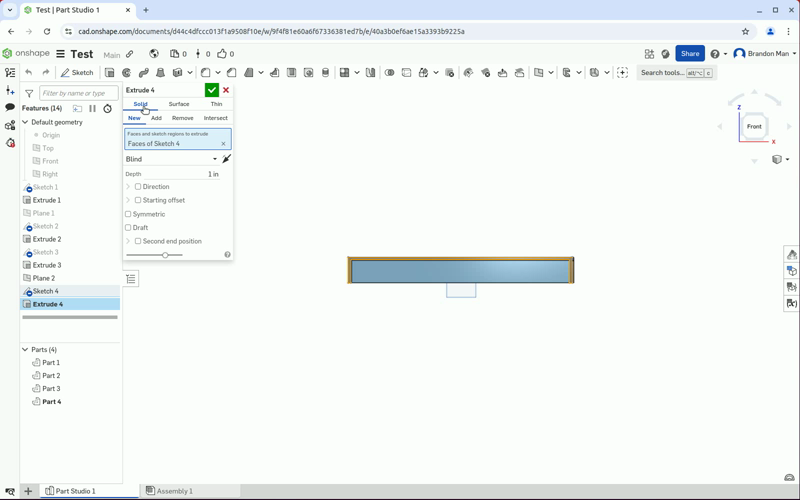
click(143, 106)
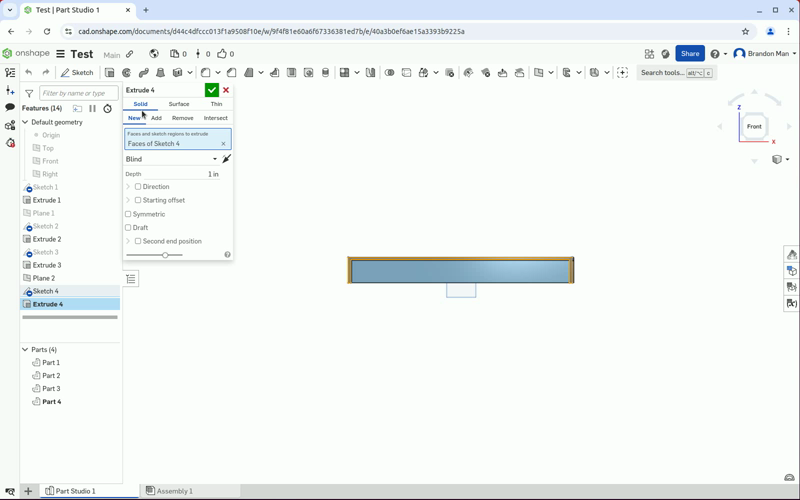
mouse_move(137, 120)
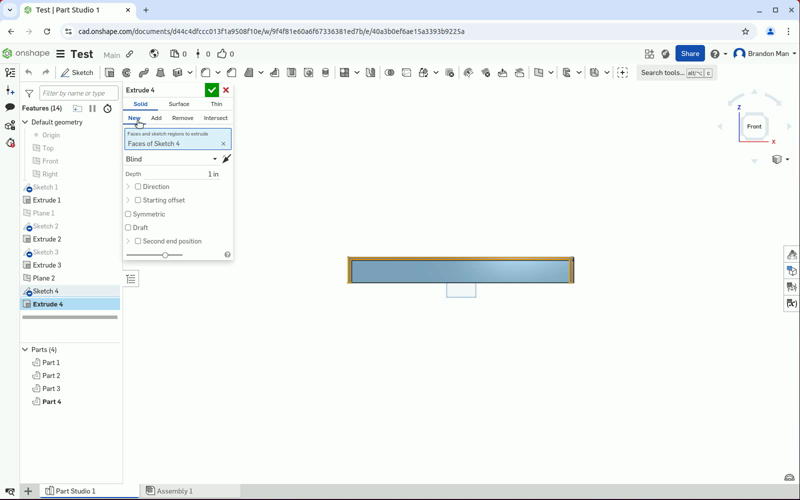
click(137, 120)
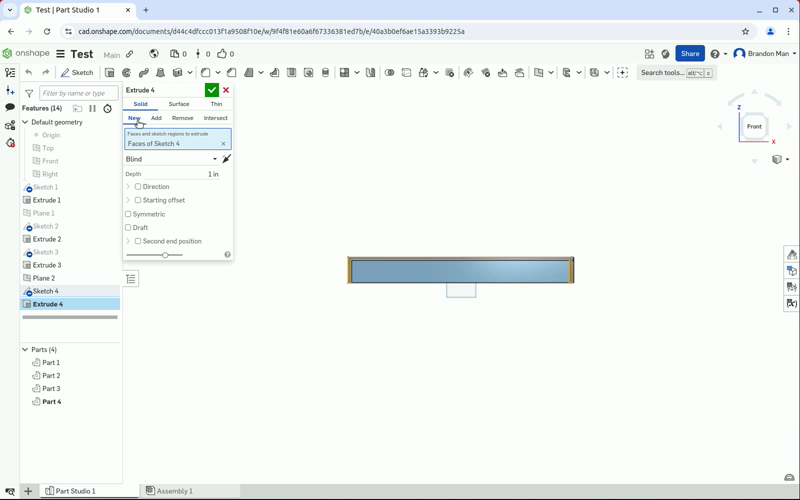
key(tab, 4)
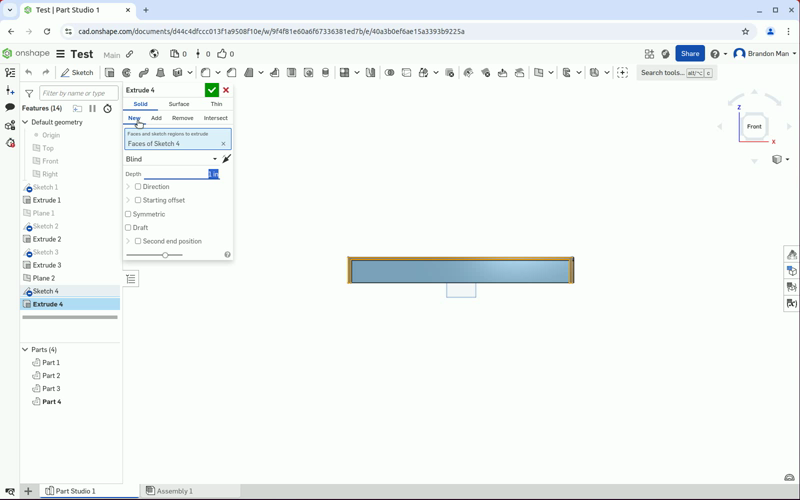
text(0.722)
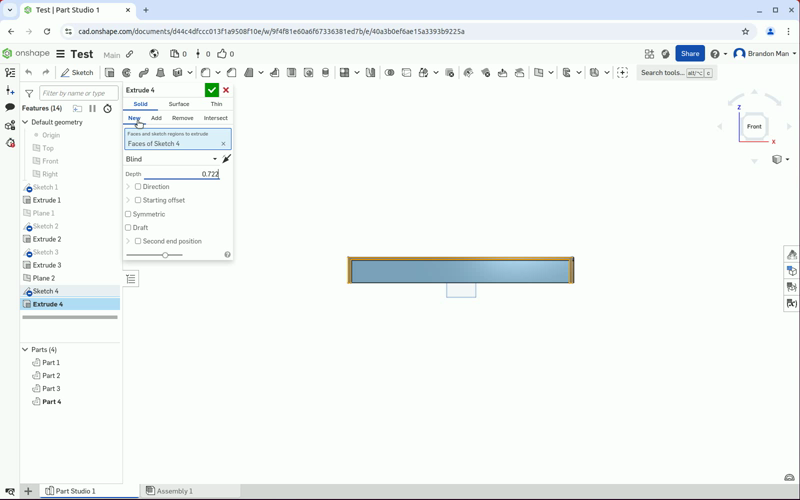
key(enter)
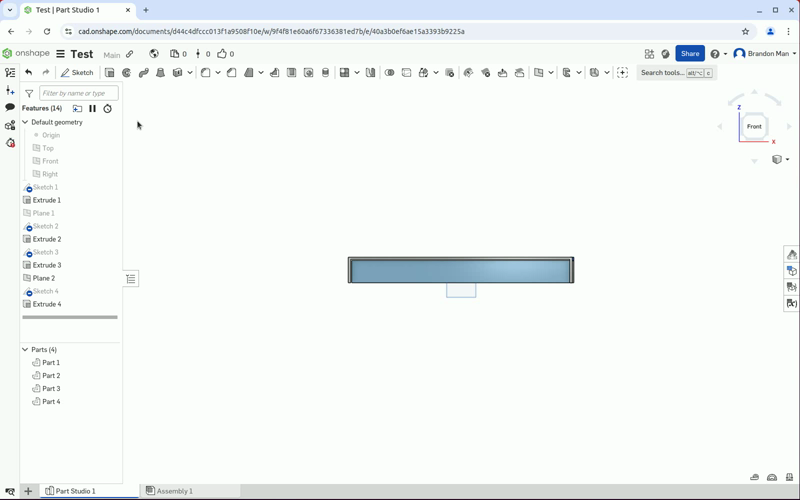
key(shift+h)
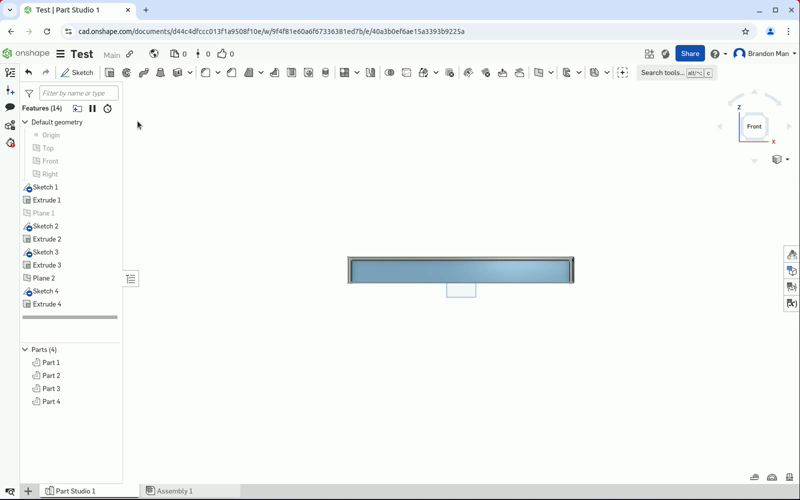
key(shift+h)
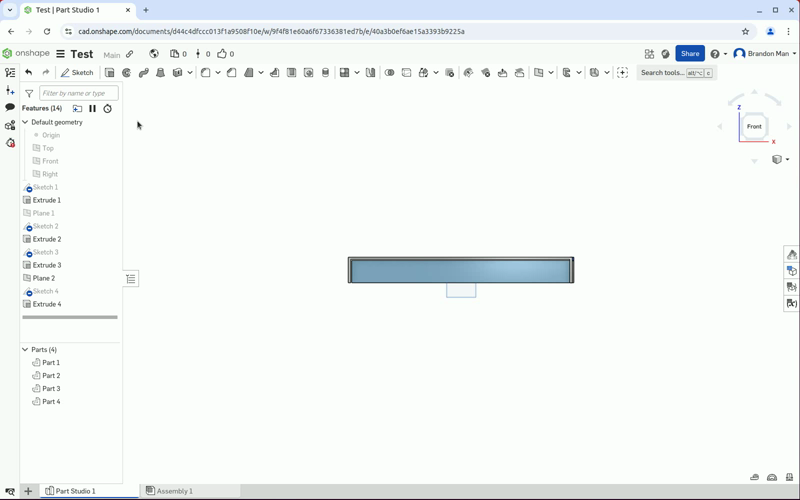
mouse_move(73, 189)
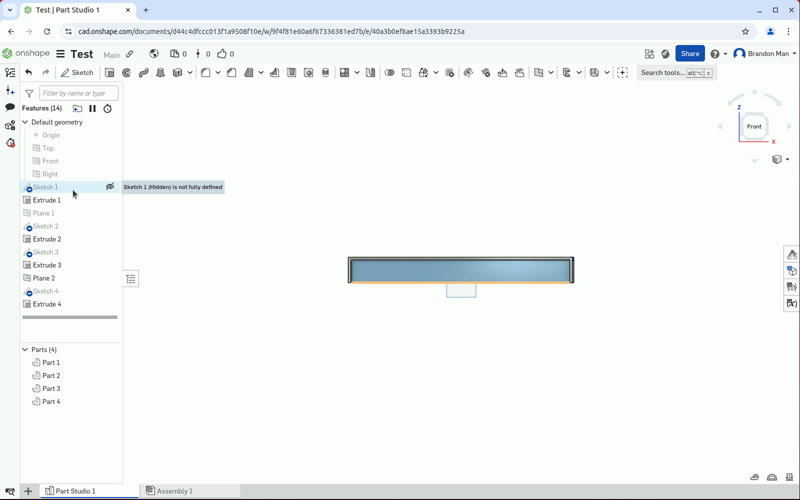
click(73, 189)
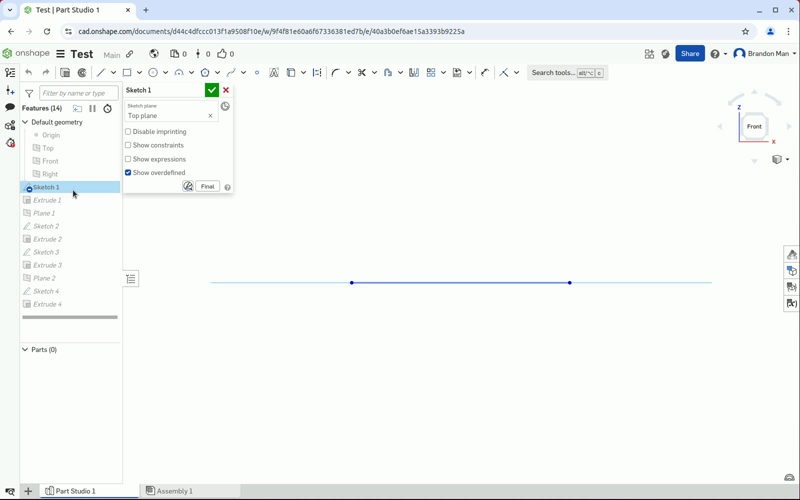
mouse_move(229, 92)
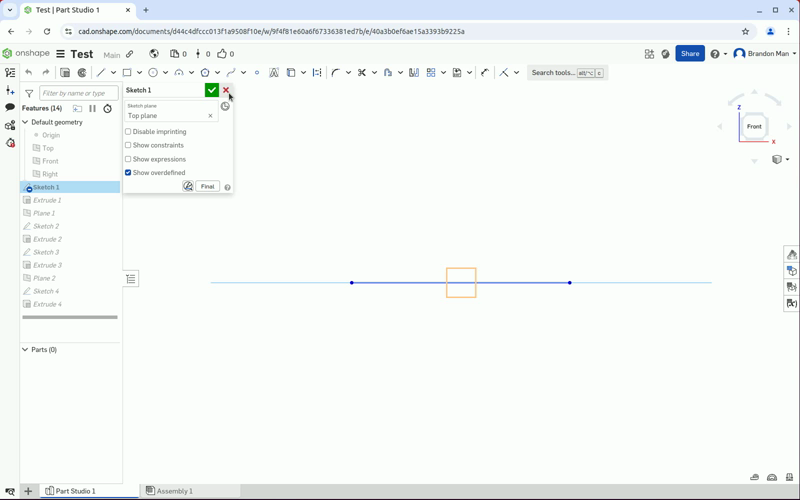
click(229, 92)
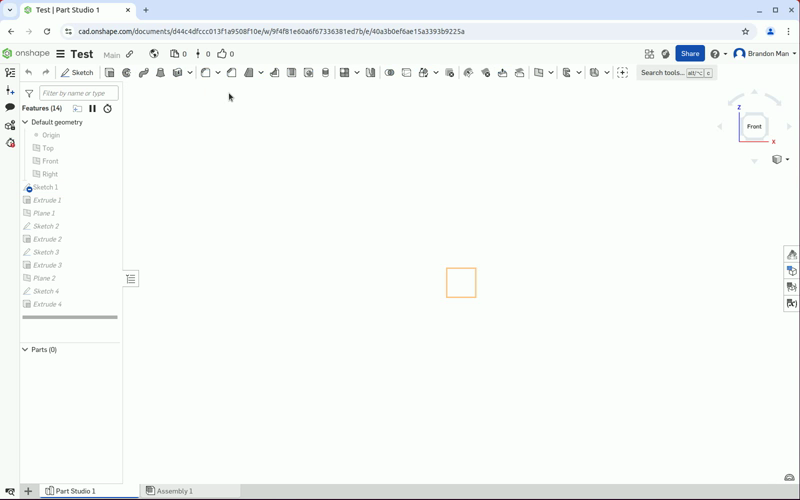
key(shift+s)
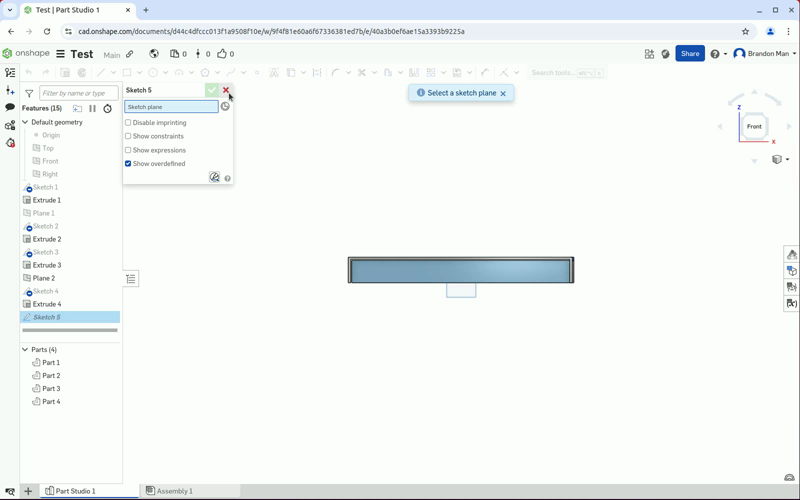
mouse_move(73, 280)
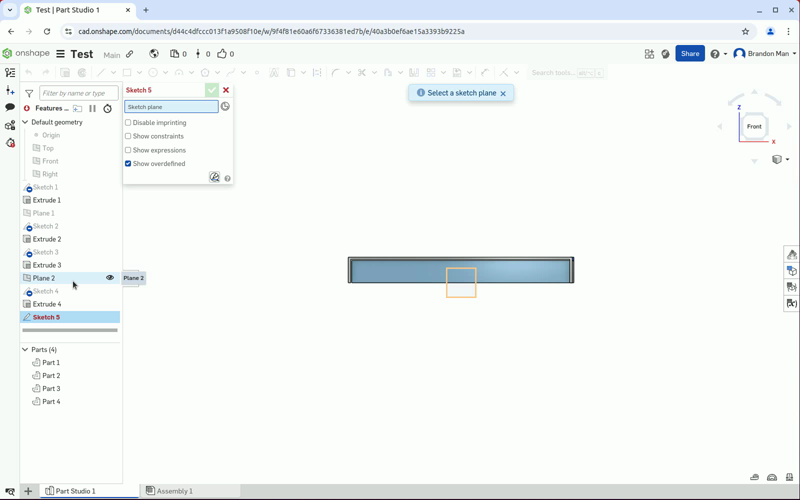
click(73, 280)
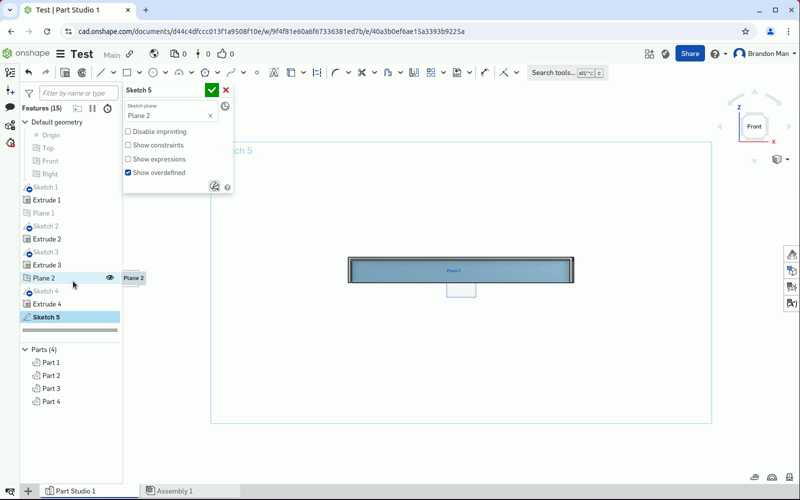
mouse_move(73, 352)
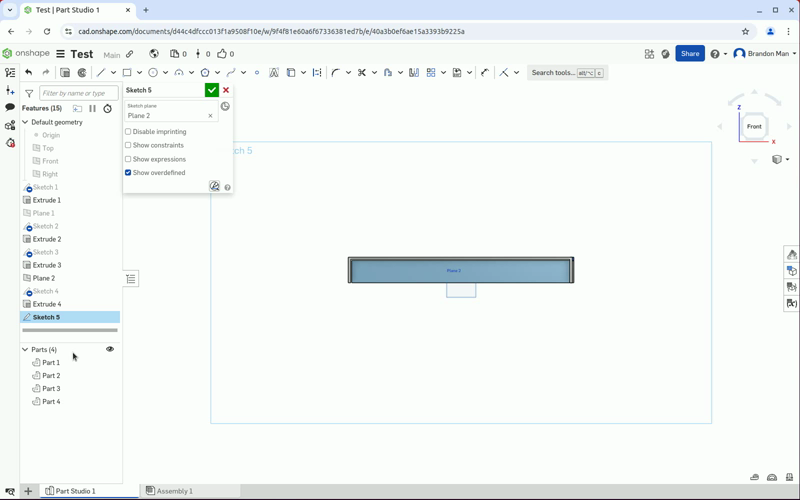
key(y)
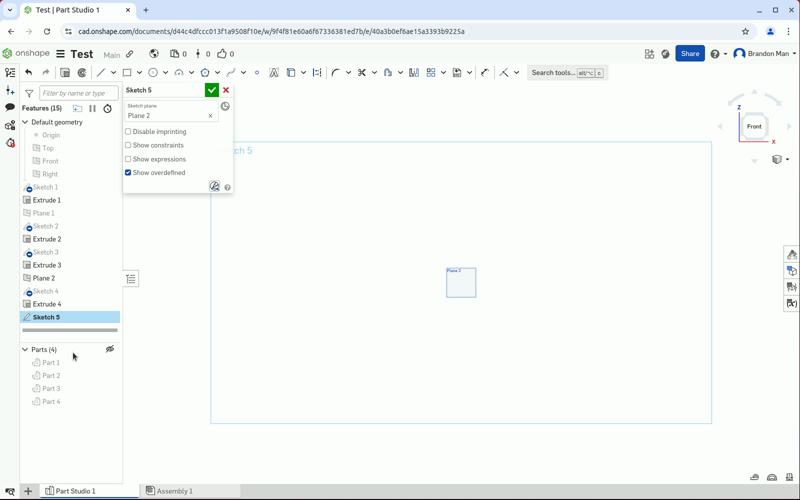
key(l)
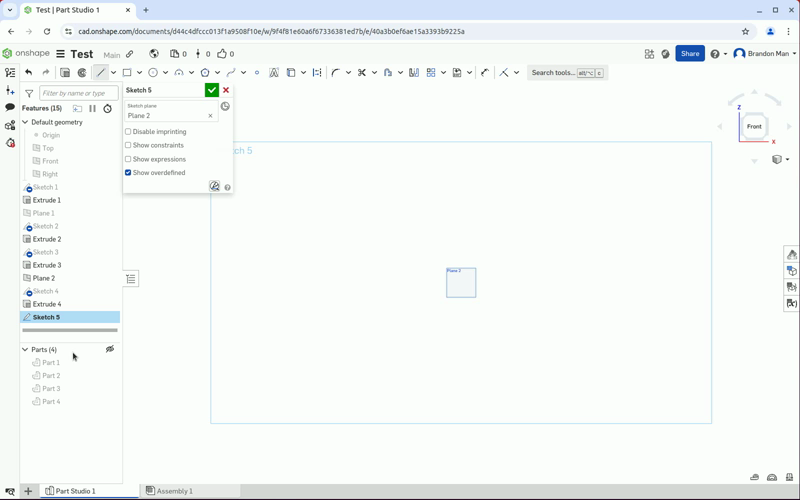
key_down(shift)
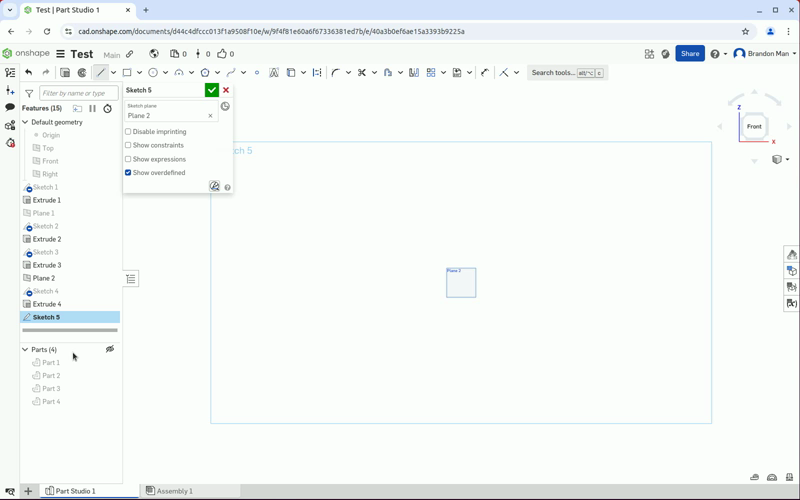
mouse_move(351, 282)
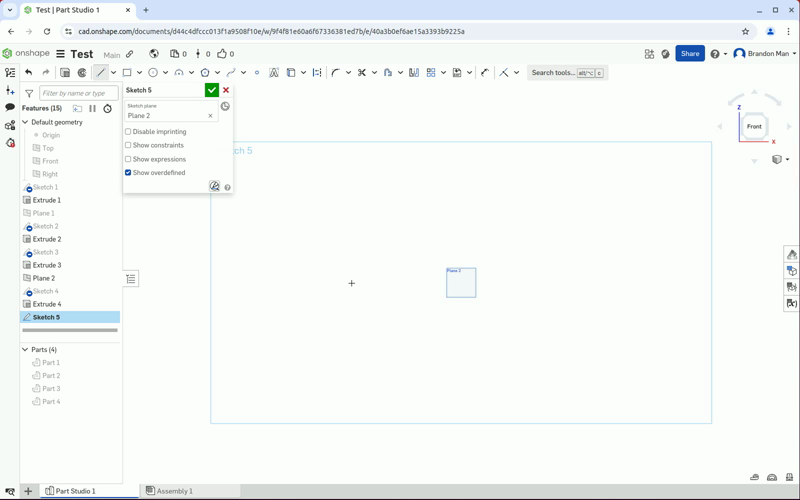
click(351, 282)
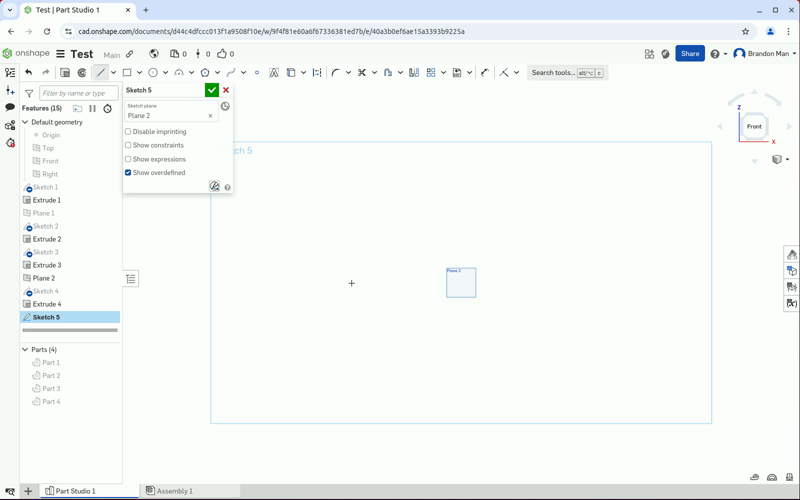
key_up(shift)
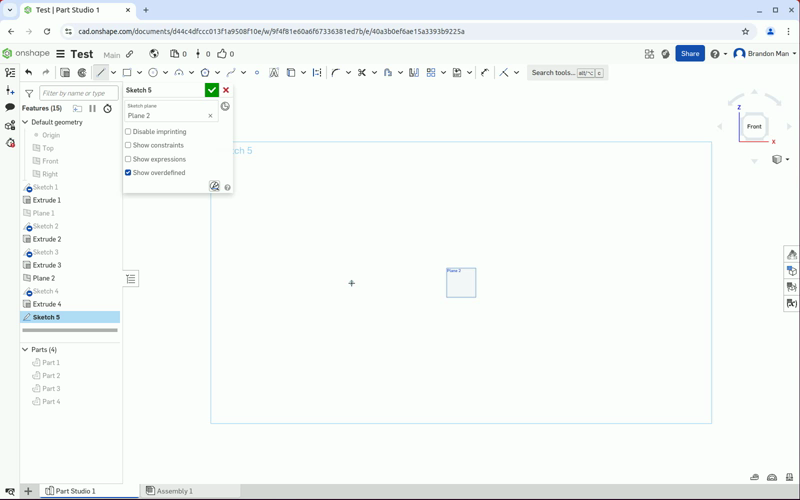
key_down(shift)
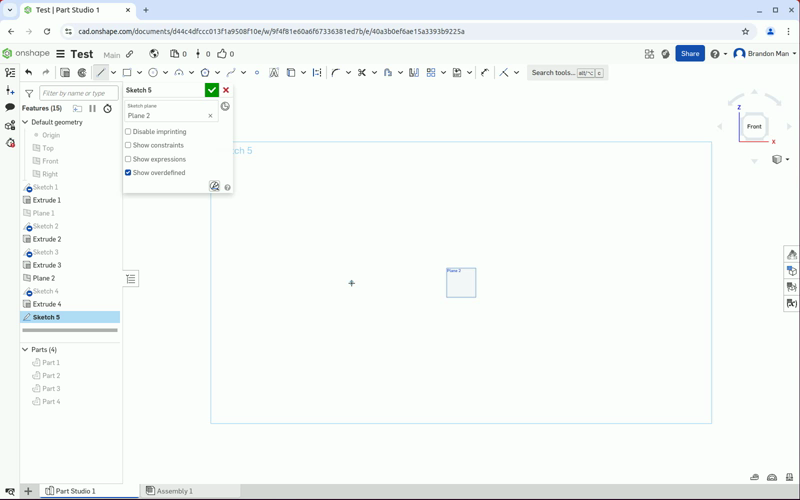
mouse_move(569, 282)
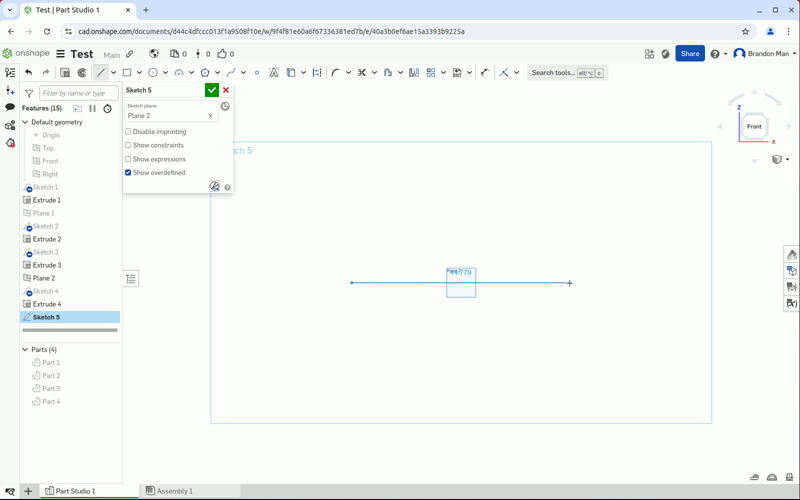
click(569, 282)
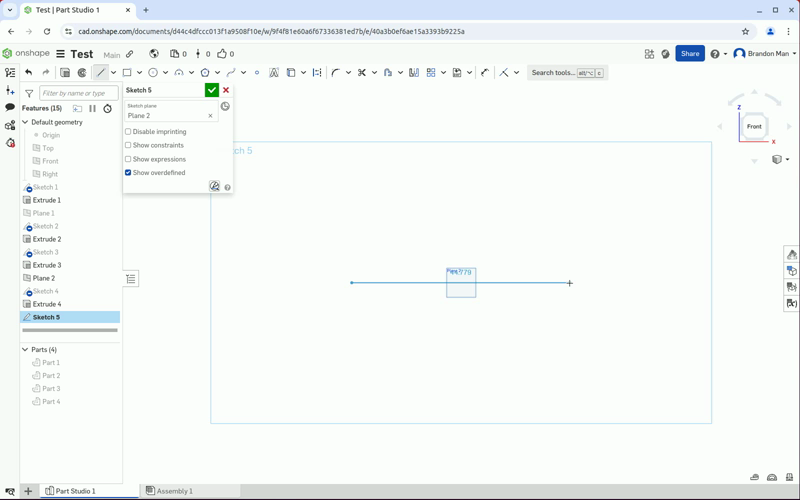
key_up(shift)
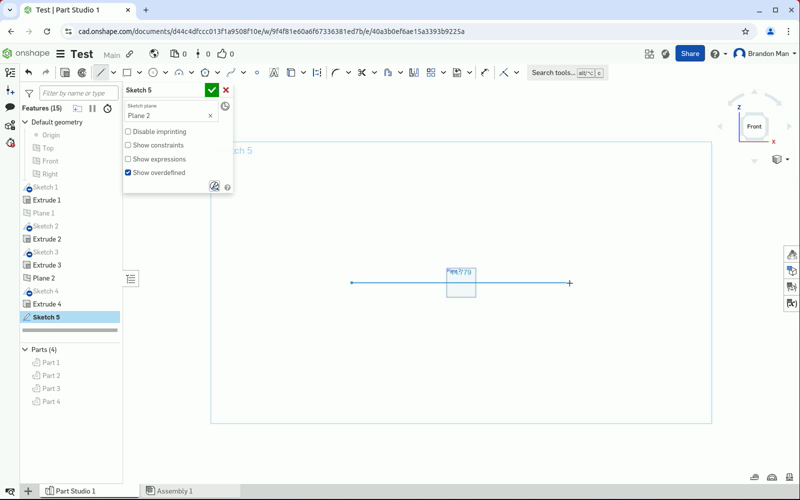
key_down(shift)
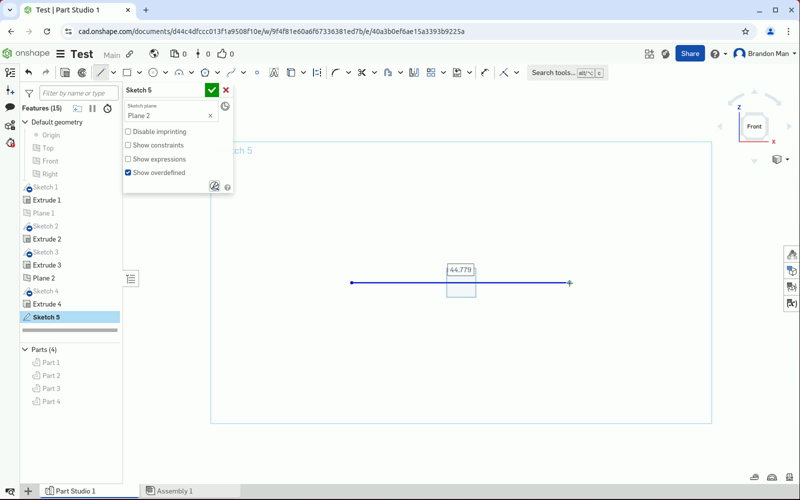
mouse_move(589, 282)
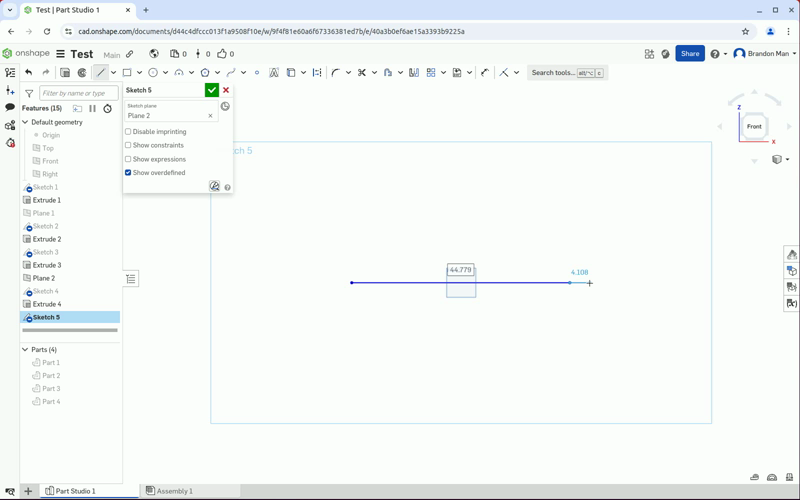
mouse_move(569, 260)
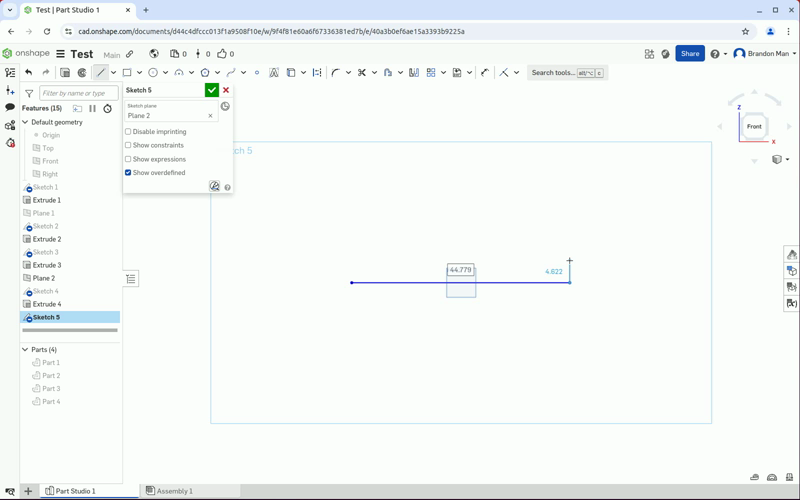
click(569, 260)
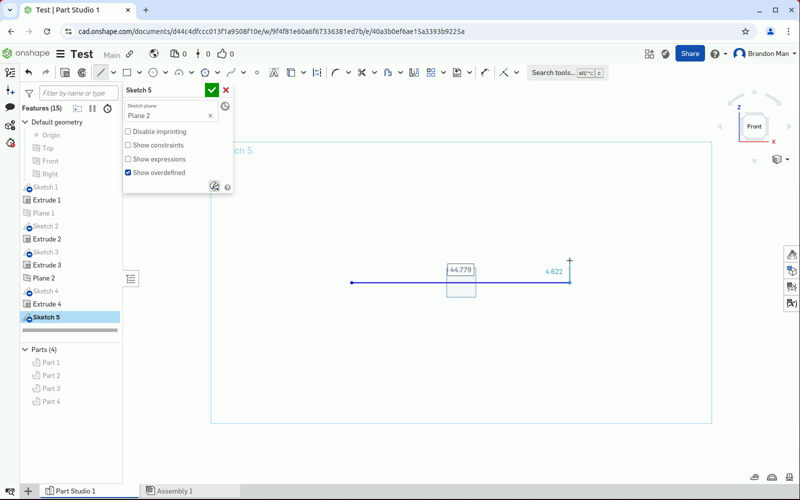
key_up(shift)
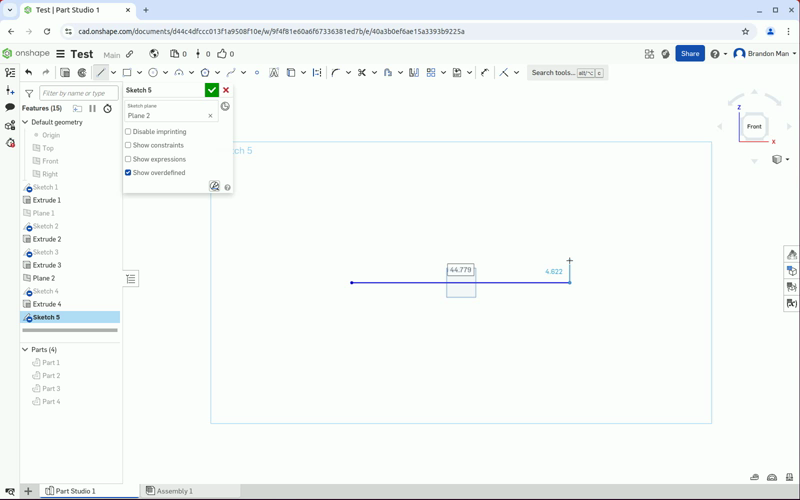
key_down(shift)
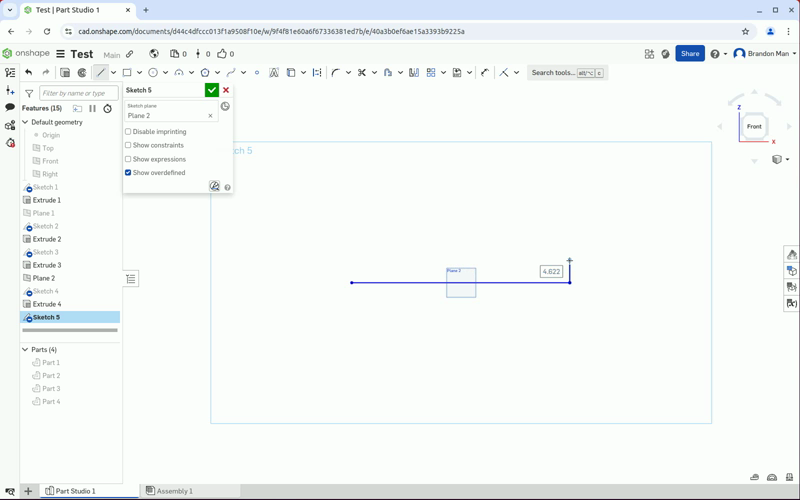
mouse_move(351, 260)
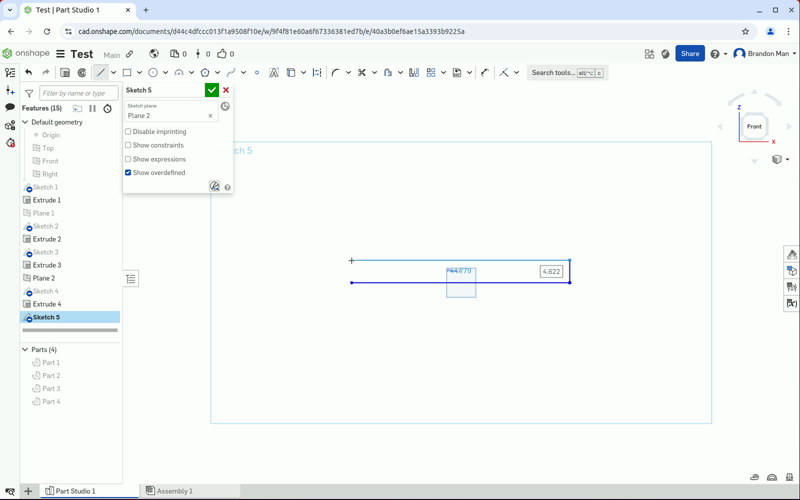
click(351, 260)
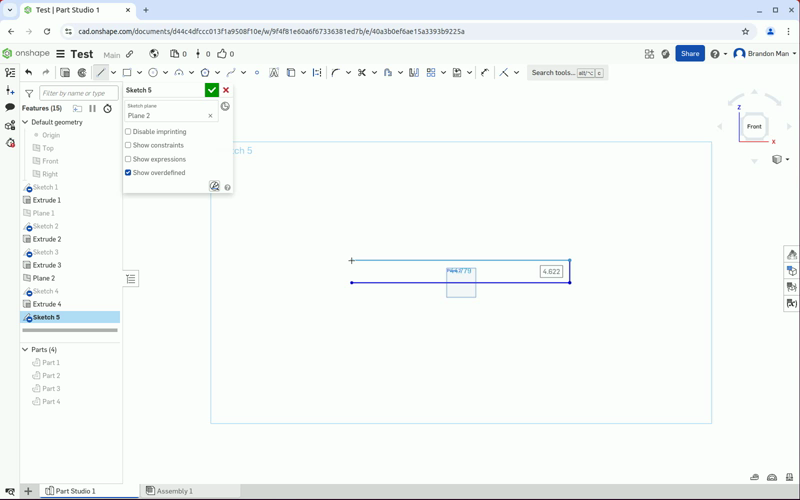
key_up(shift)
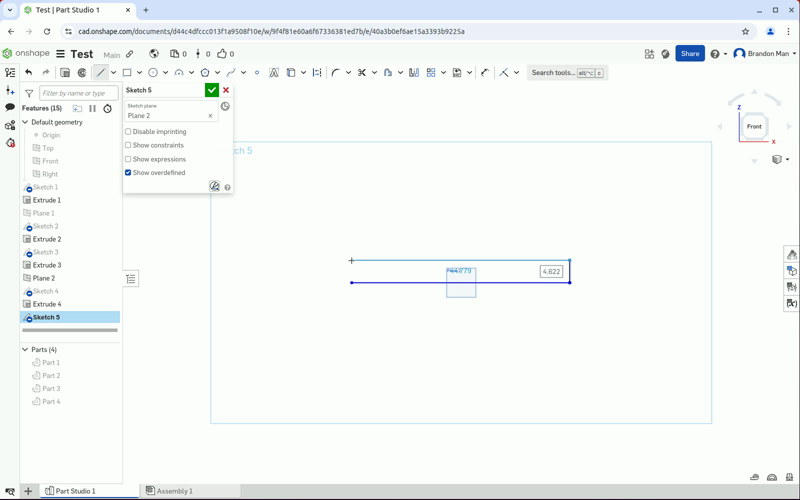
mouse_move(381, 260)
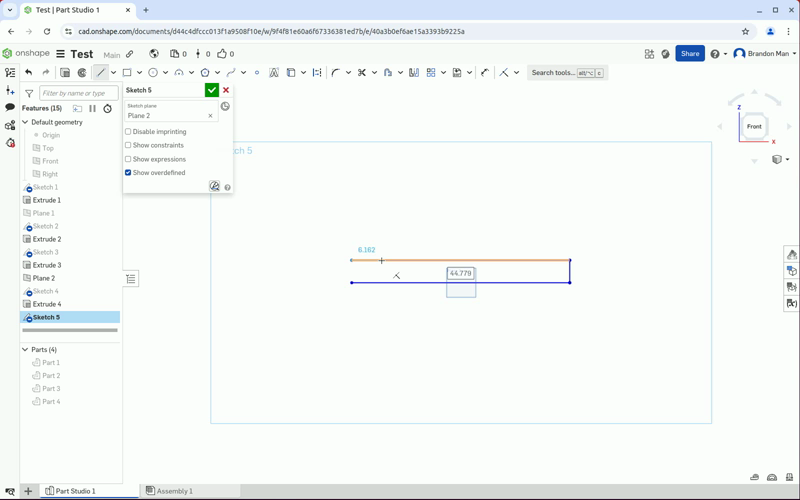
key_down(shift)
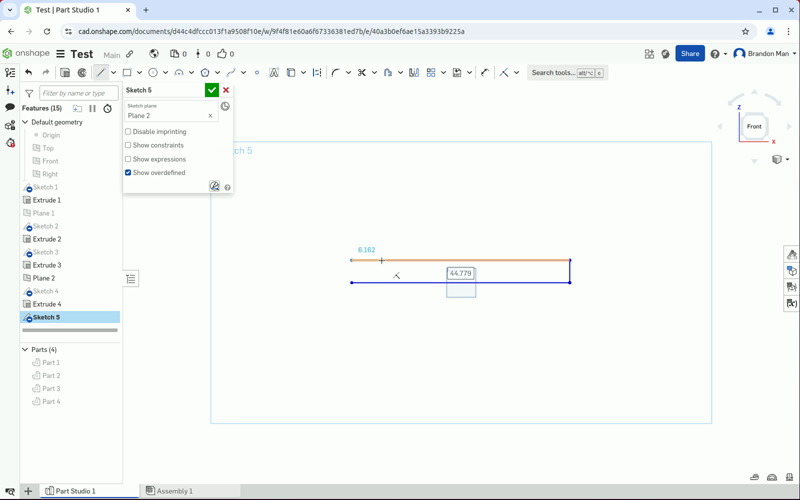
mouse_move(351, 282)
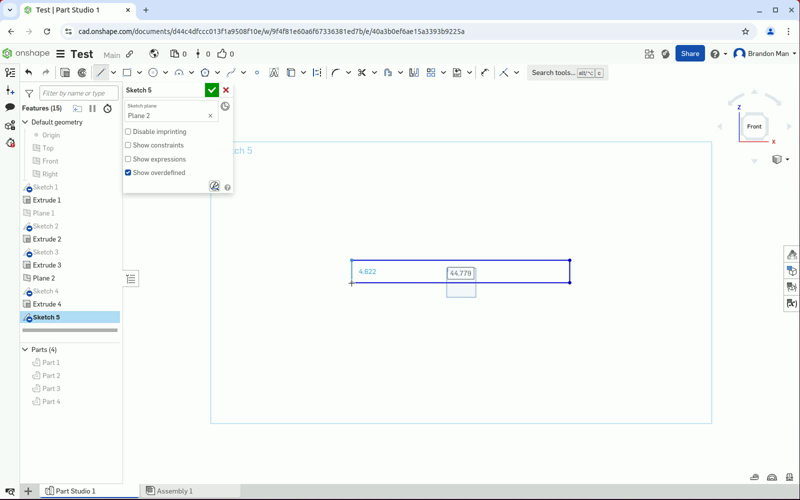
key_up(shift)
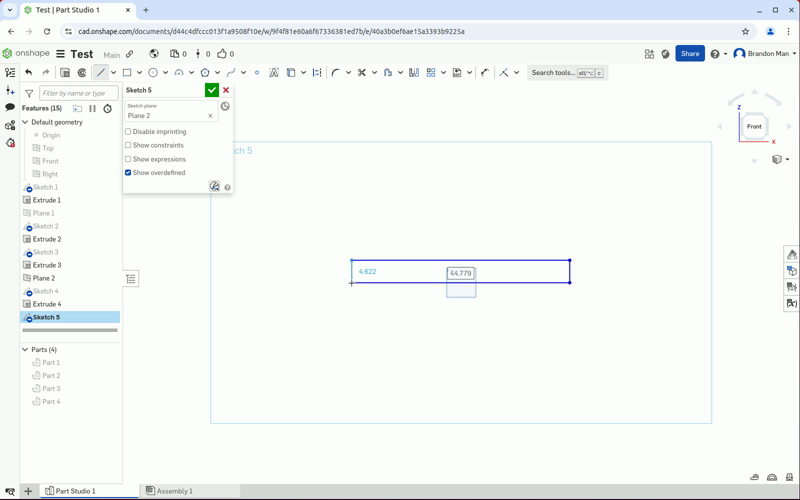
click(351, 282)
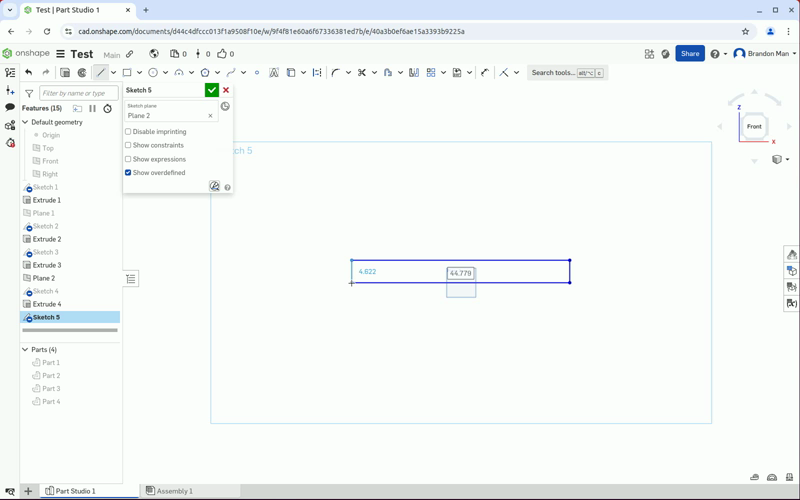
key(esc)
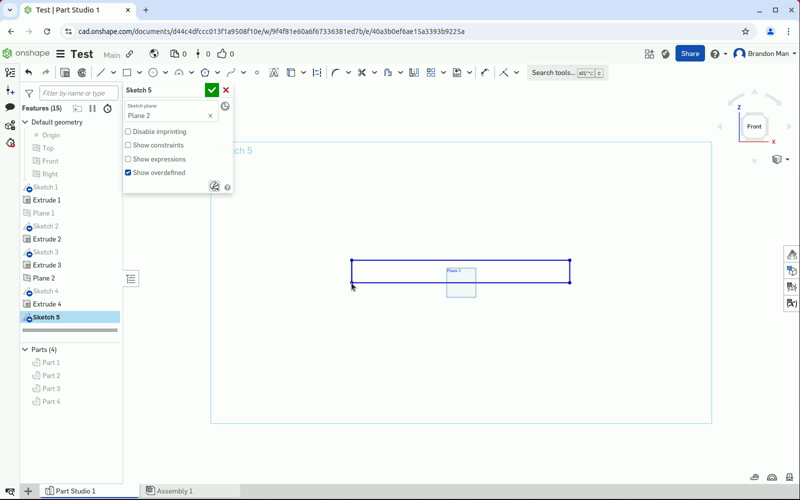
mouse_move(437, 267)
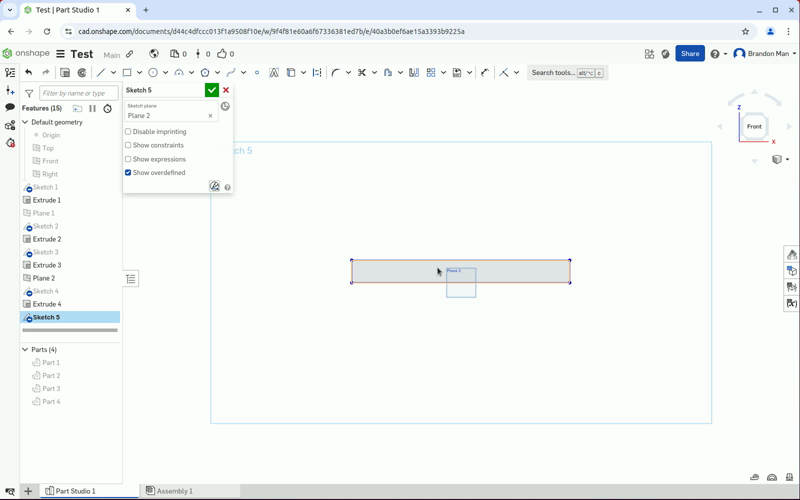
click(437, 267)
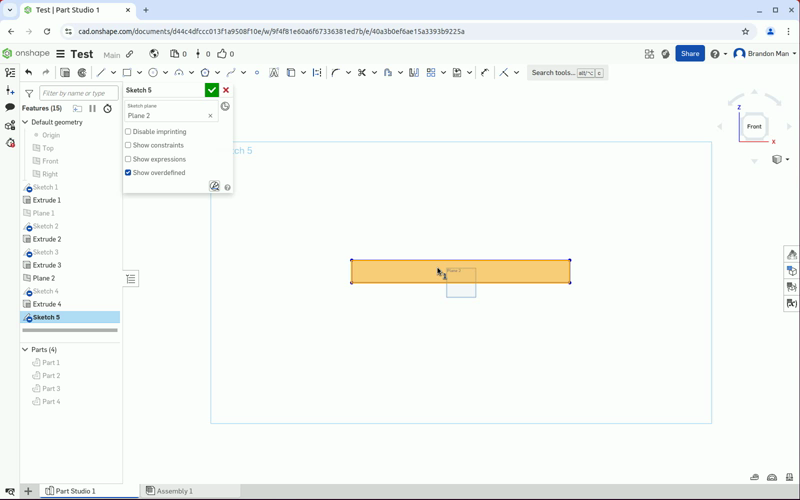
mouse_move(73, 352)
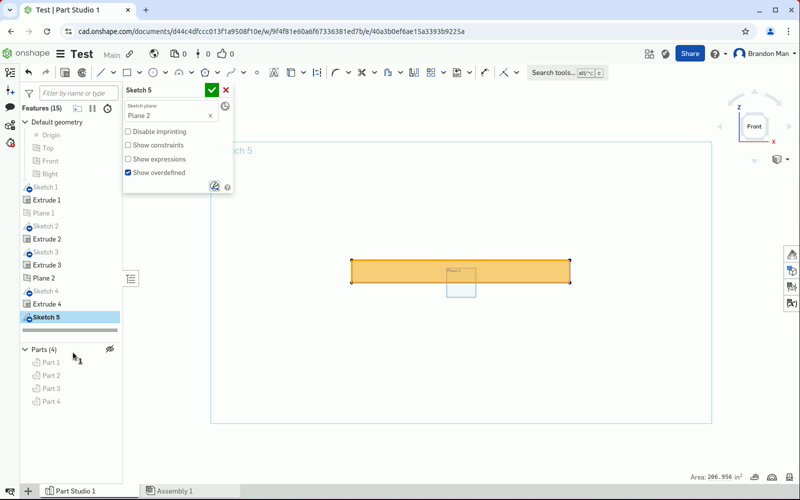
key(shift+y)
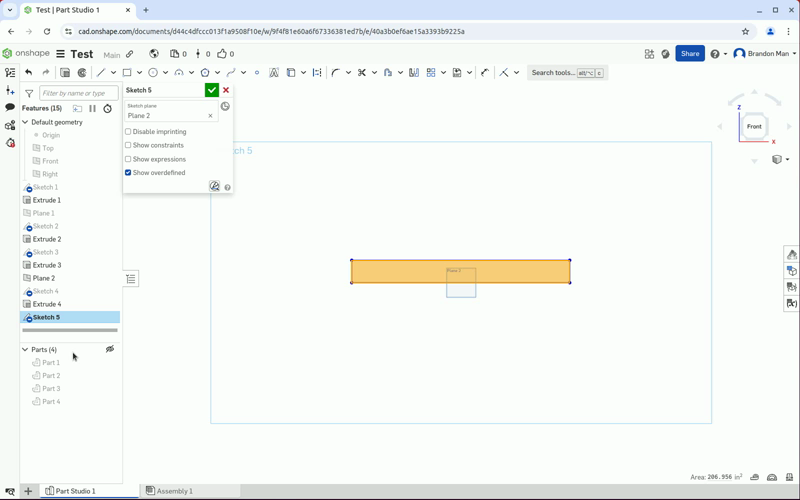
key(shift+e)
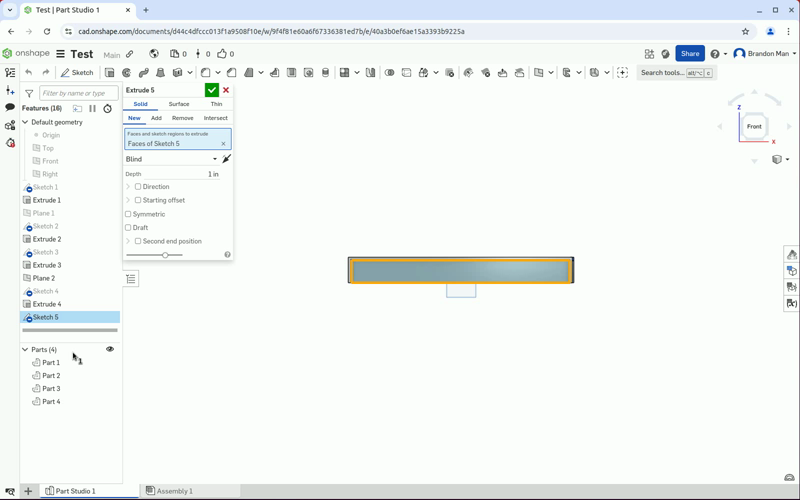
mouse_move(143, 106)
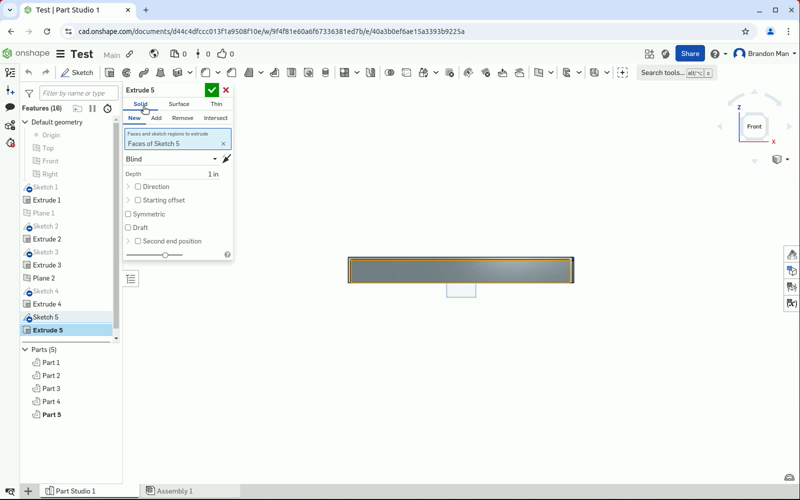
click(143, 106)
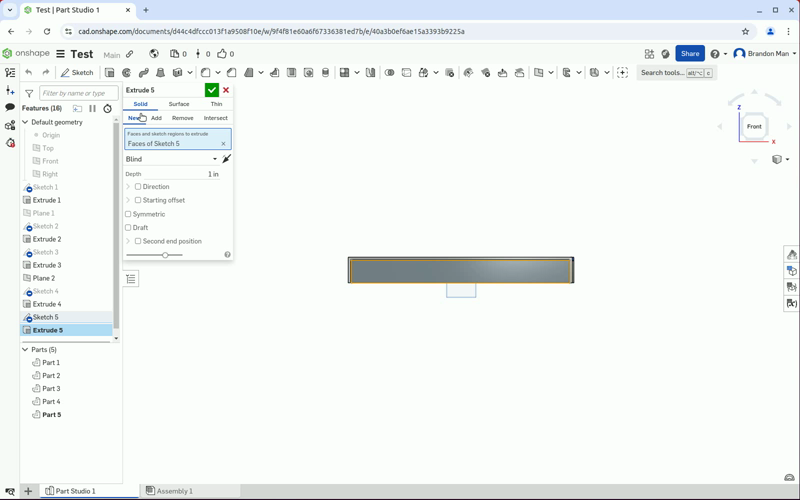
mouse_move(137, 120)
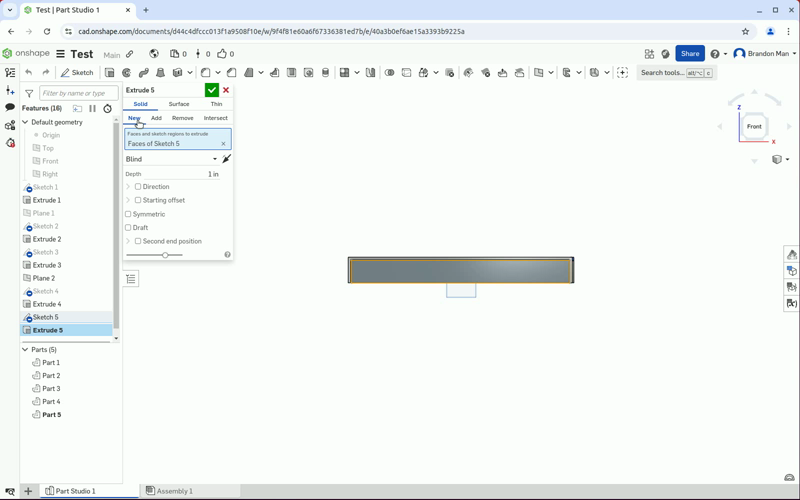
click(137, 120)
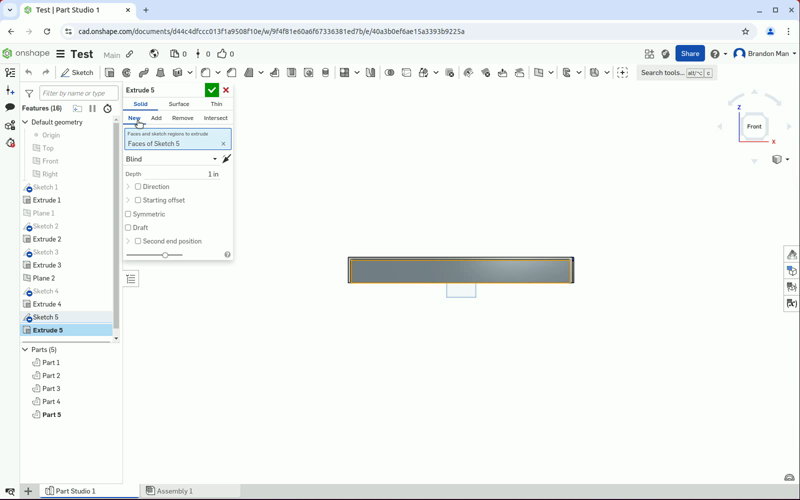
key(tab, 4)
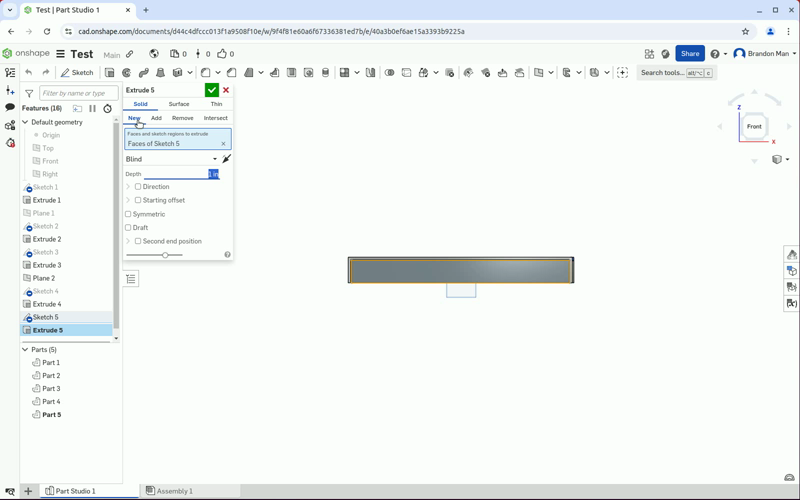
text(0.722)
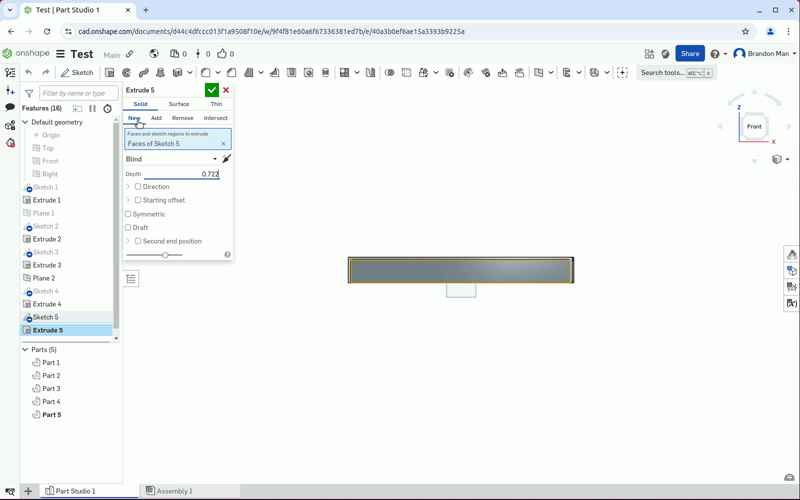
key(enter)
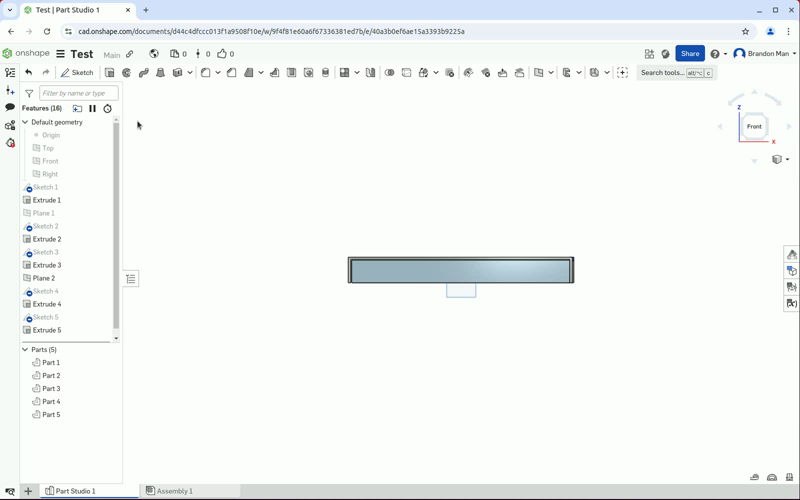
key(shift+h)
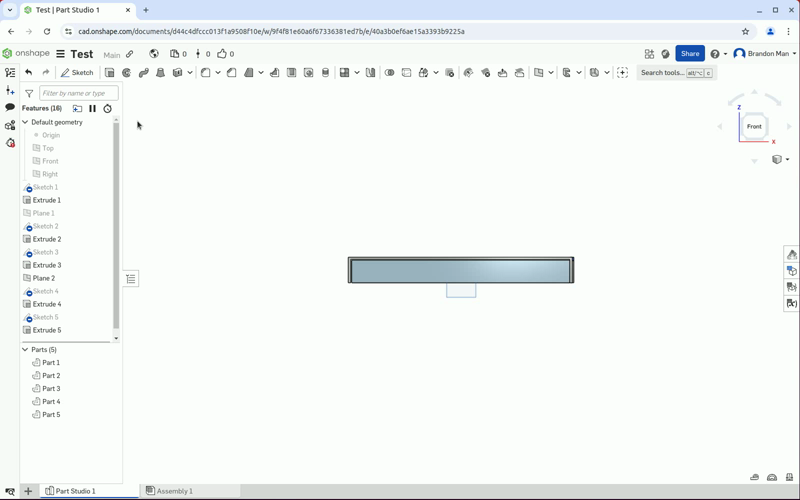
key(shift+h)
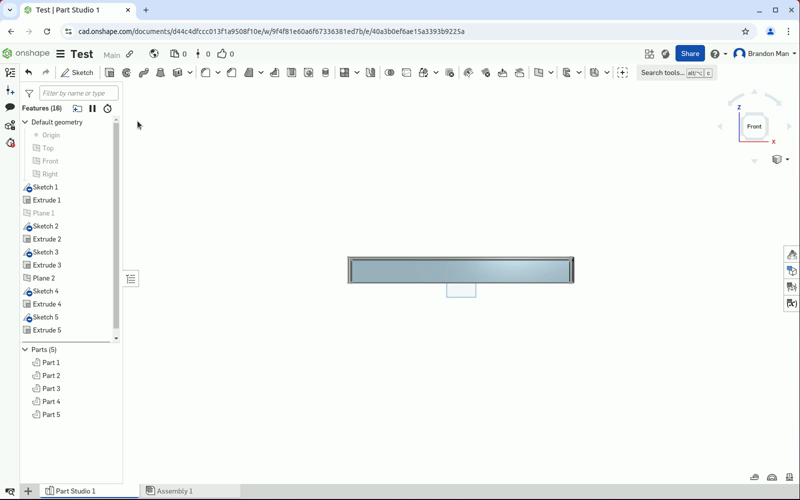
key(shift+7)
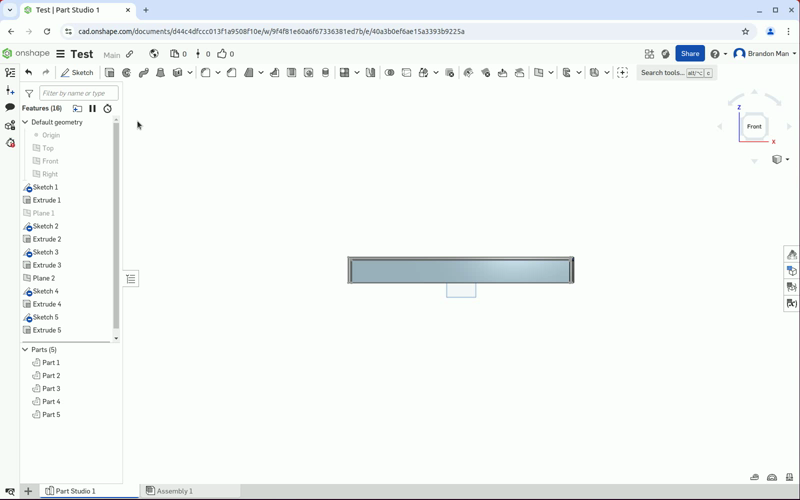
key(left, 2)
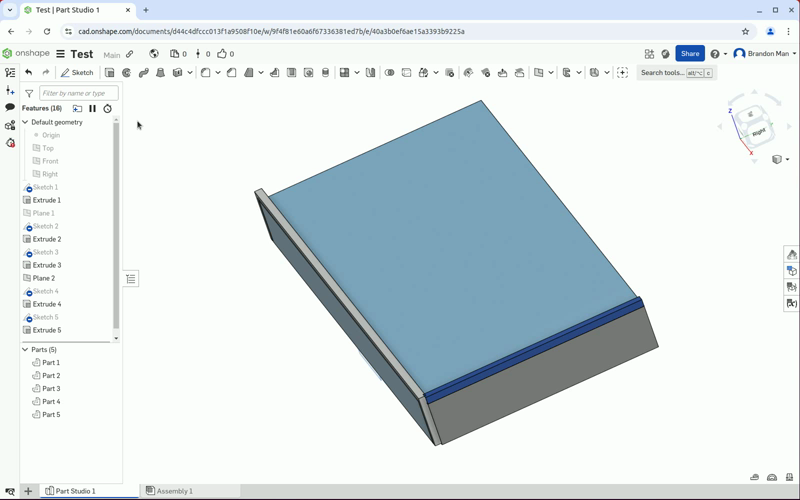
key(down, 2)
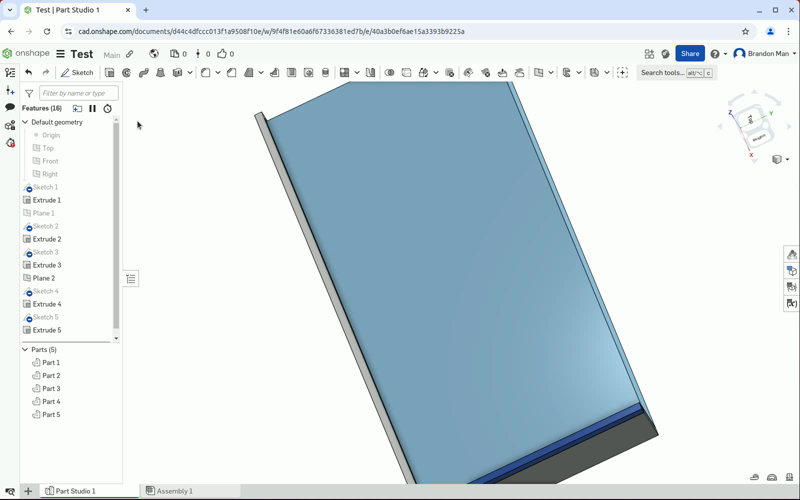
key(up, 2)
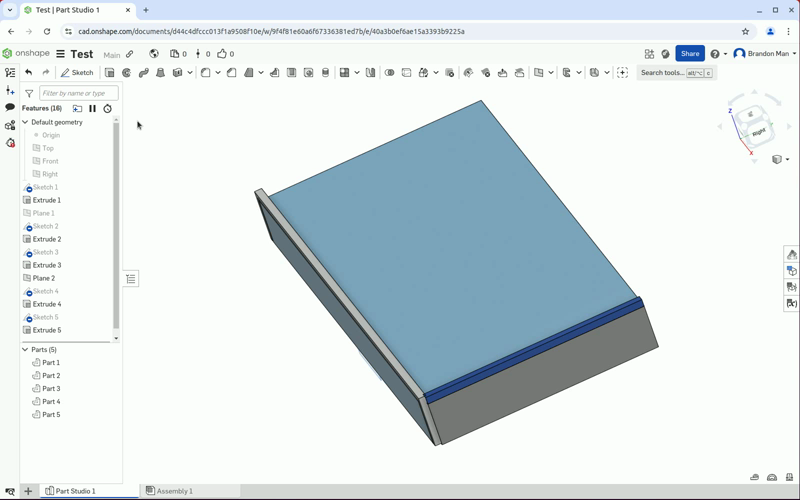
key(right, 2)
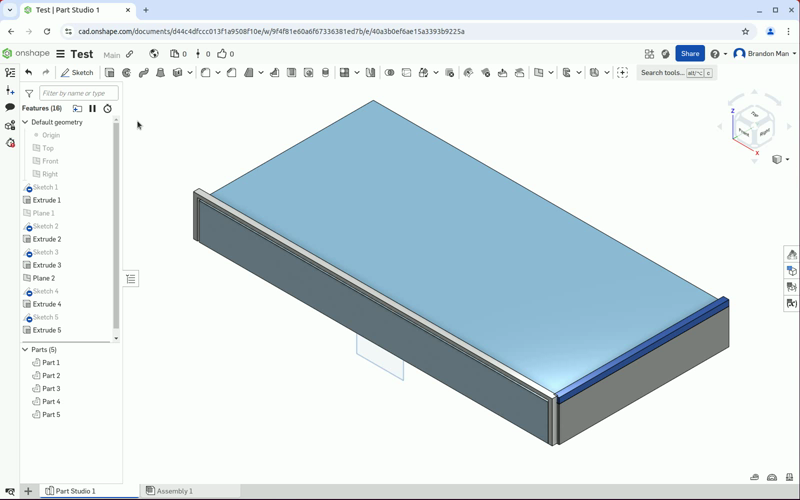
mouse_move(69, 189)
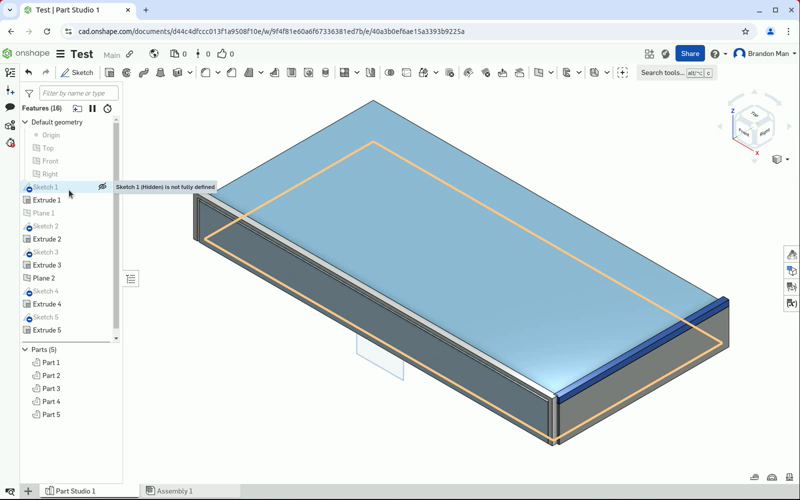
click(69, 189)